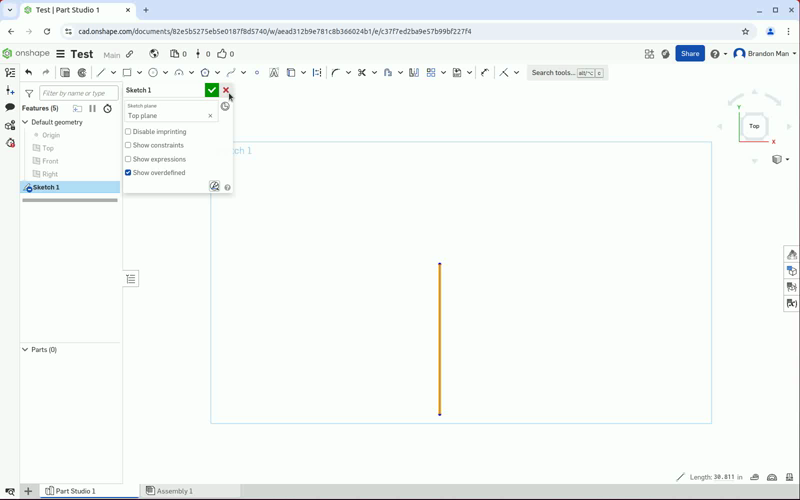
key(shift+h)
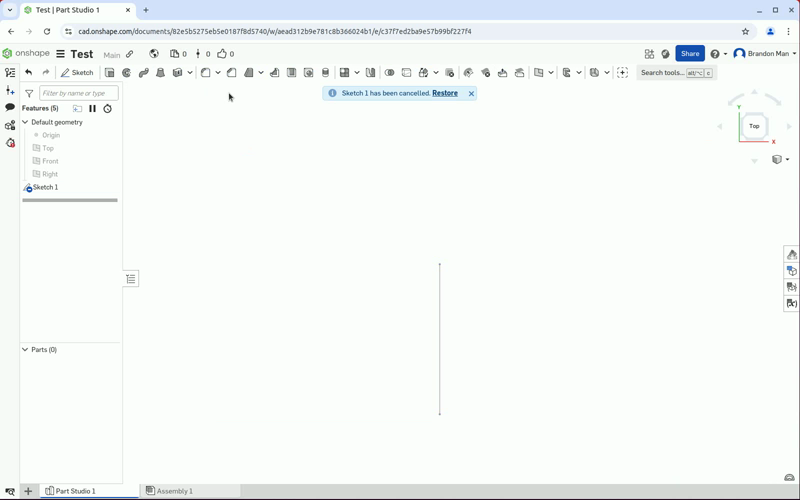
key(shift+s)
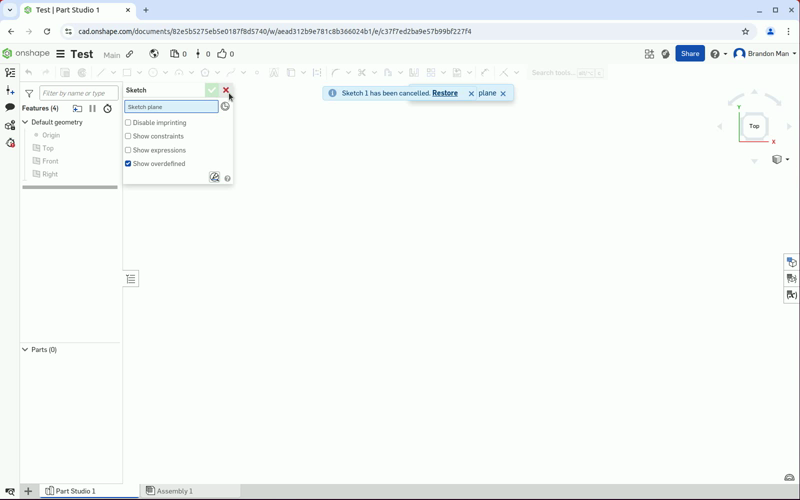
mouse_move(73, 150)
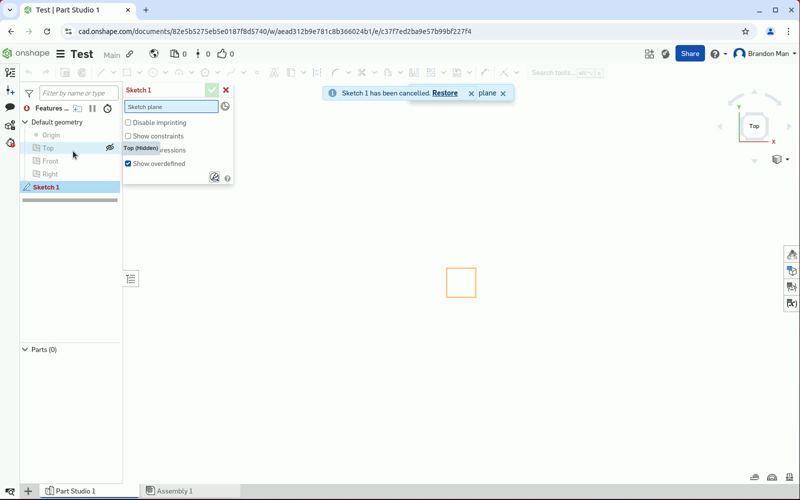
click(73, 150)
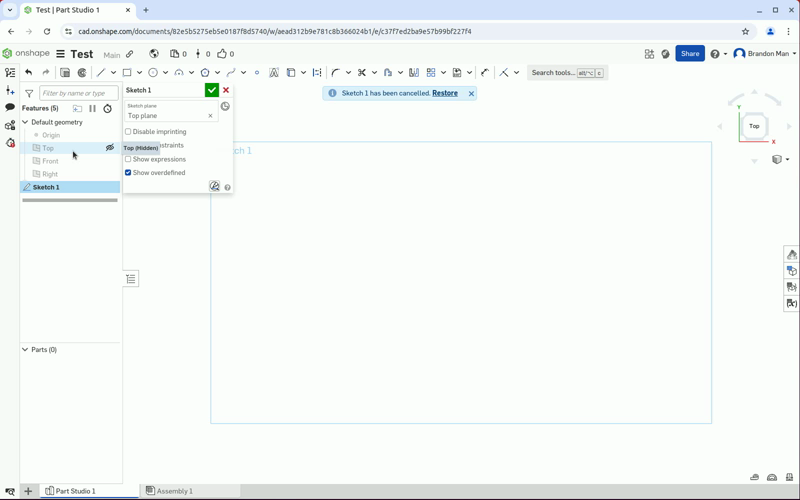
mouse_move(73, 352)
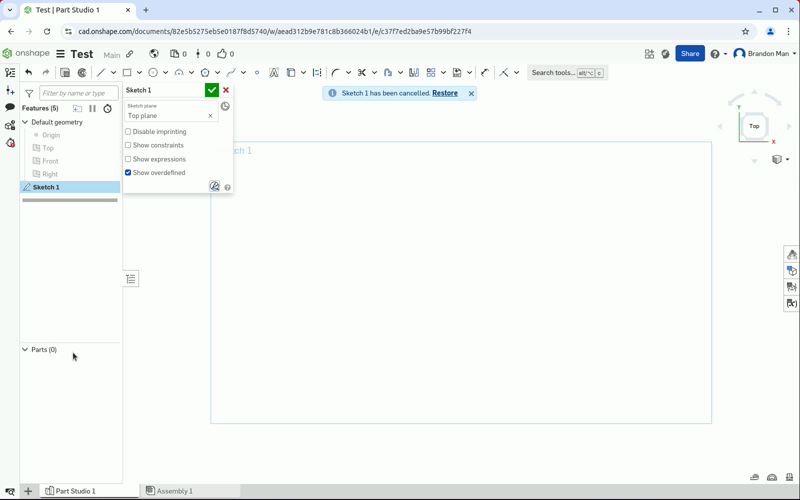
key(y)
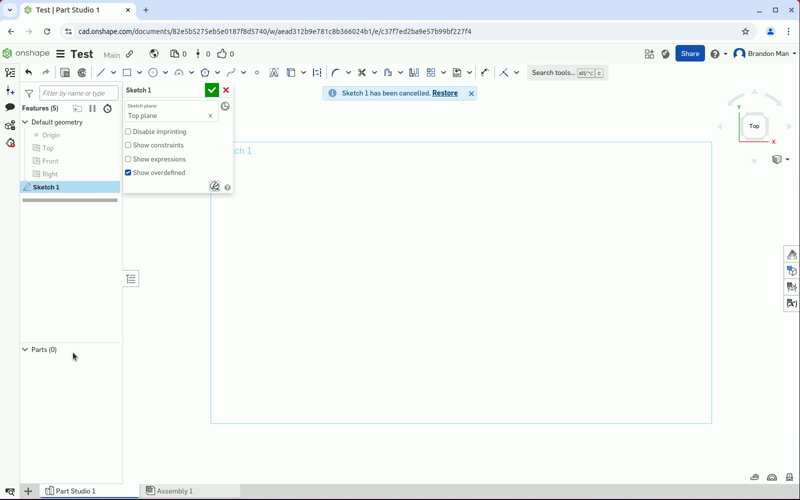
key(l)
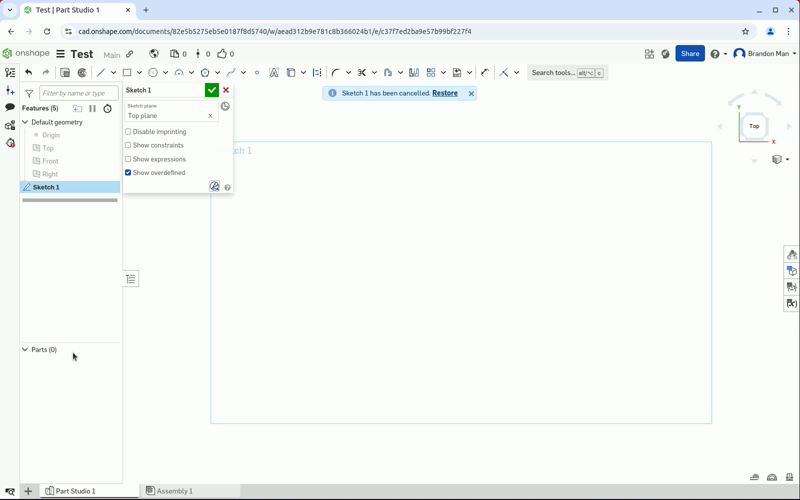
key_down(shift)
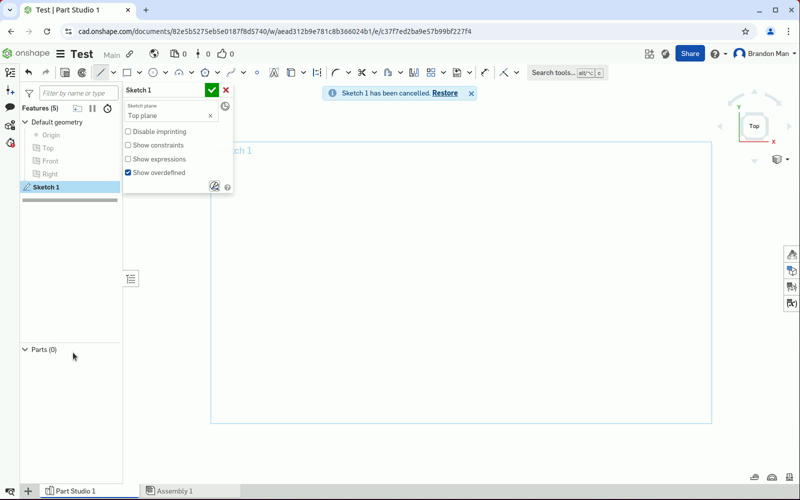
mouse_move(460, 236)
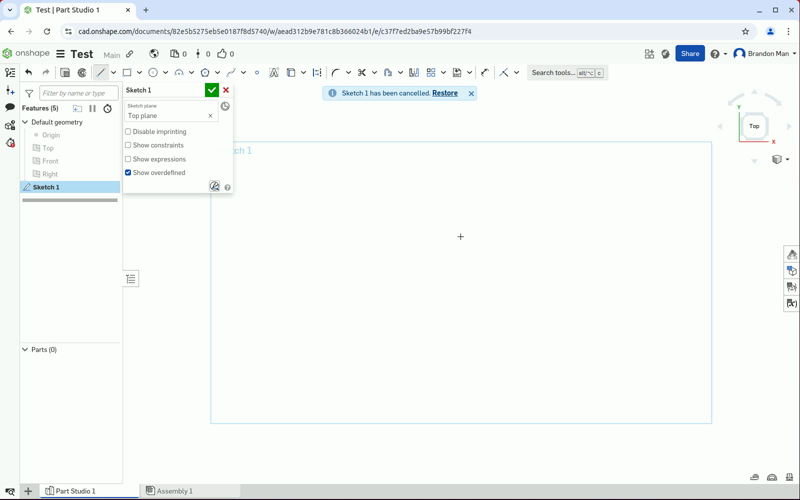
click(460, 236)
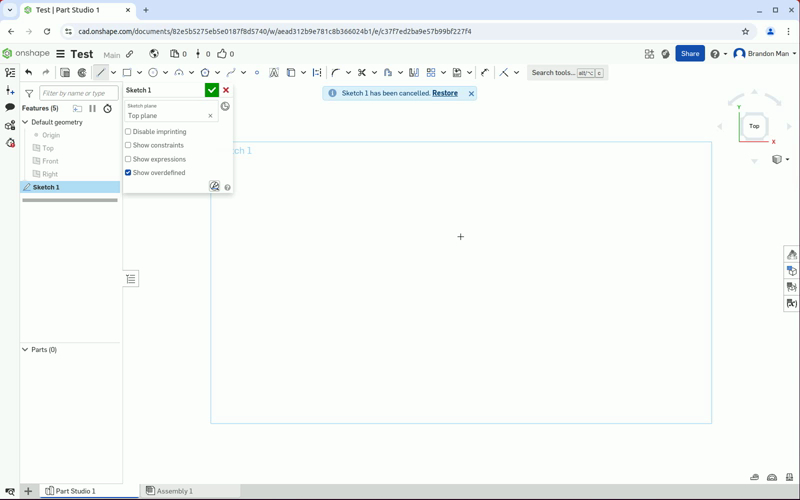
key_up(shift)
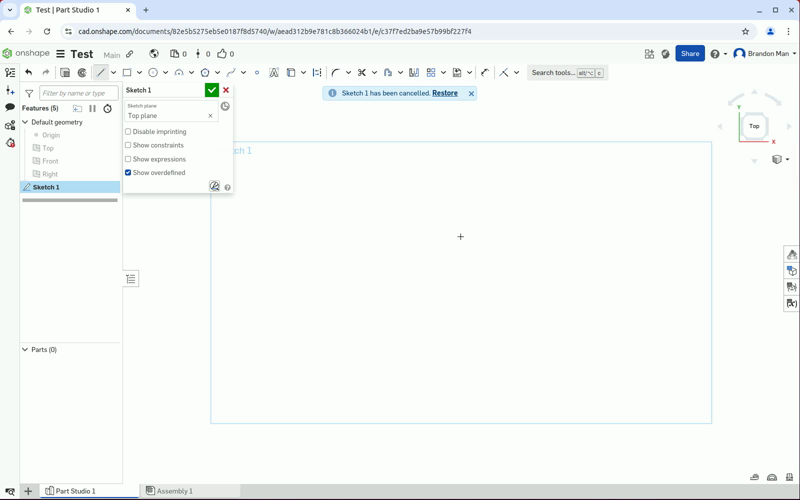
key_down(shift)
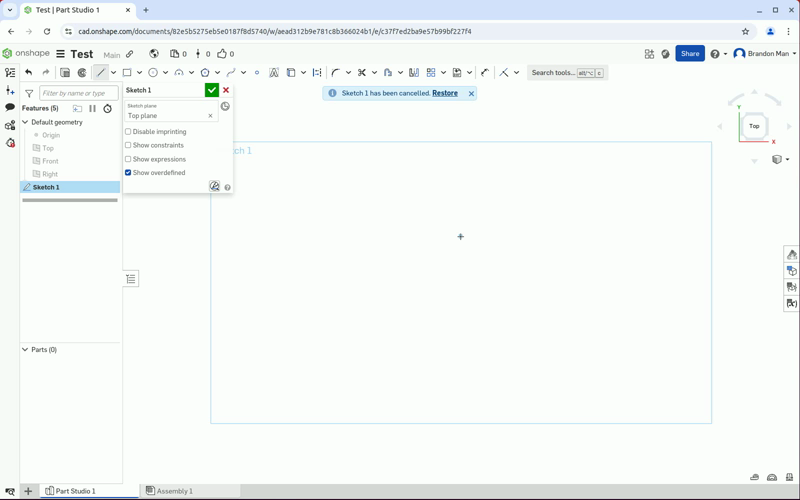
mouse_move(490, 236)
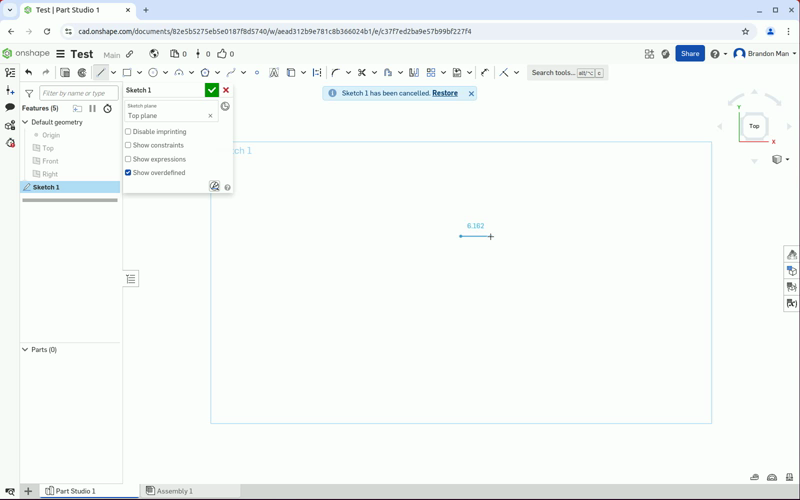
mouse_move(508, 236)
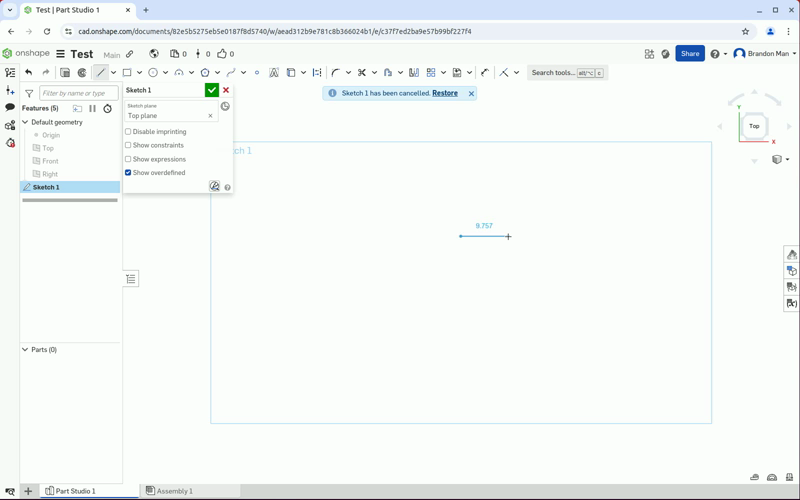
click(508, 236)
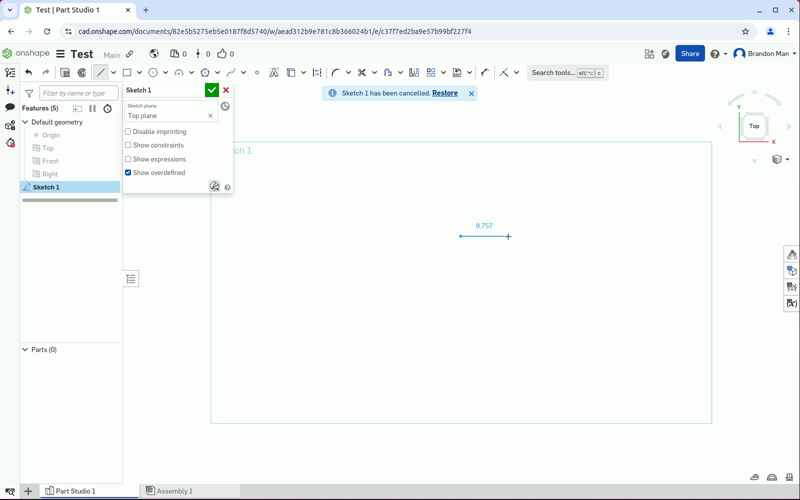
key_up(shift)
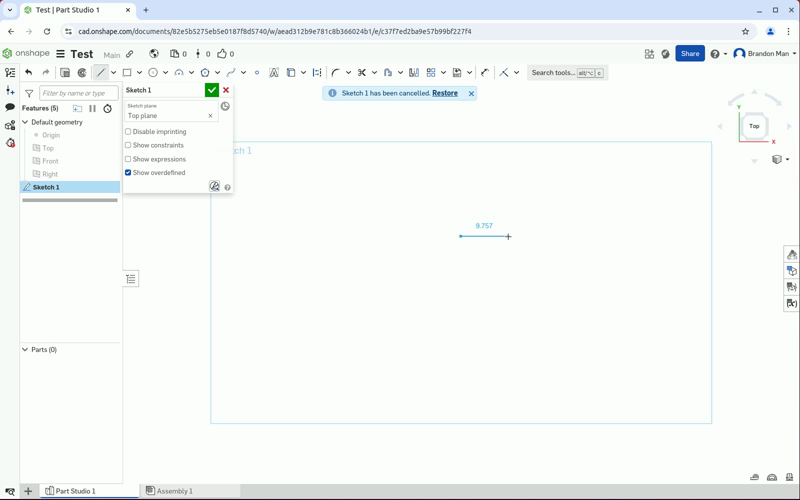
key_down(shift)
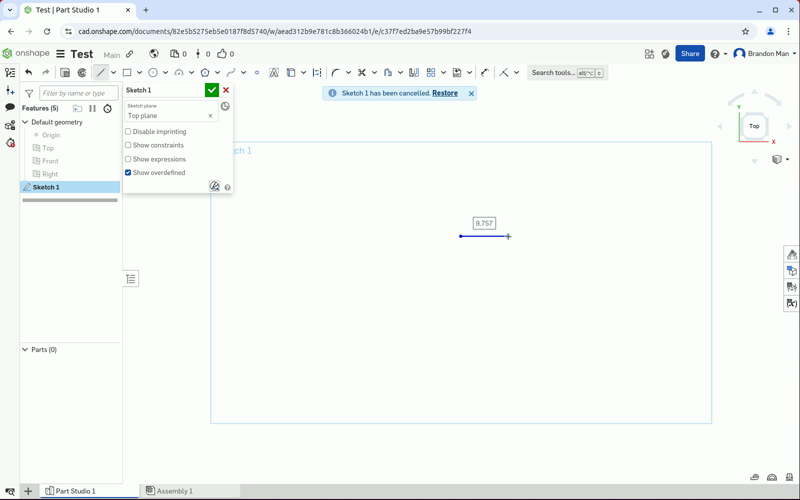
mouse_move(538, 236)
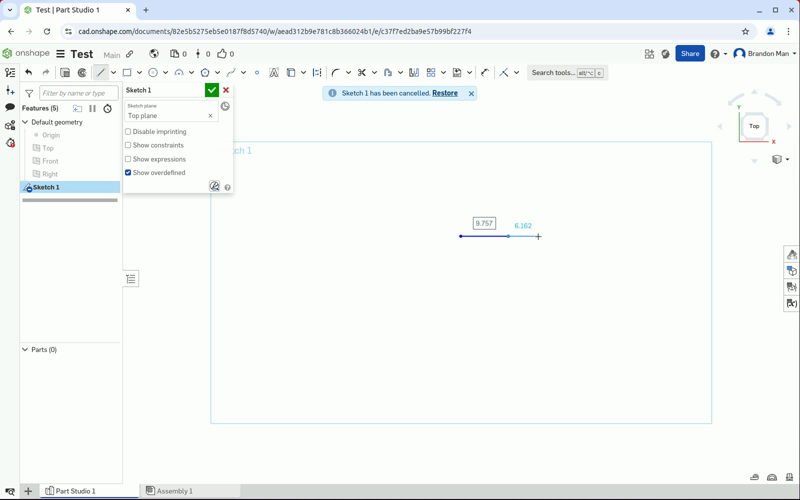
mouse_move(508, 188)
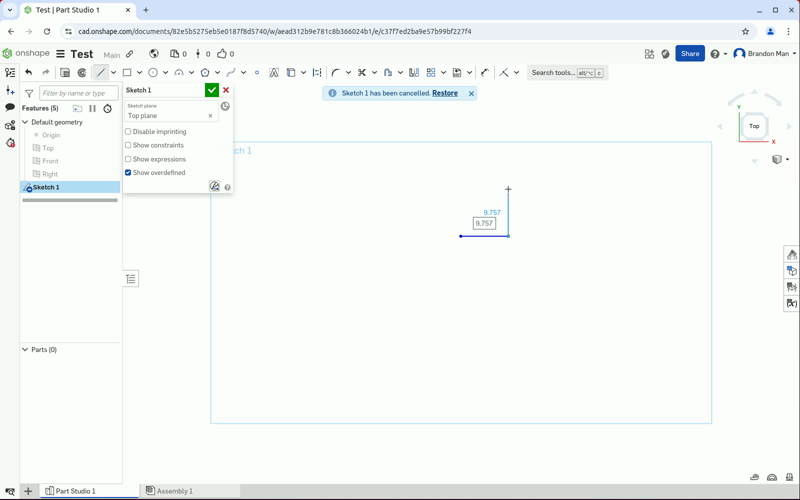
click(508, 188)
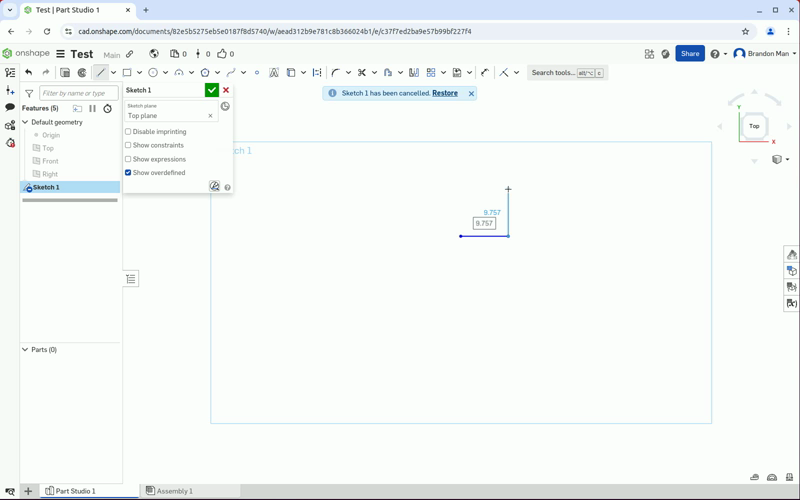
key_up(shift)
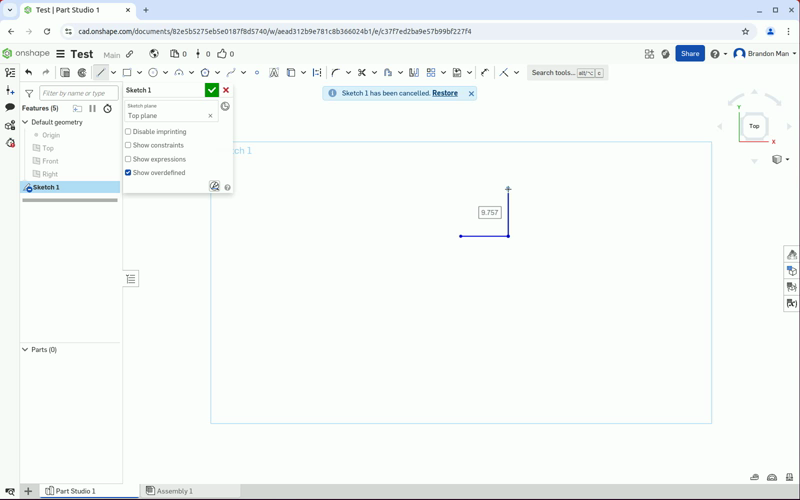
key_down(shift)
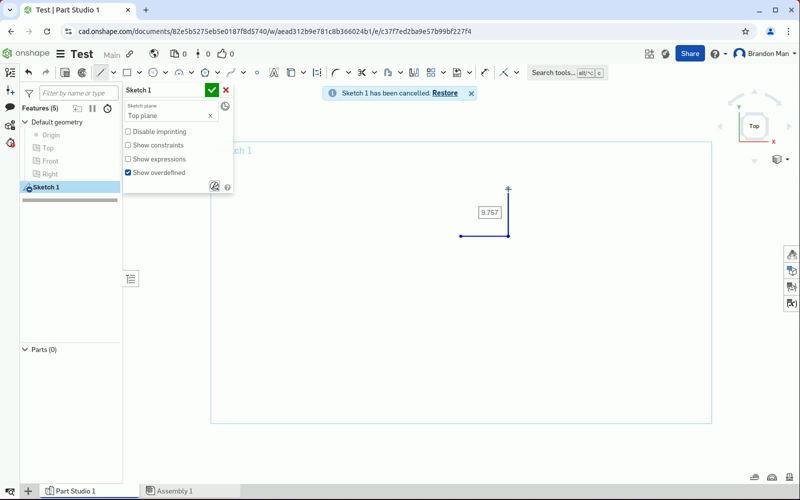
mouse_move(538, 188)
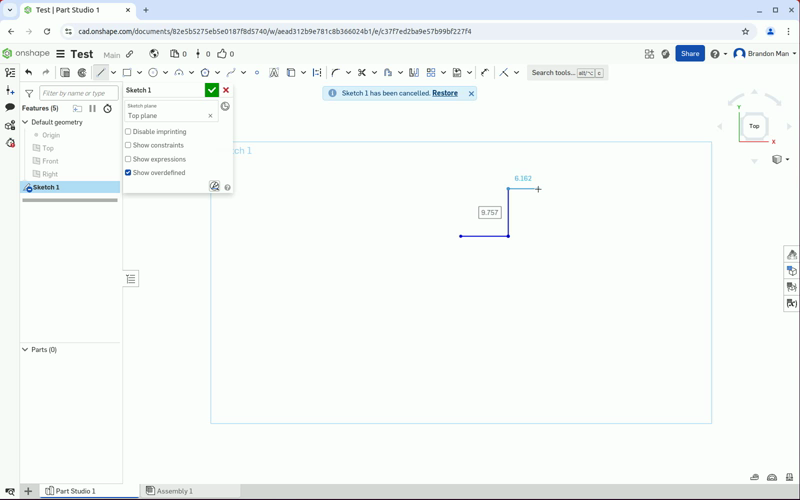
mouse_move(460, 188)
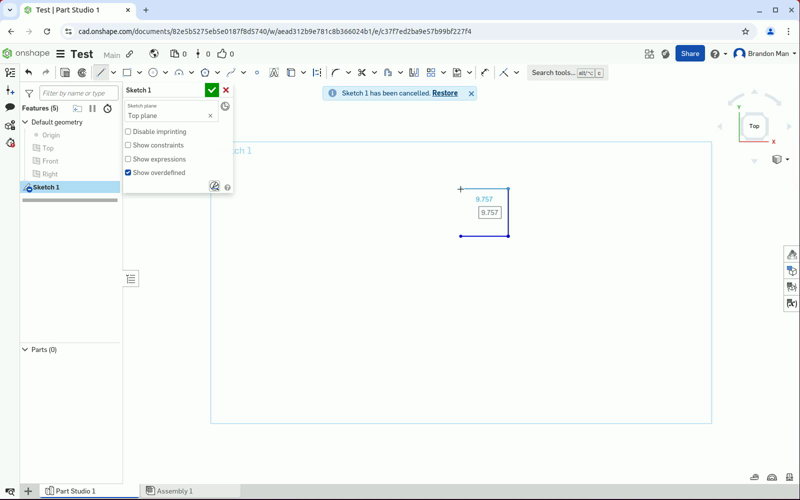
click(460, 188)
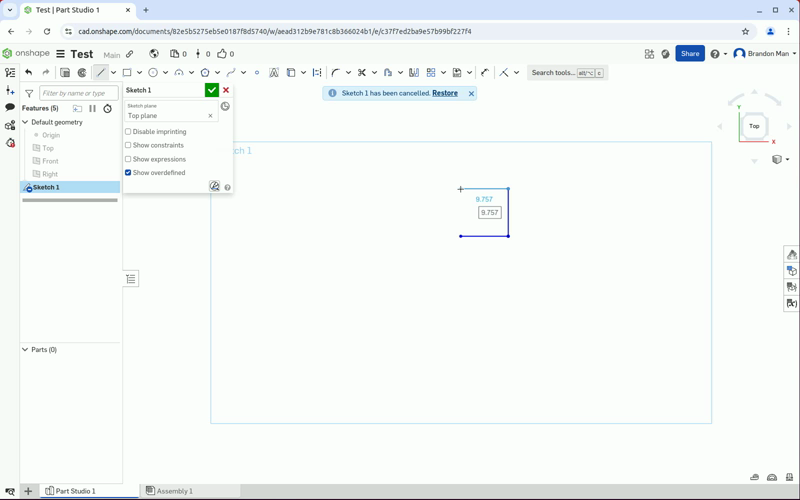
key_up(shift)
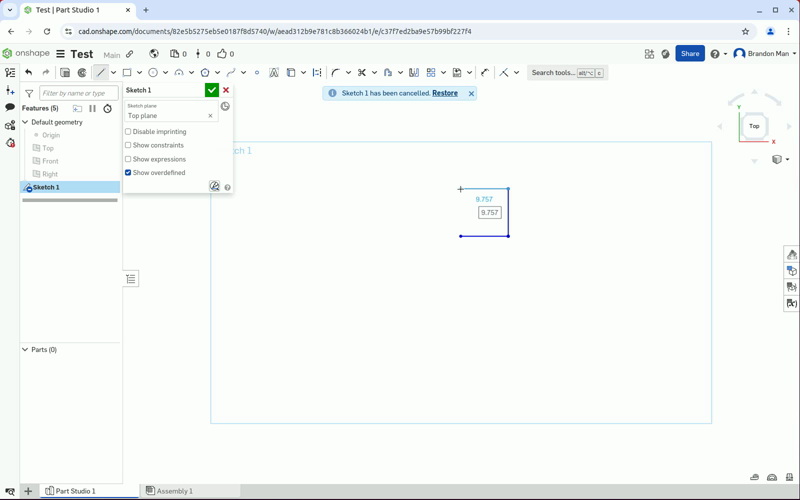
mouse_move(490, 188)
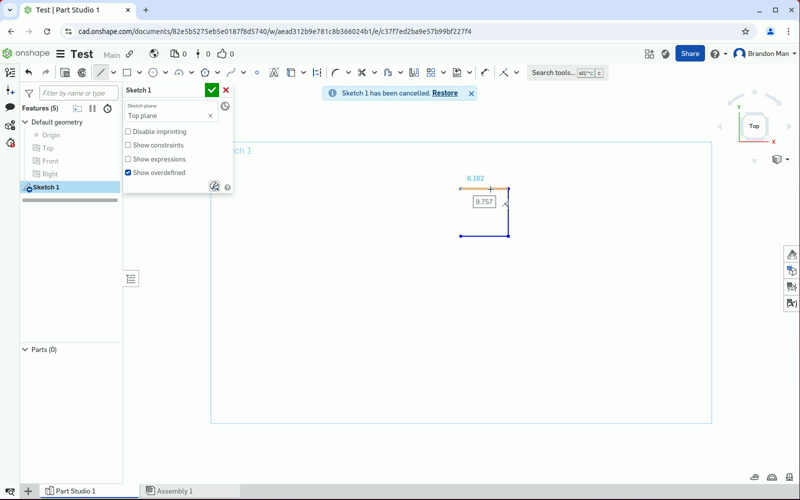
key_down(shift)
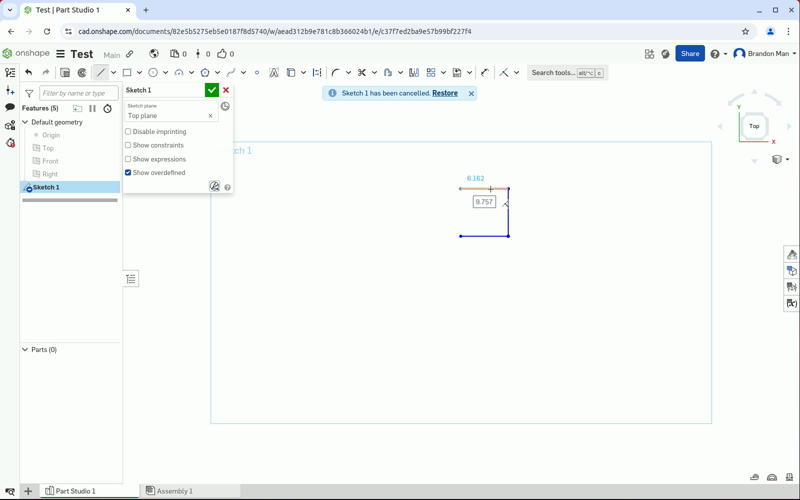
mouse_move(460, 236)
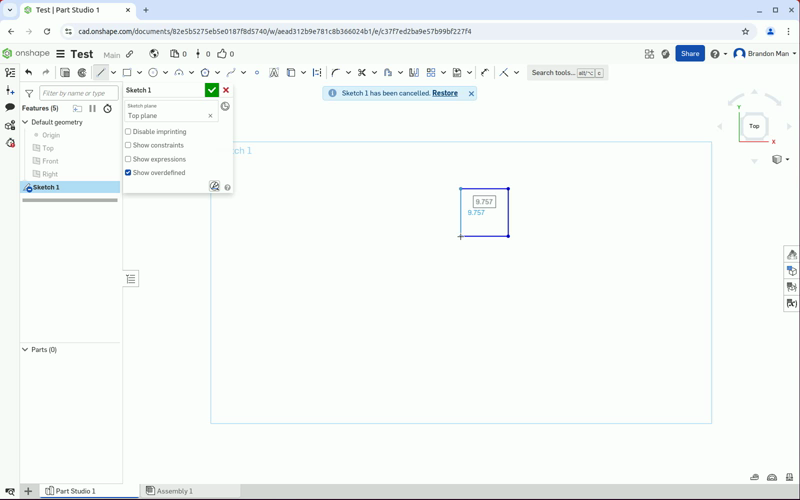
key_up(shift)
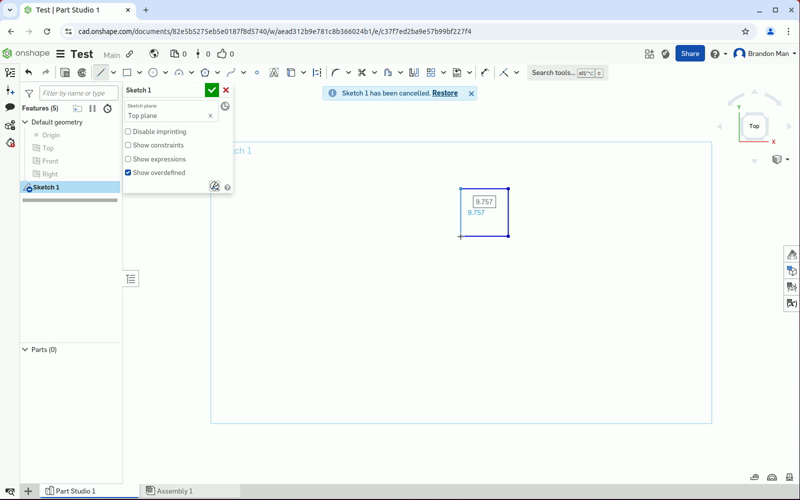
click(460, 236)
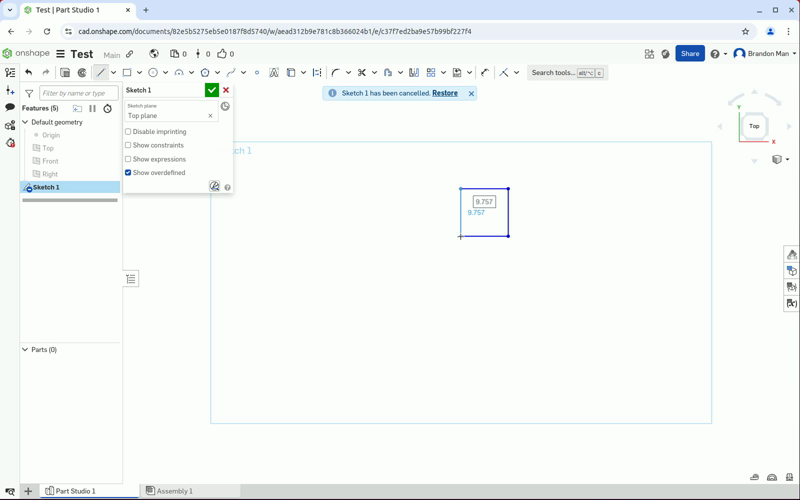
key(esc)
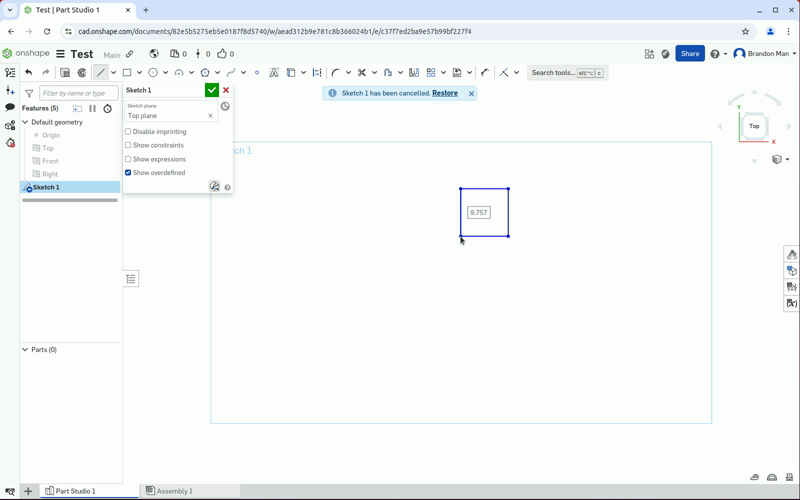
mouse_move(495, 213)
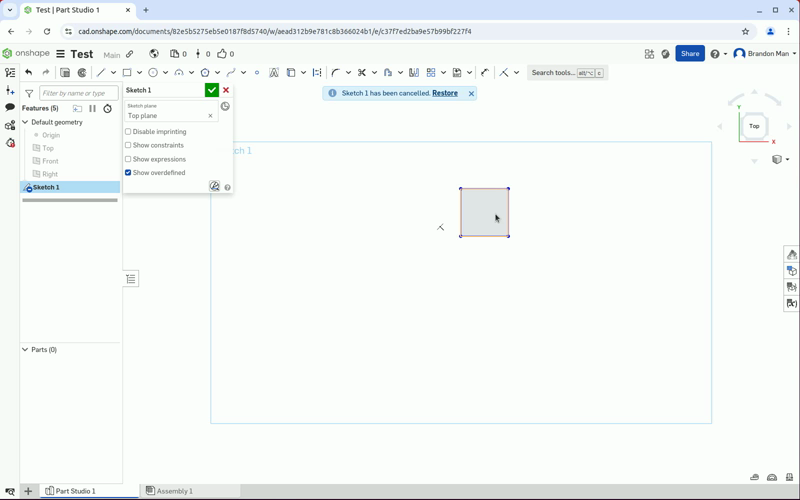
click(495, 213)
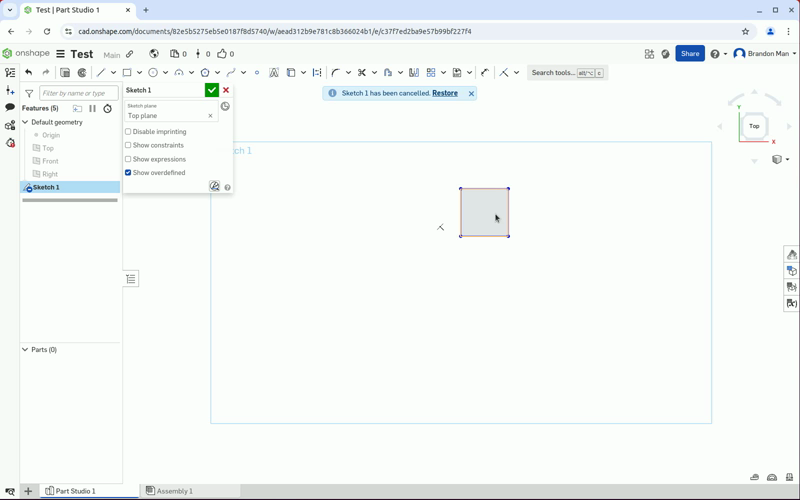
mouse_move(73, 352)
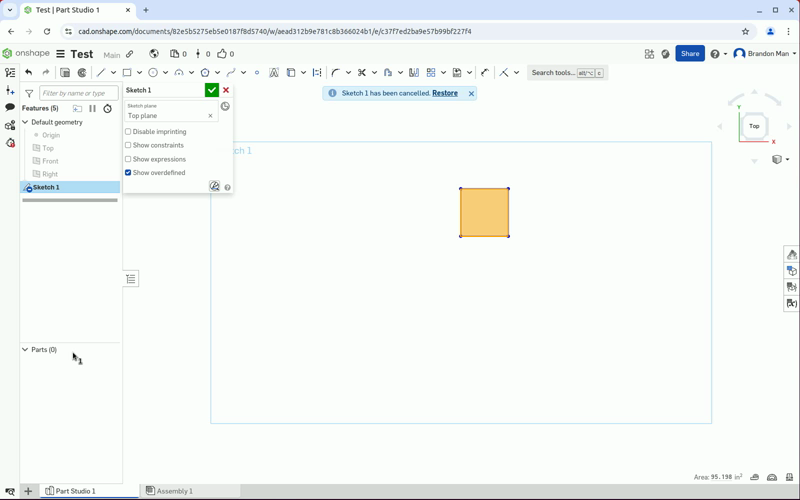
key(shift+y)
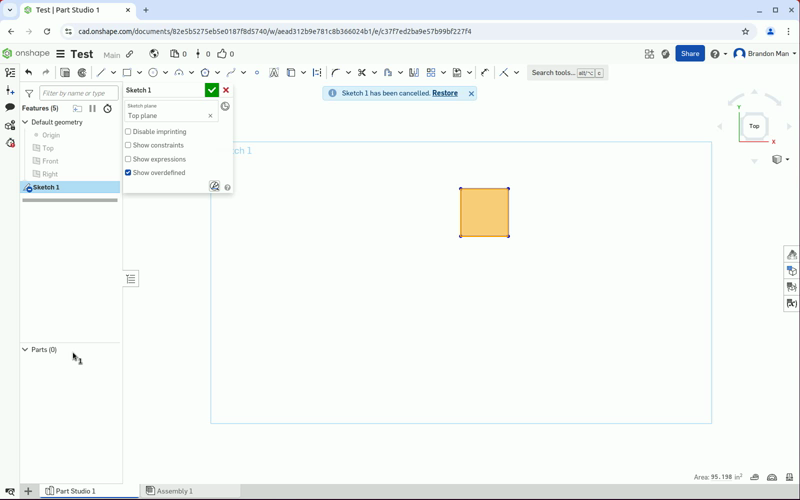
key(shift+e)
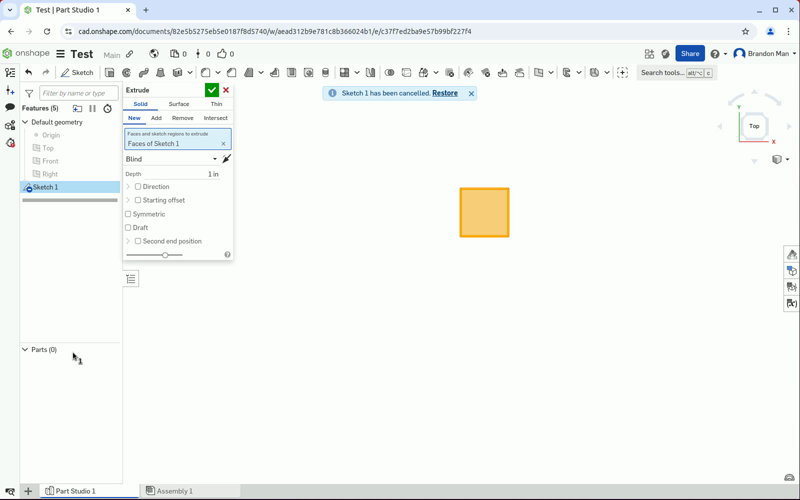
mouse_move(143, 106)
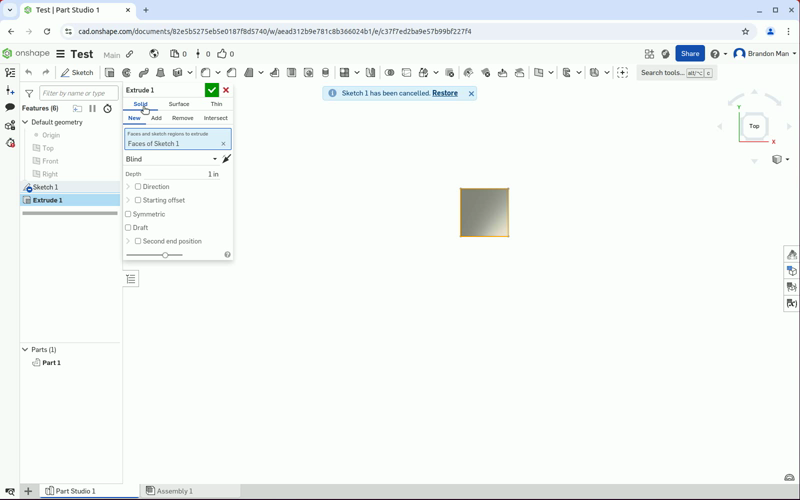
click(143, 106)
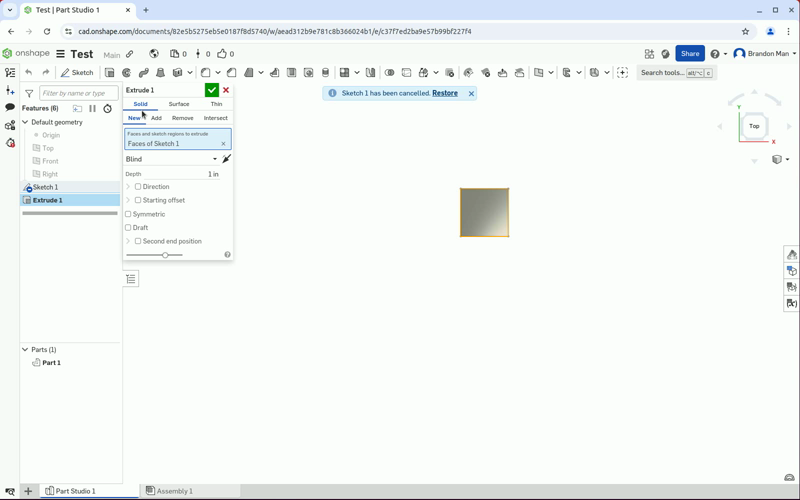
mouse_move(137, 120)
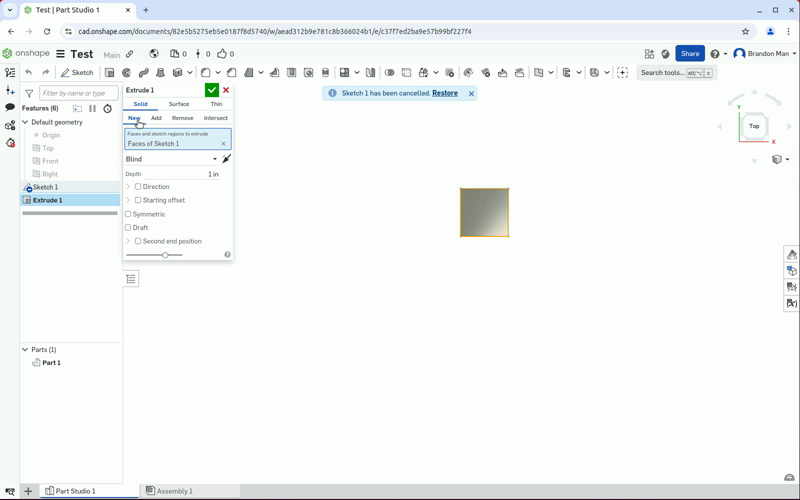
click(137, 120)
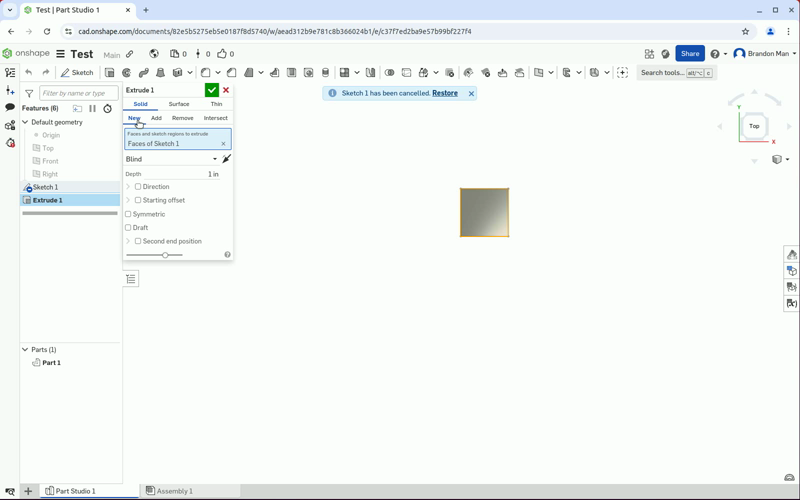
key(tab, 4)
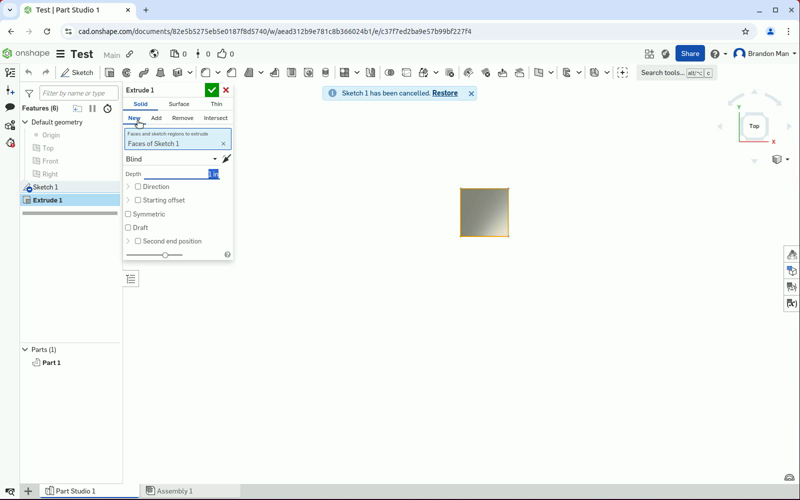
text(23.108)
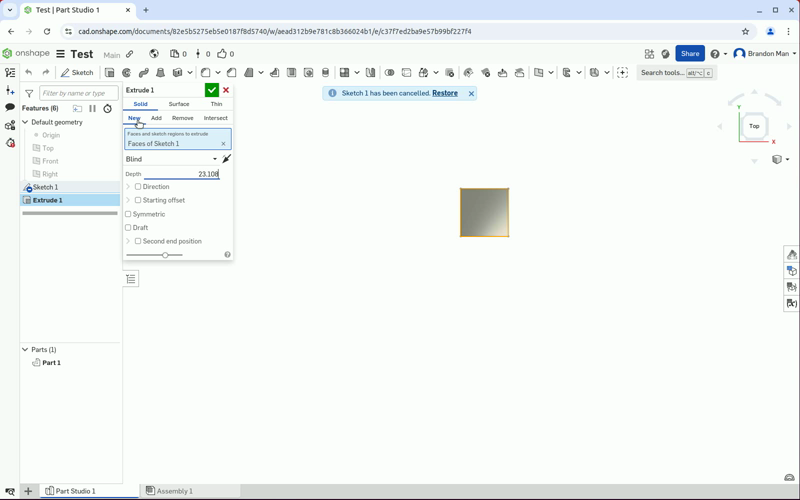
key(enter)
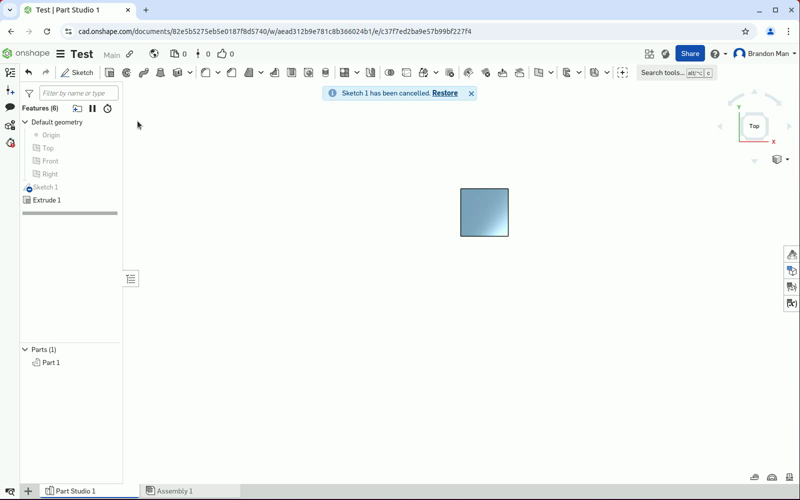
key(shift+h)
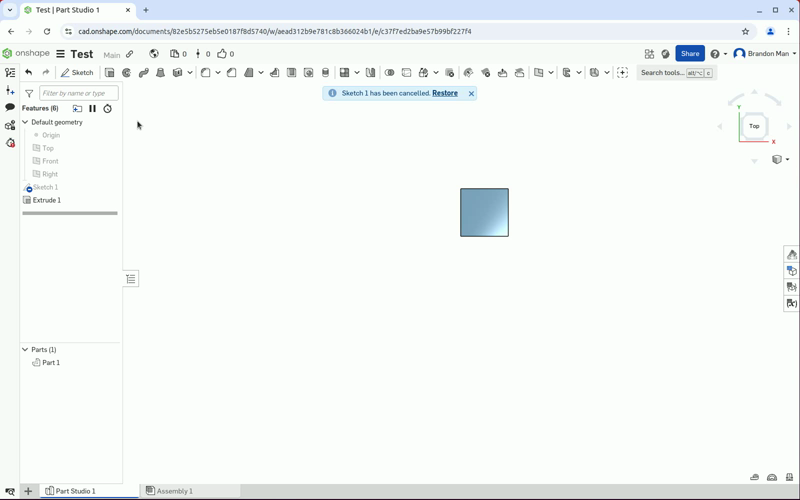
key(shift+h)
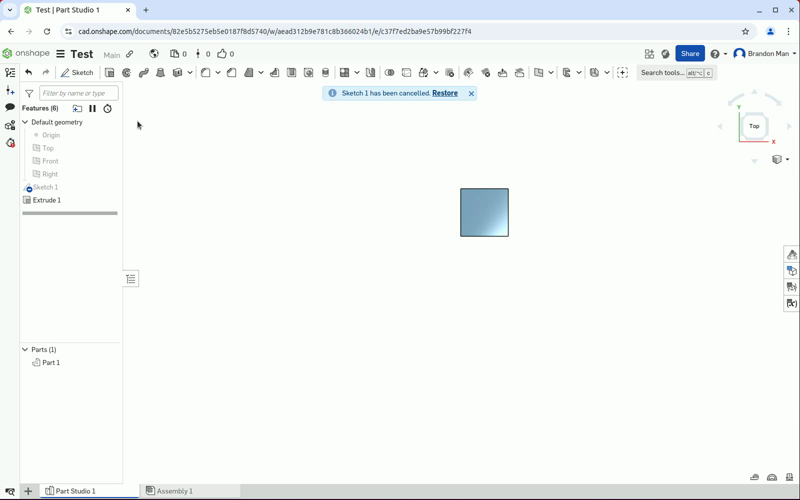
mouse_move(73, 189)
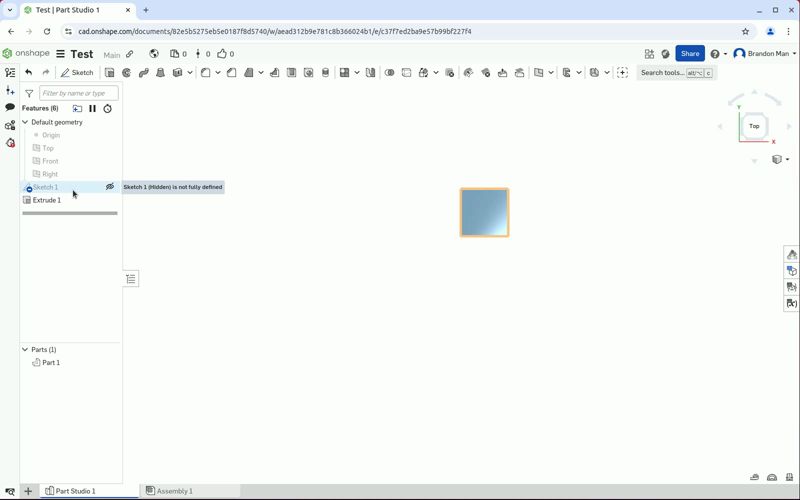
click(73, 189)
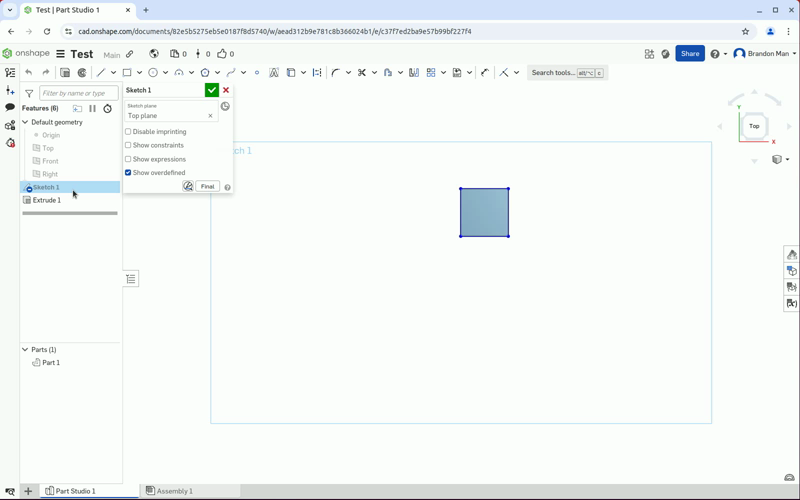
mouse_move(229, 92)
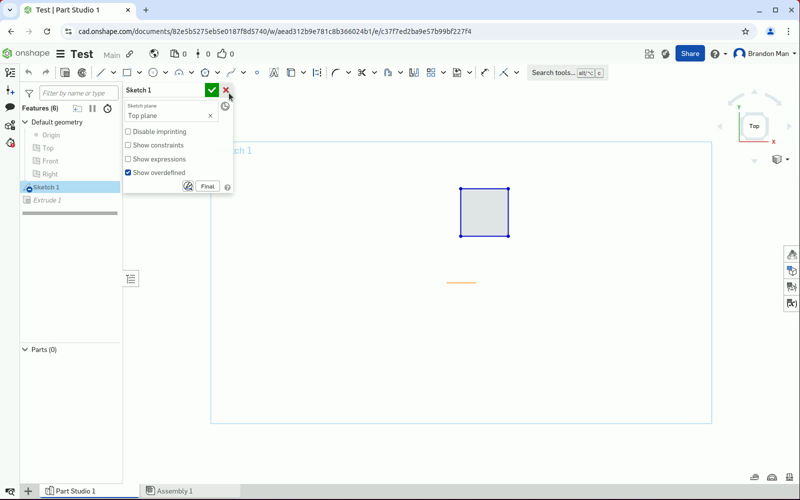
click(229, 92)
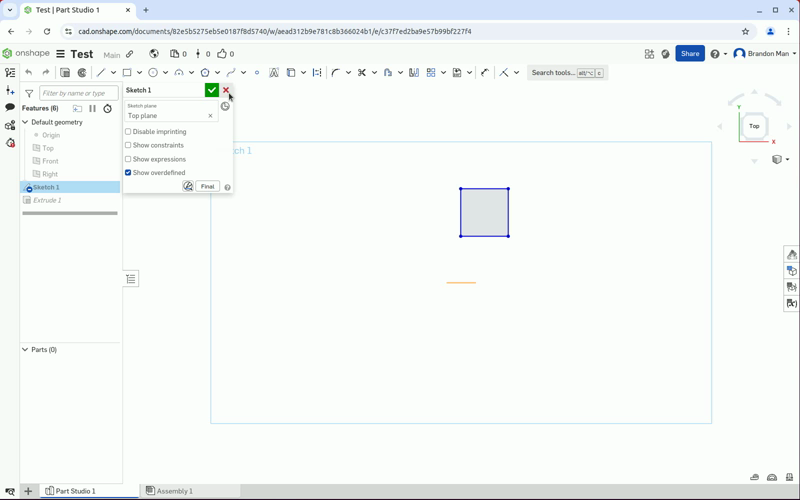
key(shift+s)
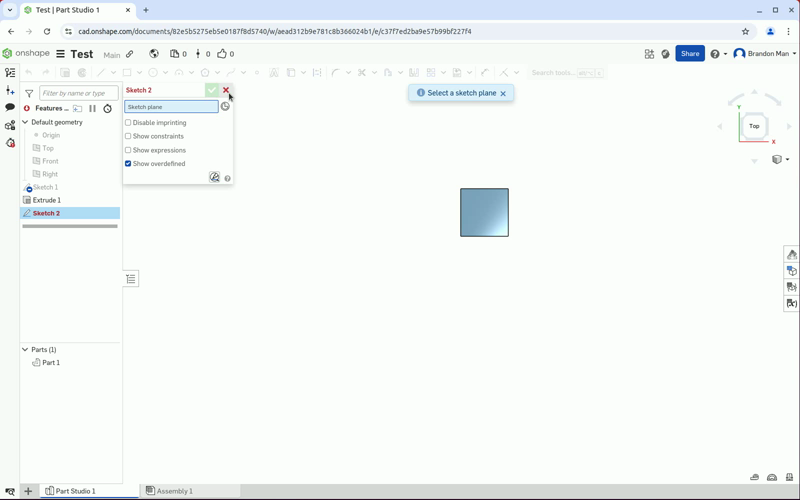
mouse_move(73, 150)
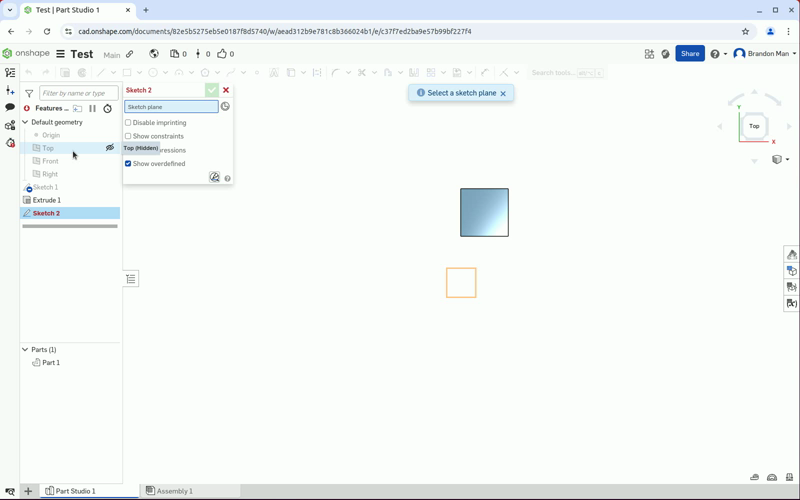
click(73, 150)
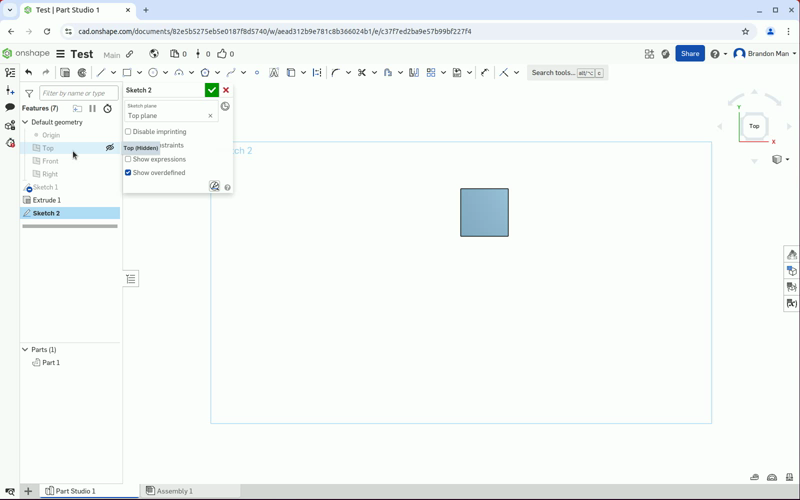
mouse_move(73, 352)
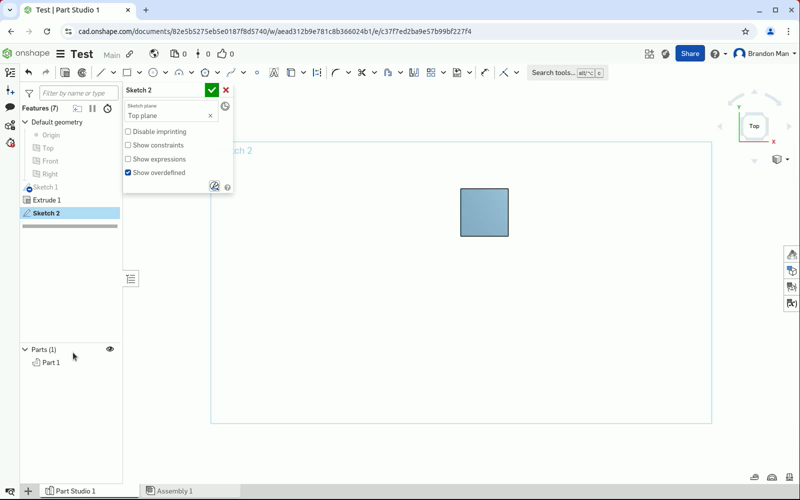
key(y)
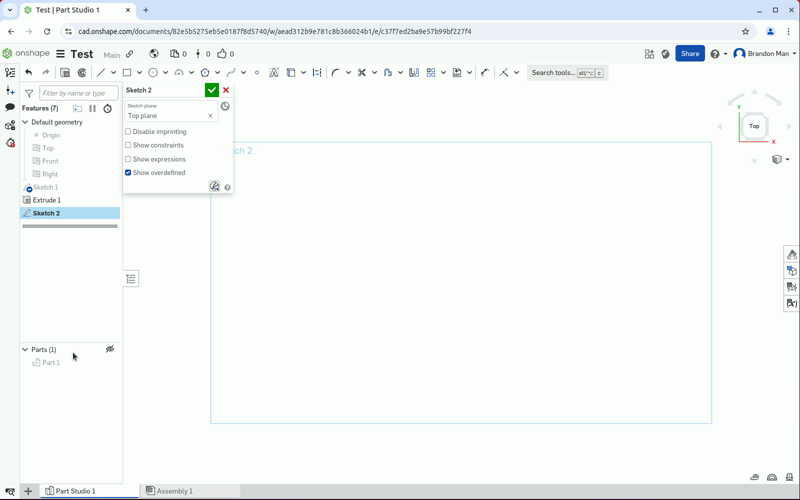
key(l)
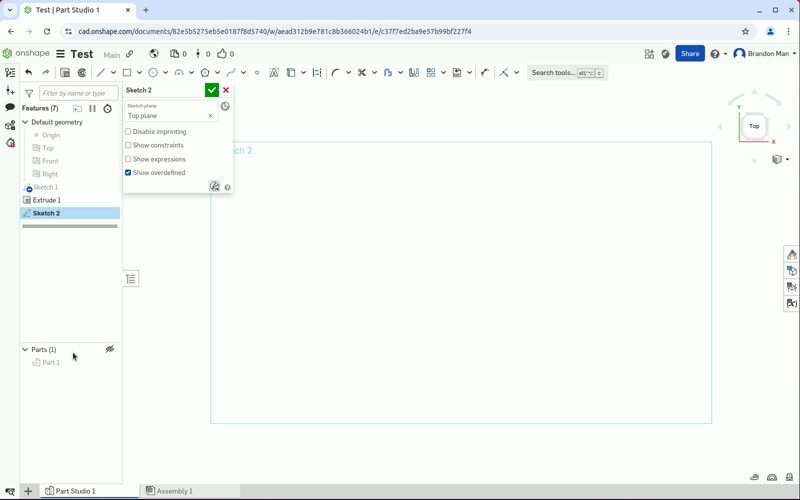
key_down(shift)
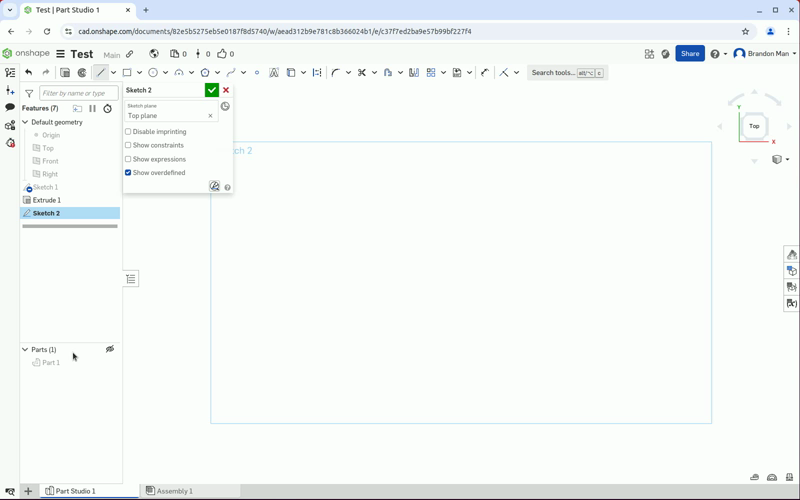
mouse_move(507, 236)
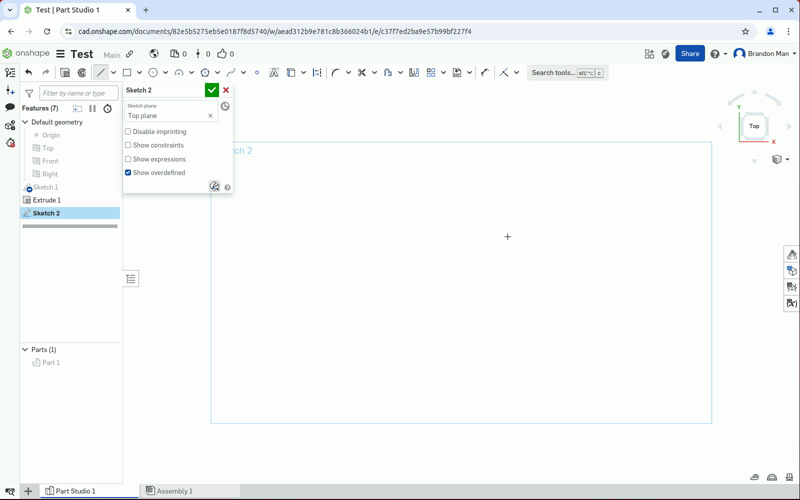
click(507, 236)
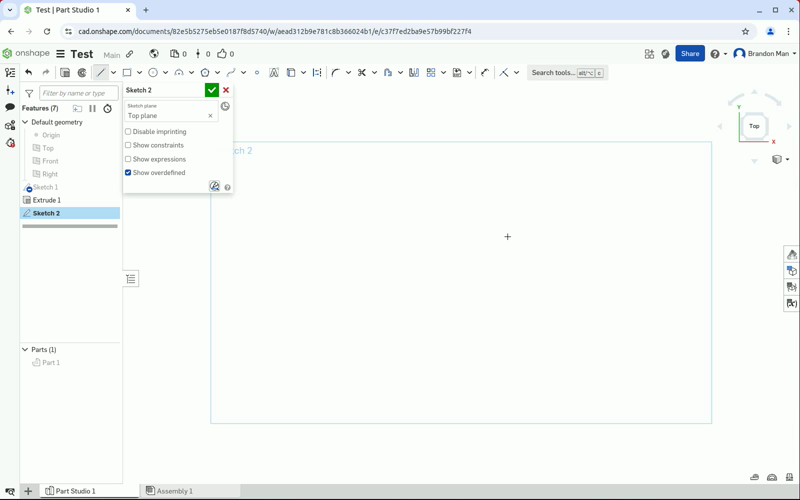
key_up(shift)
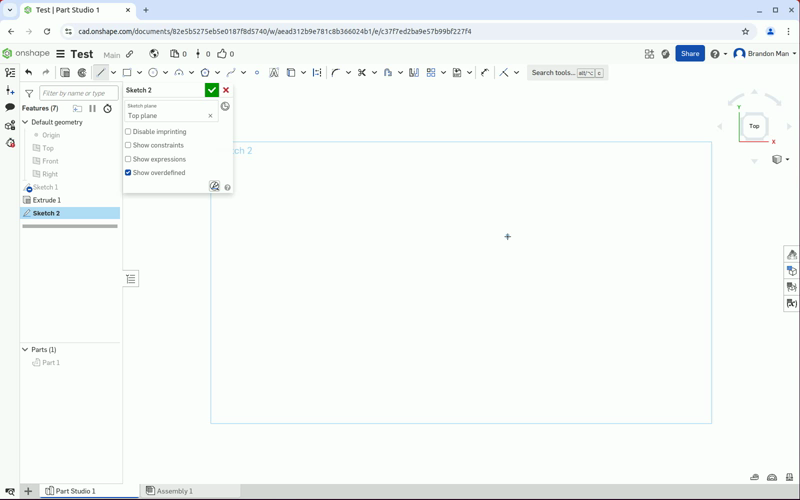
key_down(shift)
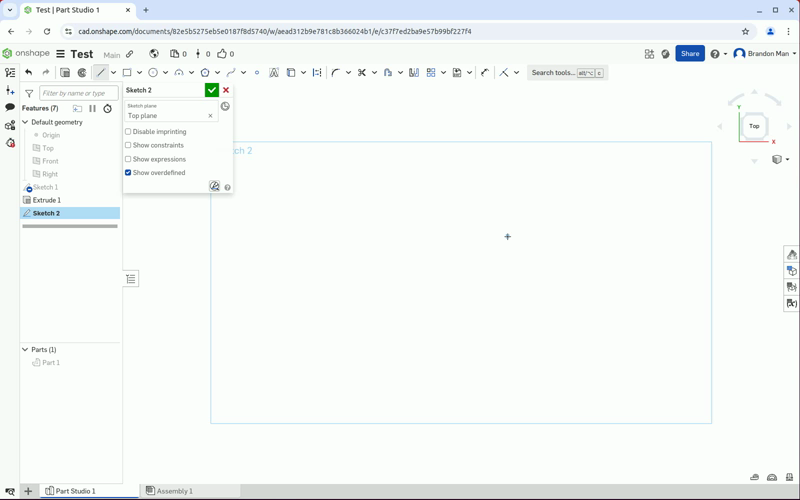
mouse_move(537, 236)
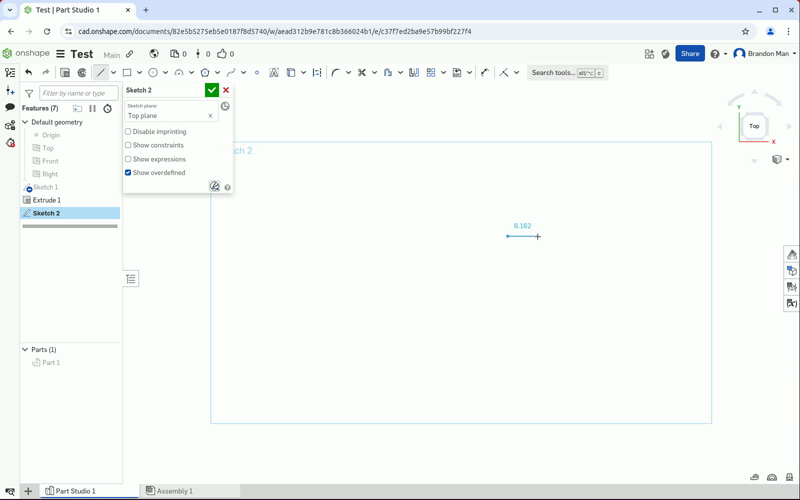
mouse_move(555, 236)
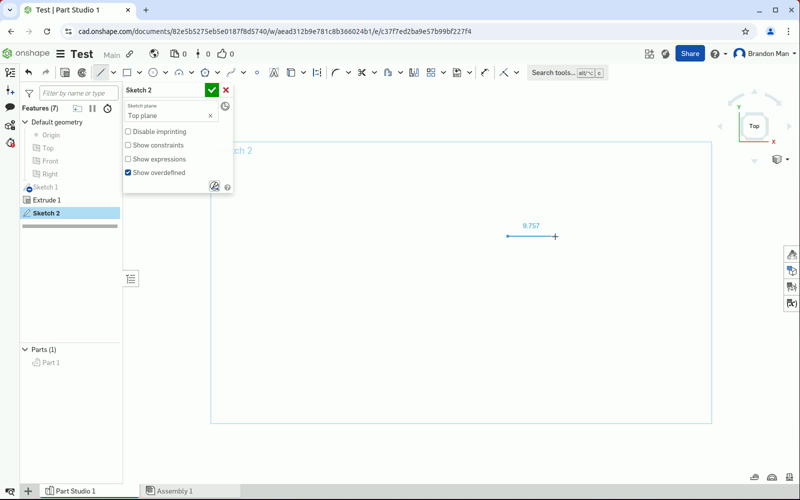
click(555, 236)
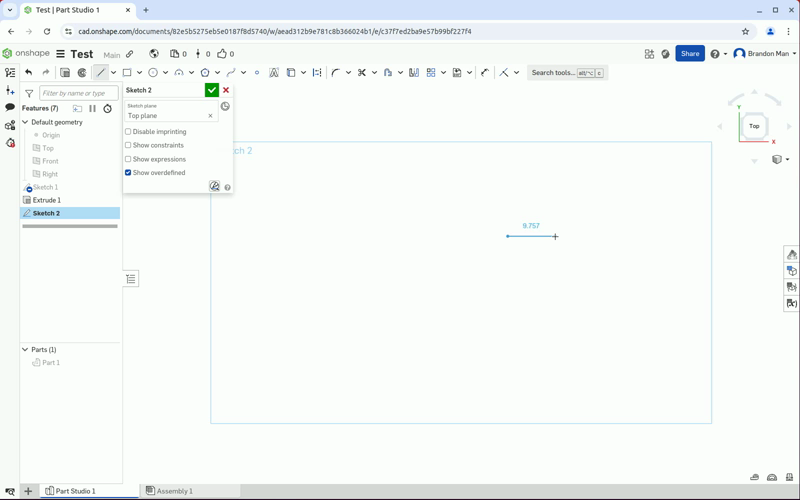
key_up(shift)
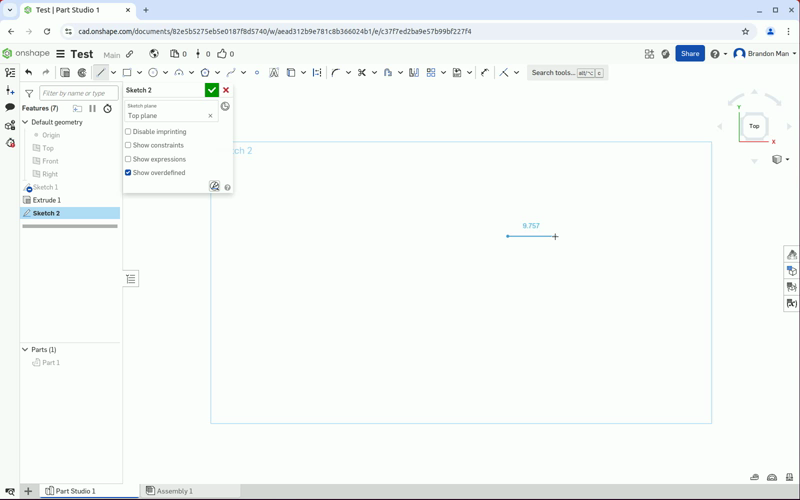
key_down(shift)
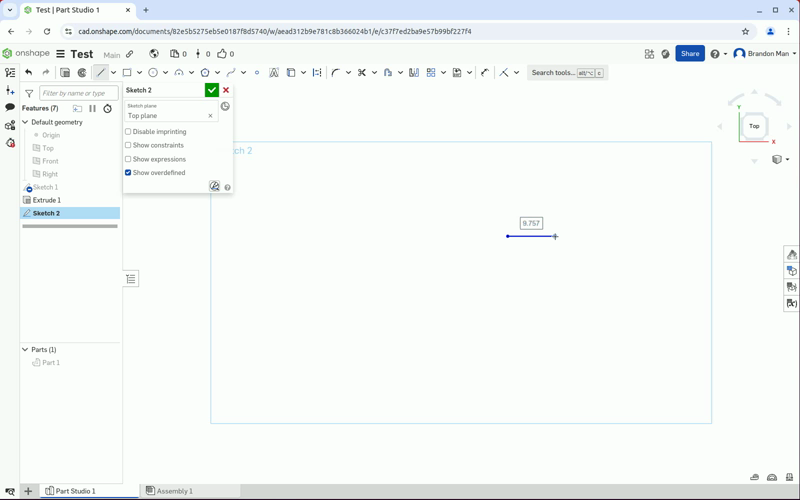
mouse_move(585, 236)
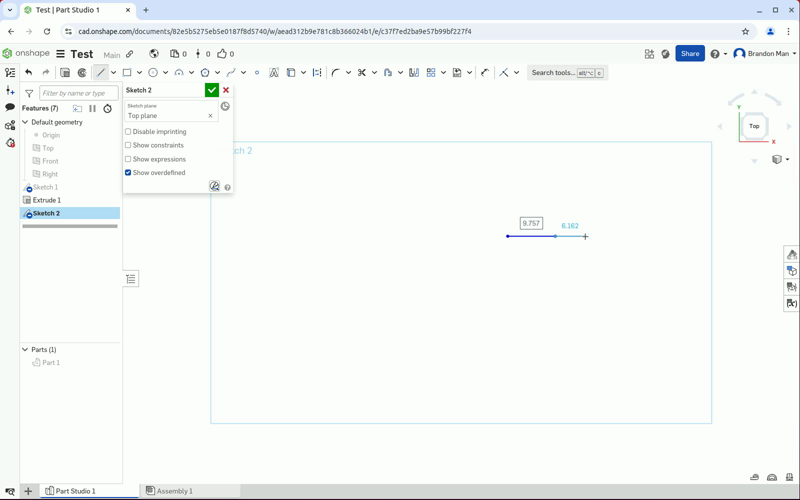
mouse_move(555, 188)
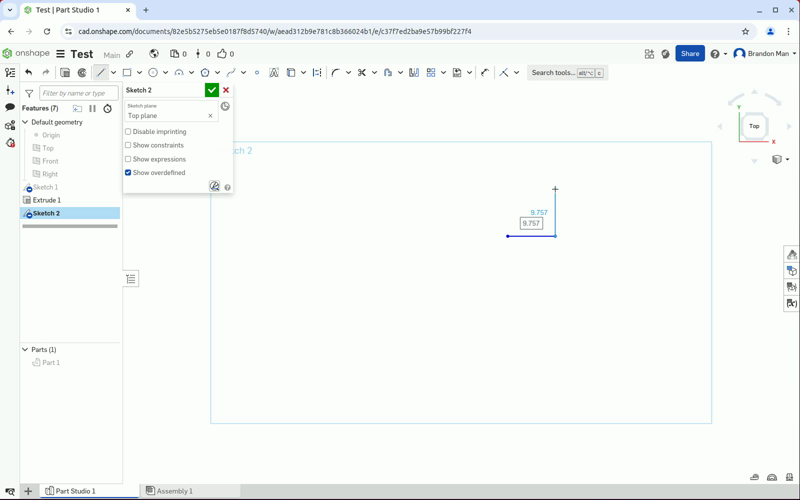
click(555, 188)
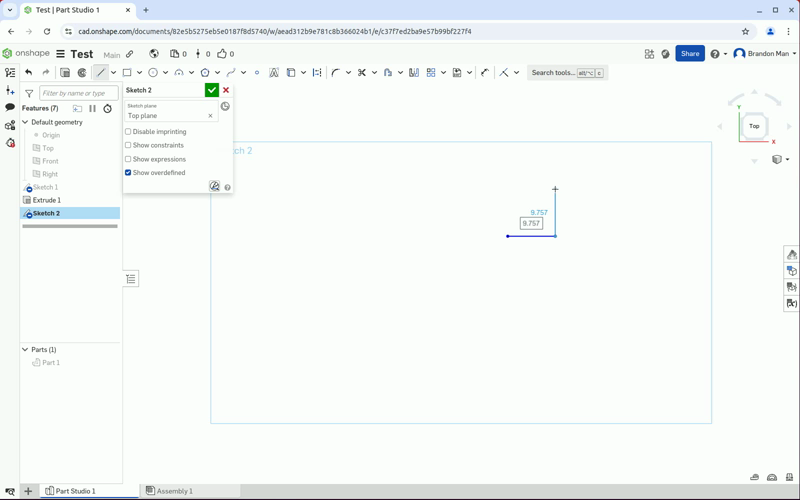
key_up(shift)
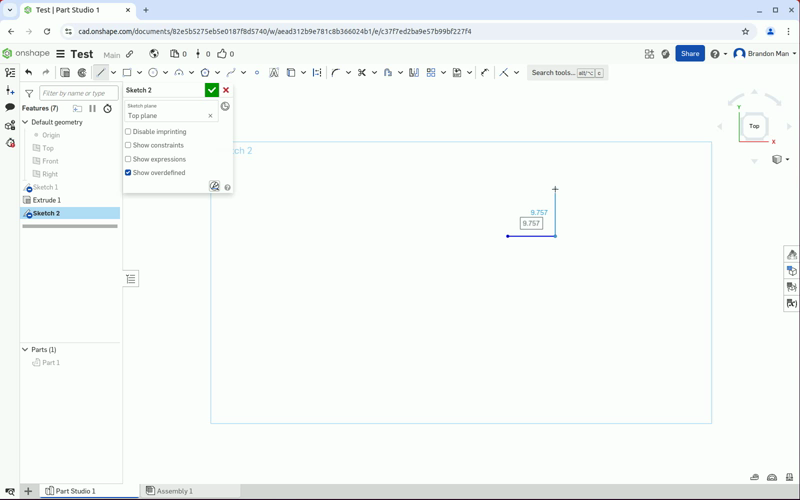
key_down(shift)
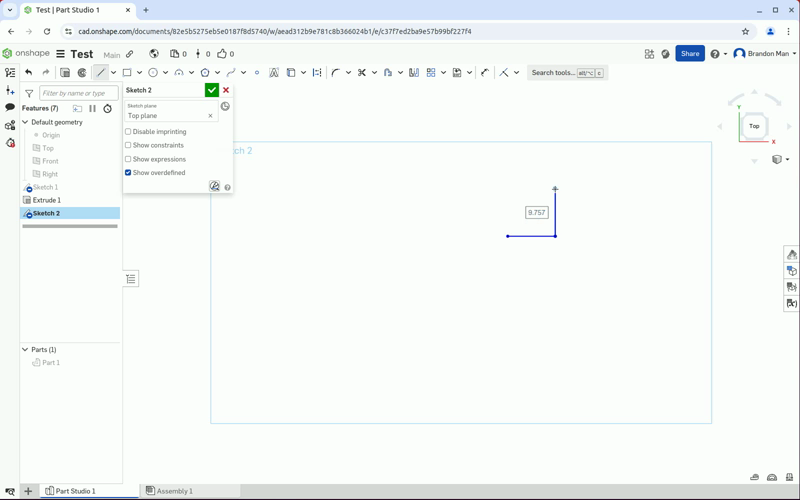
mouse_move(585, 188)
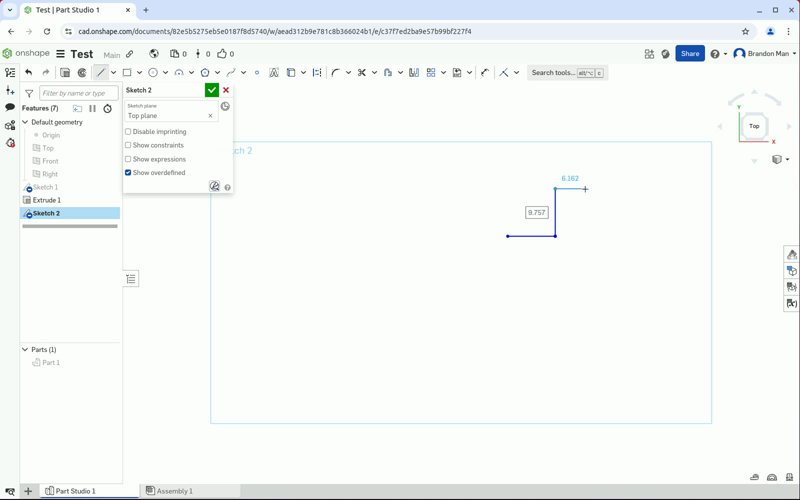
mouse_move(507, 188)
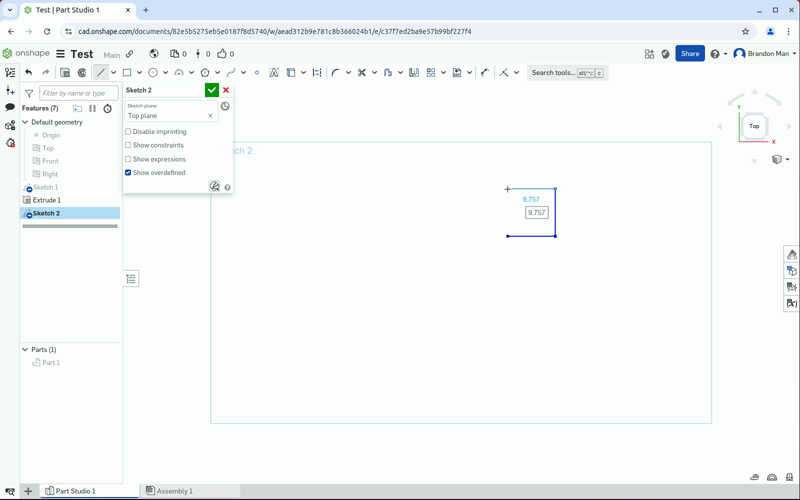
click(507, 188)
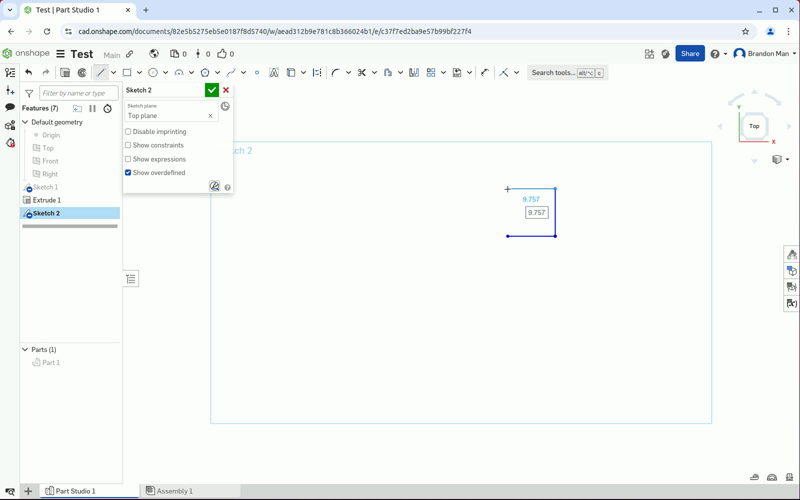
key_up(shift)
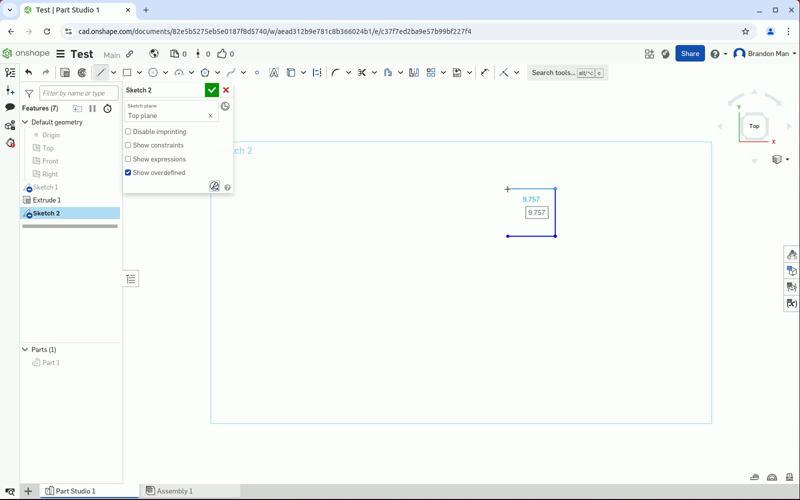
mouse_move(537, 188)
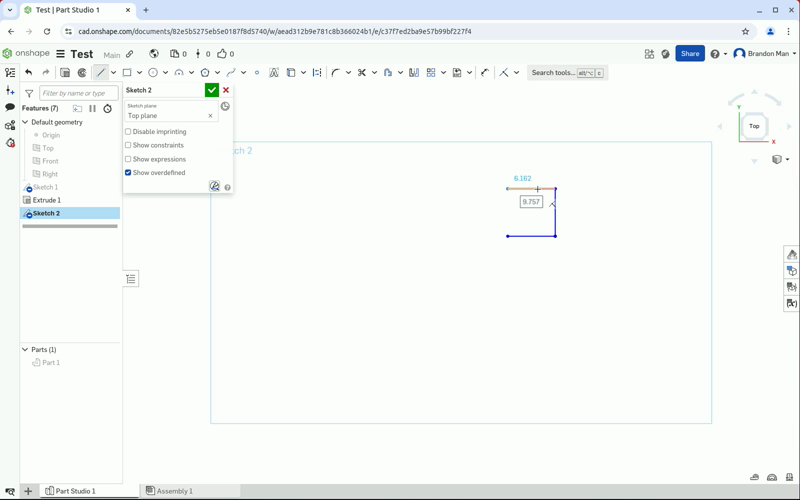
key_down(shift)
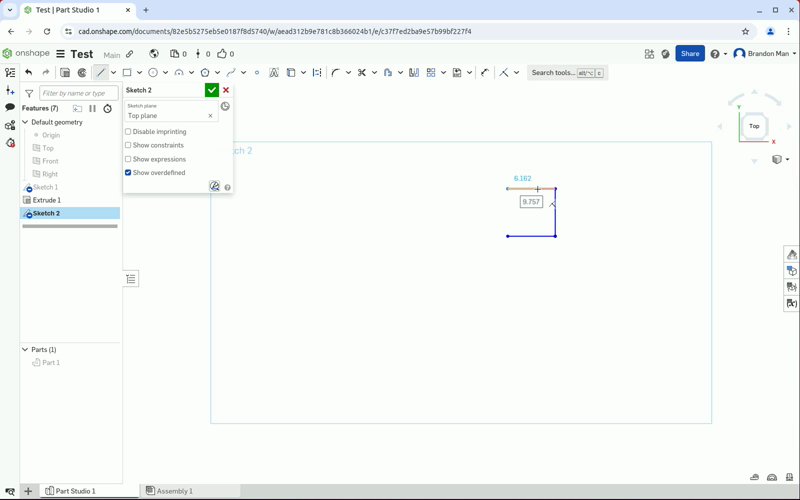
mouse_move(507, 236)
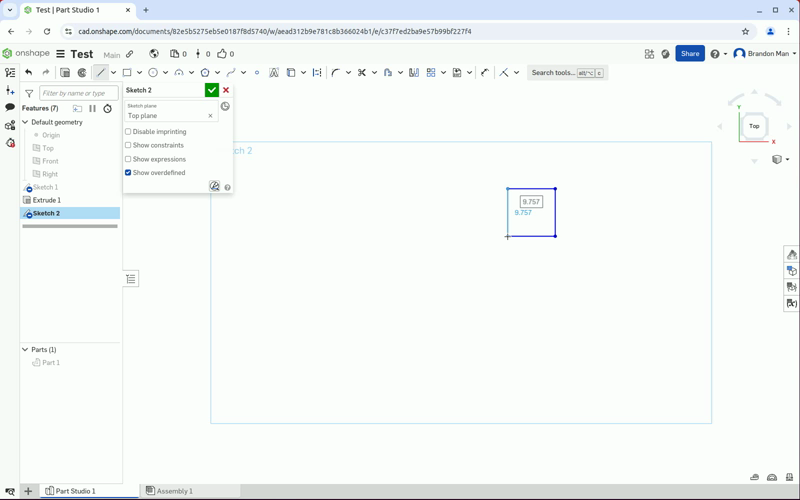
key_up(shift)
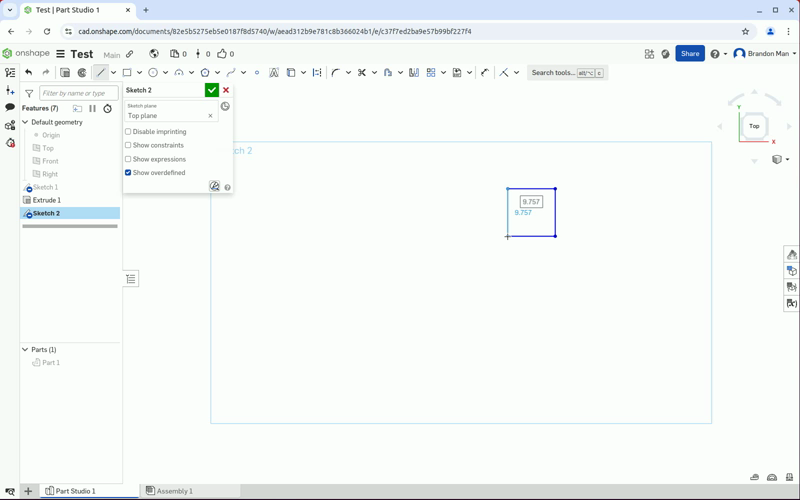
click(507, 236)
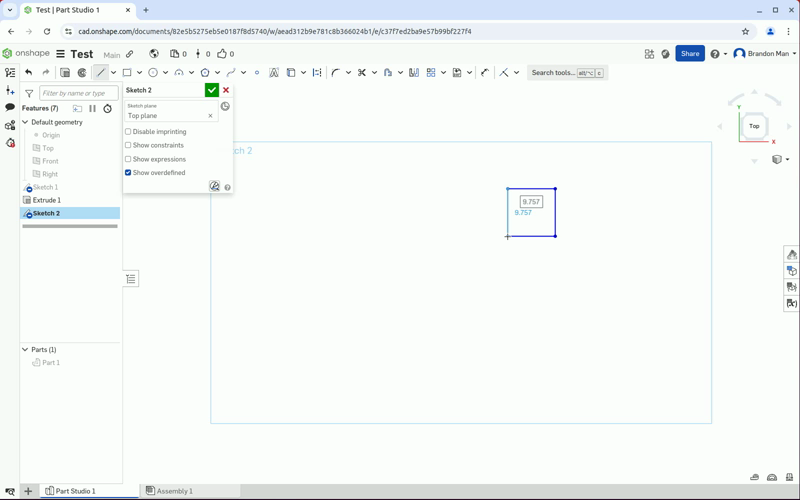
key(esc)
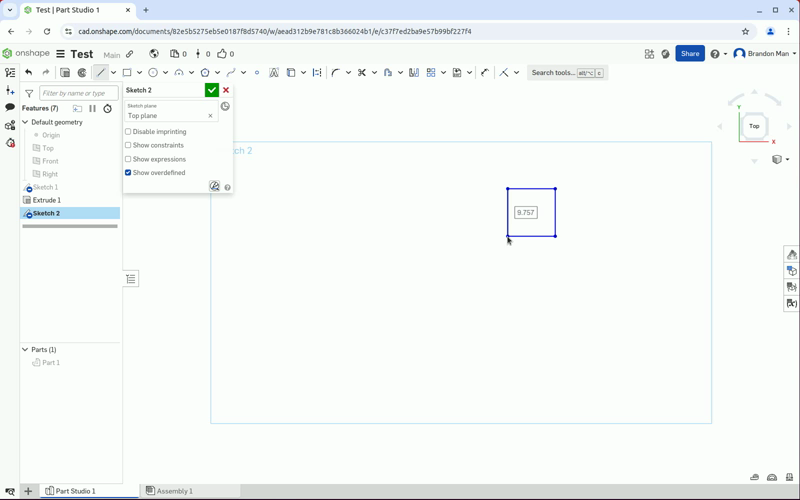
mouse_move(544, 199)
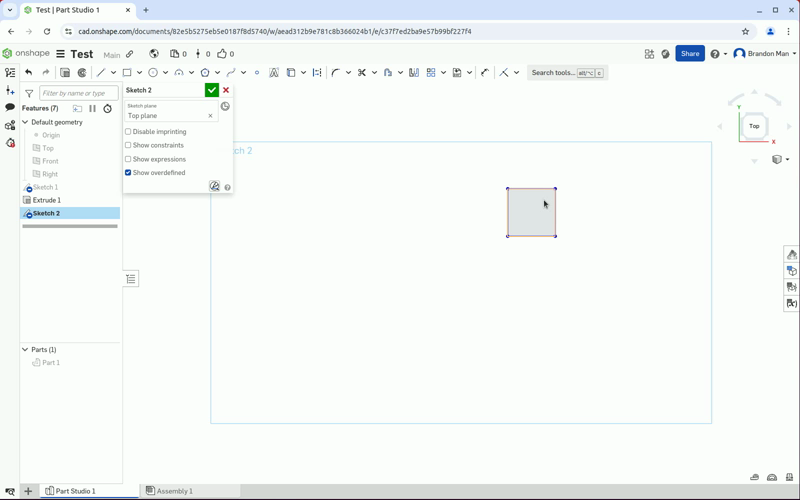
click(544, 199)
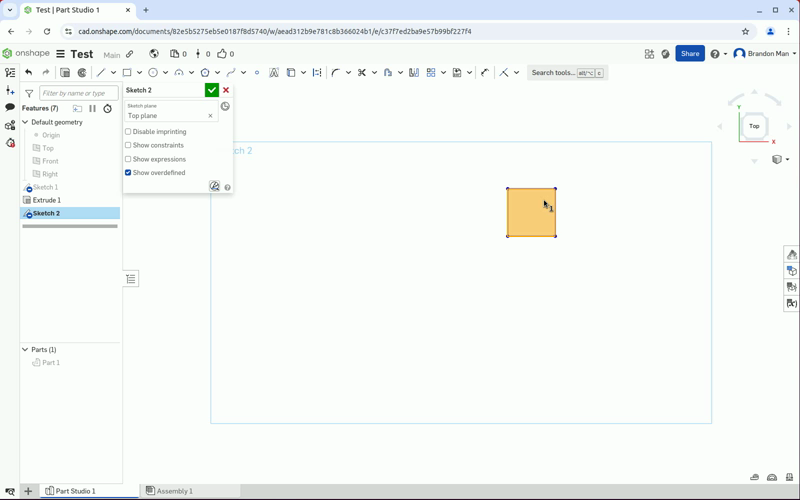
mouse_move(73, 352)
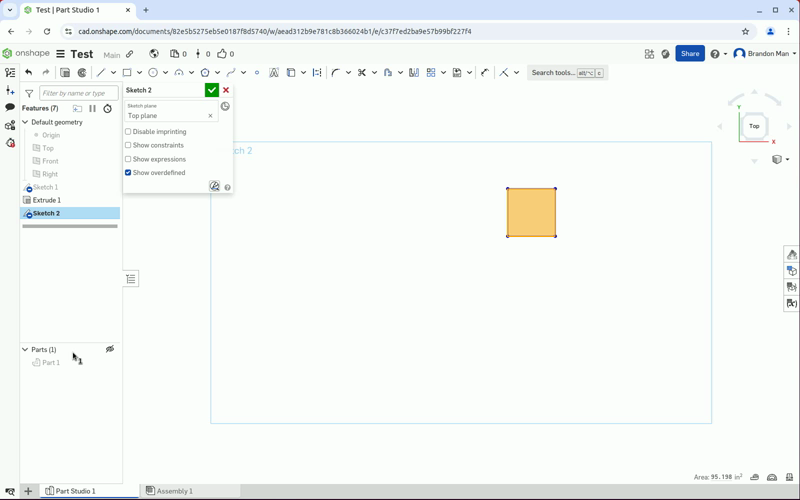
key(shift+y)
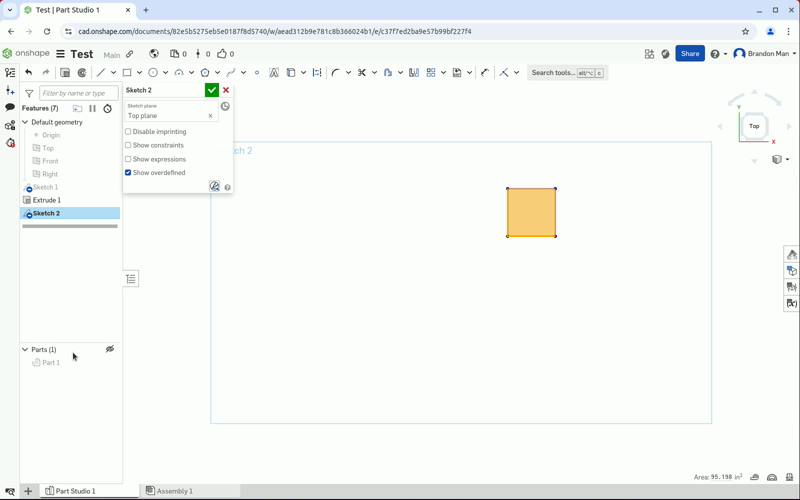
key(shift+e)
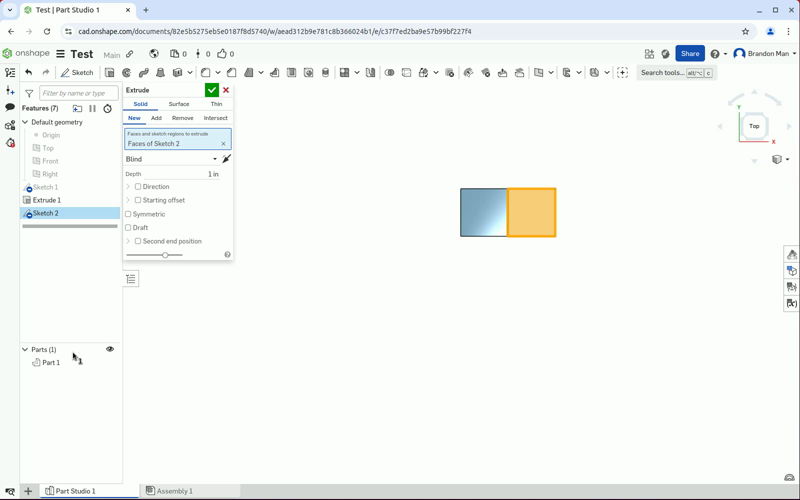
mouse_move(143, 106)
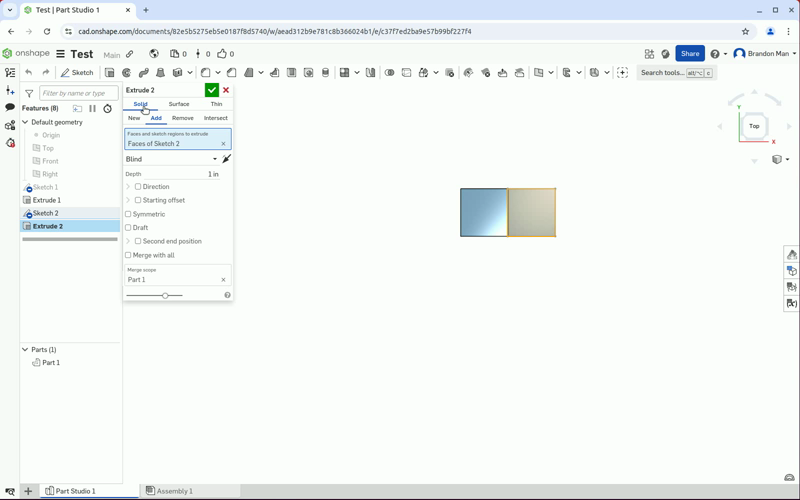
click(143, 106)
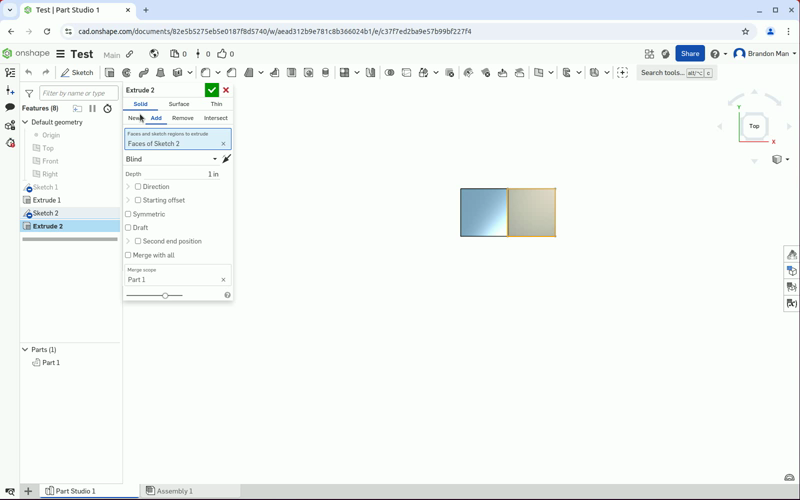
mouse_move(137, 120)
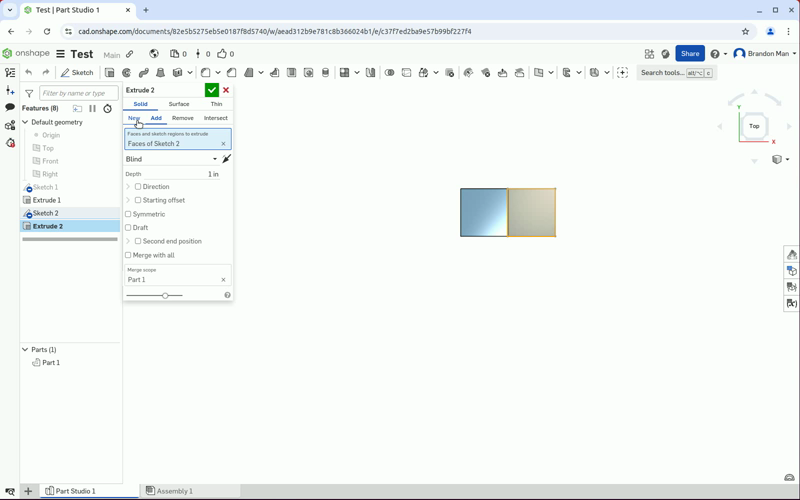
click(137, 120)
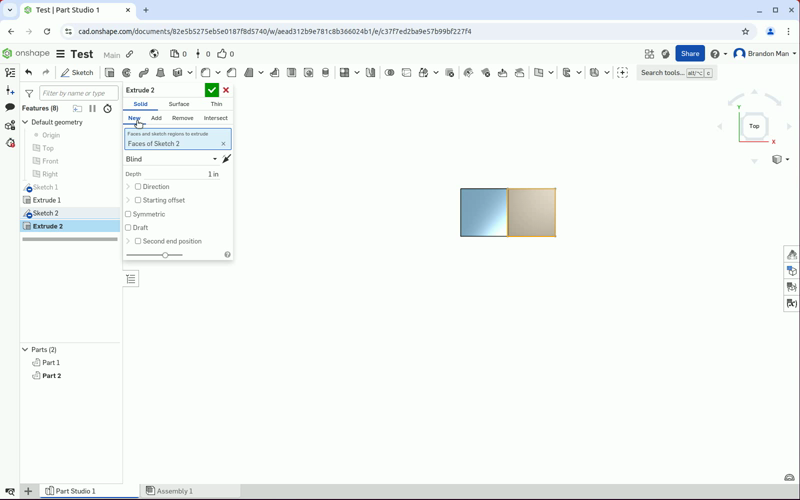
key(tab, 4)
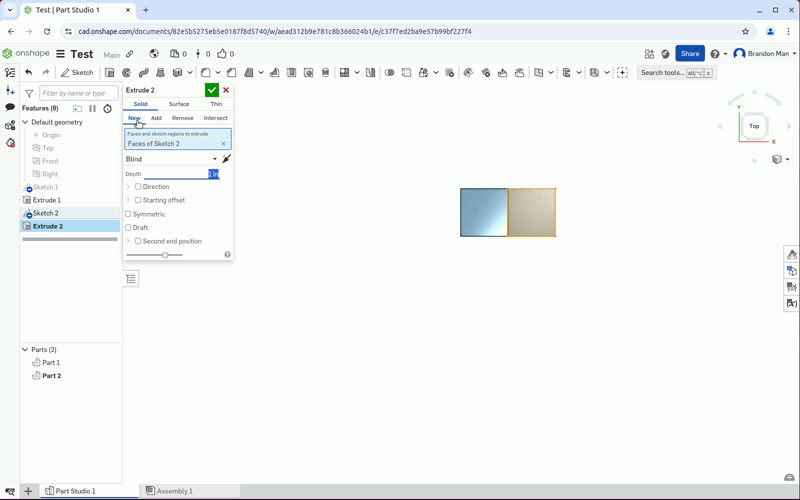
text(19.257)
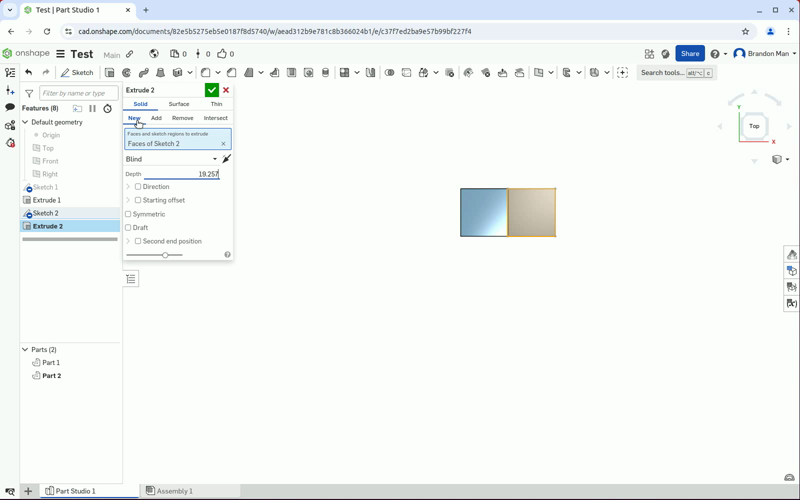
key(enter)
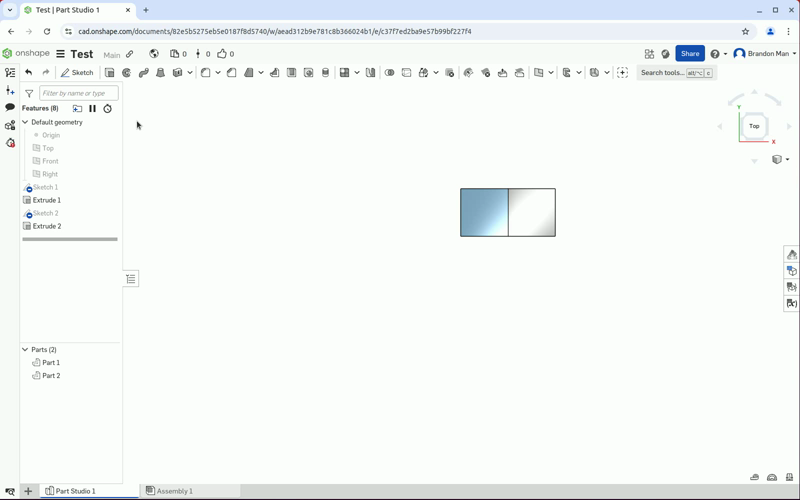
key(shift+h)
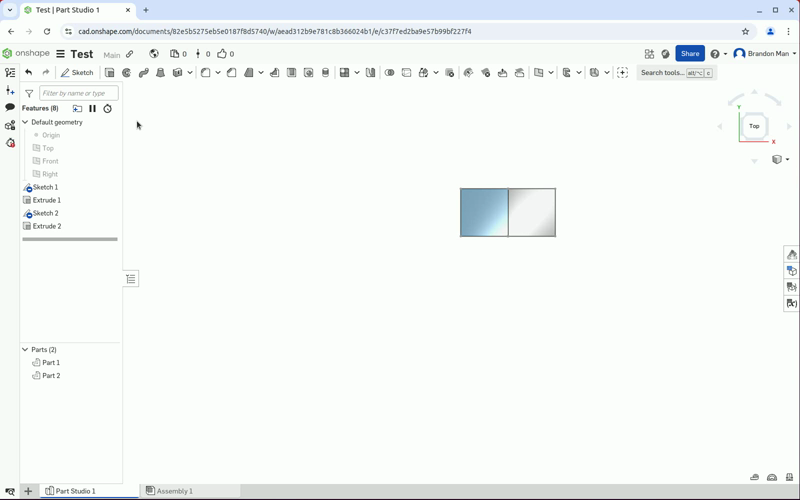
key(shift+h)
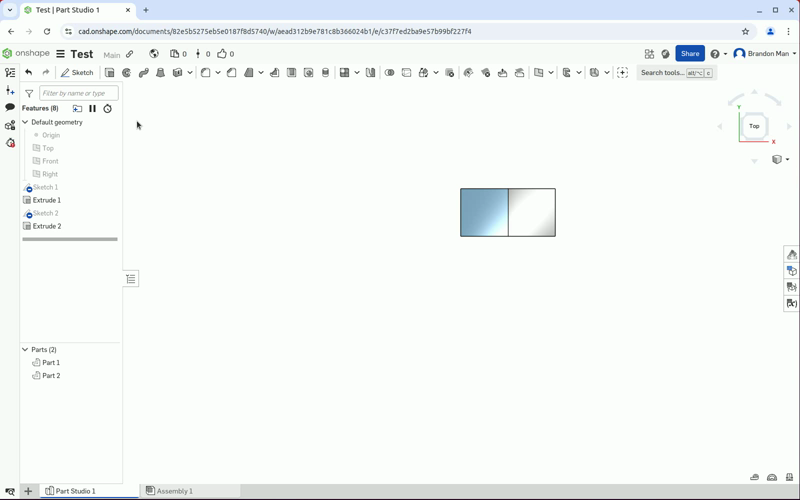
mouse_move(73, 189)
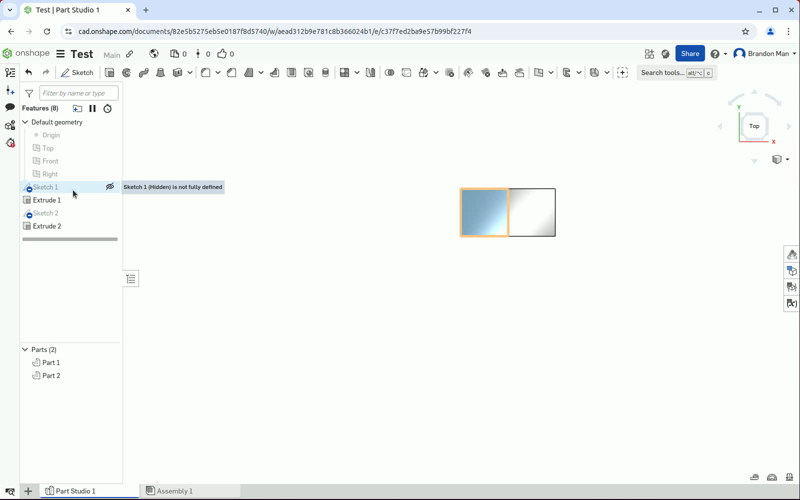
click(73, 189)
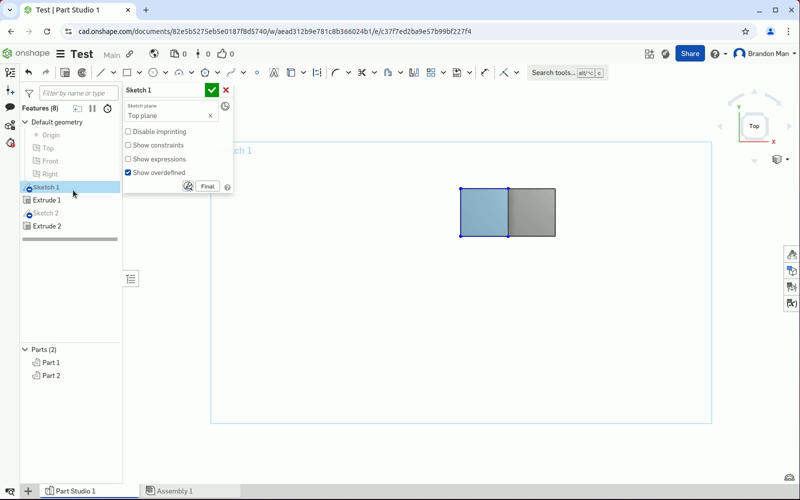
mouse_move(229, 92)
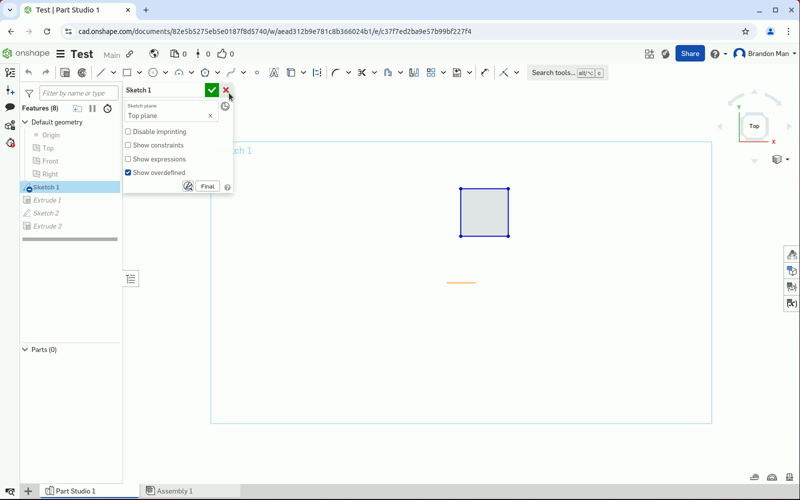
click(229, 92)
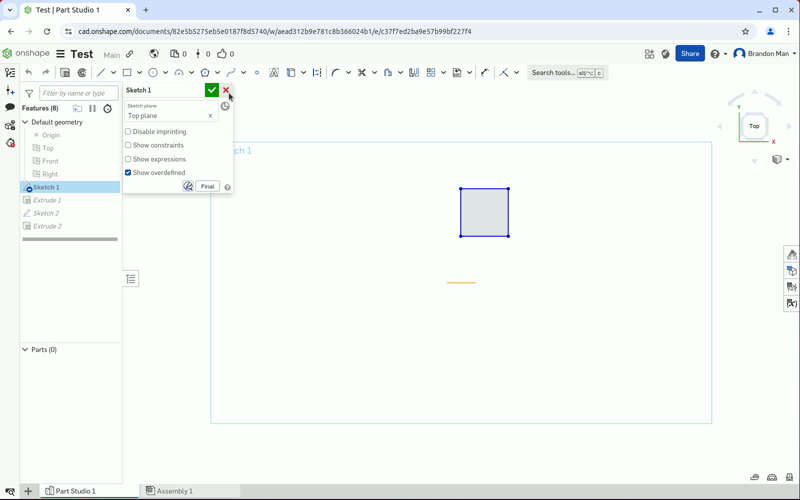
key(shift+s)
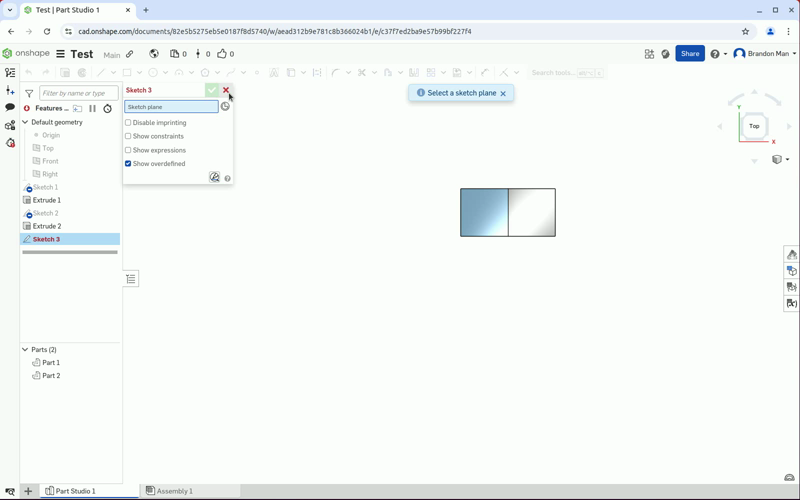
mouse_move(73, 150)
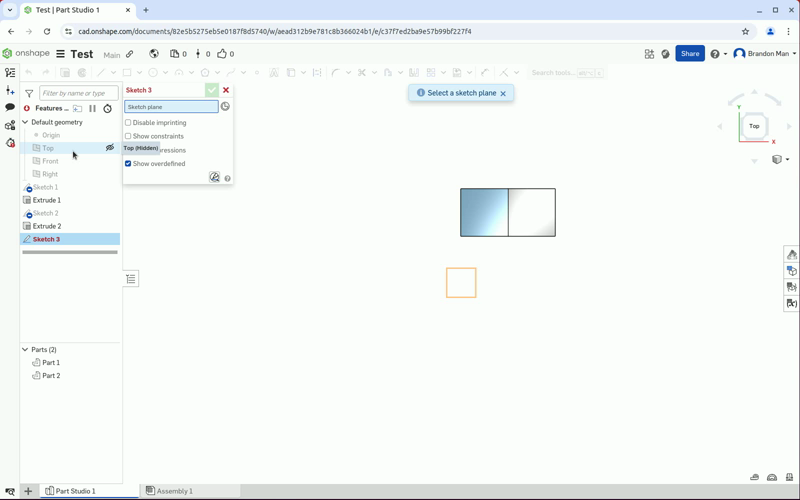
click(73, 150)
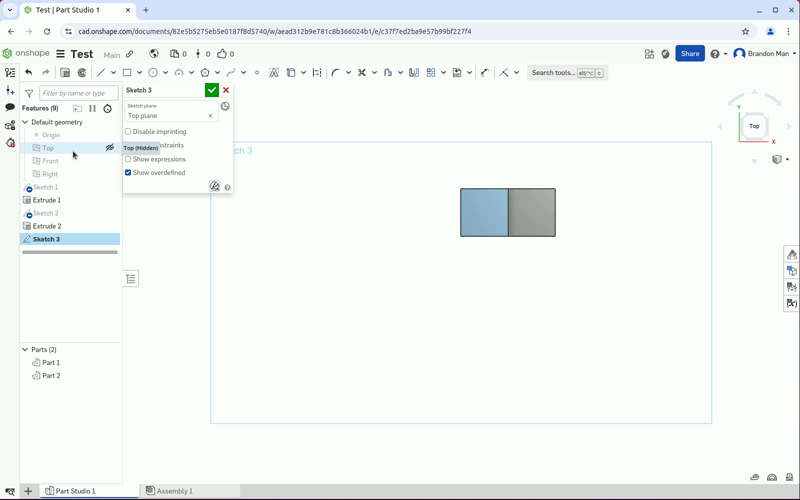
mouse_move(73, 352)
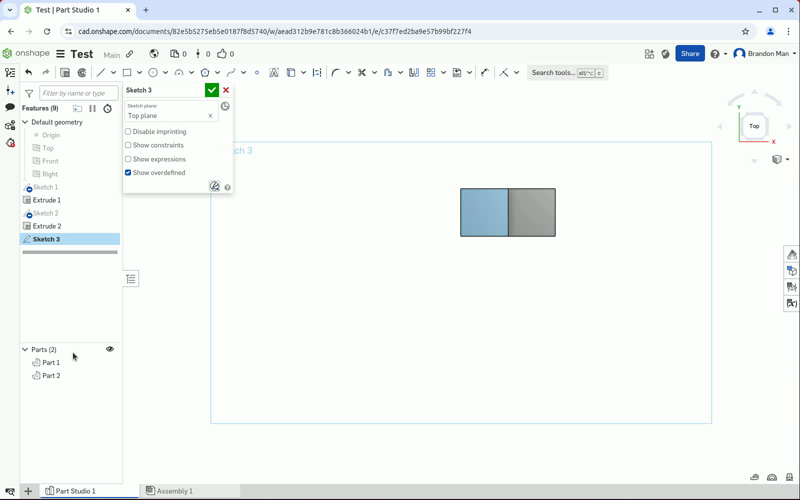
key(y)
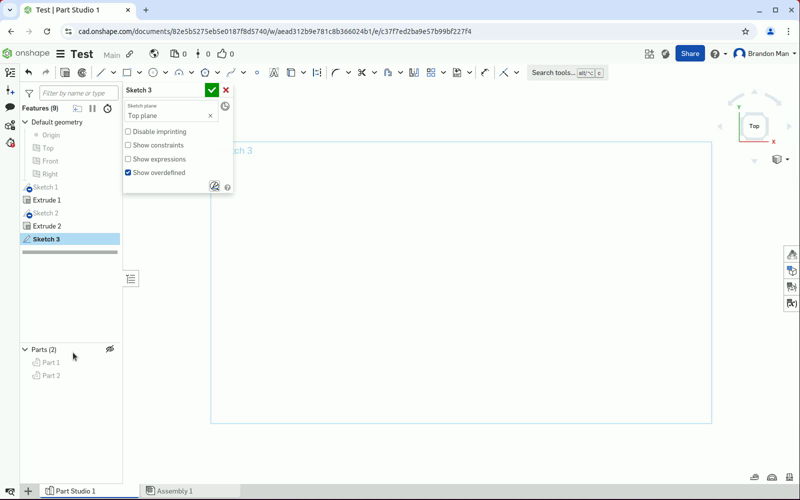
key(l)
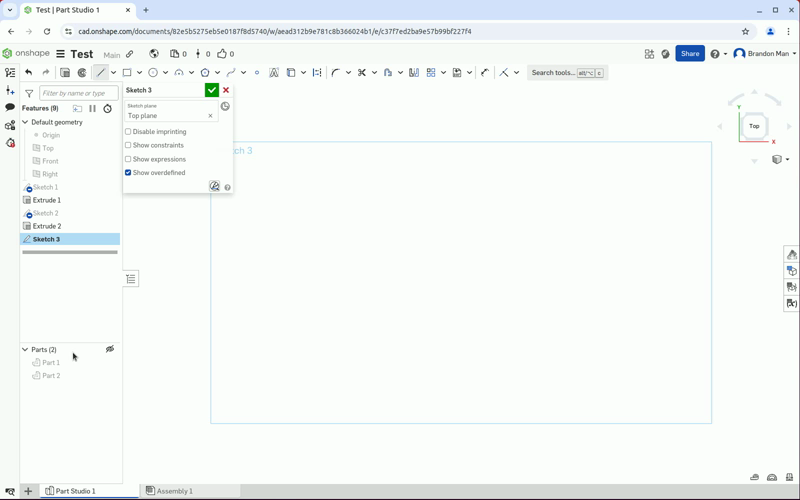
key_down(shift)
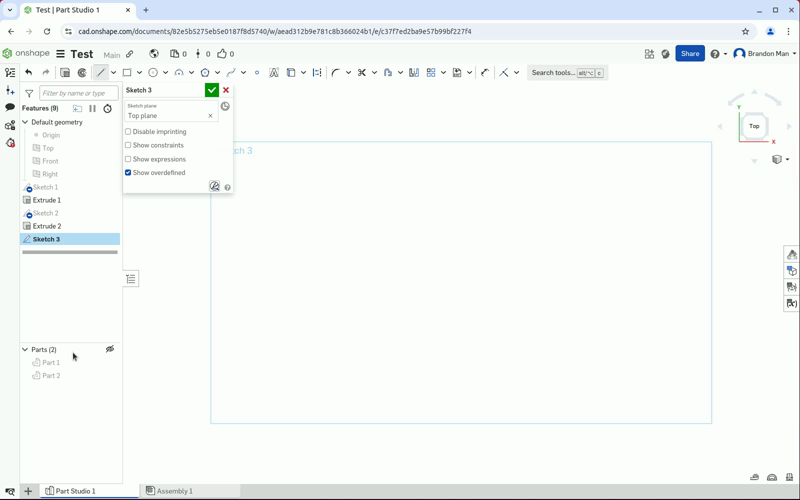
mouse_move(507, 282)
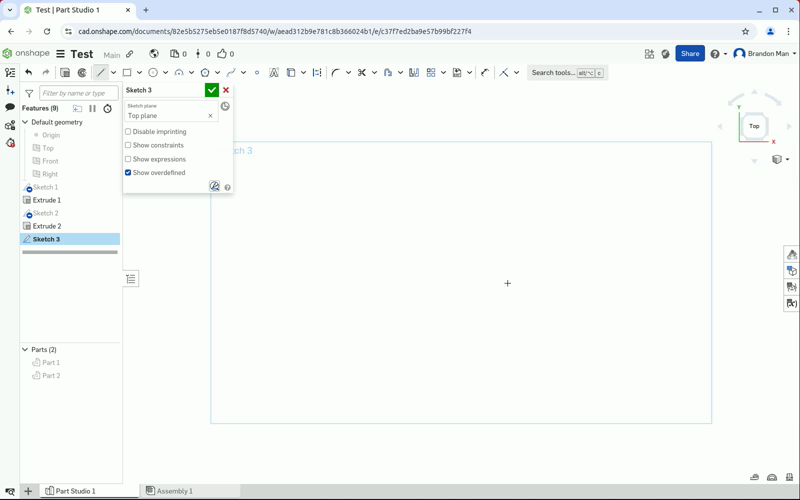
click(507, 282)
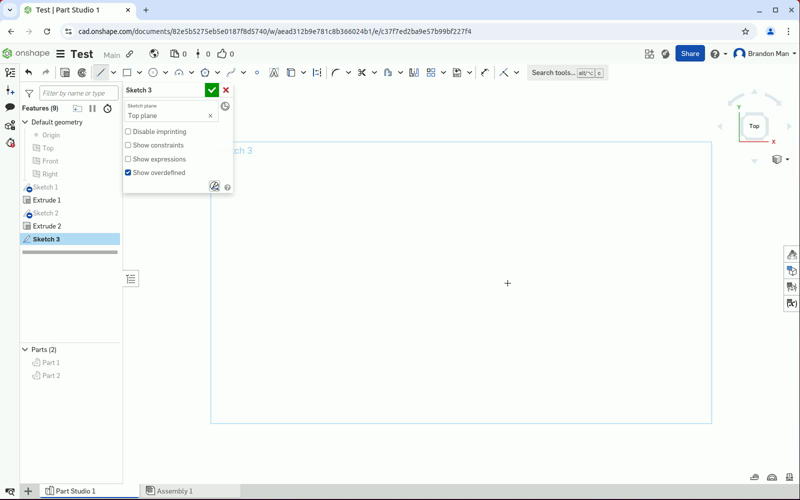
key_up(shift)
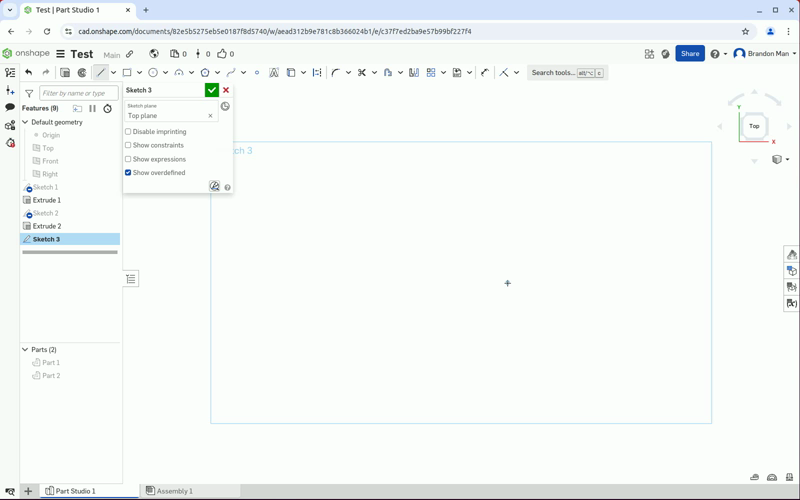
key_down(shift)
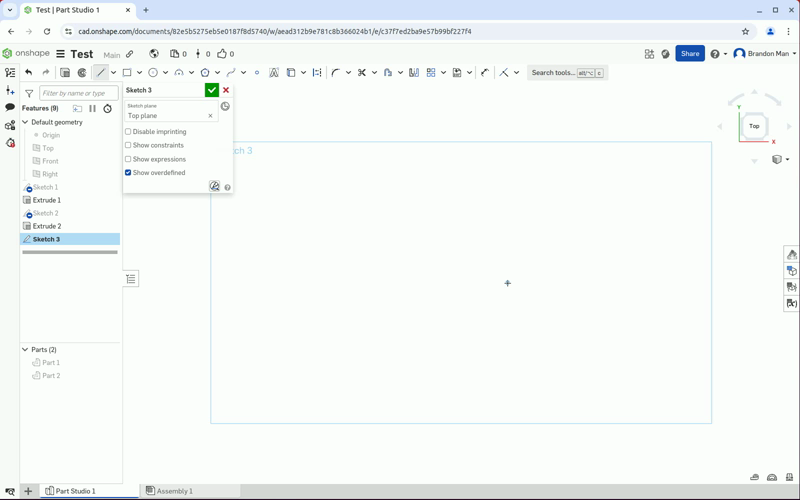
mouse_move(537, 282)
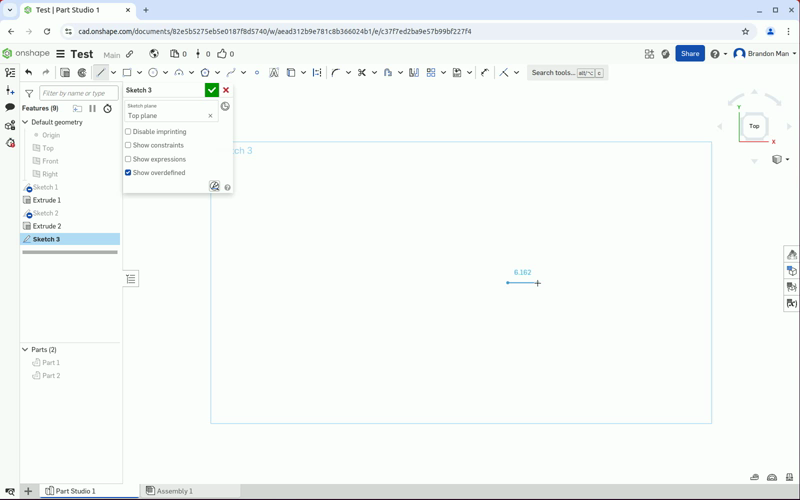
mouse_move(555, 282)
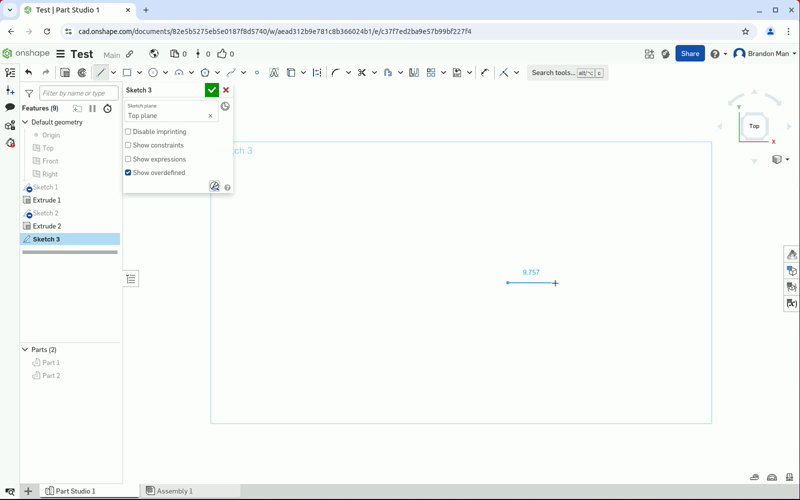
click(555, 282)
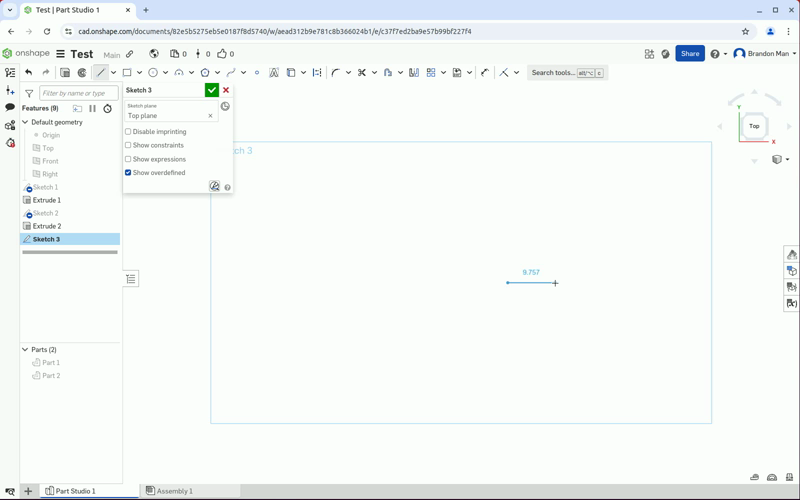
key_up(shift)
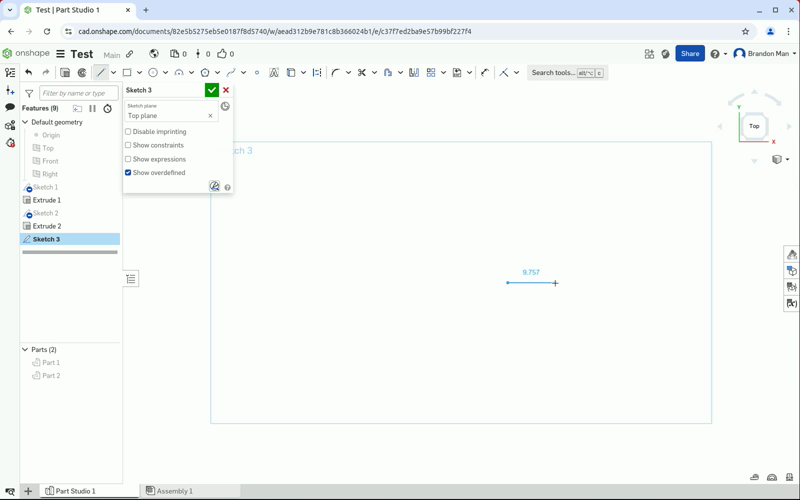
key_down(shift)
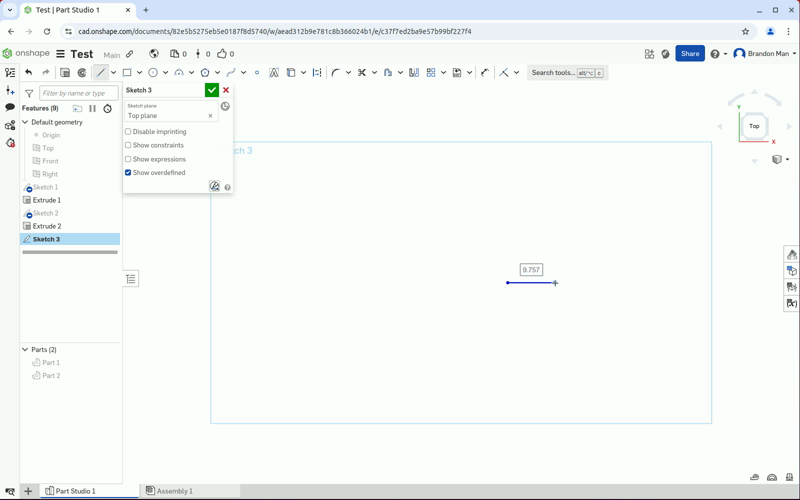
mouse_move(585, 282)
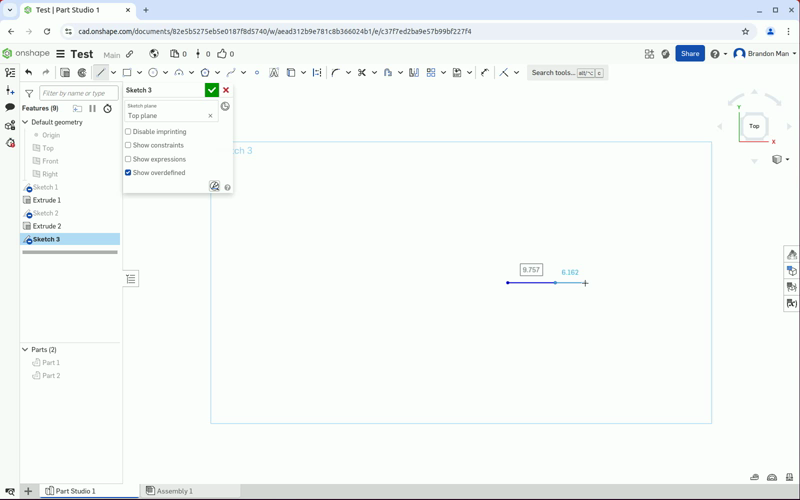
mouse_move(555, 235)
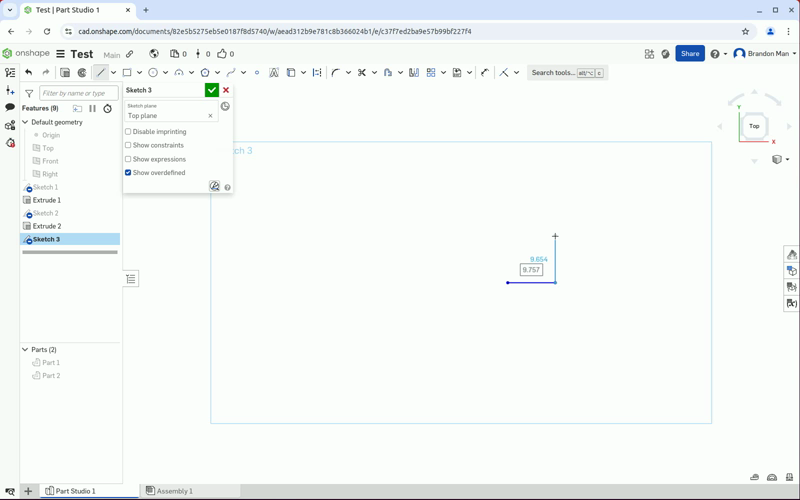
click(555, 235)
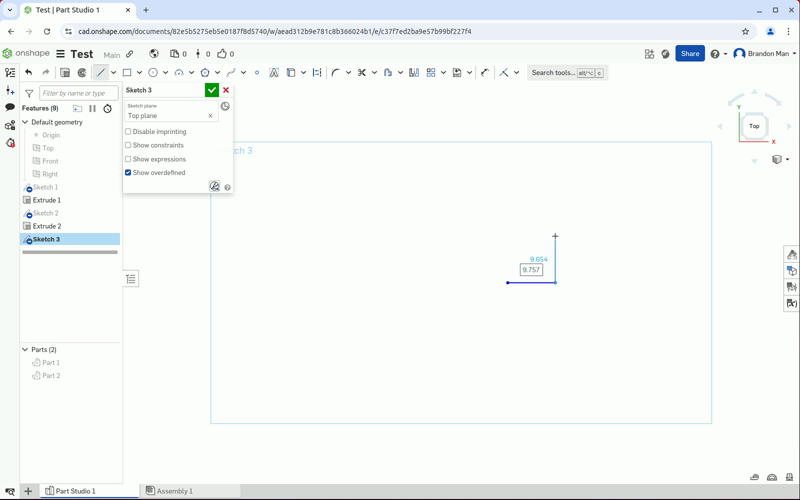
key_up(shift)
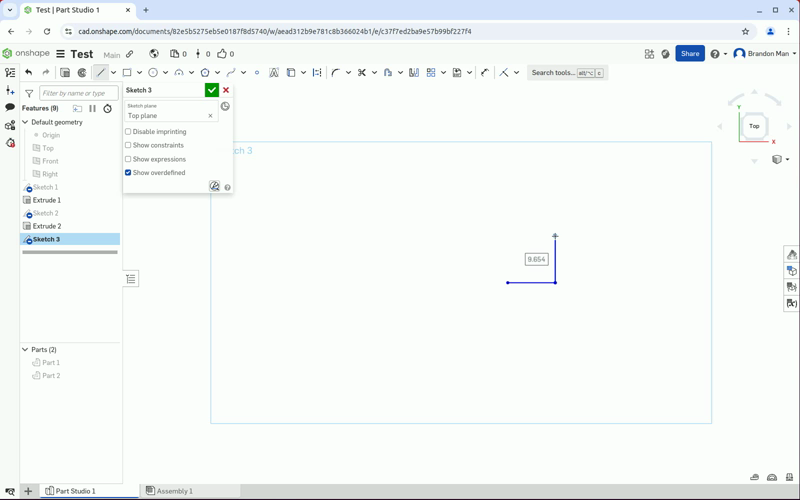
key_down(shift)
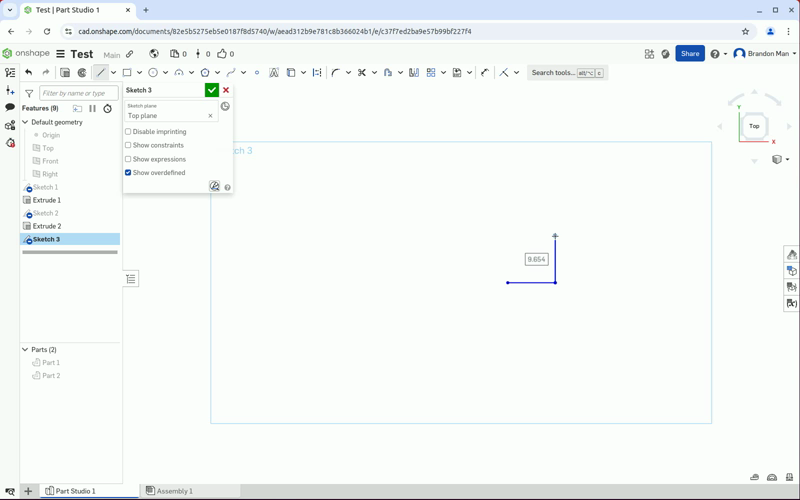
mouse_move(585, 235)
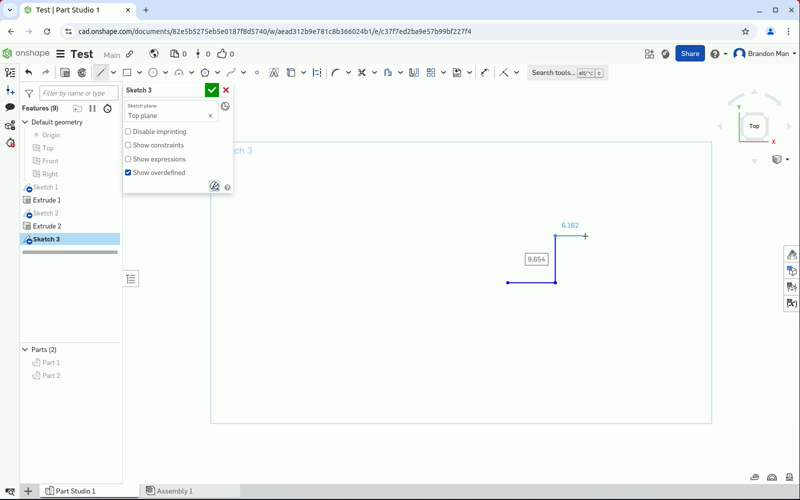
mouse_move(507, 235)
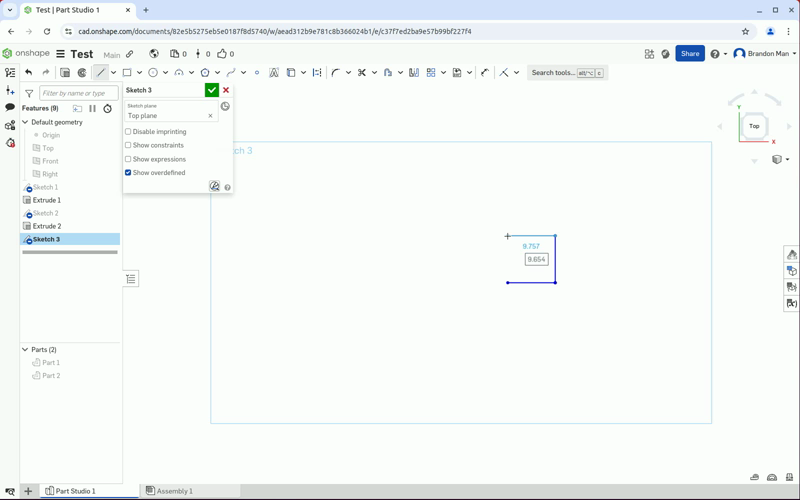
click(507, 235)
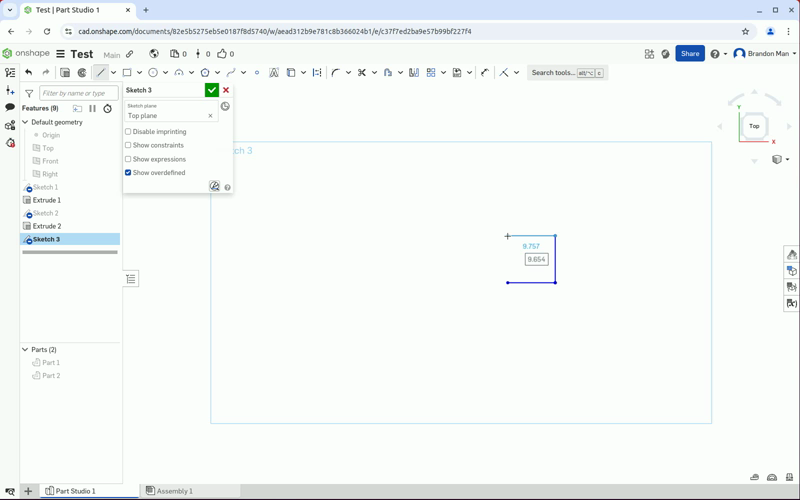
key_up(shift)
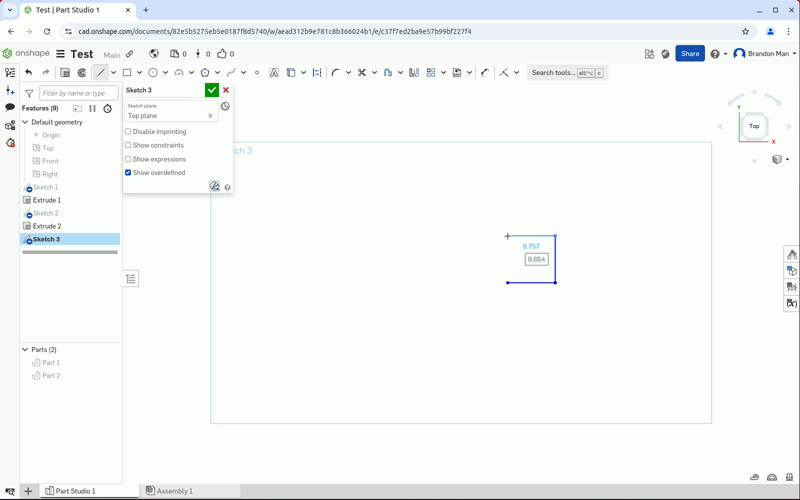
mouse_move(537, 235)
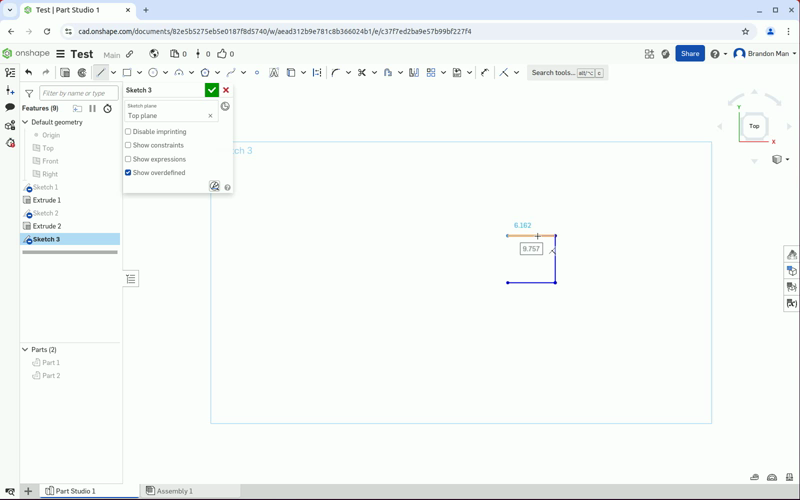
key_down(shift)
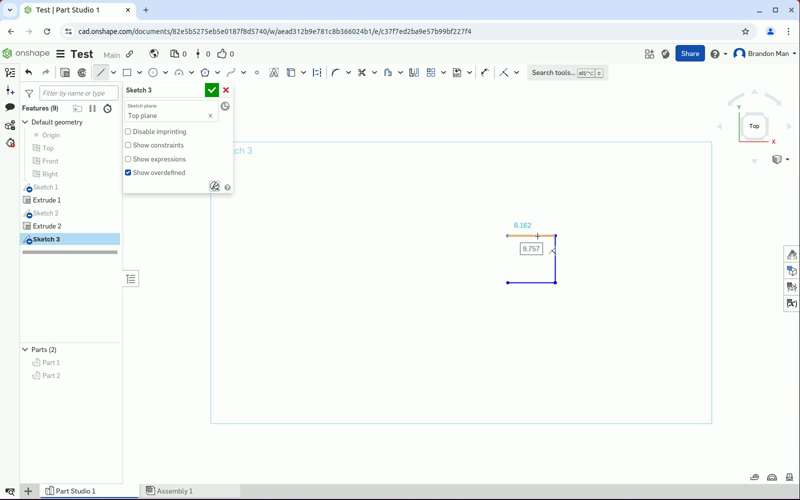
mouse_move(507, 282)
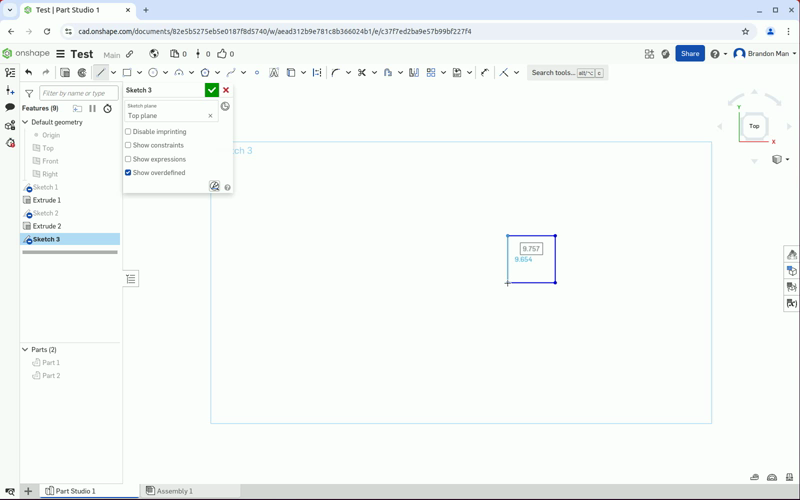
key_up(shift)
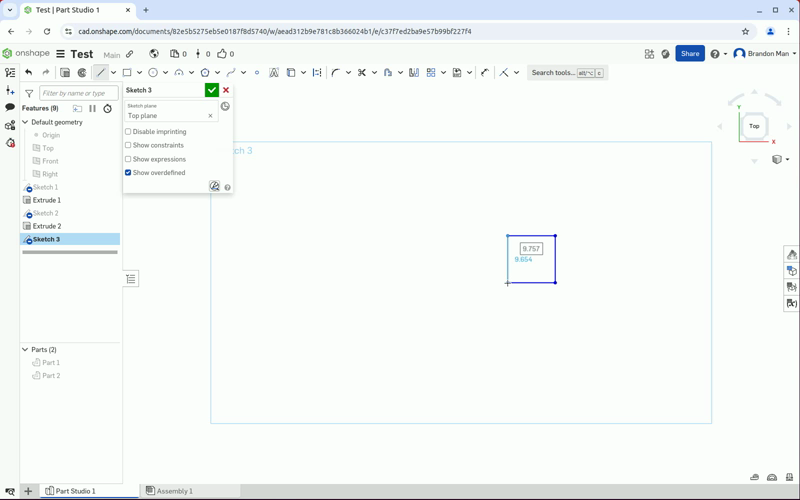
click(507, 282)
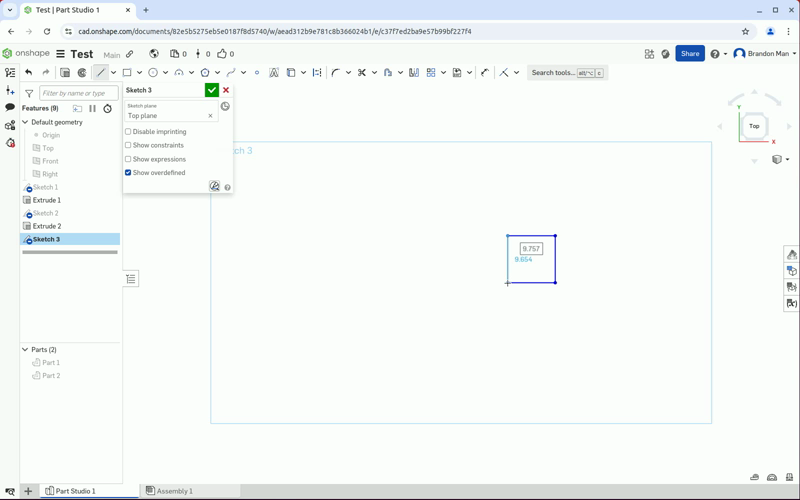
key(esc)
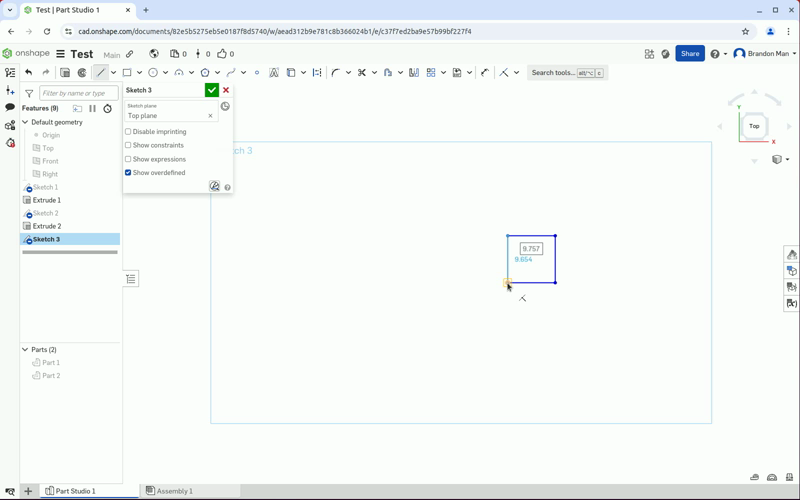
mouse_move(517, 268)
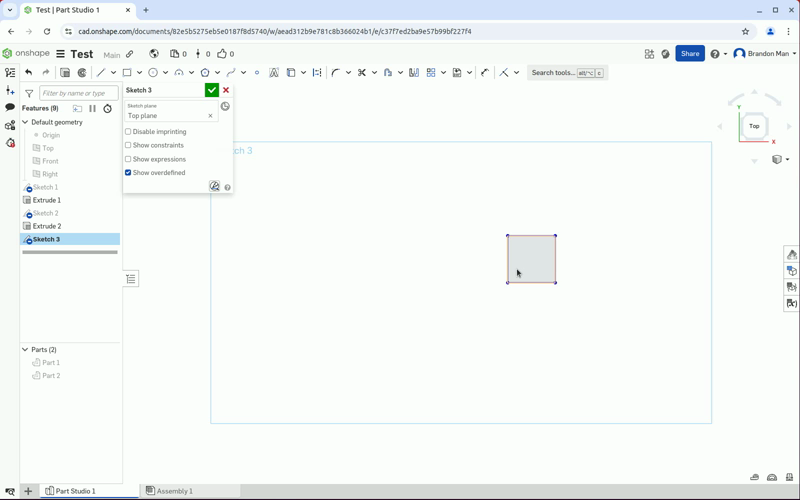
click(517, 268)
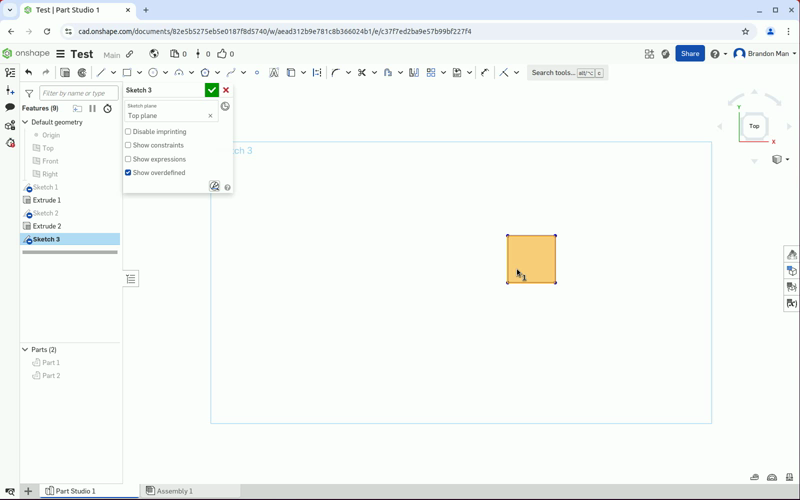
mouse_move(73, 352)
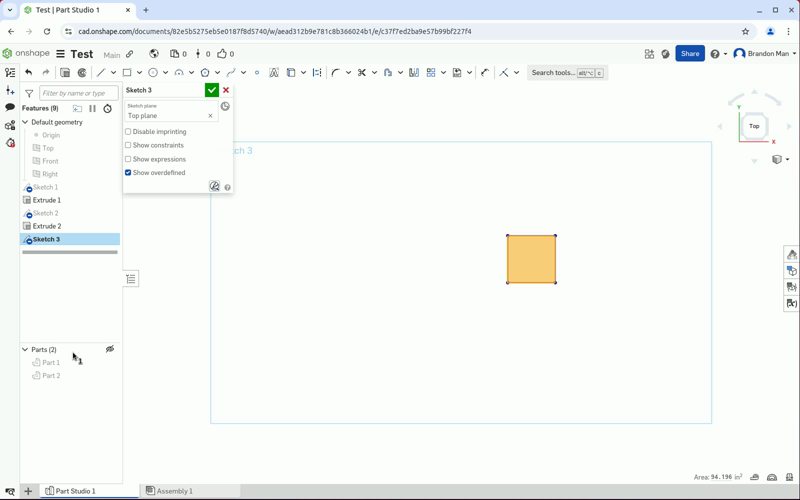
key(shift+y)
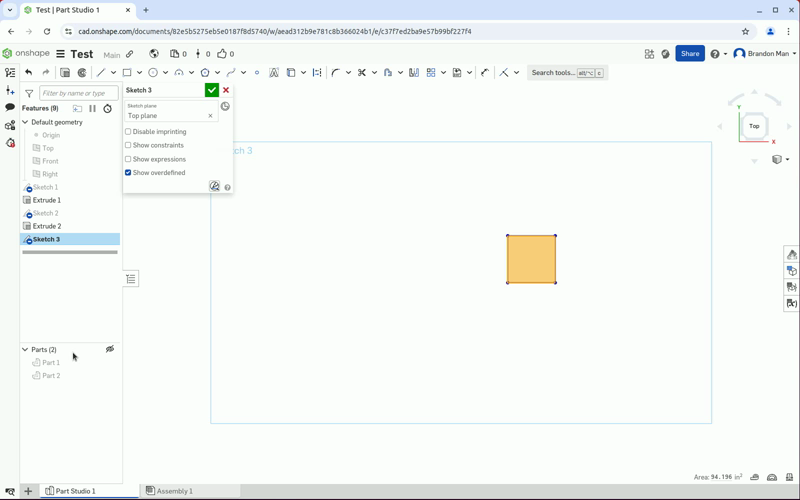
key(shift+e)
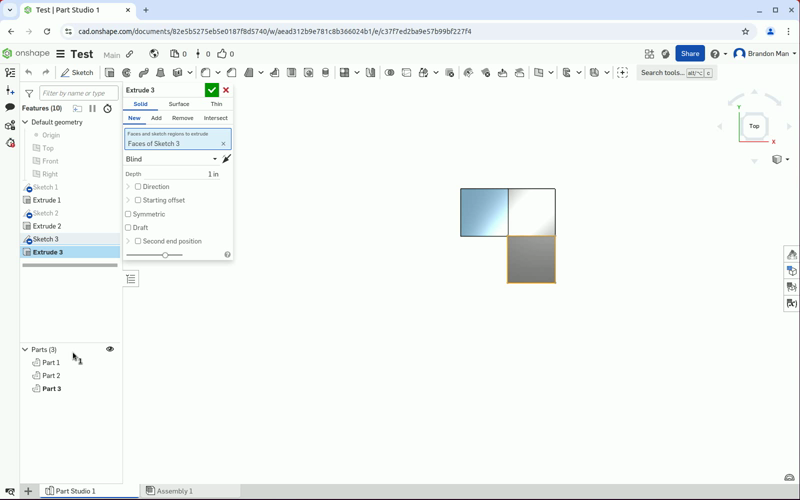
mouse_move(143, 106)
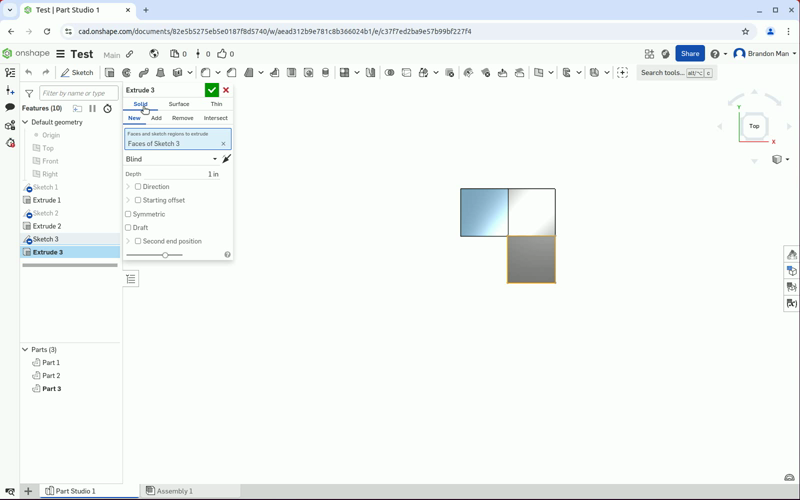
click(143, 106)
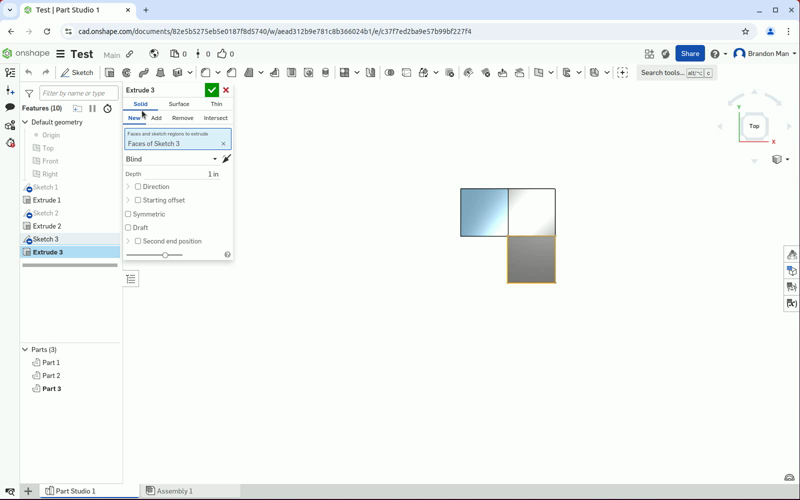
mouse_move(137, 120)
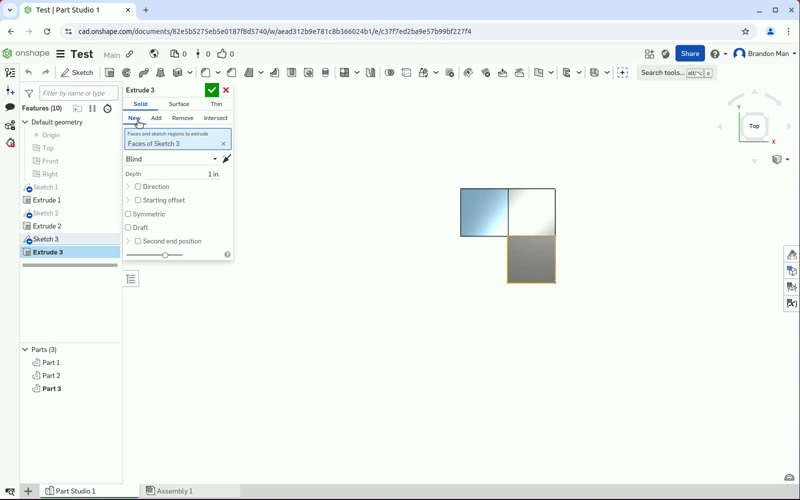
click(137, 120)
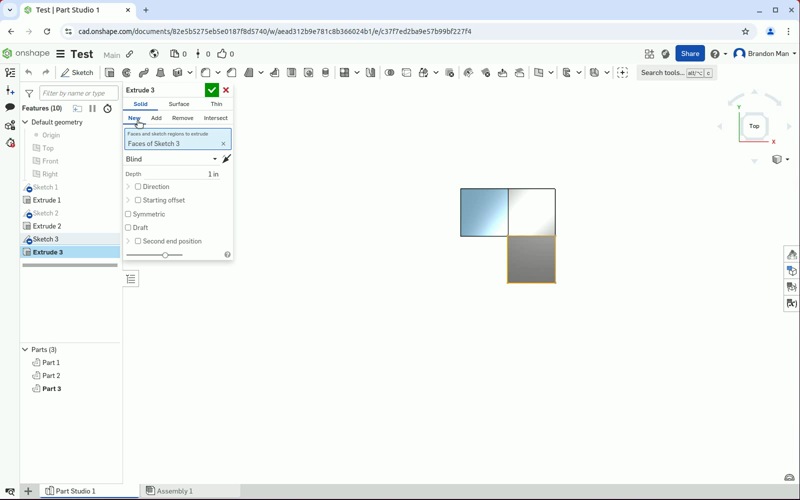
key(tab, 4)
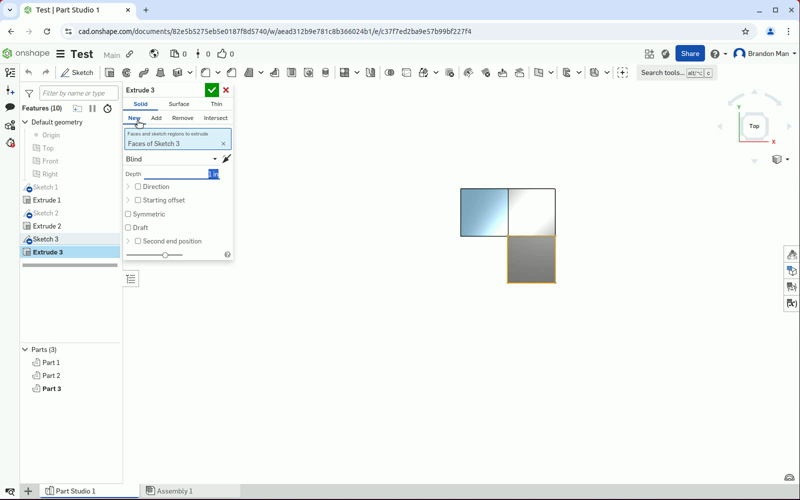
text(15.405)
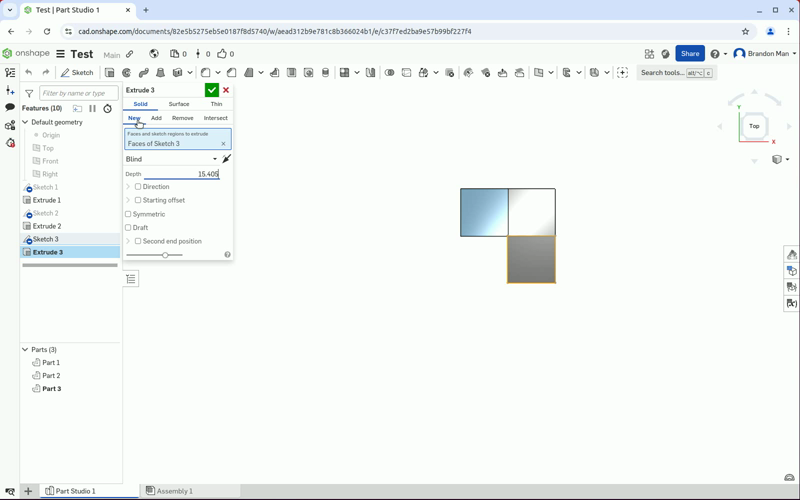
key(enter)
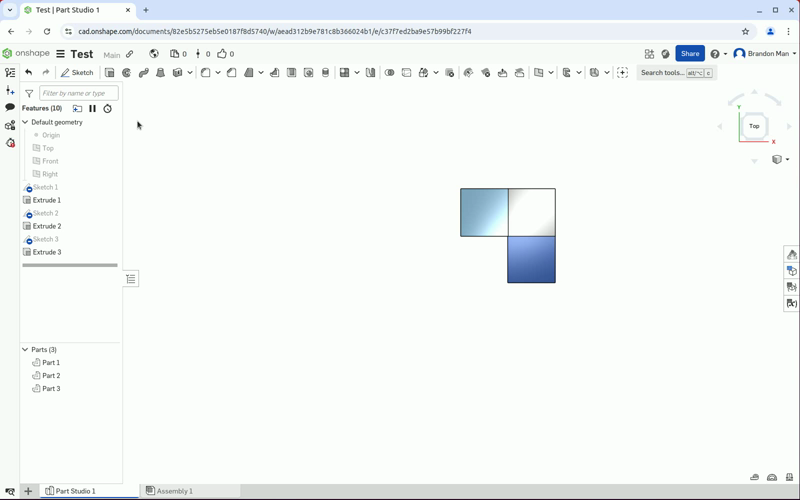
key(shift+h)
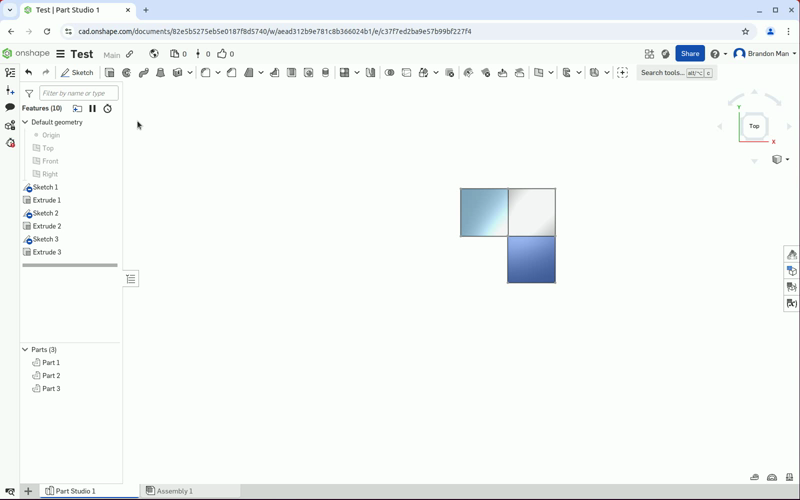
key(shift+h)
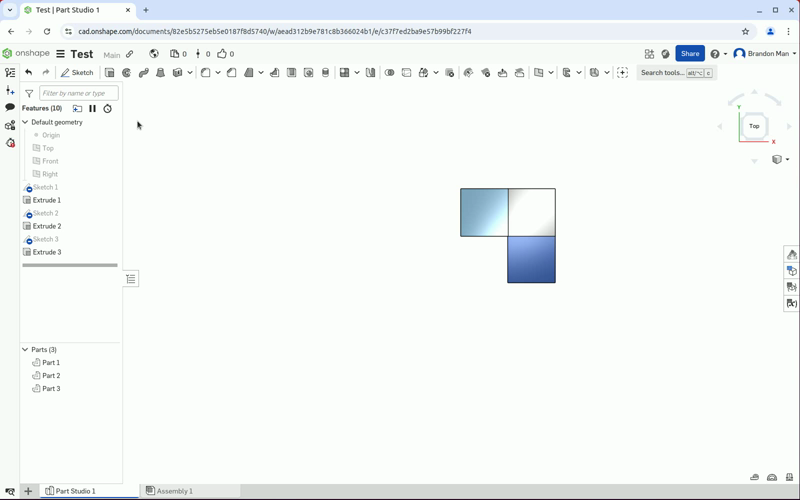
mouse_move(73, 189)
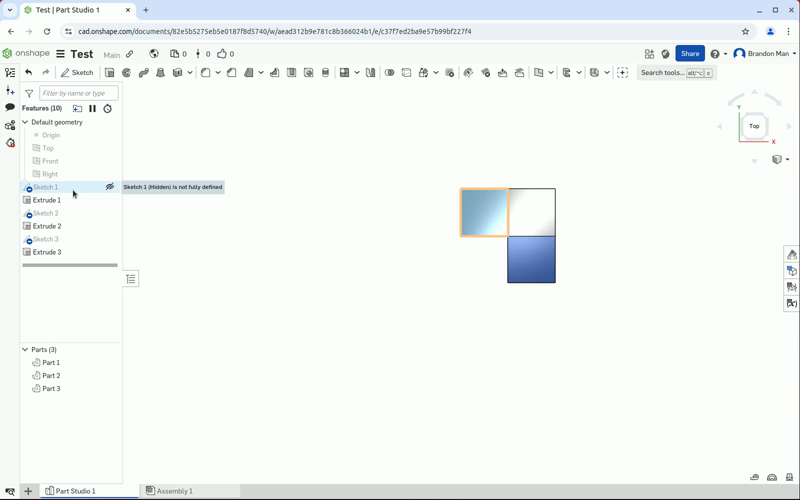
click(73, 189)
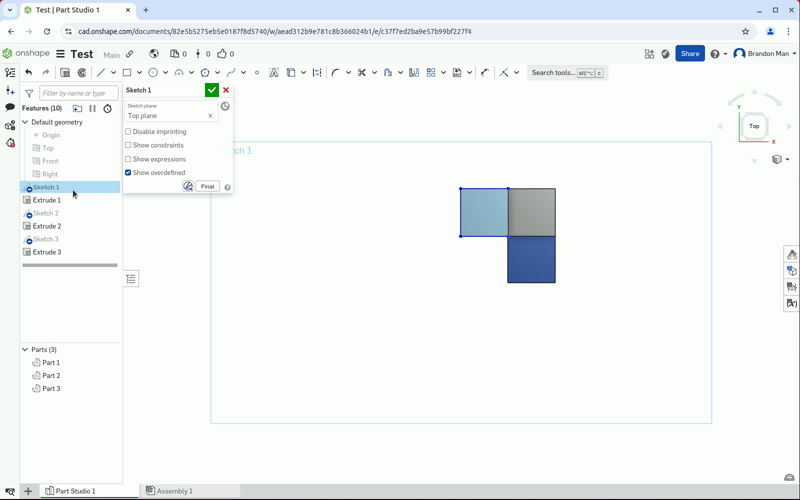
mouse_move(229, 92)
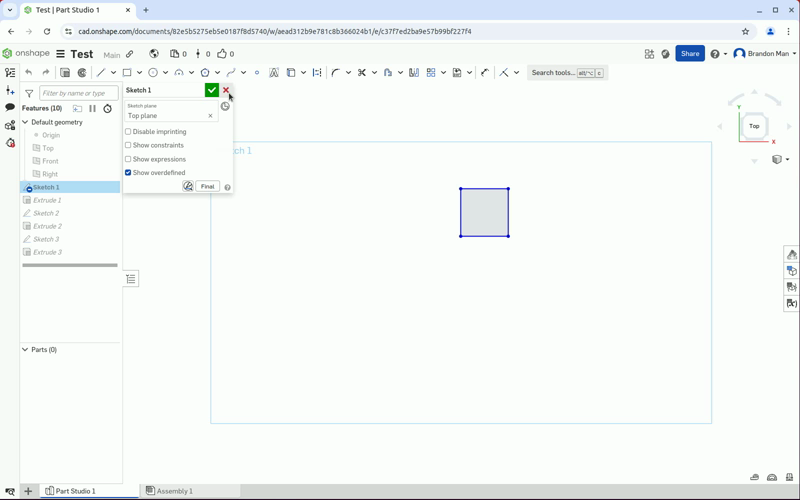
click(229, 92)
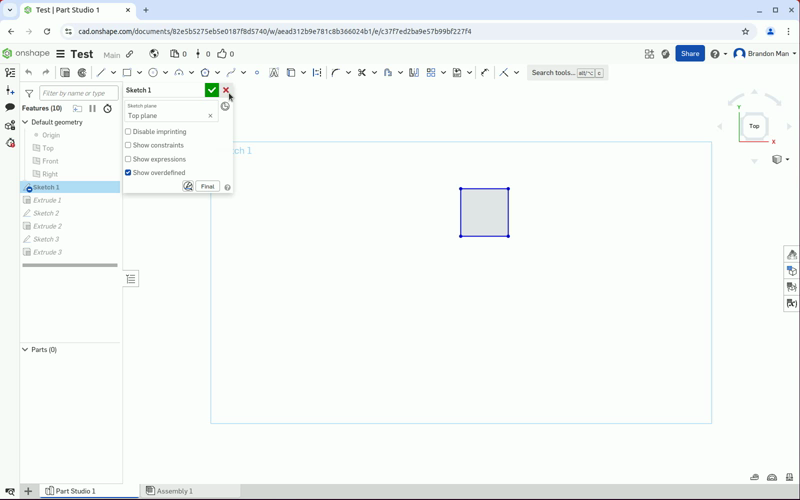
key(shift+s)
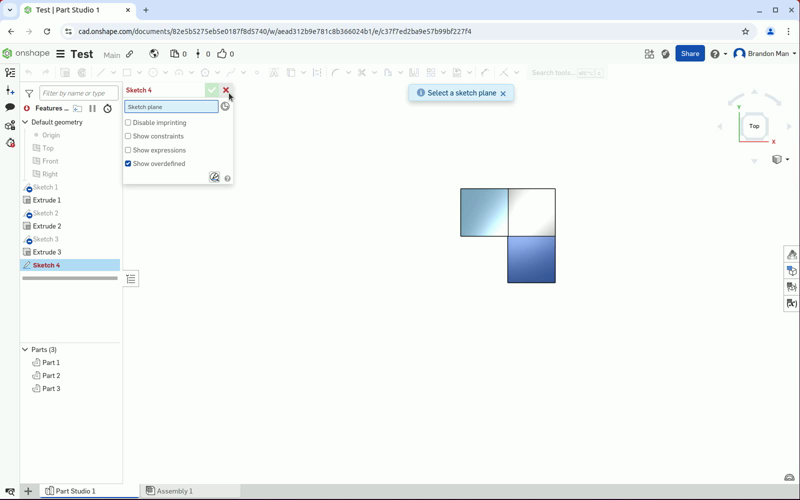
mouse_move(73, 150)
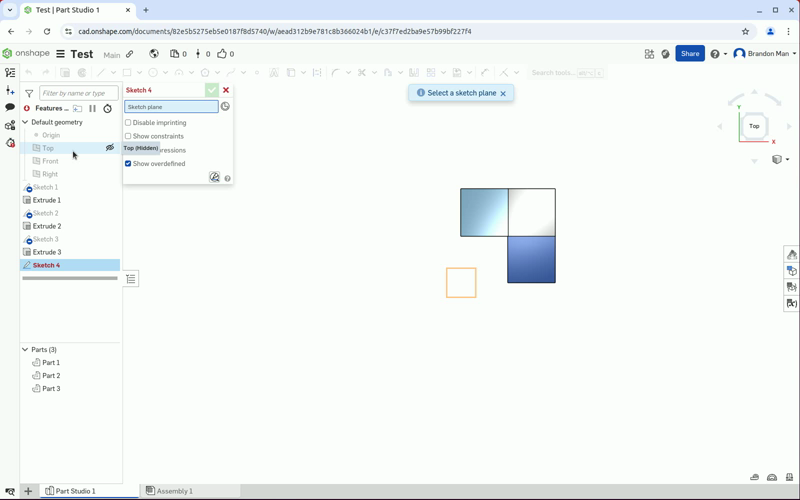
click(73, 150)
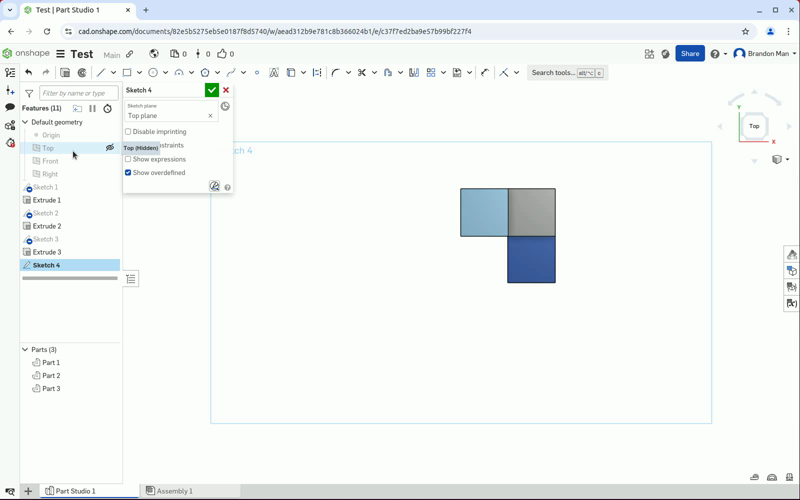
mouse_move(73, 352)
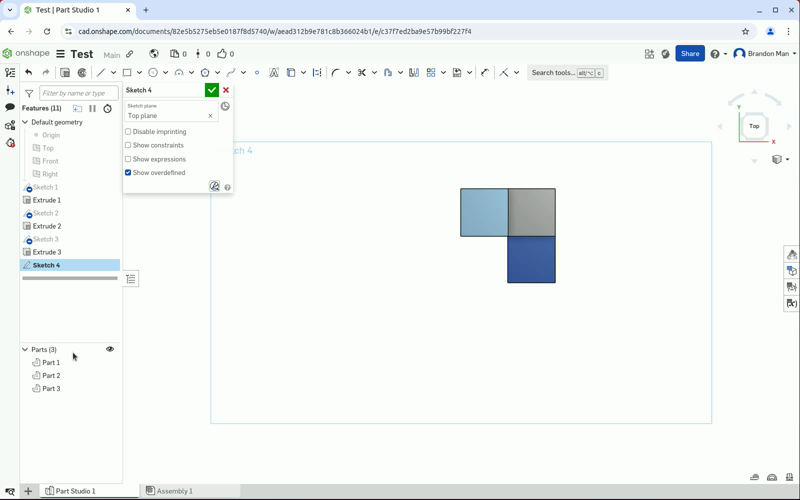
key(y)
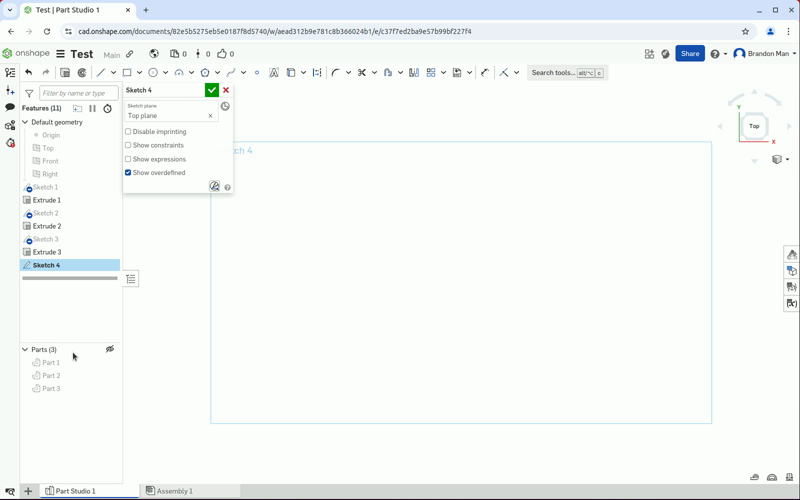
key(l)
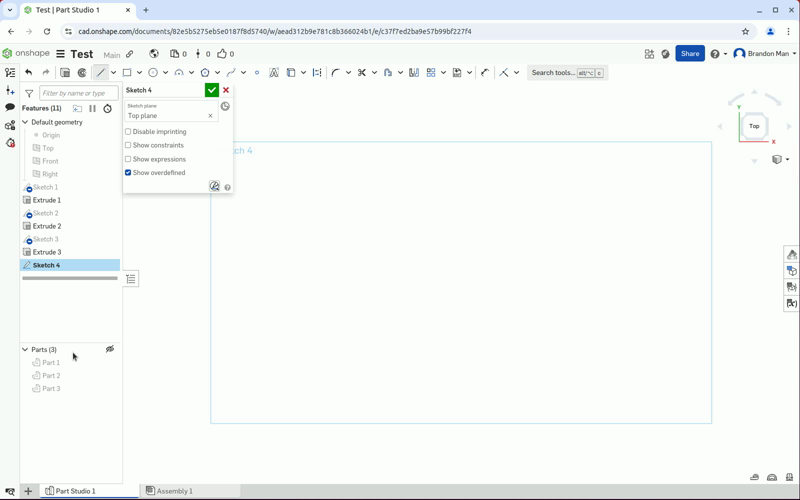
key_down(shift)
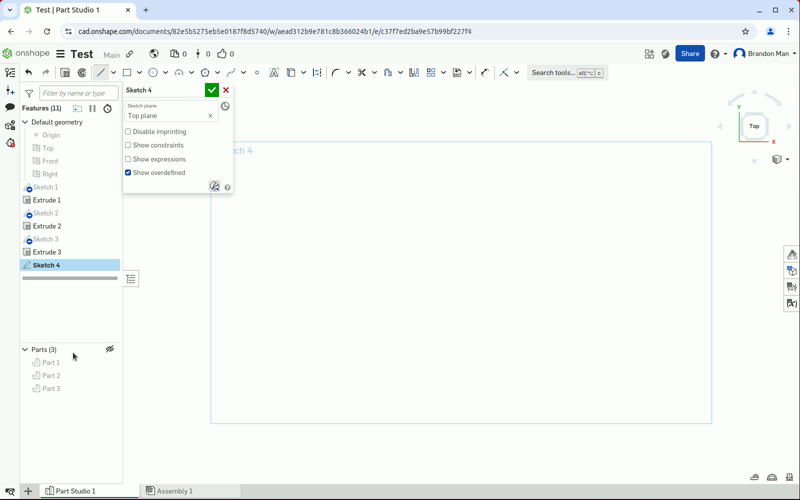
mouse_move(460, 282)
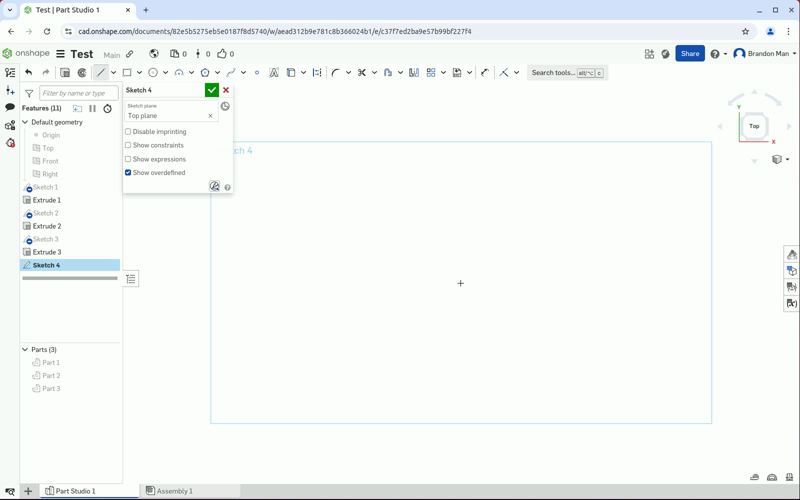
click(460, 282)
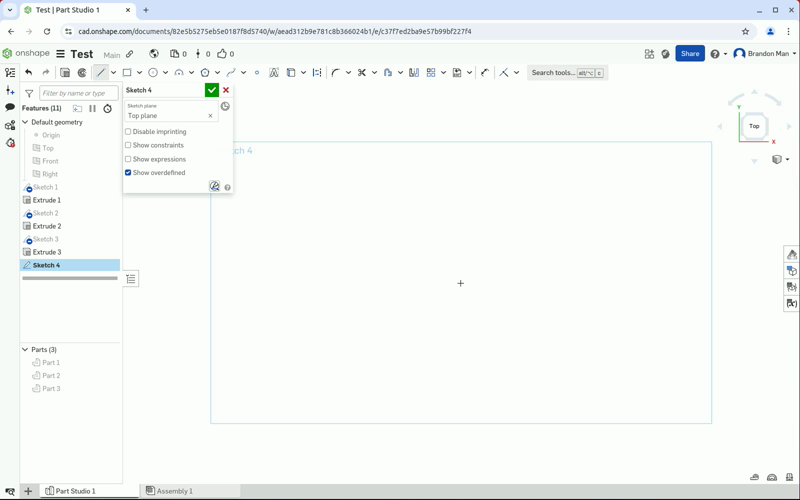
key_up(shift)
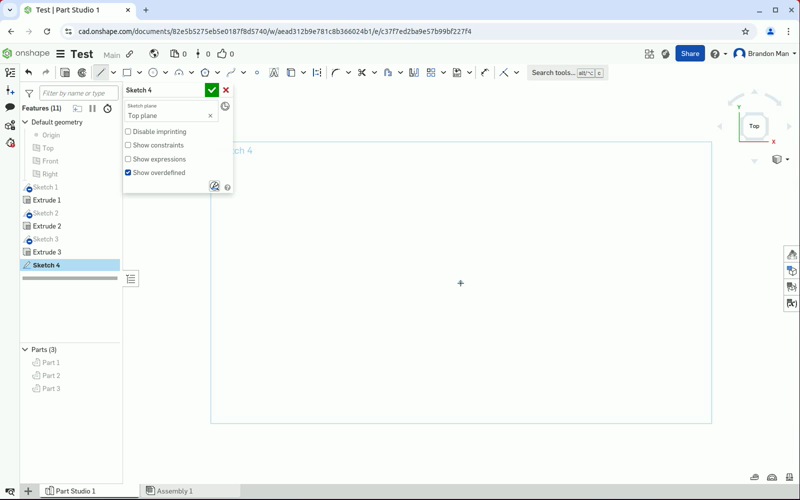
key_down(shift)
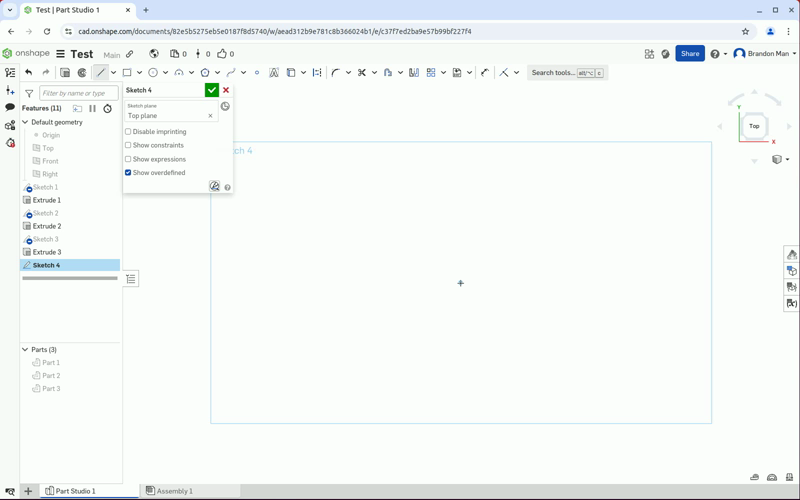
mouse_move(490, 282)
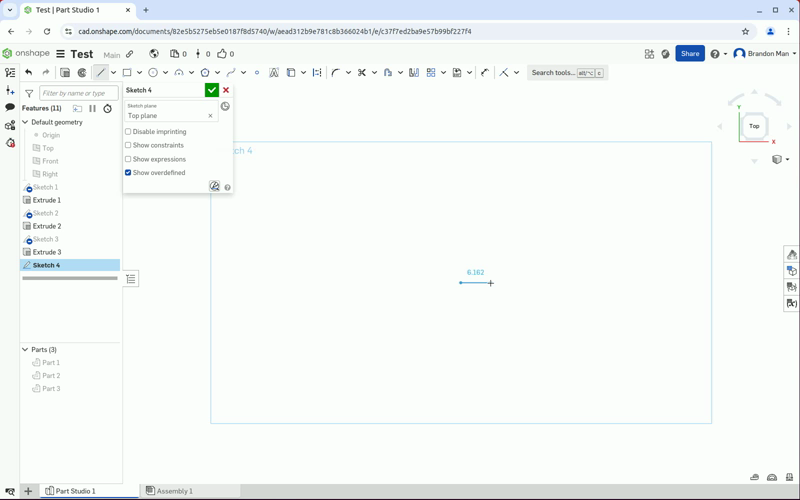
mouse_move(508, 282)
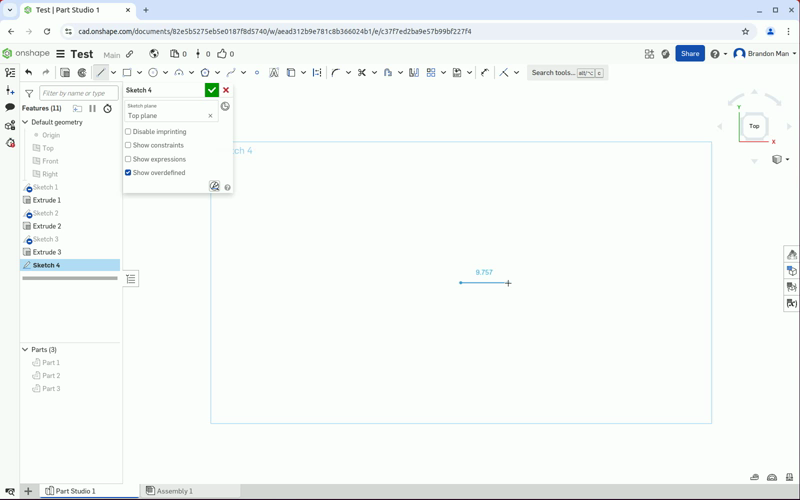
click(508, 282)
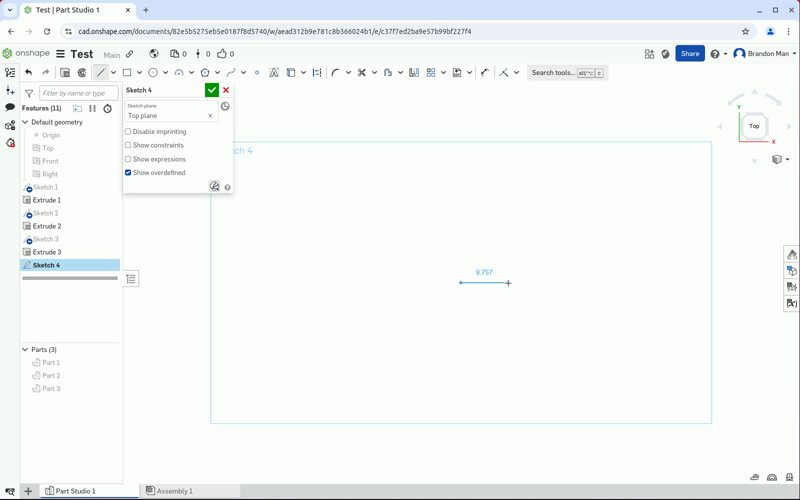
key_up(shift)
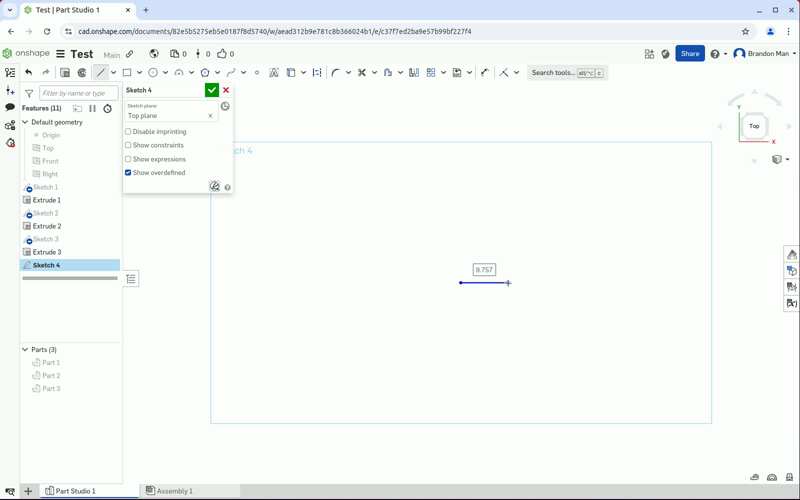
key_down(shift)
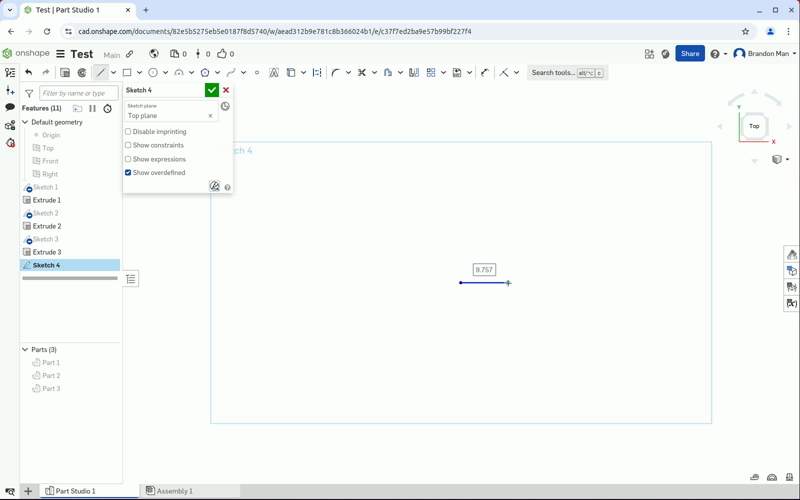
mouse_move(538, 282)
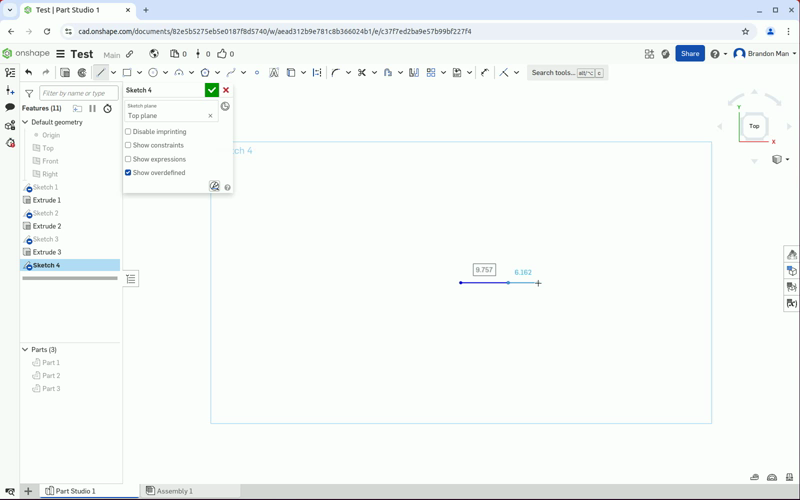
mouse_move(508, 235)
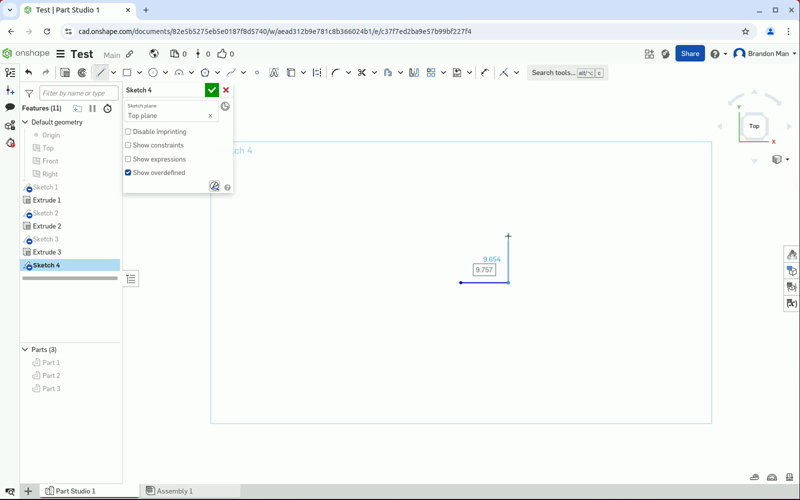
click(508, 235)
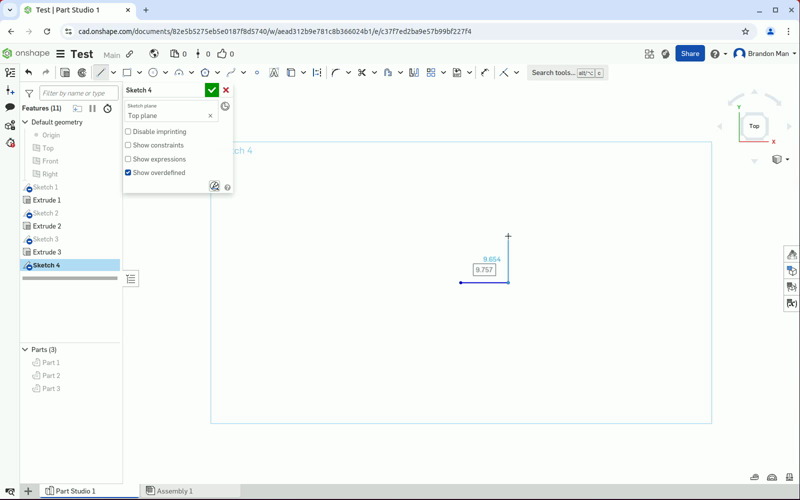
key_up(shift)
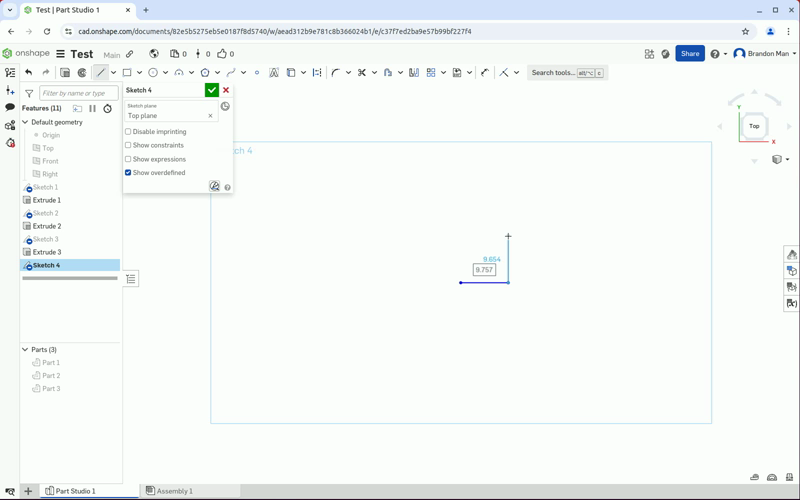
key_down(shift)
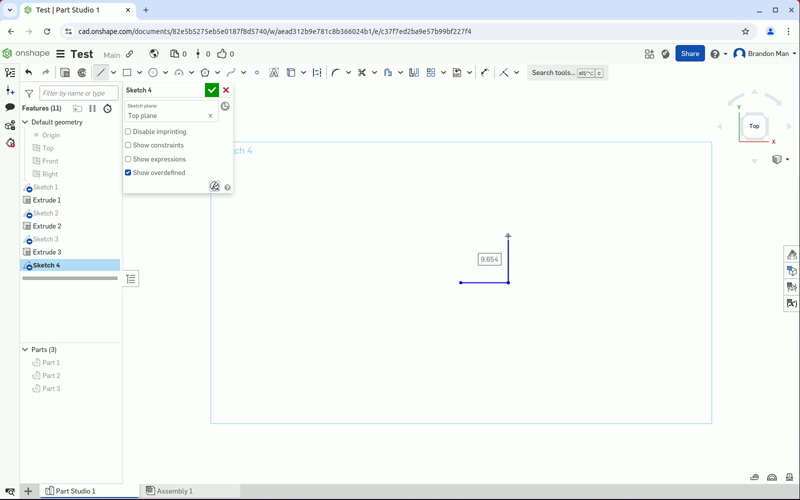
mouse_move(538, 235)
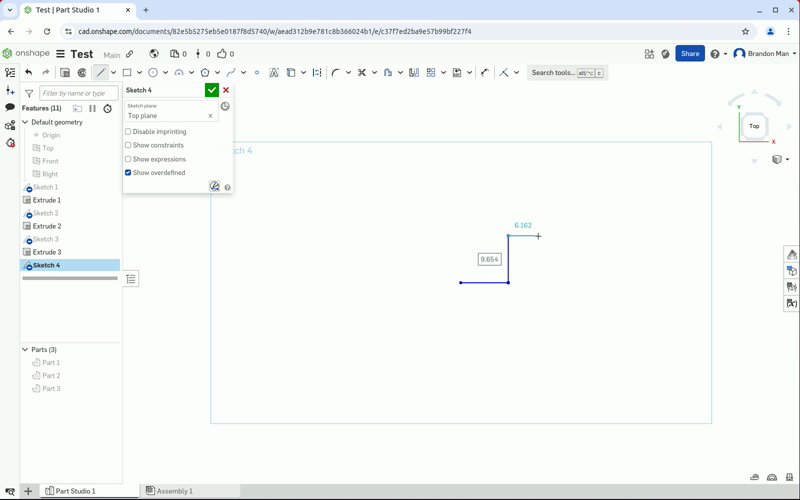
mouse_move(460, 235)
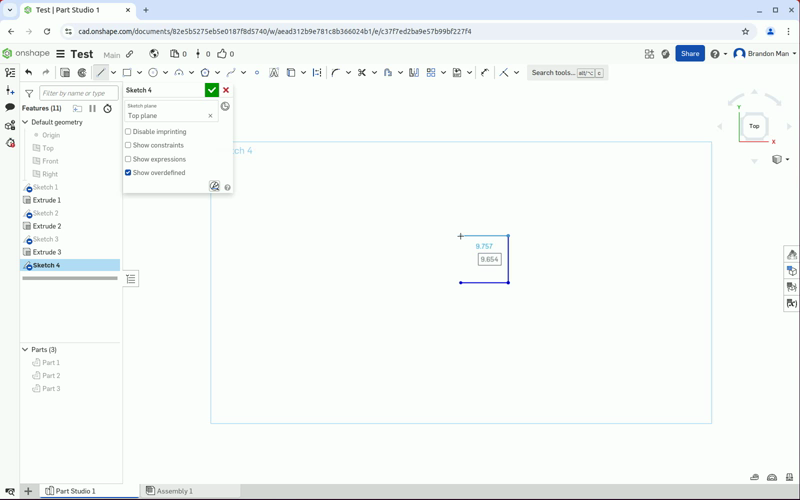
click(460, 235)
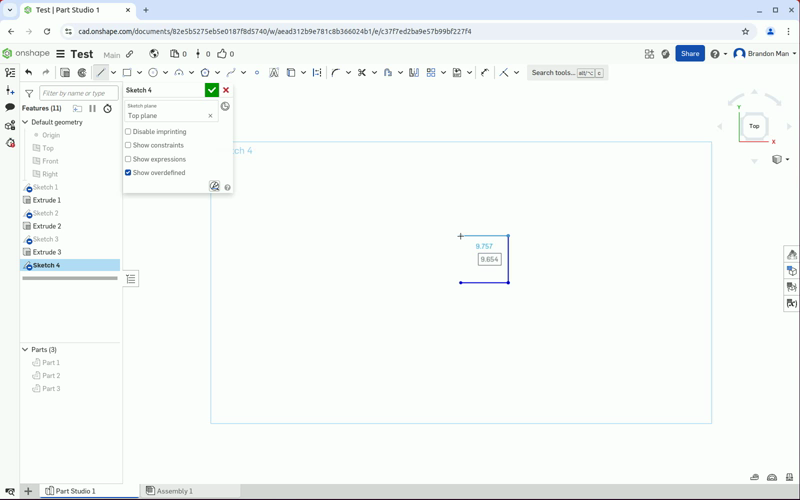
key_up(shift)
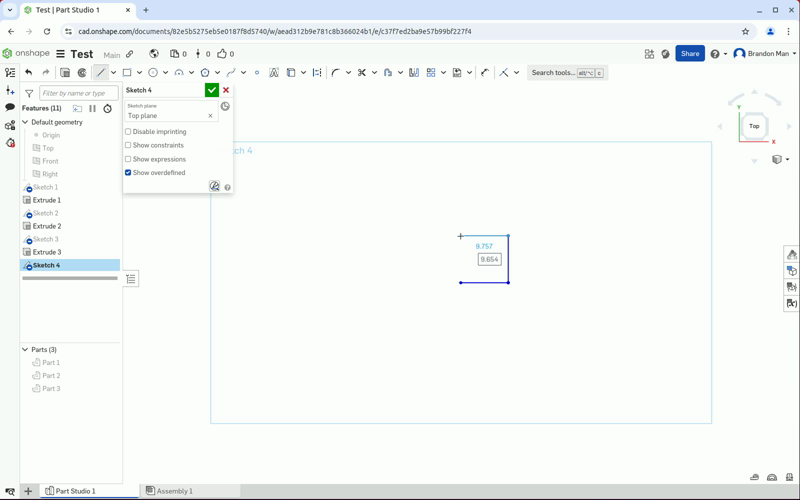
mouse_move(490, 235)
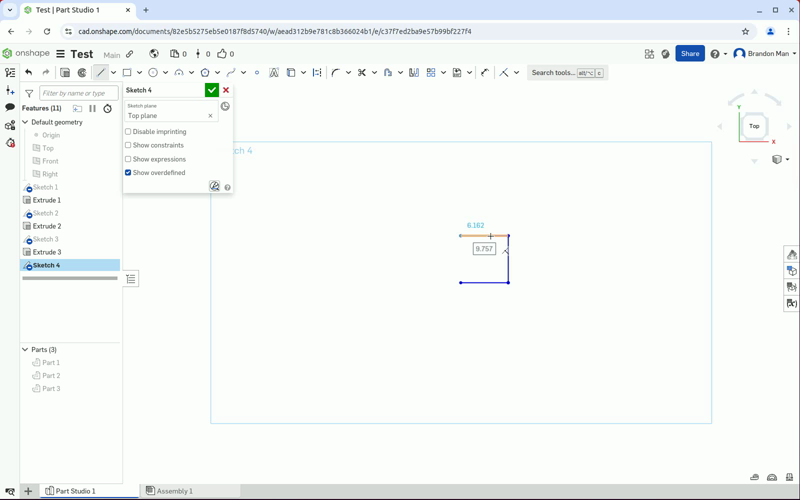
key_down(shift)
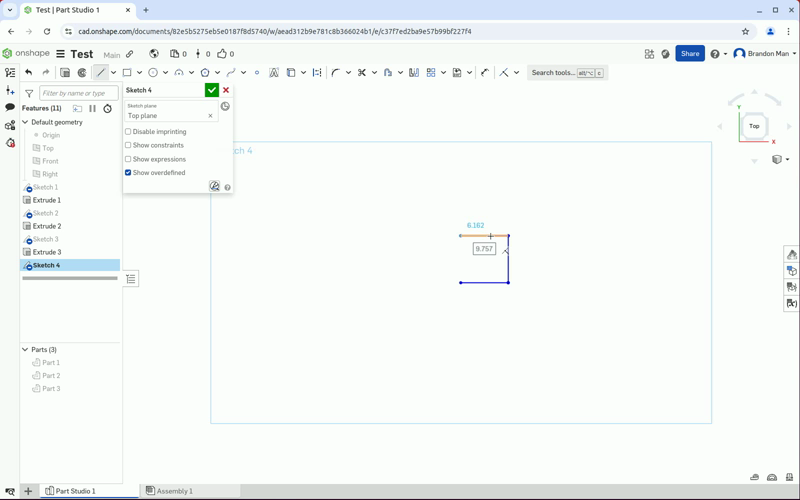
mouse_move(460, 282)
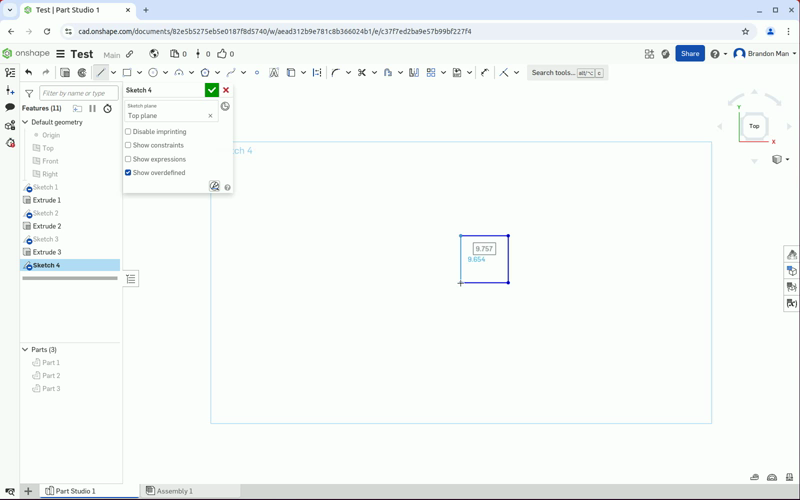
key_up(shift)
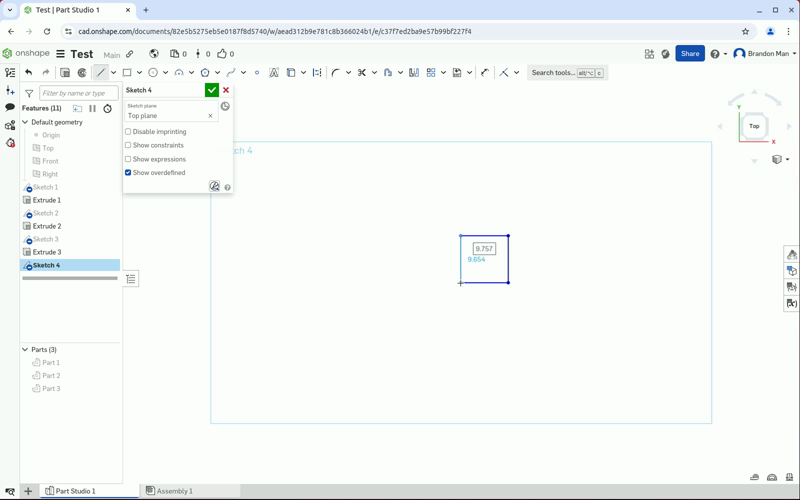
click(460, 282)
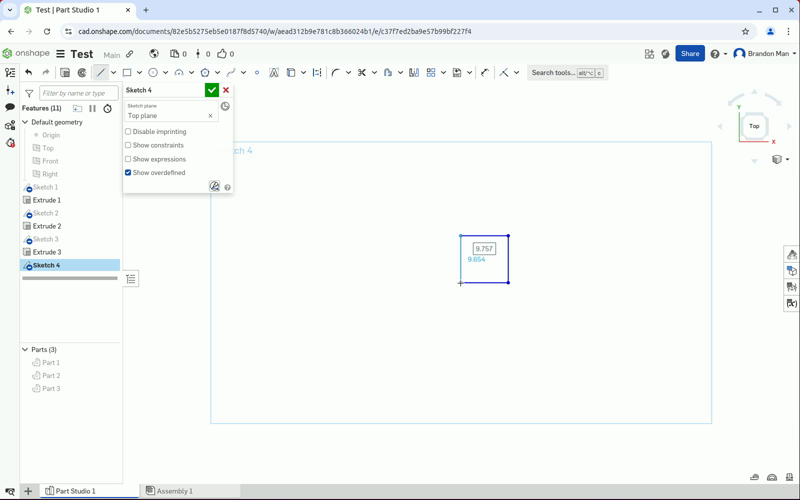
key(esc)
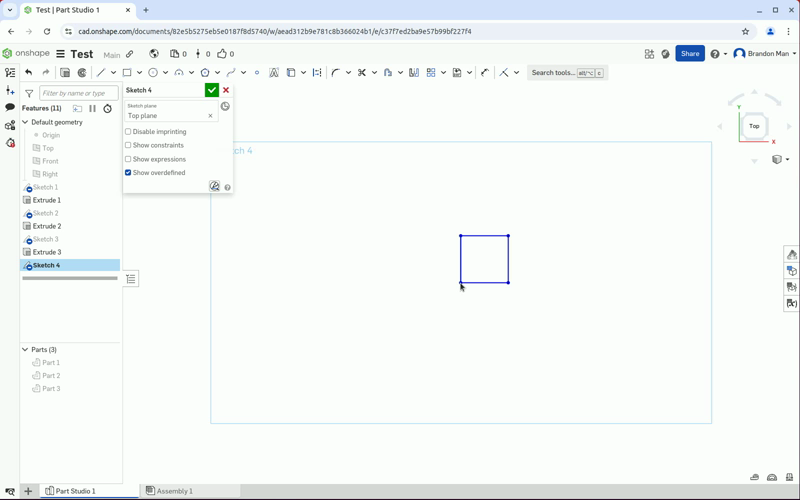
mouse_move(497, 238)
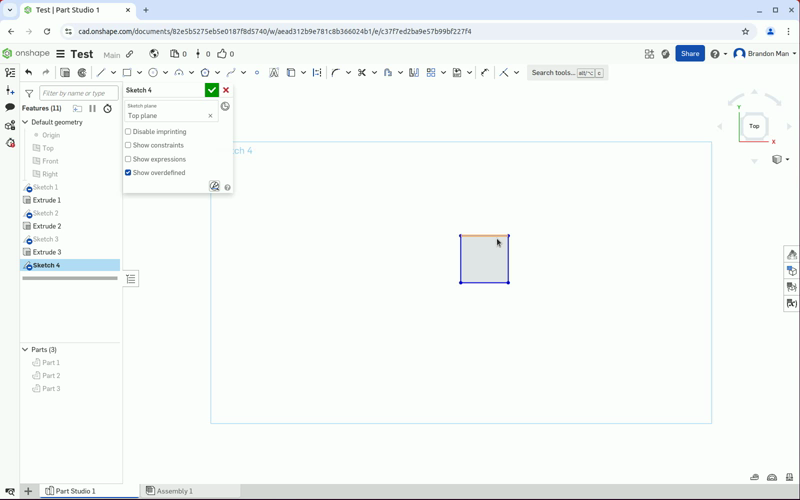
click(497, 238)
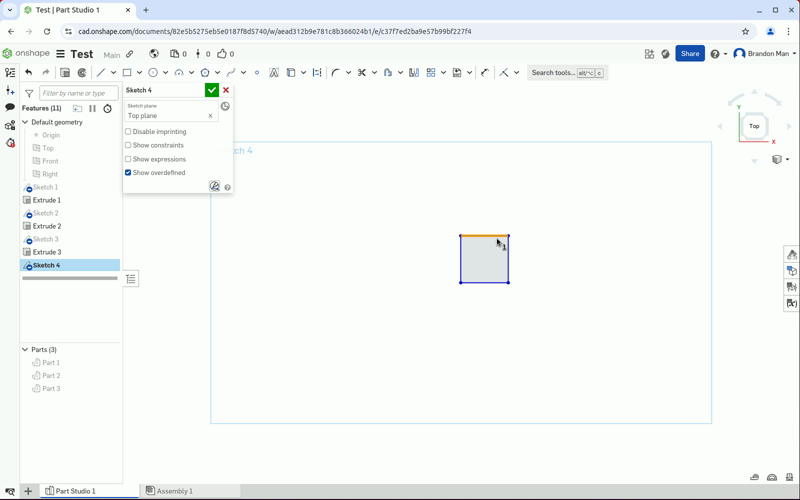
mouse_move(73, 352)
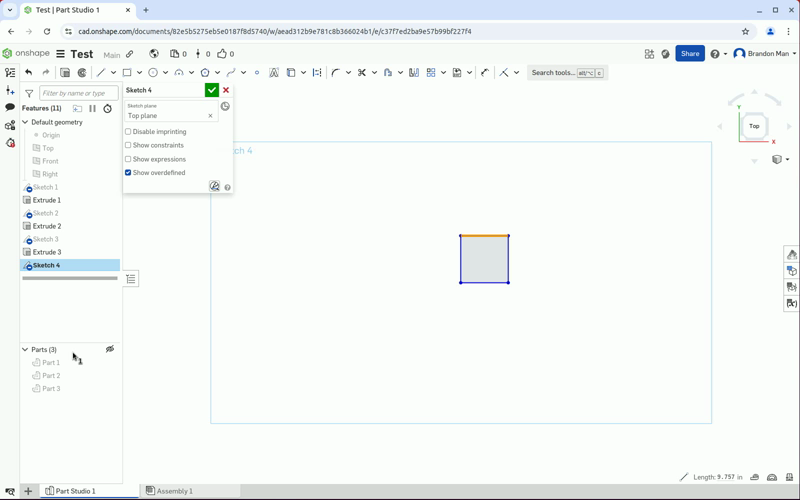
key(shift+y)
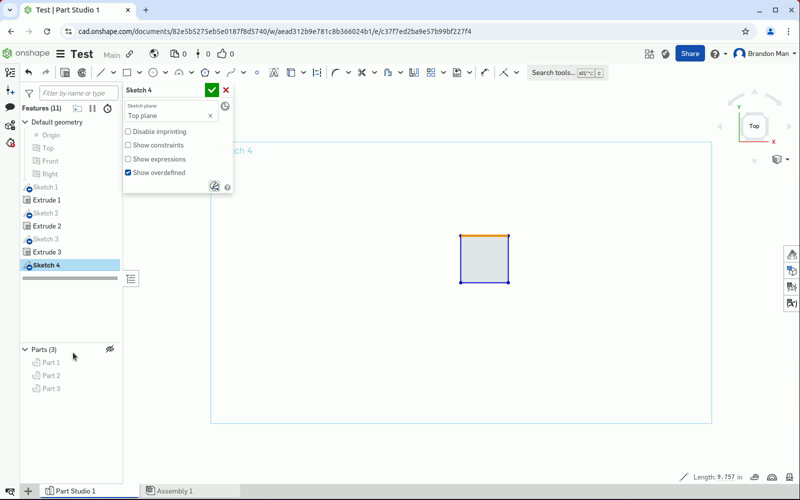
key(shift+e)
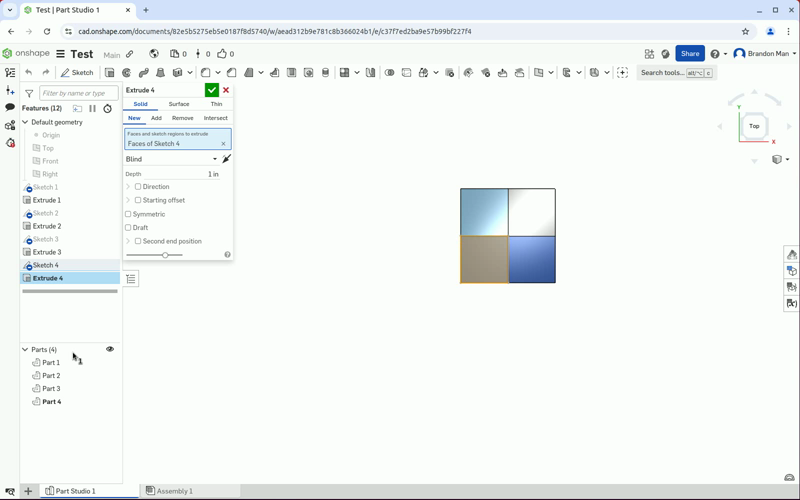
mouse_move(143, 106)
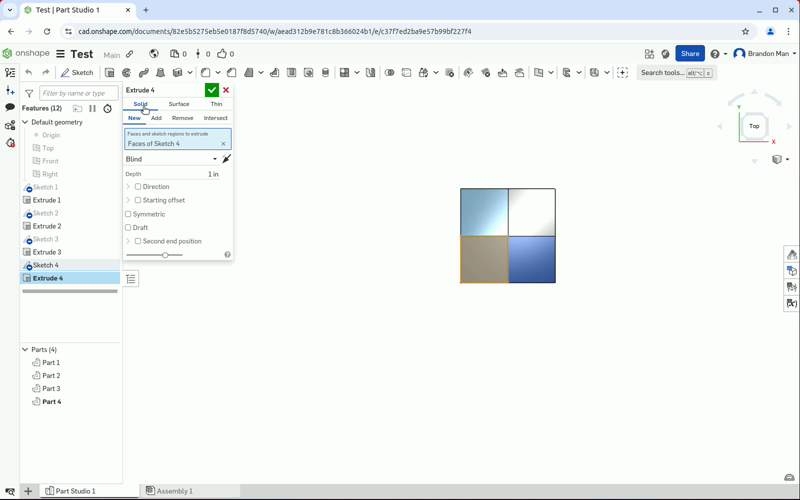
click(143, 106)
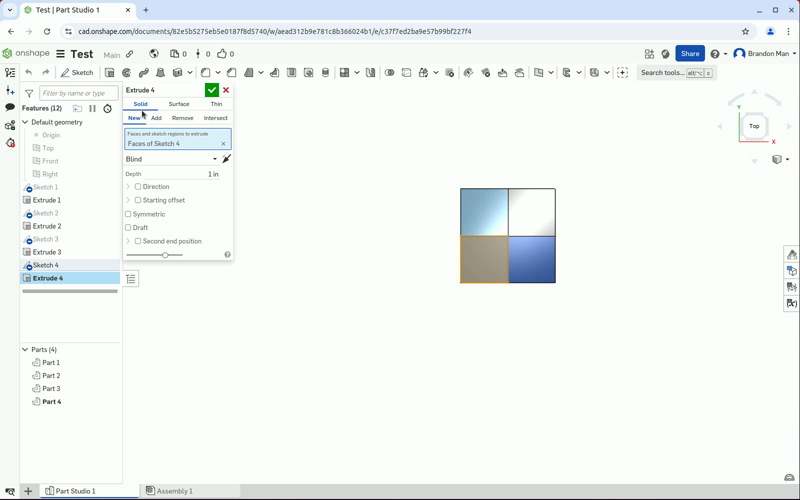
mouse_move(137, 120)
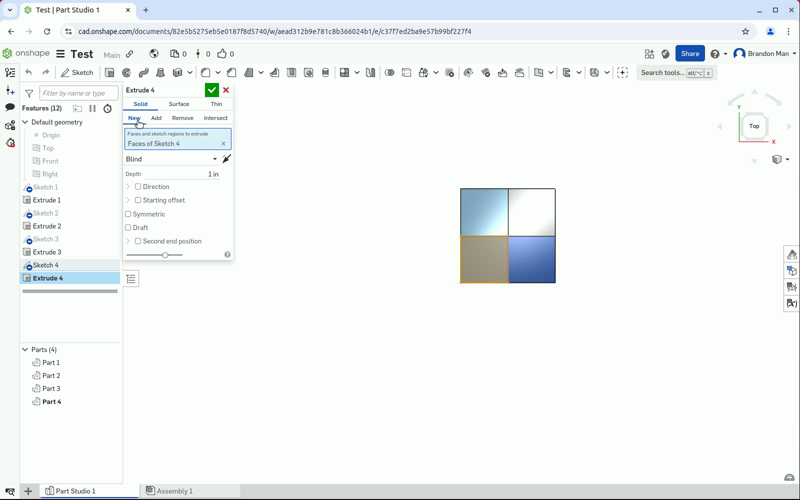
click(137, 120)
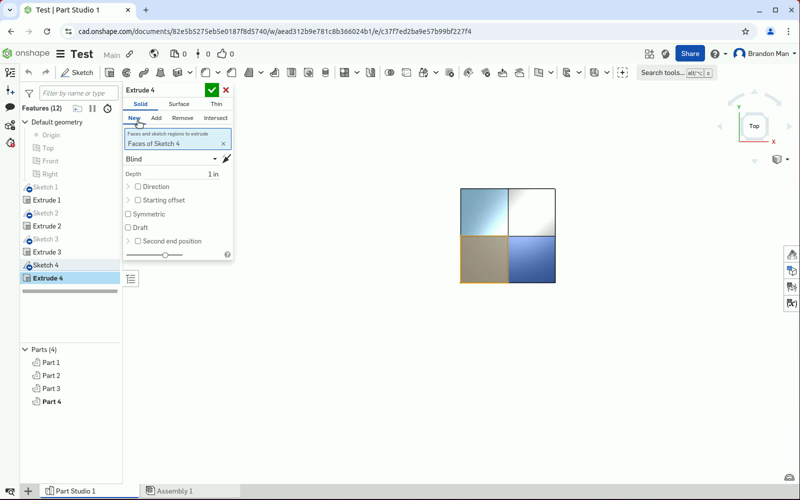
key(tab, 4)
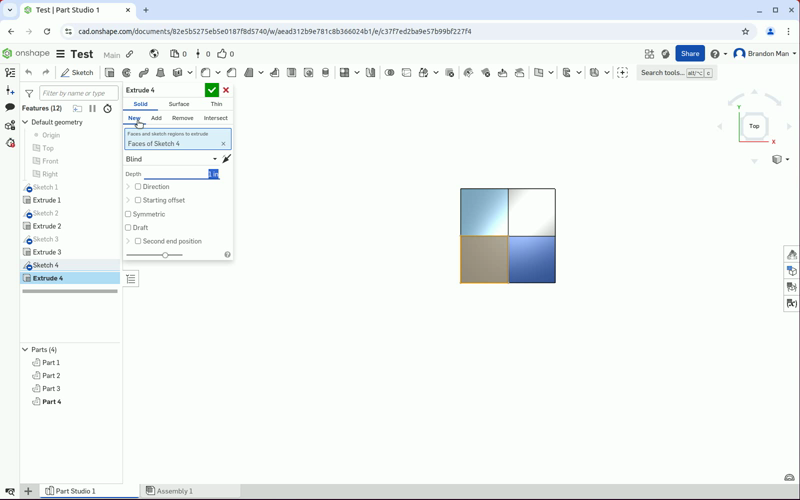
text(11.554)
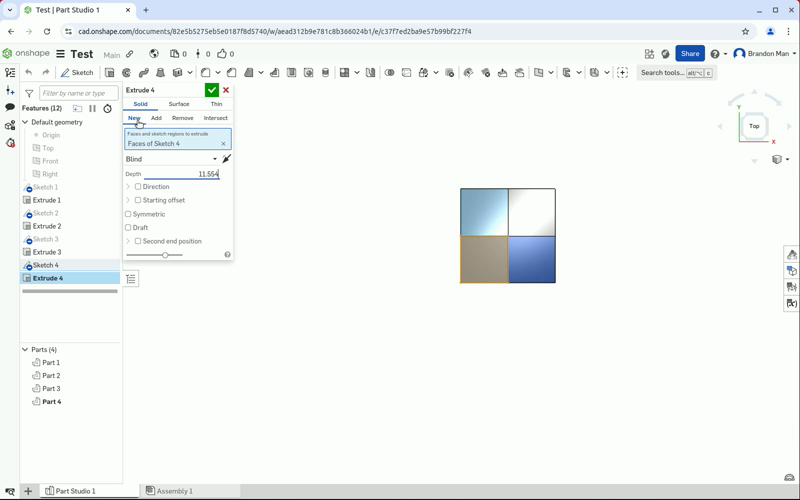
key(enter)
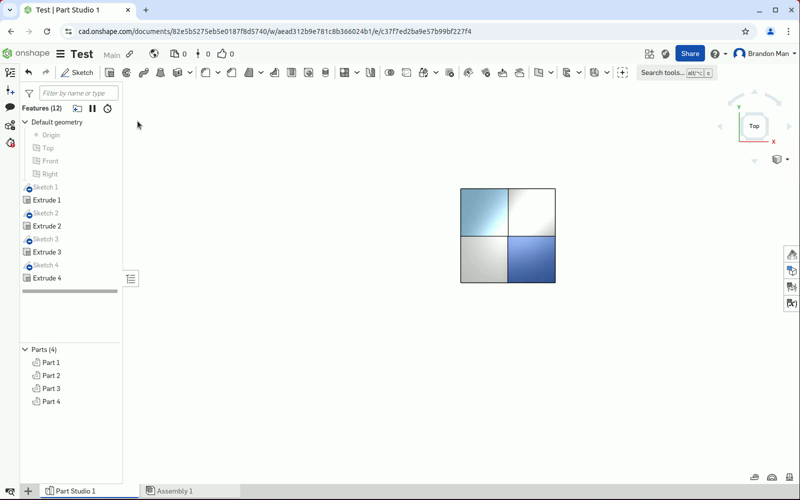
key(shift+h)
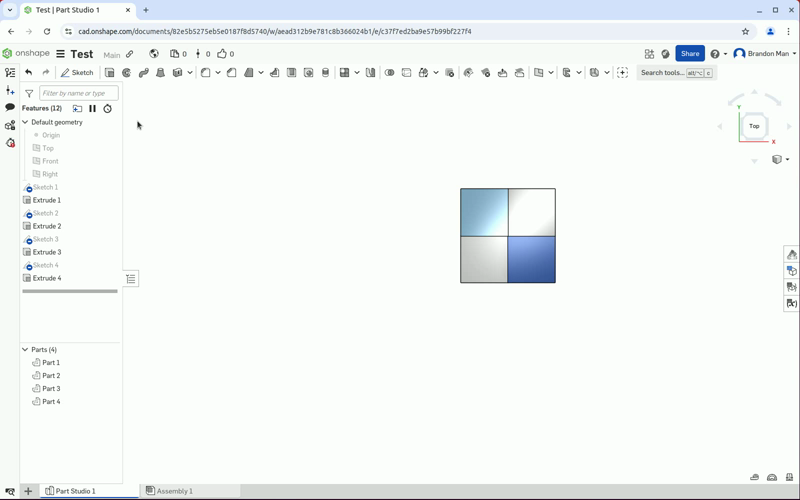
key(shift+h)
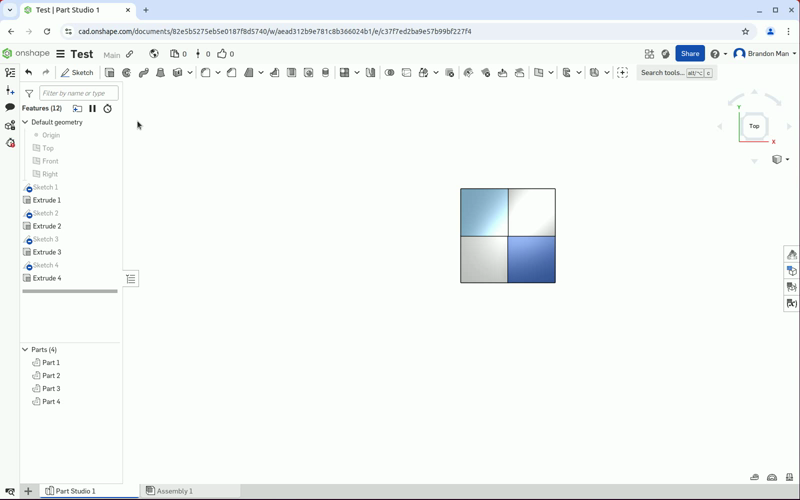
mouse_move(73, 189)
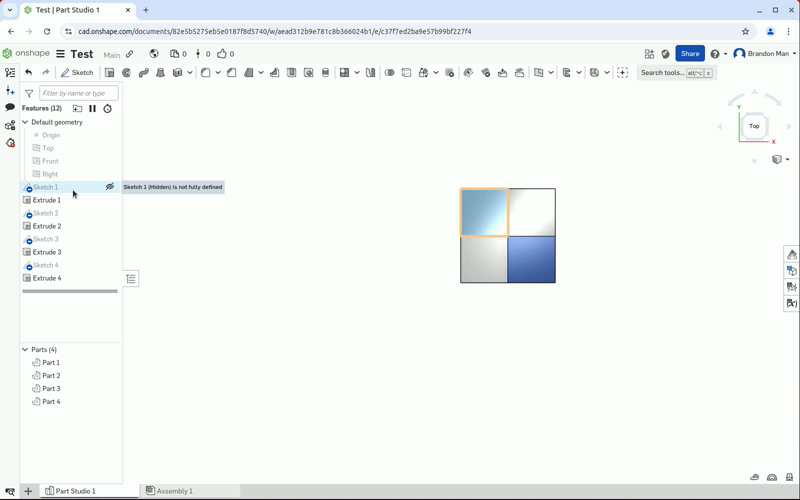
click(73, 189)
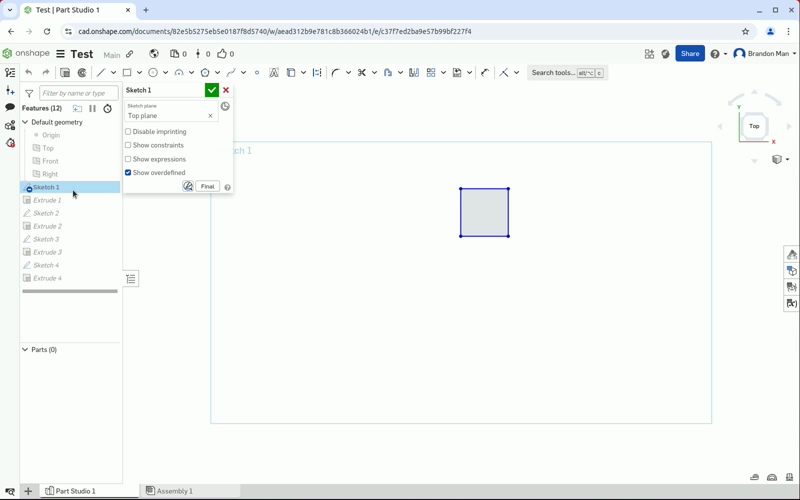
mouse_move(229, 92)
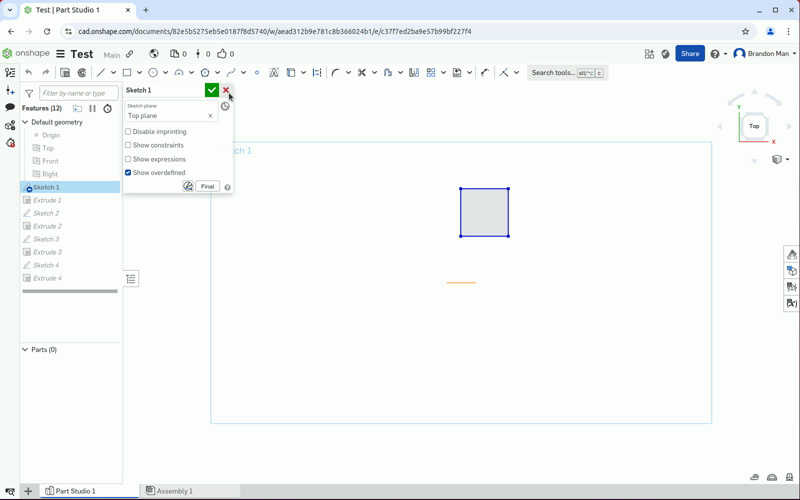
click(229, 92)
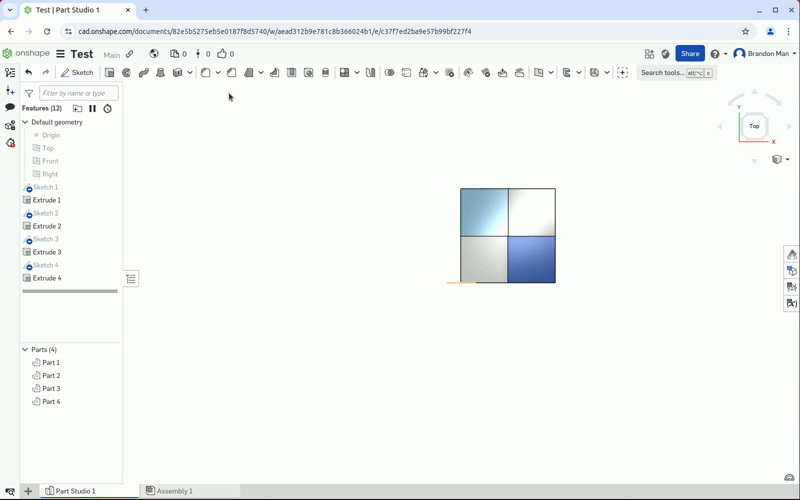
mouse_move(541, 75)
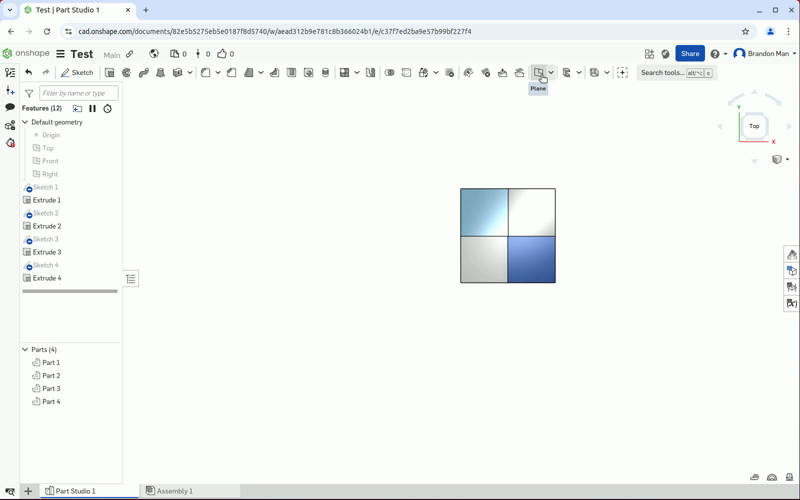
click(541, 75)
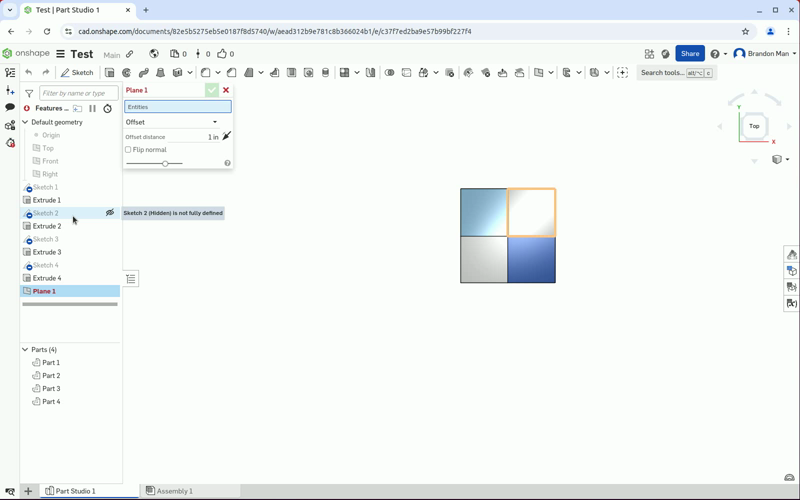
scroll(3)
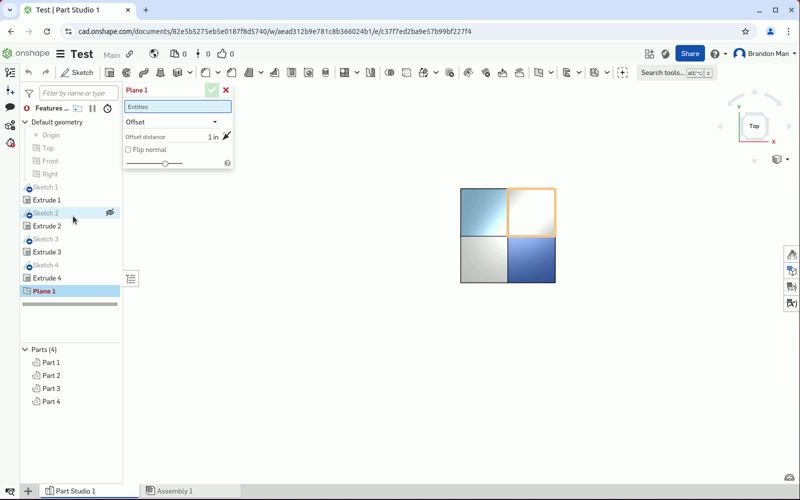
mouse_move(73, 150)
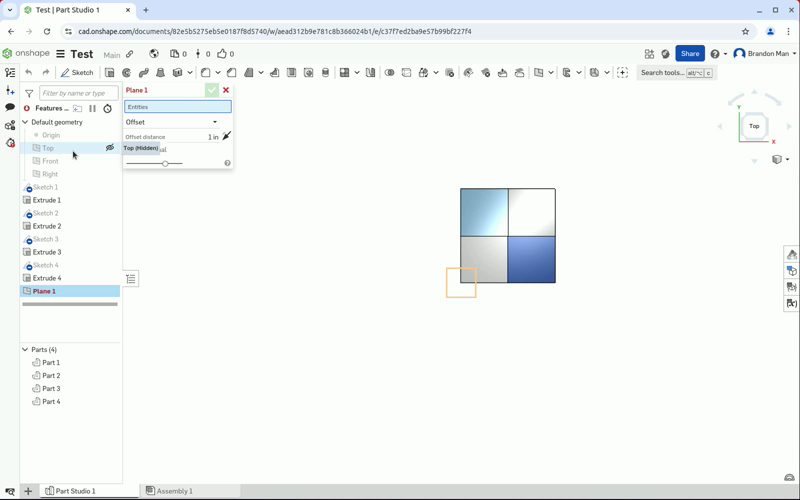
click(73, 150)
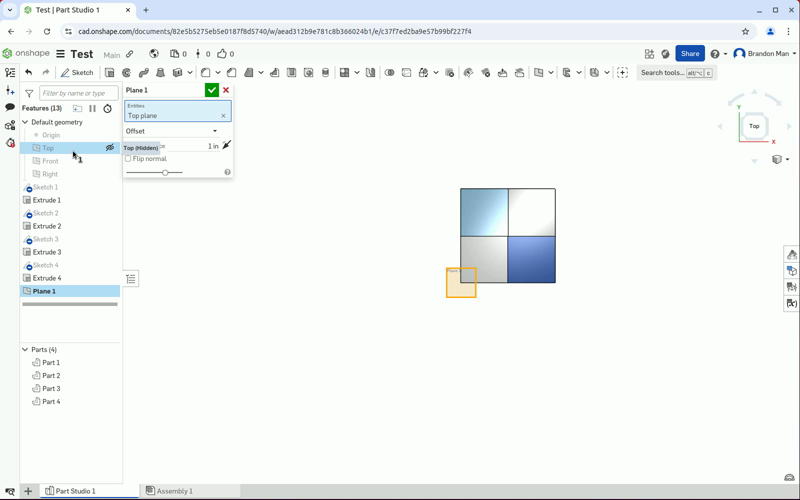
key(tab, 2)
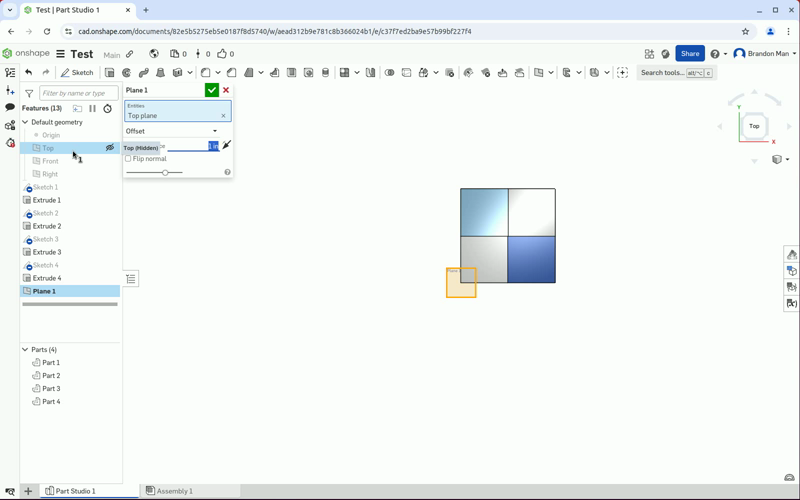
text(23.108)
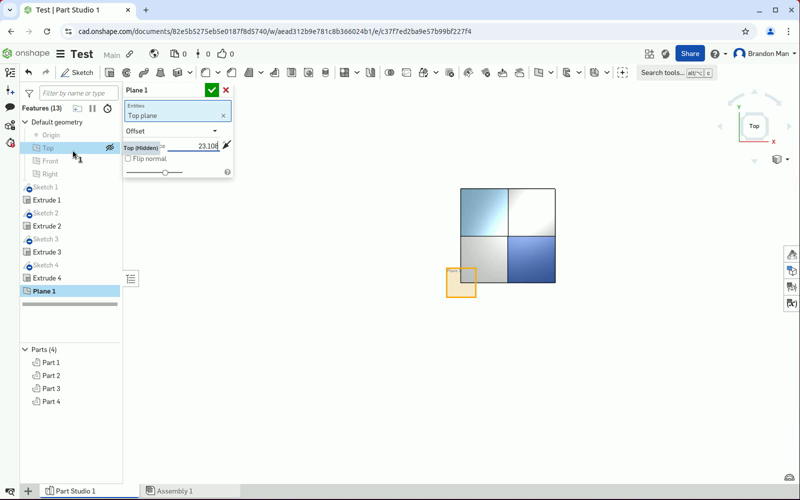
key(enter, 2)
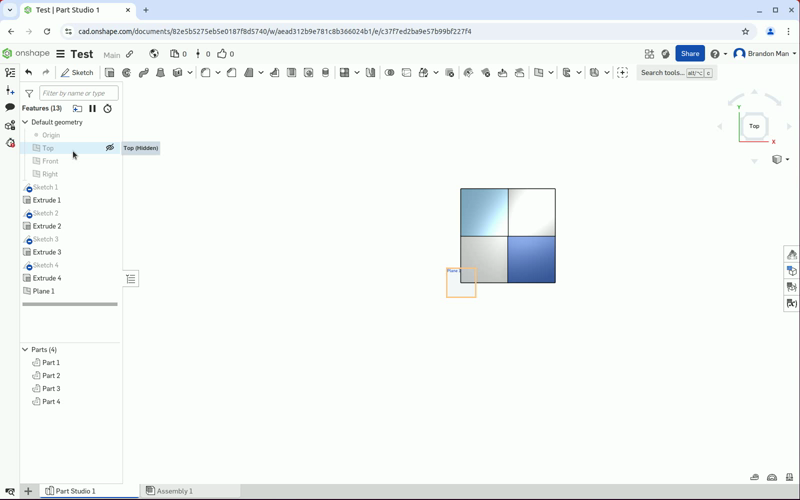
key(shift+s)
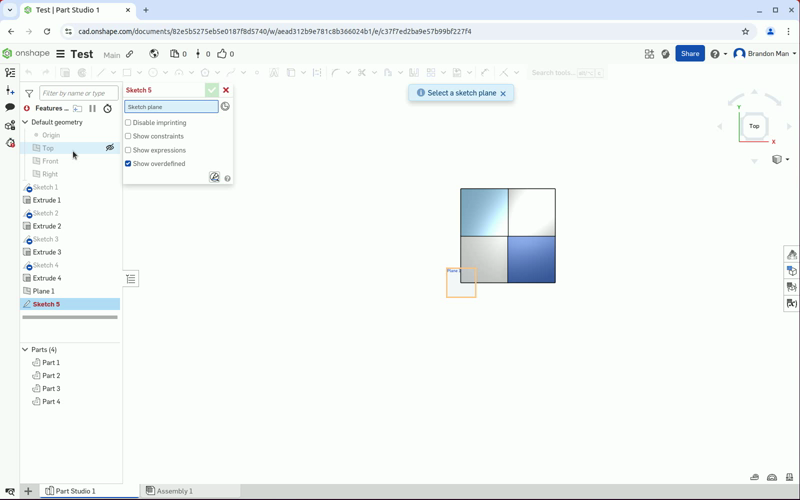
mouse_move(73, 293)
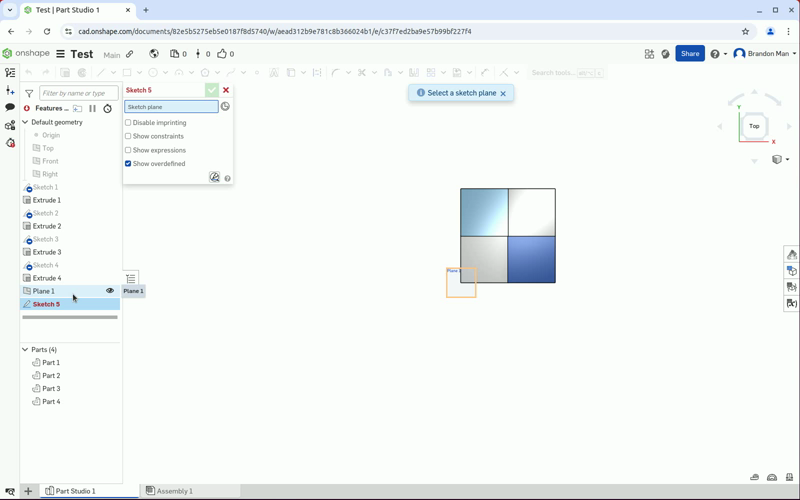
click(73, 293)
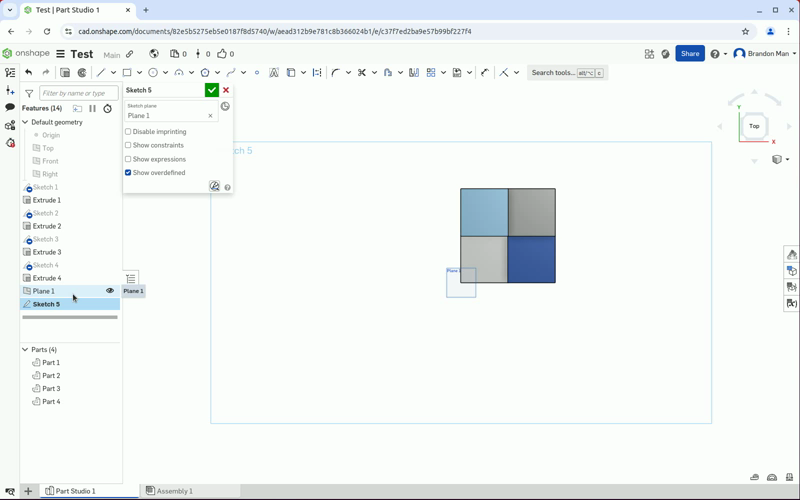
mouse_move(73, 352)
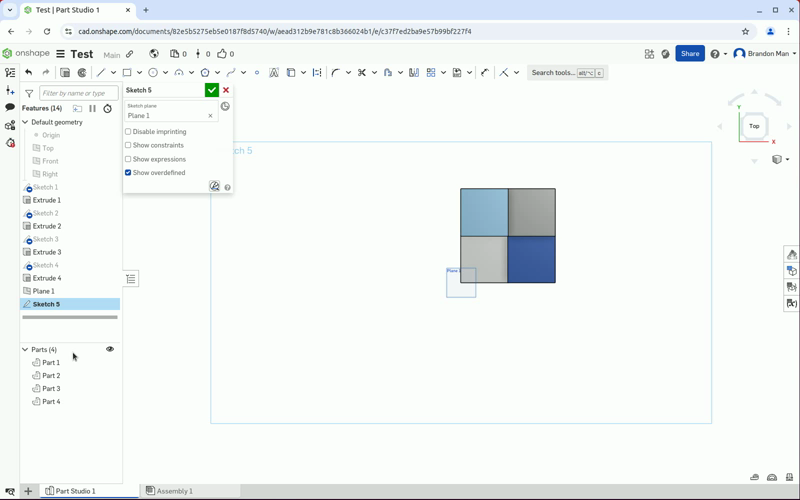
key(y)
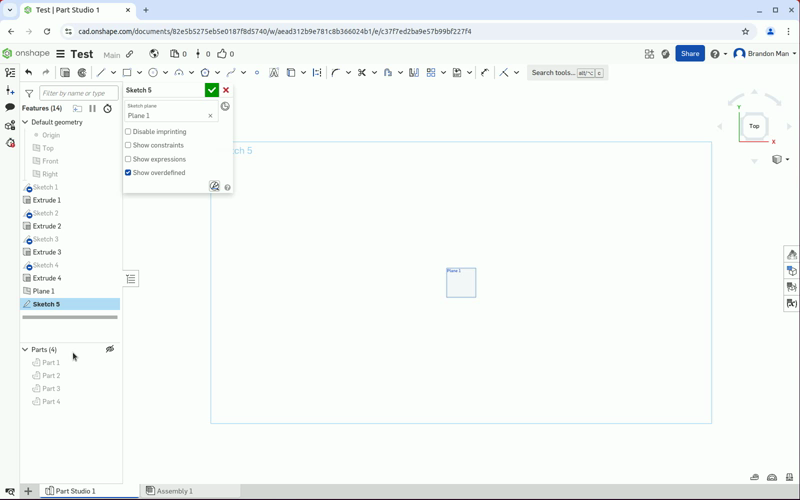
key(l)
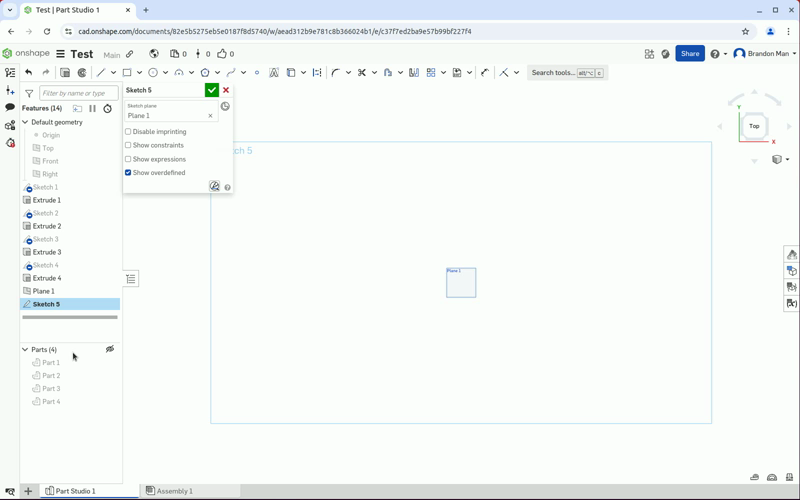
key_down(shift)
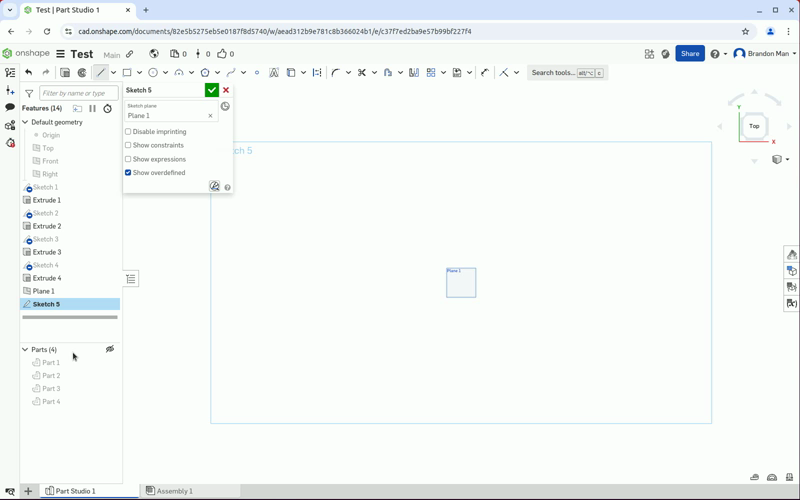
mouse_move(465, 231)
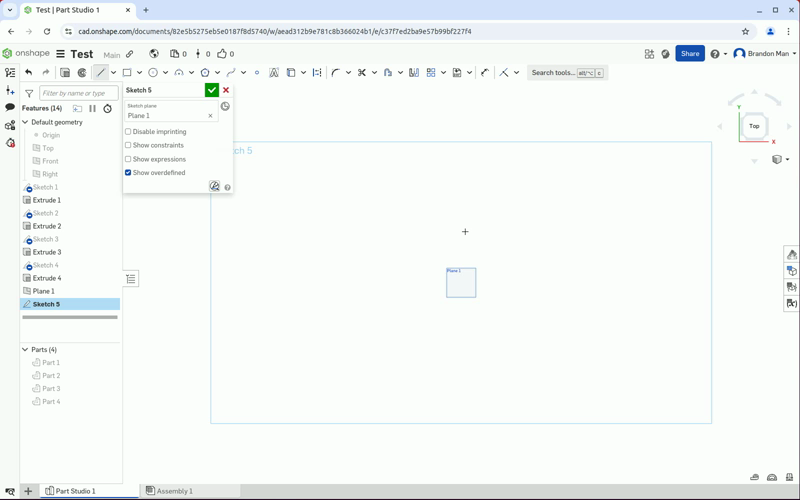
click(465, 231)
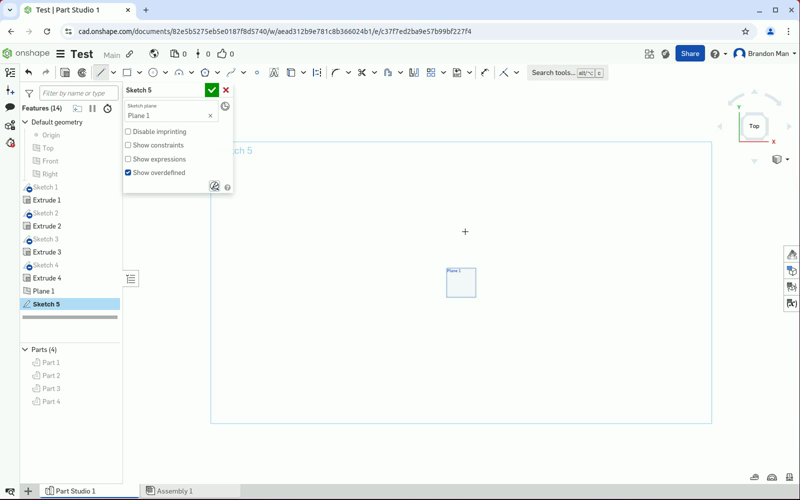
key_up(shift)
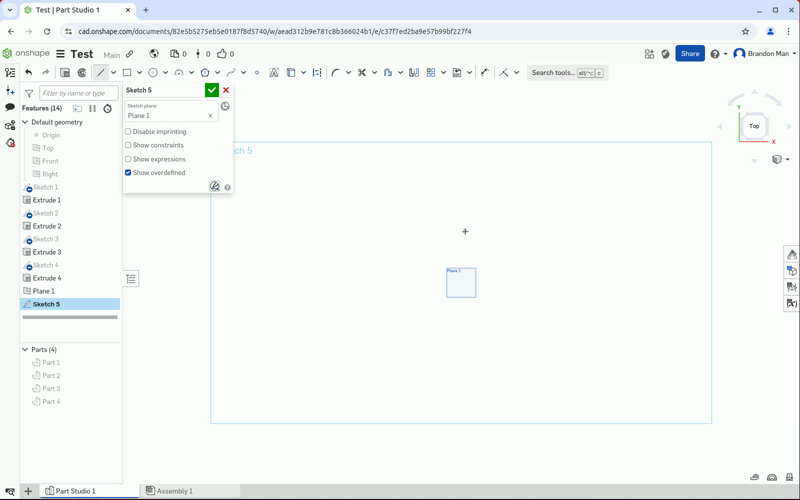
key_down(shift)
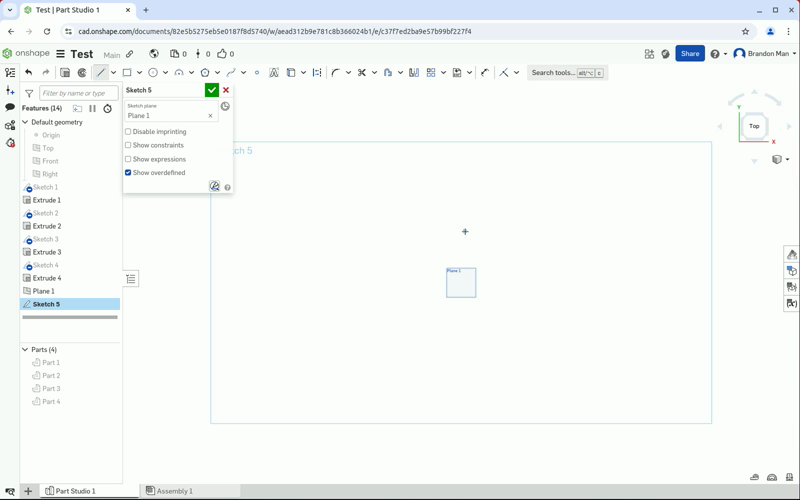
mouse_move(495, 231)
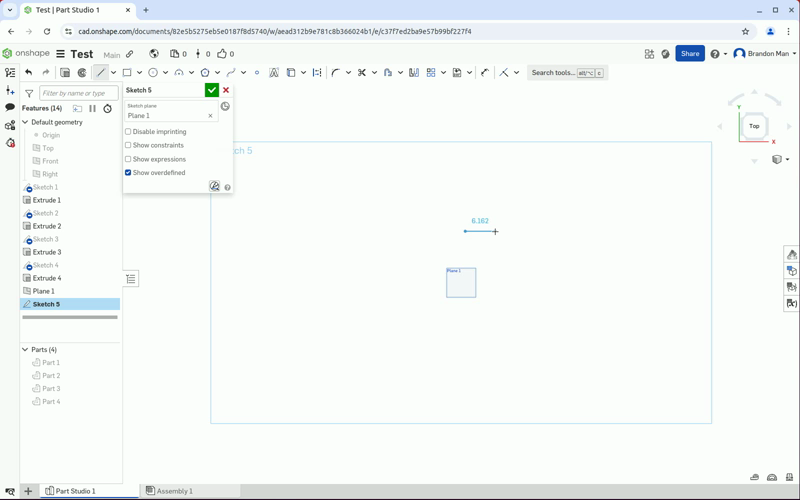
mouse_move(503, 231)
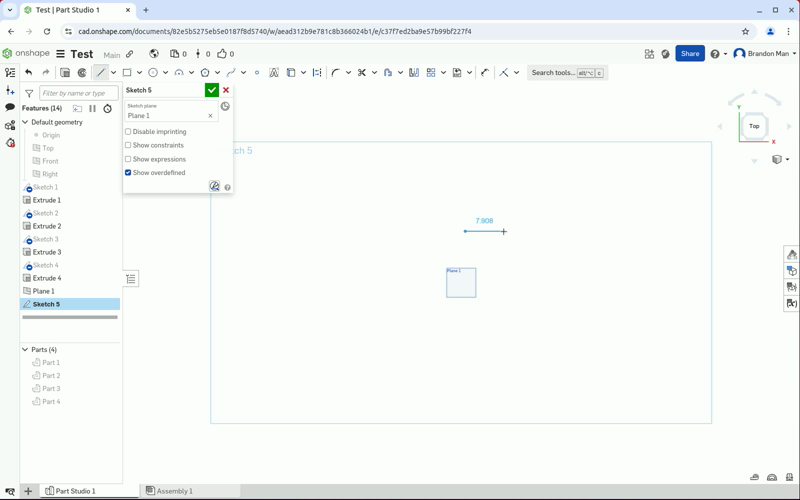
click(503, 231)
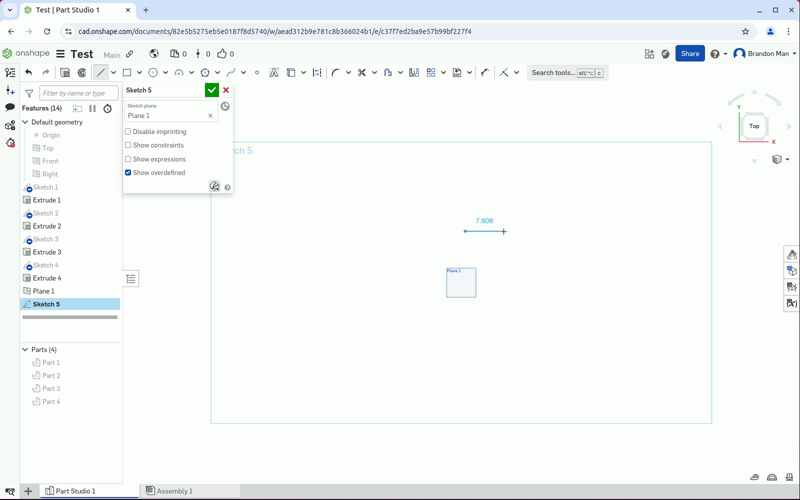
key_up(shift)
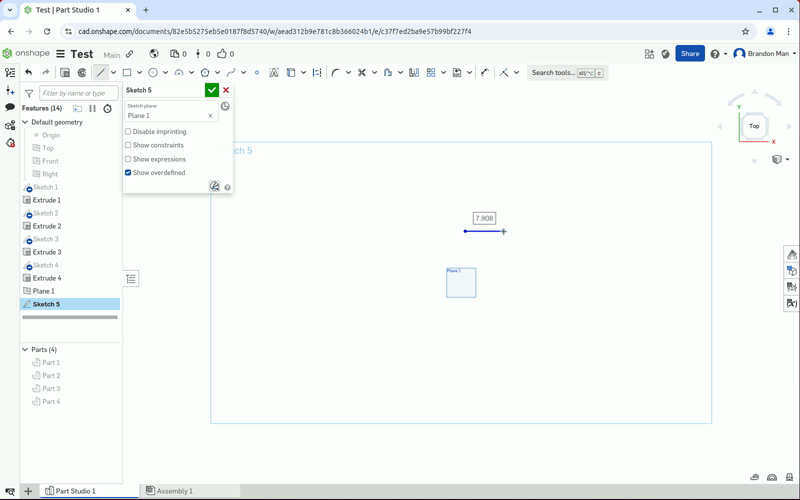
key_down(shift)
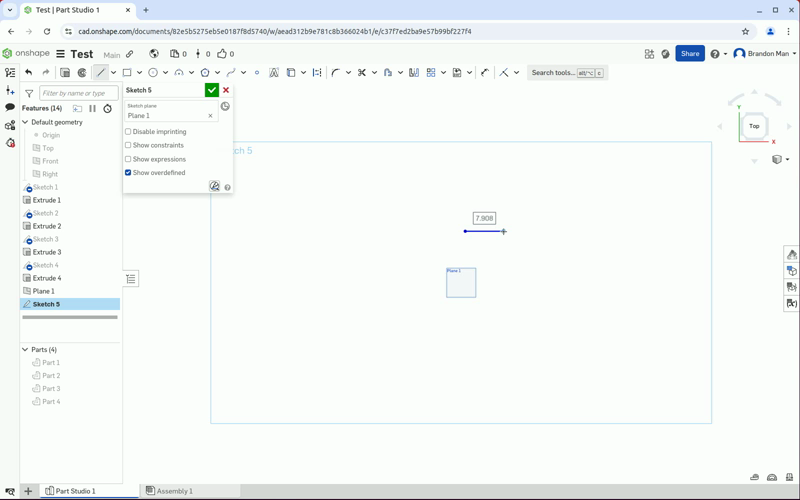
mouse_move(533, 231)
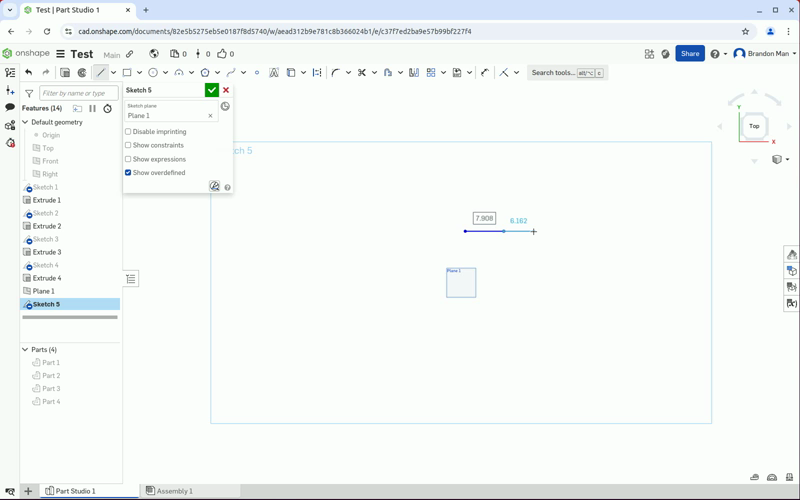
mouse_move(503, 192)
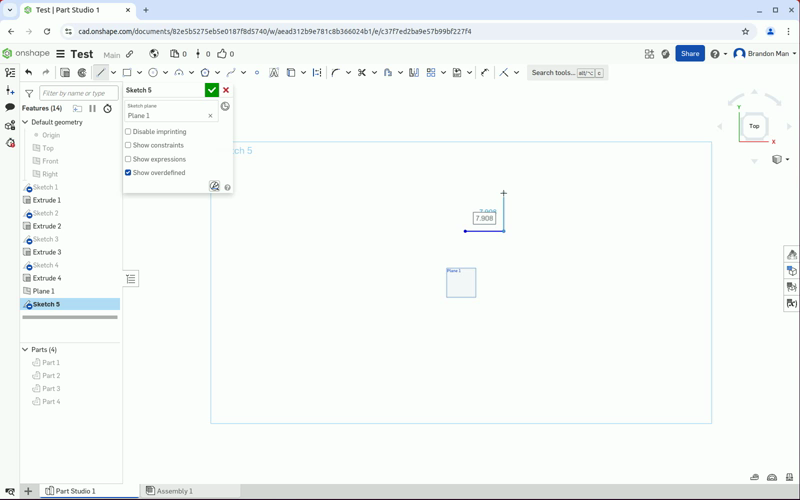
click(503, 192)
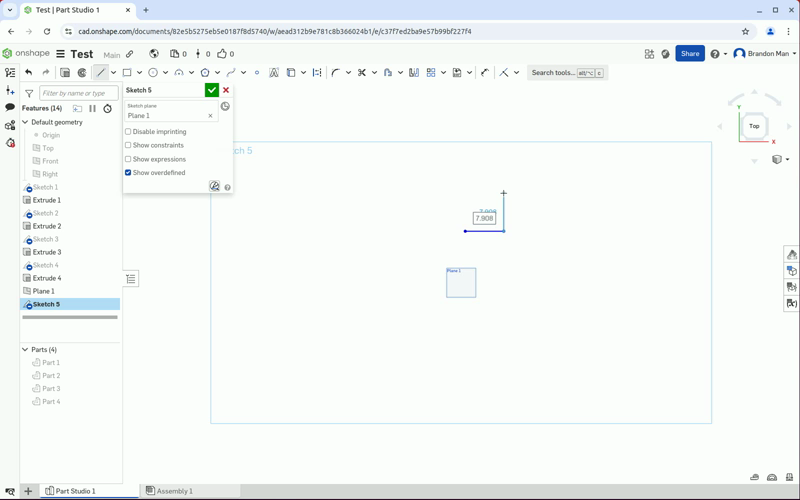
key_up(shift)
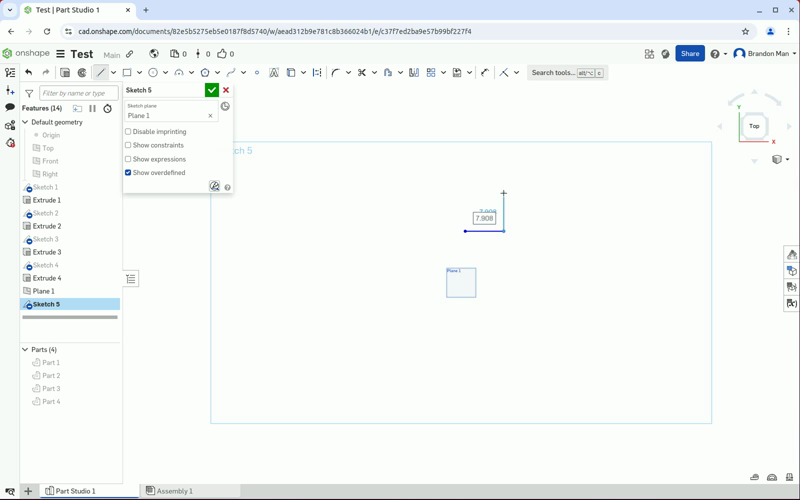
key_down(shift)
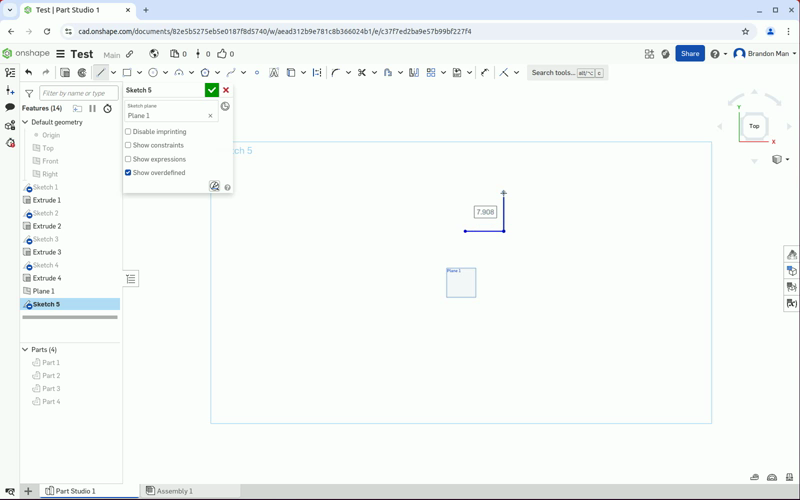
mouse_move(533, 192)
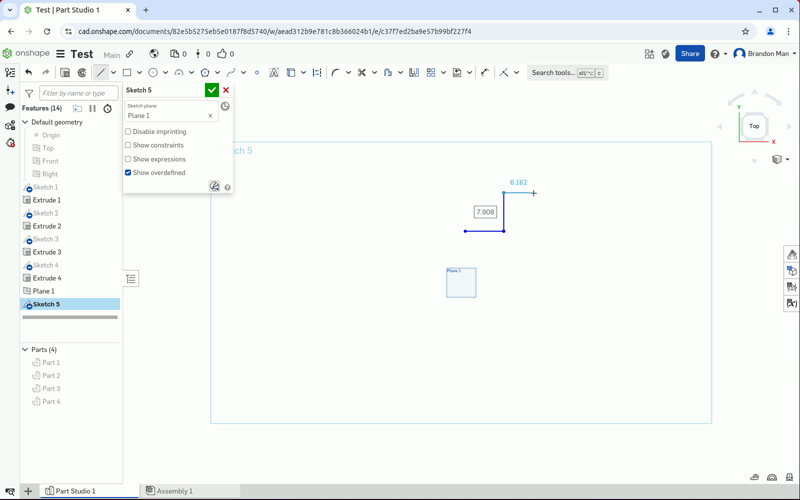
mouse_move(465, 192)
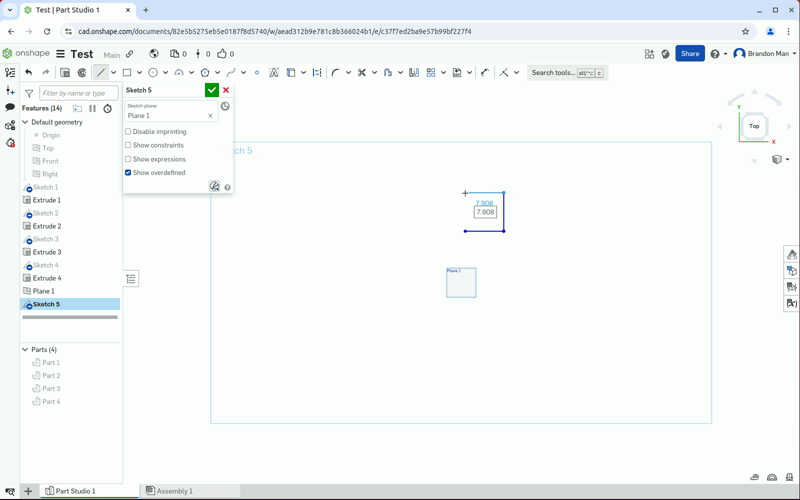
click(465, 192)
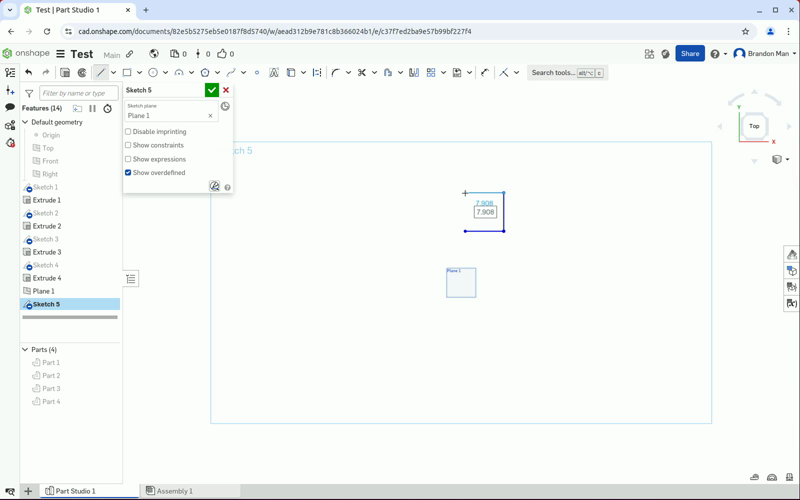
key_up(shift)
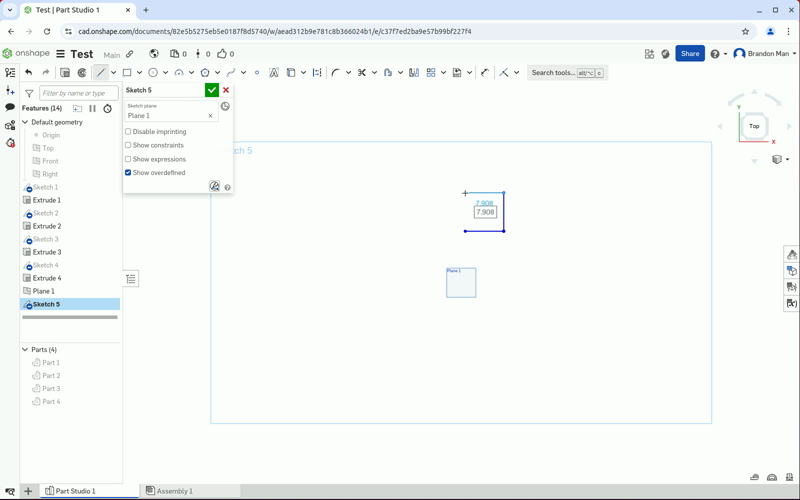
mouse_move(495, 192)
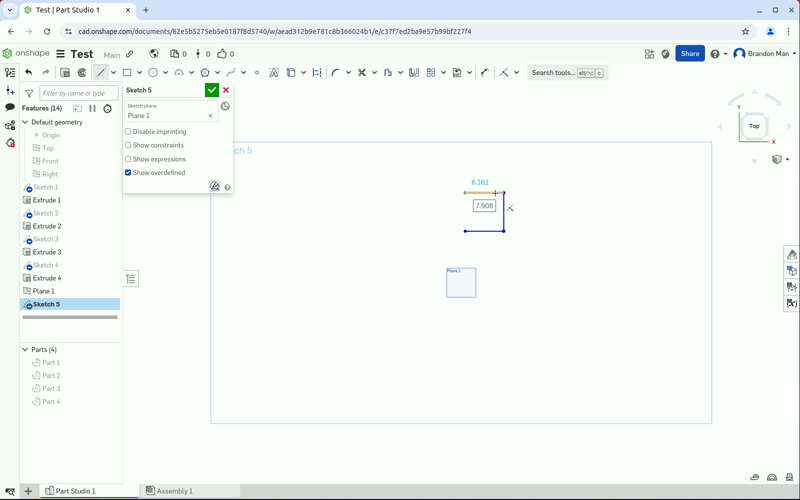
key_down(shift)
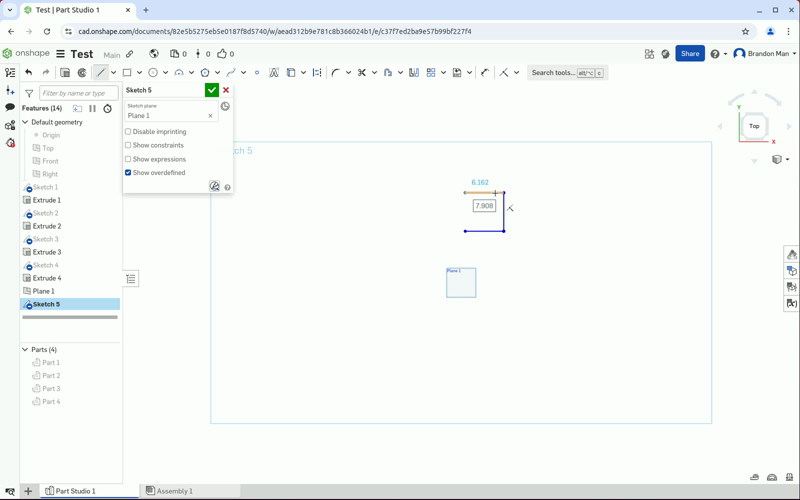
mouse_move(465, 231)
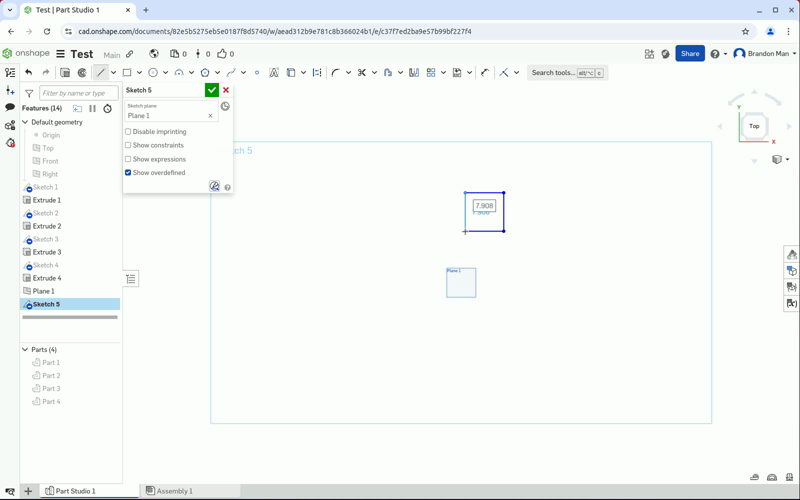
key_up(shift)
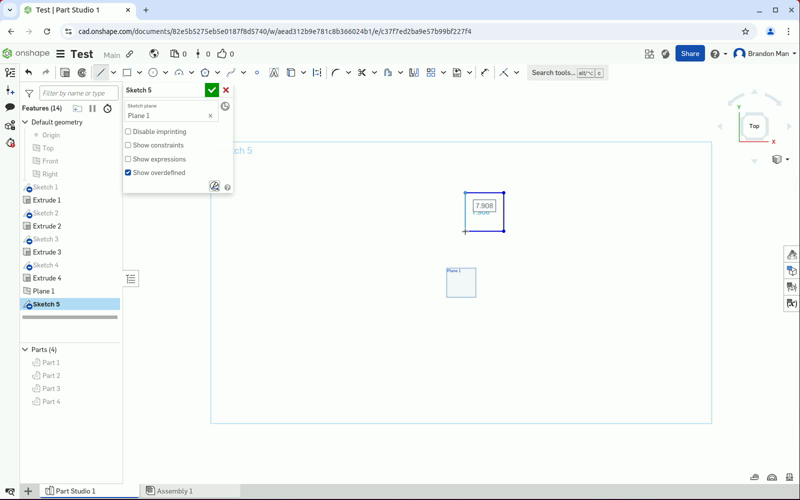
click(465, 231)
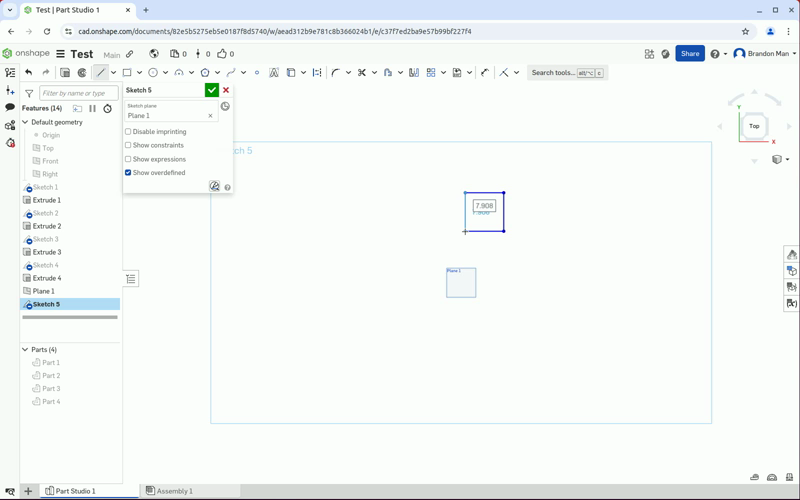
key(esc)
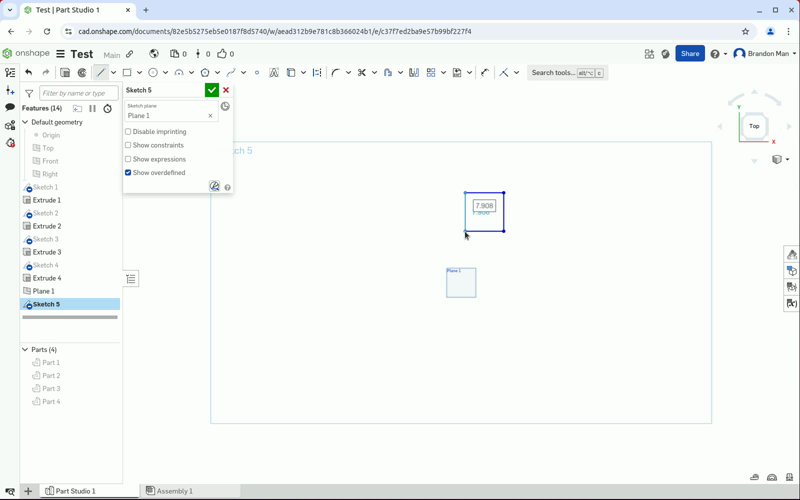
mouse_move(479, 222)
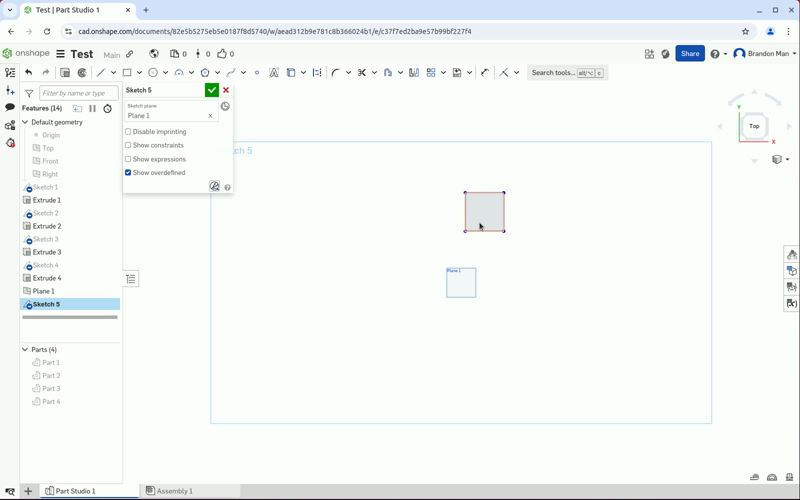
scroll(6)
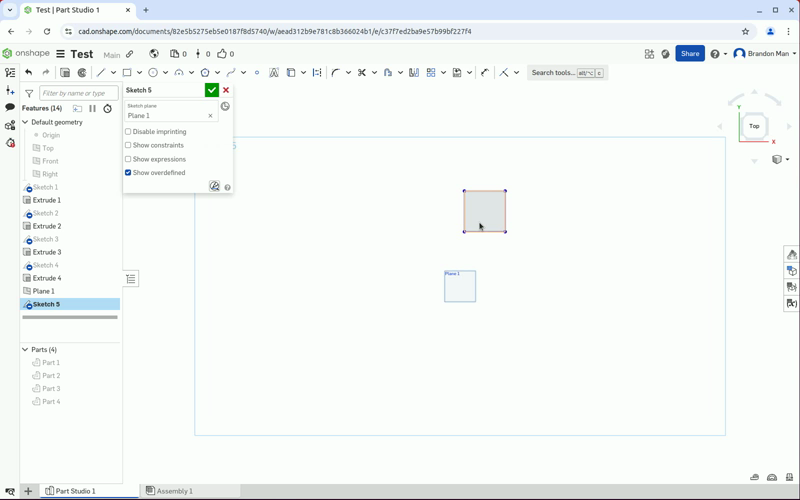
scroll(6)
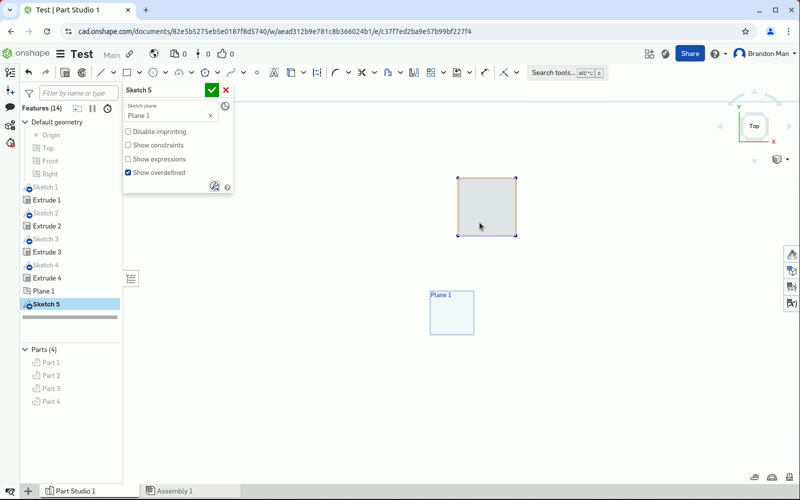
scroll(6)
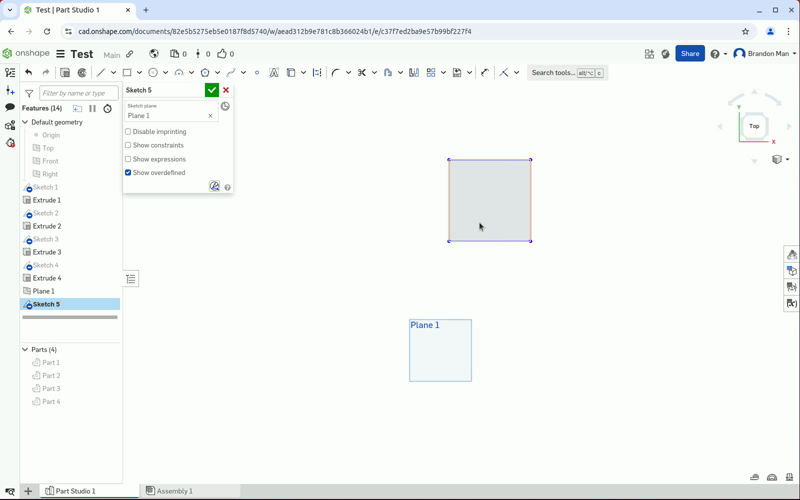
scroll(6)
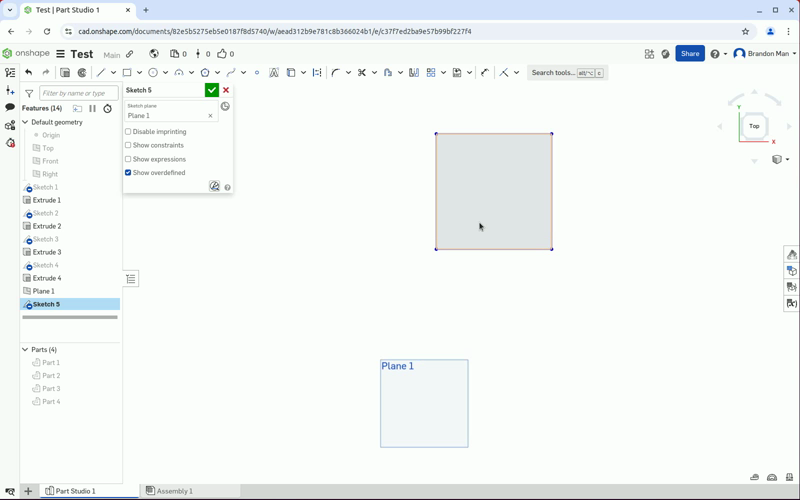
scroll(6)
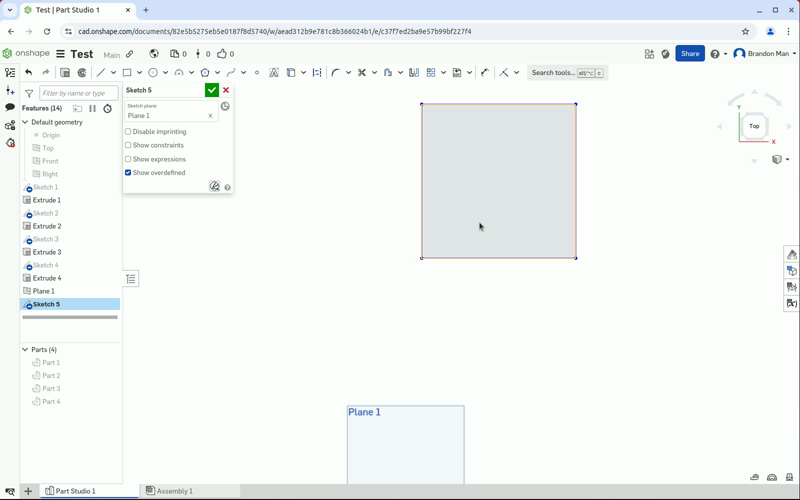
scroll(6)
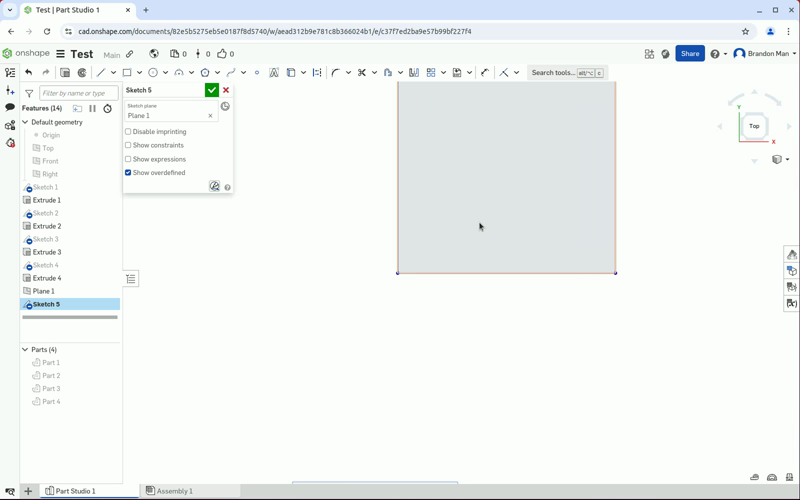
scroll(6)
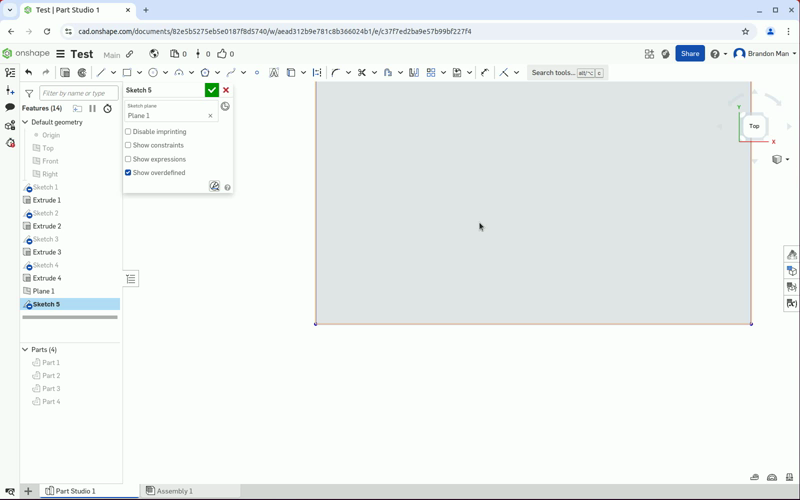
click(479, 222)
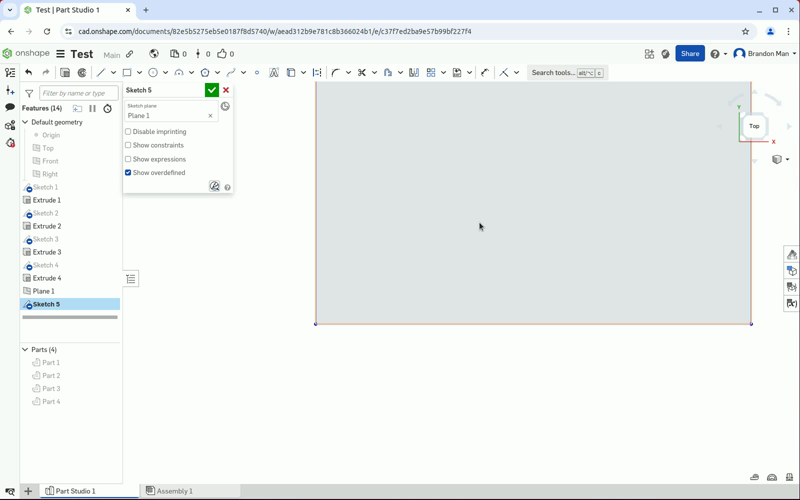
scroll(-6)
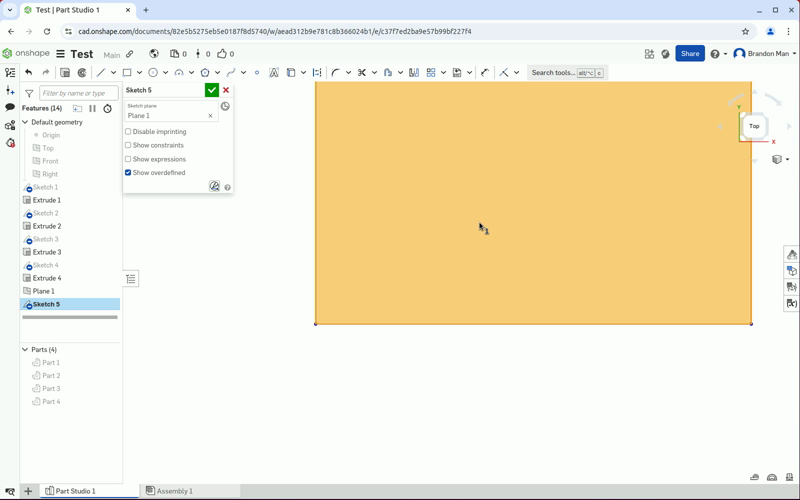
scroll(-6)
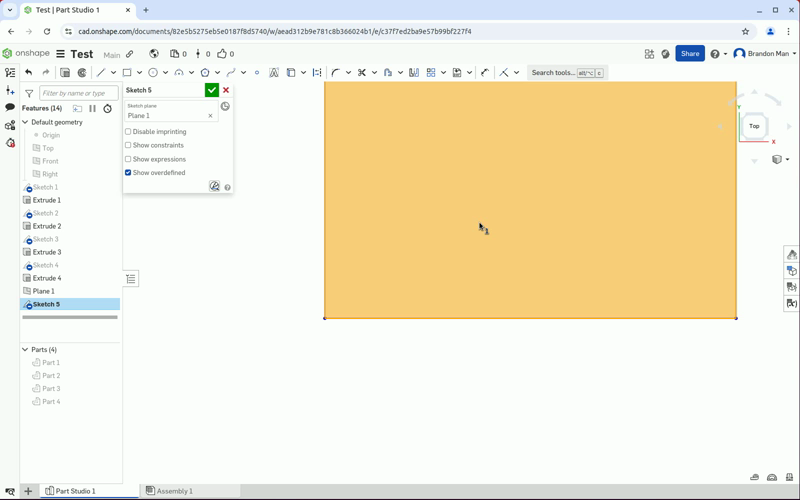
scroll(-6)
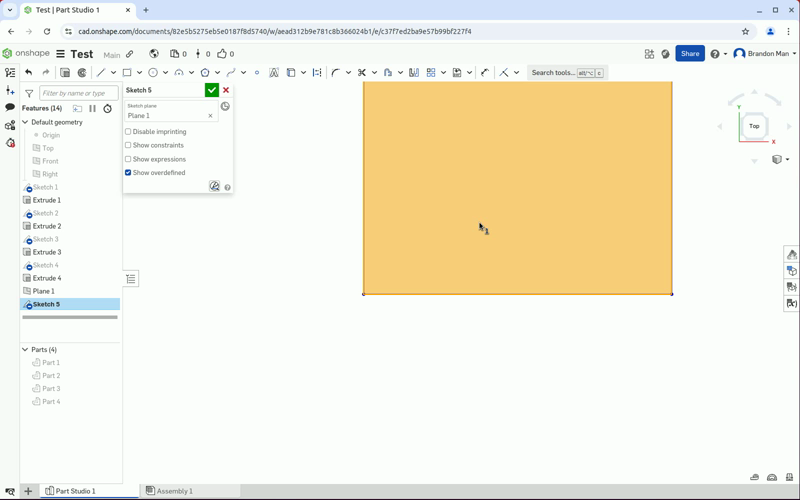
scroll(-6)
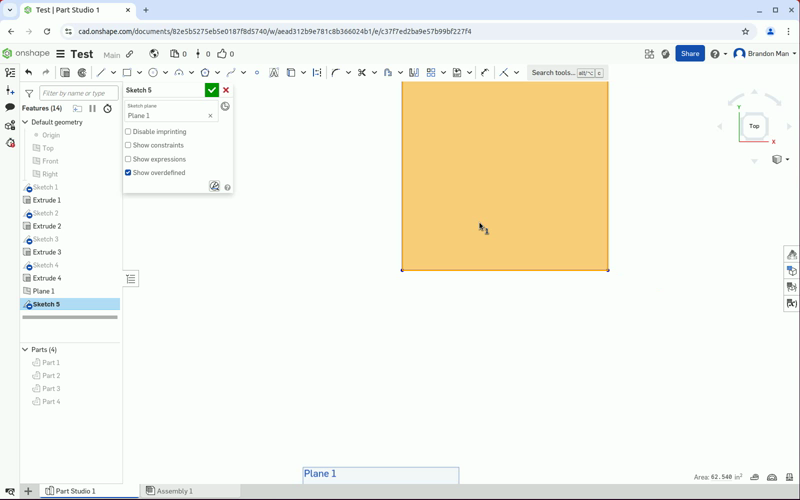
scroll(-6)
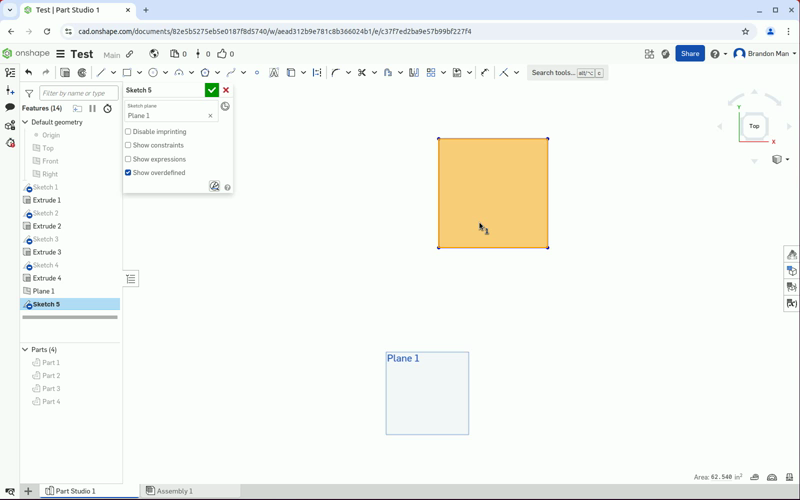
scroll(-6)
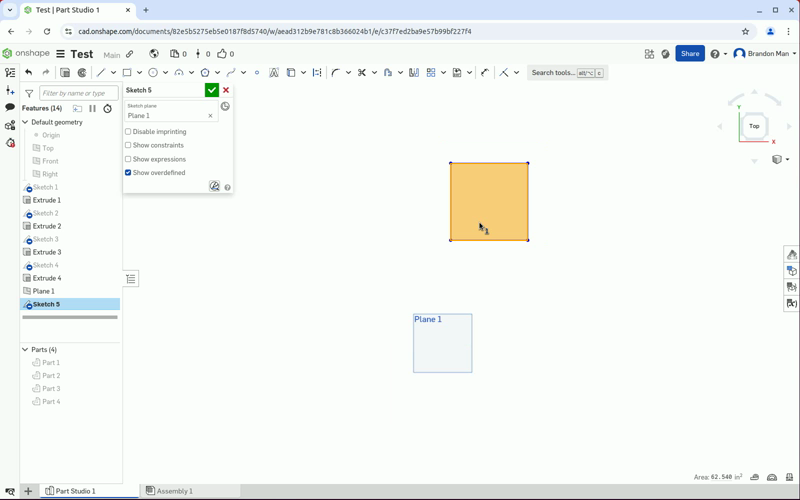
scroll(-6)
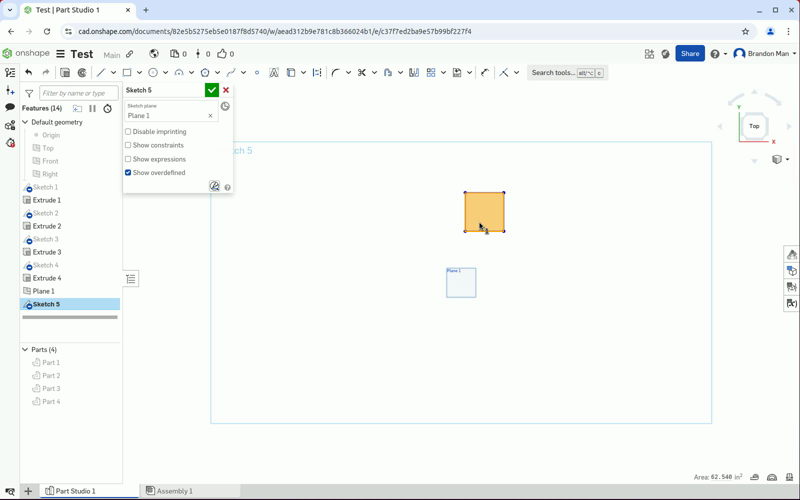
mouse_move(73, 352)
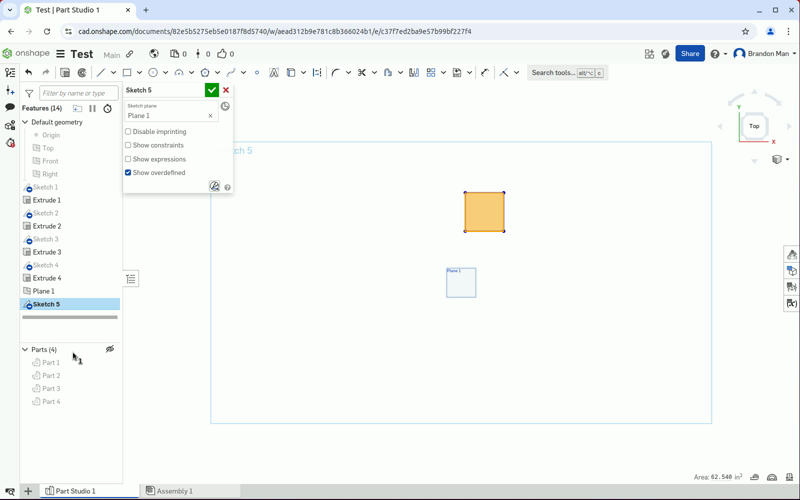
key(shift+y)
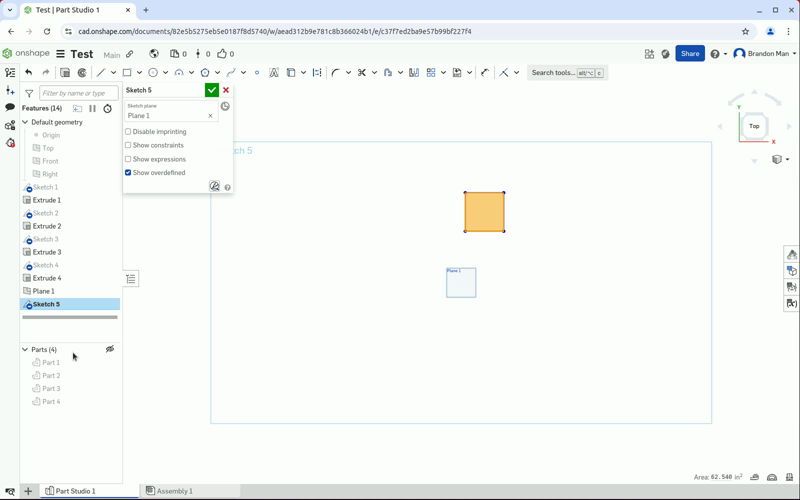
key(shift+e)
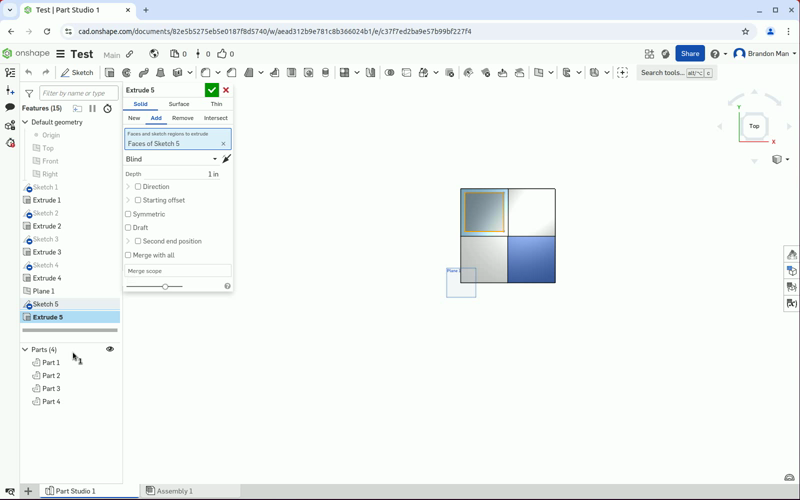
mouse_move(143, 106)
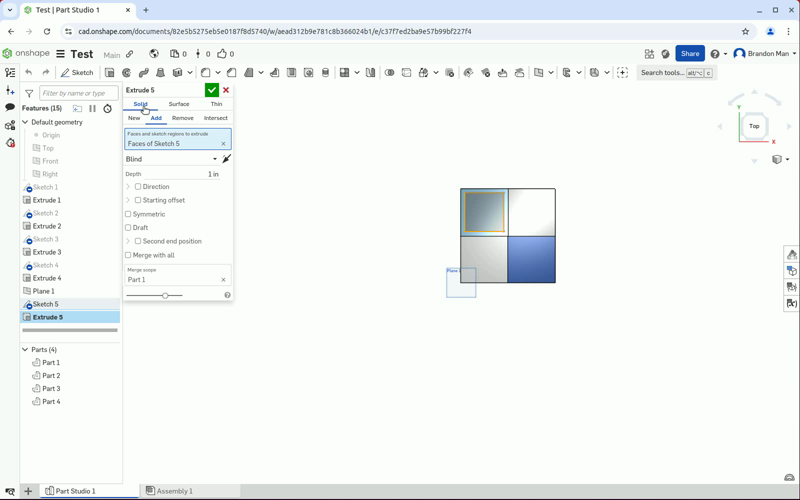
click(143, 106)
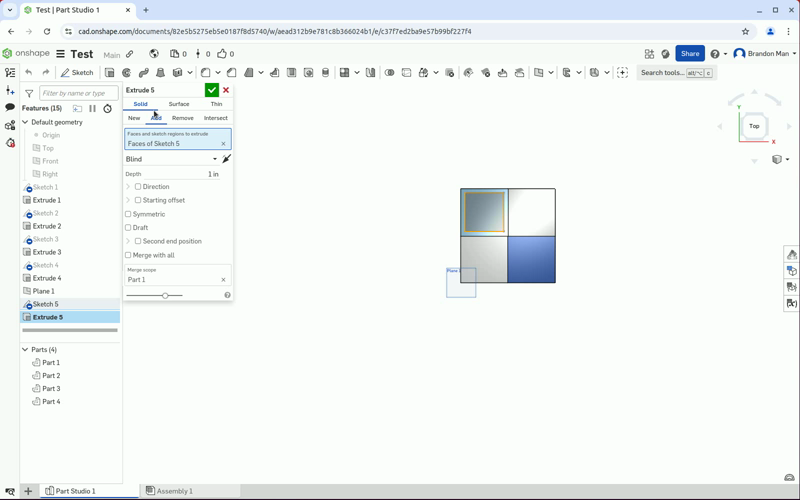
mouse_move(186, 120)
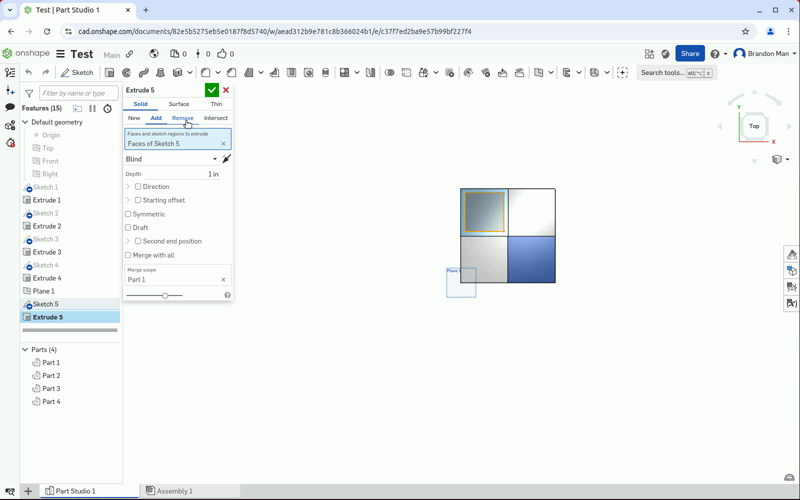
click(186, 120)
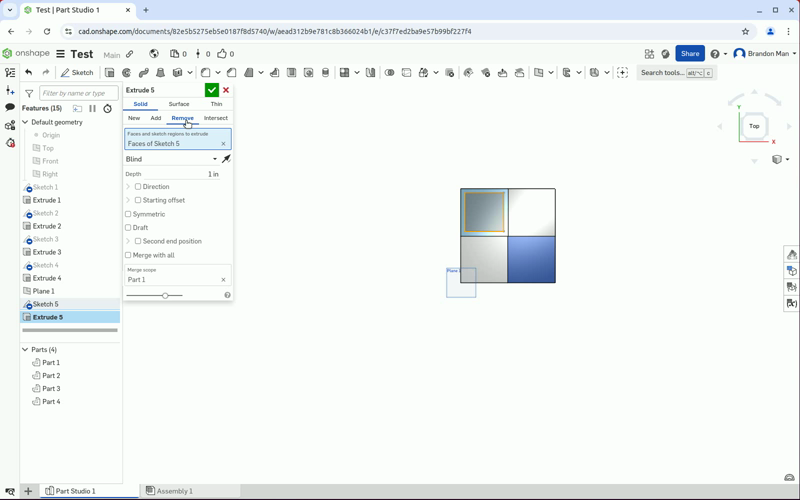
key(tab, 4)
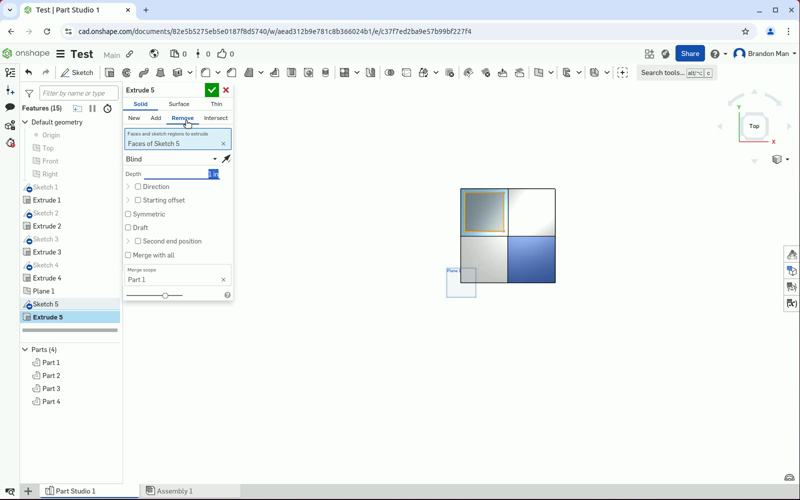
text(22.145)
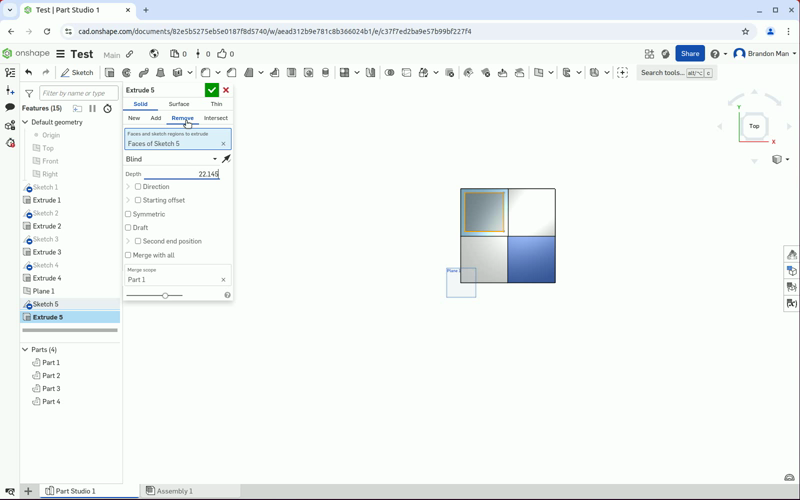
key(tab, 6)
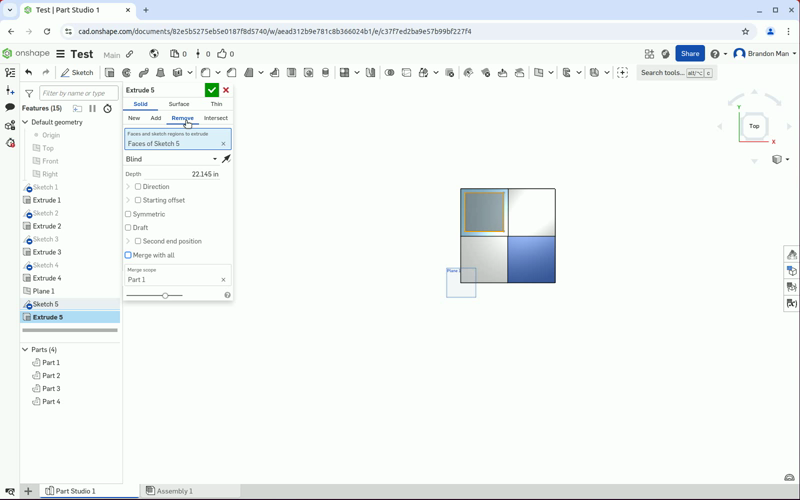
key(space)
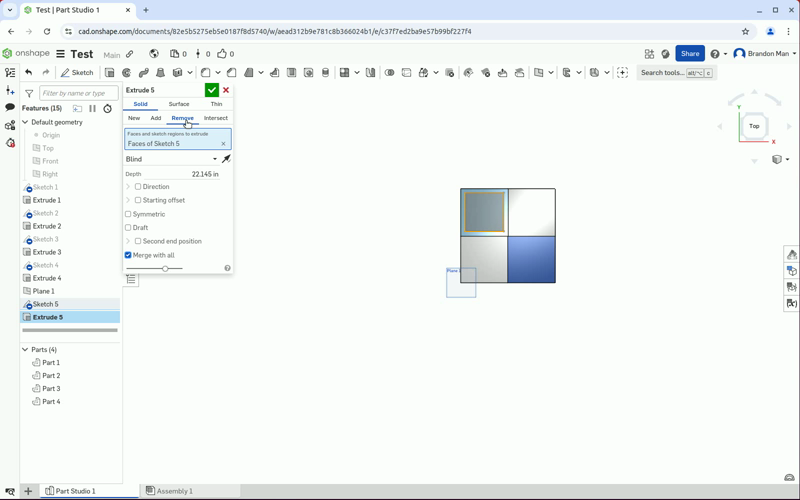
key(enter)
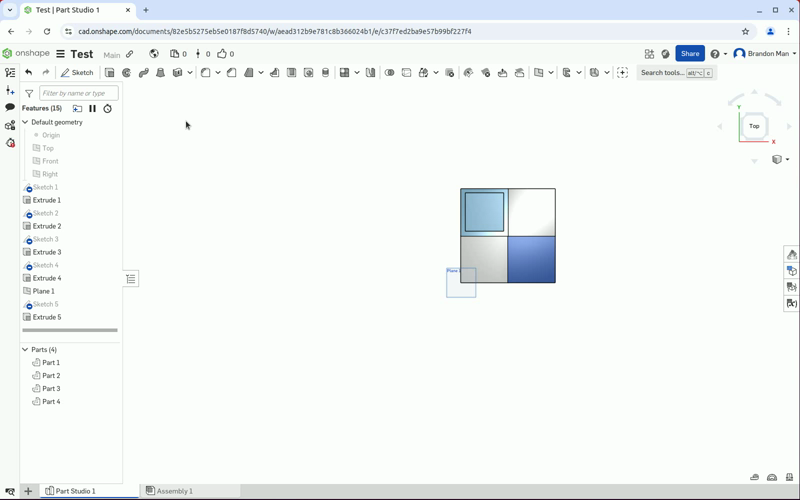
key(shift+h)
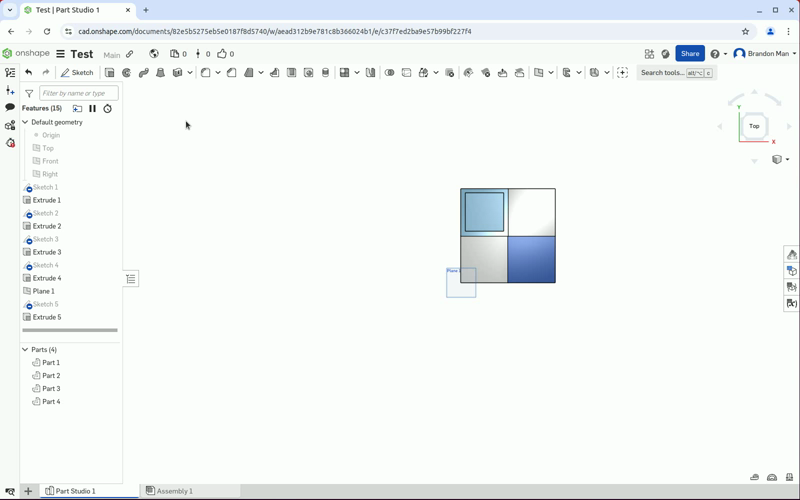
key(shift+h)
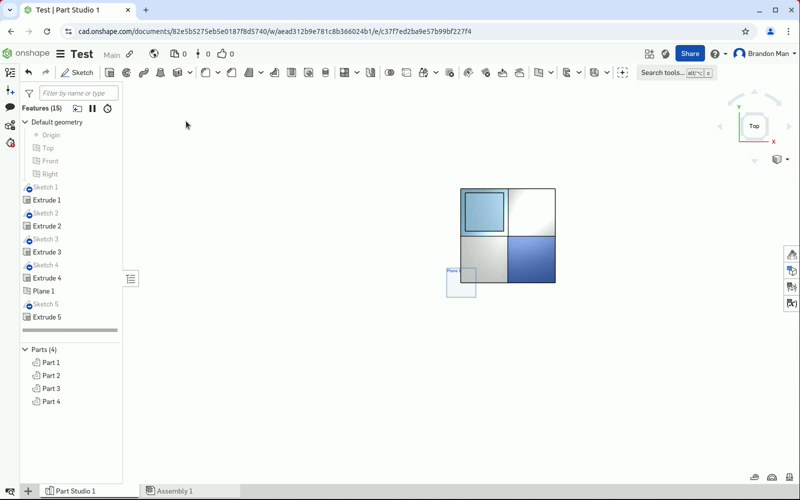
mouse_move(73, 189)
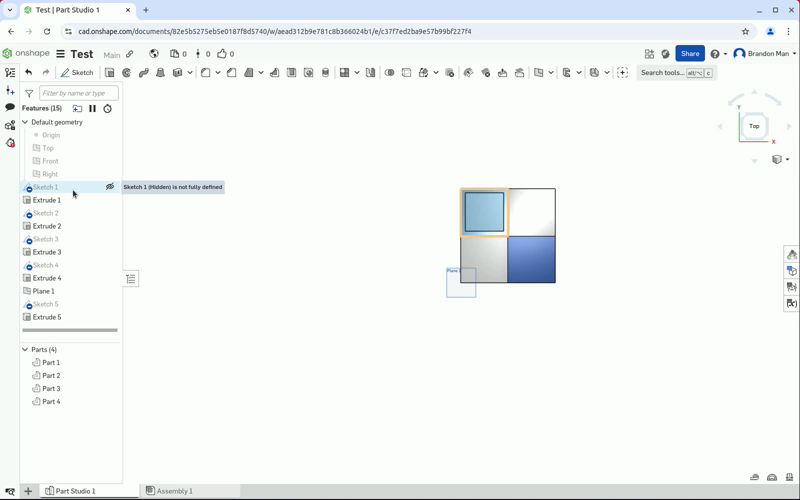
click(73, 189)
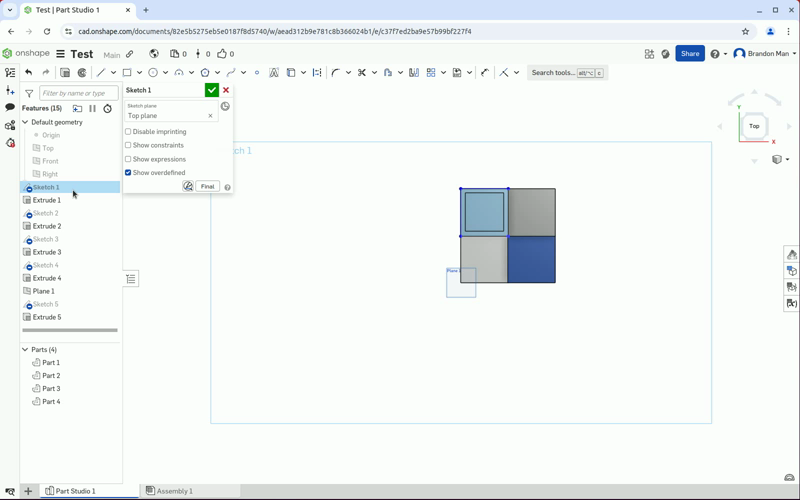
mouse_move(229, 92)
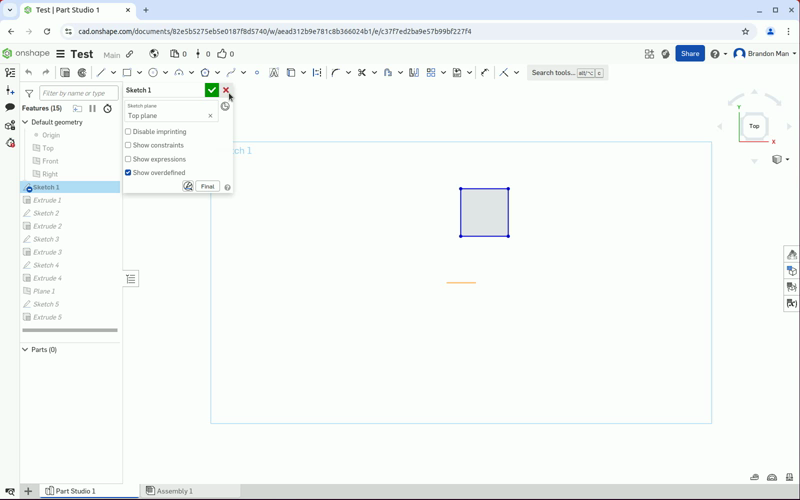
click(229, 92)
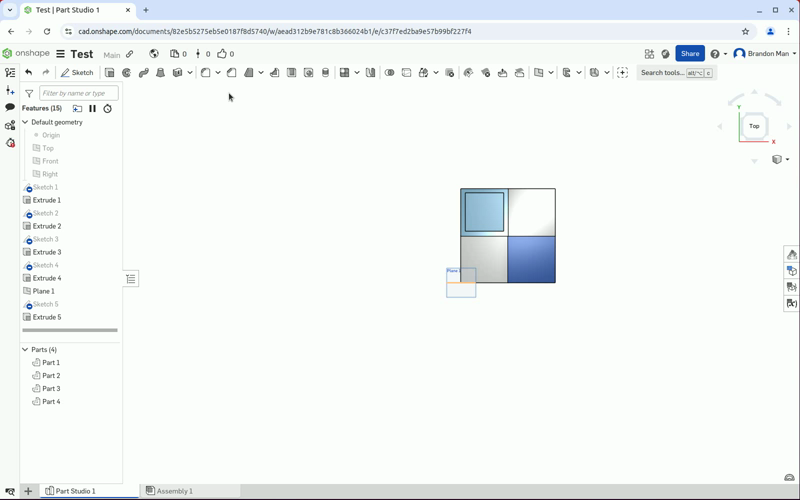
mouse_move(541, 75)
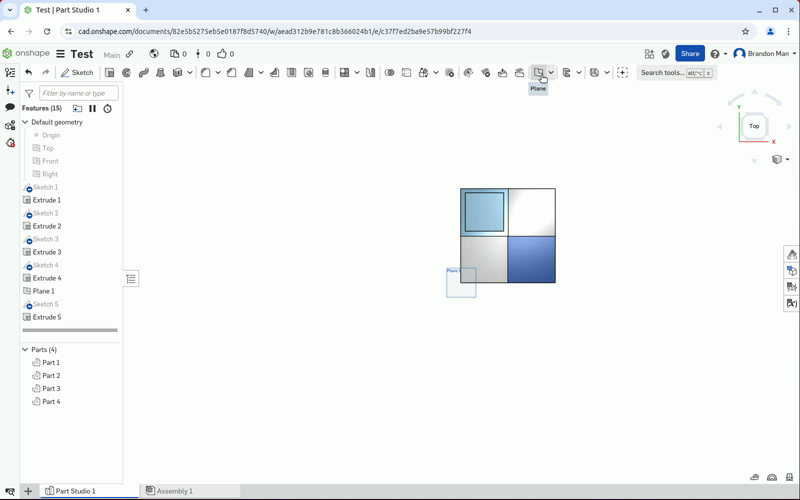
click(541, 75)
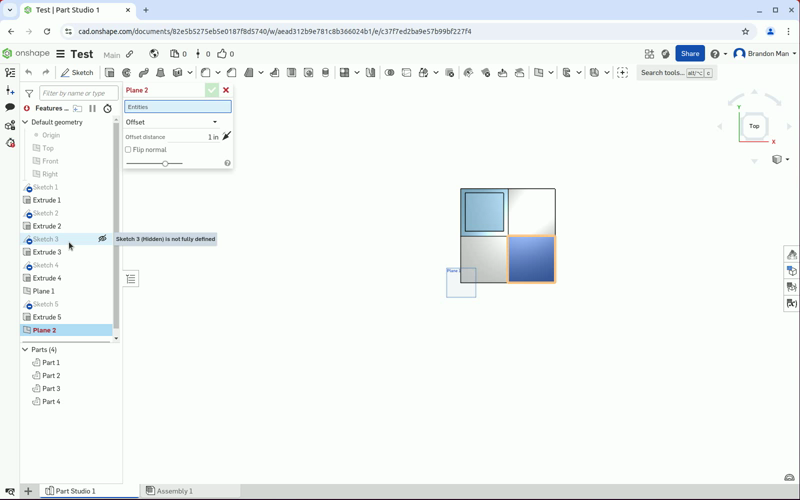
scroll(3)
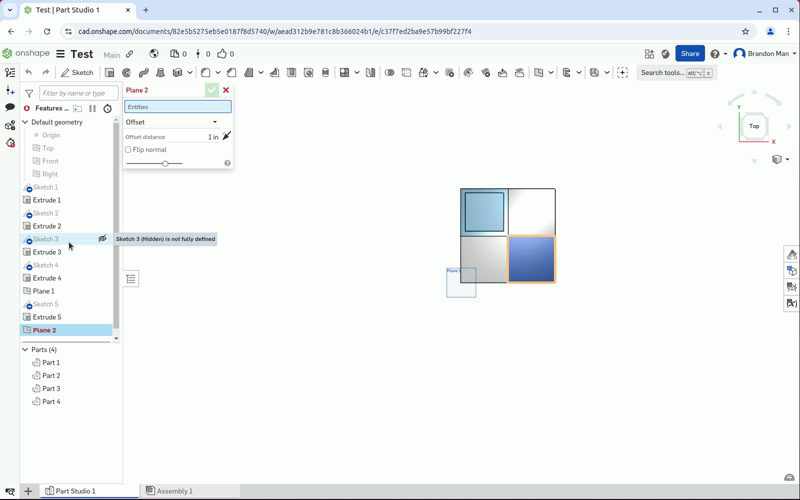
mouse_move(69, 150)
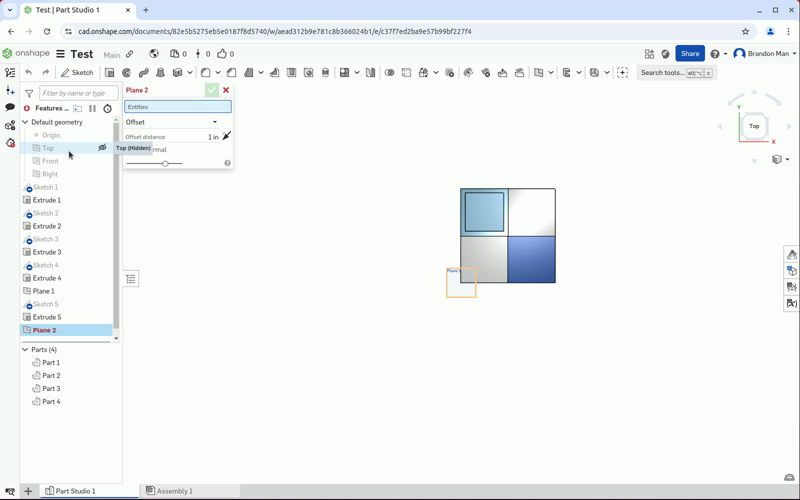
click(69, 150)
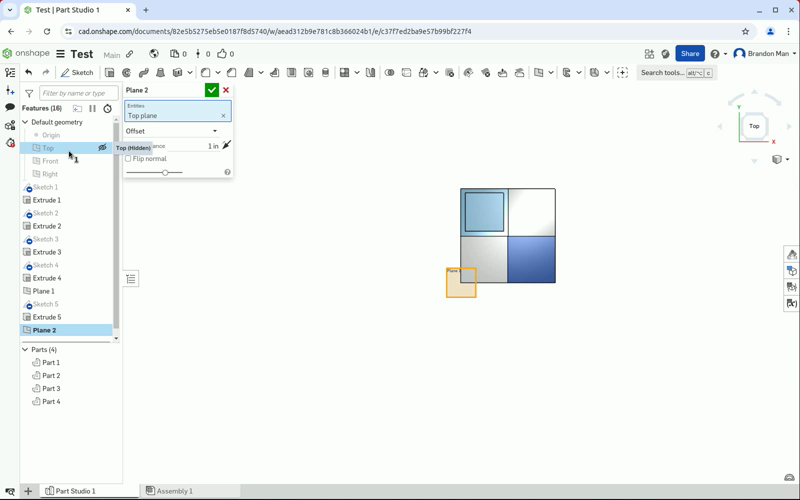
key(tab, 2)
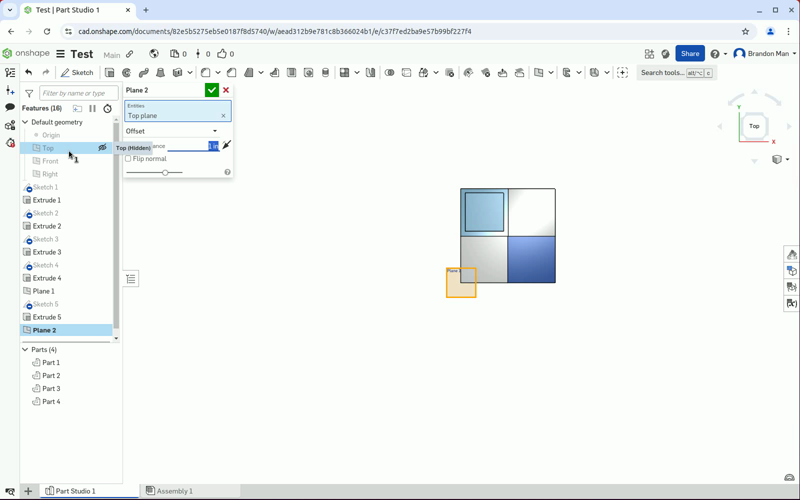
text(19.257)
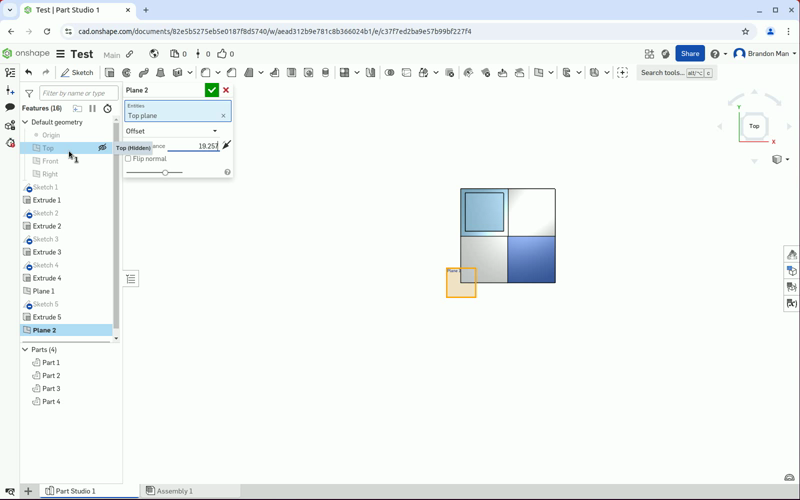
key(enter, 2)
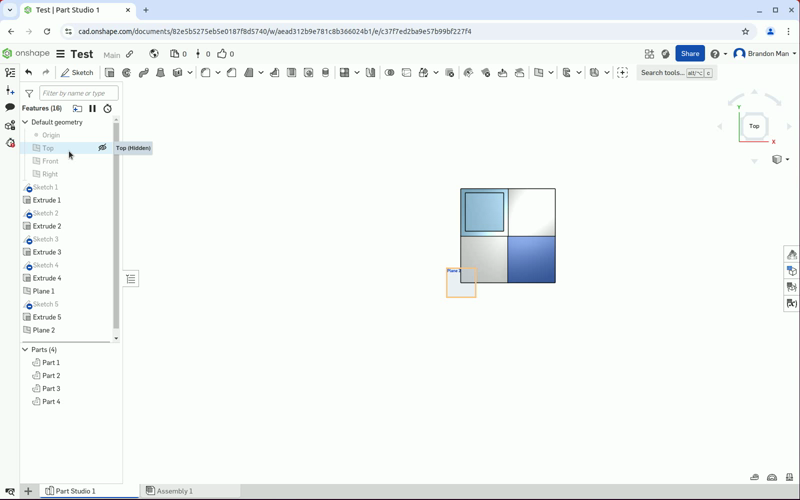
key(shift+s)
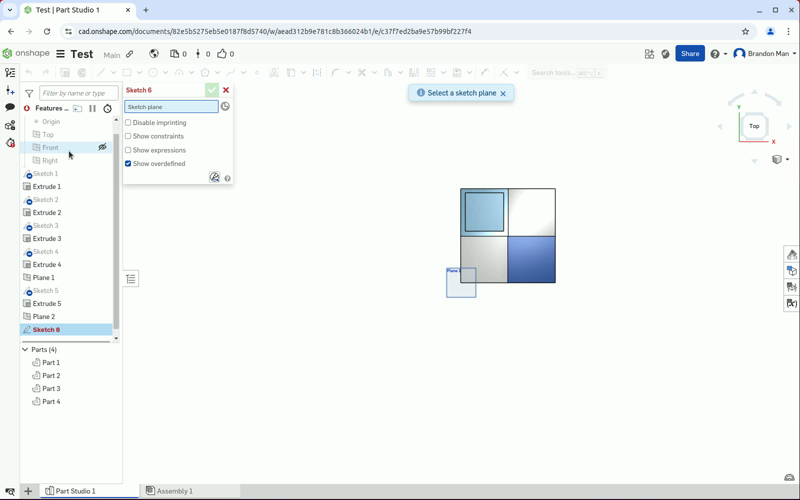
mouse_move(69, 319)
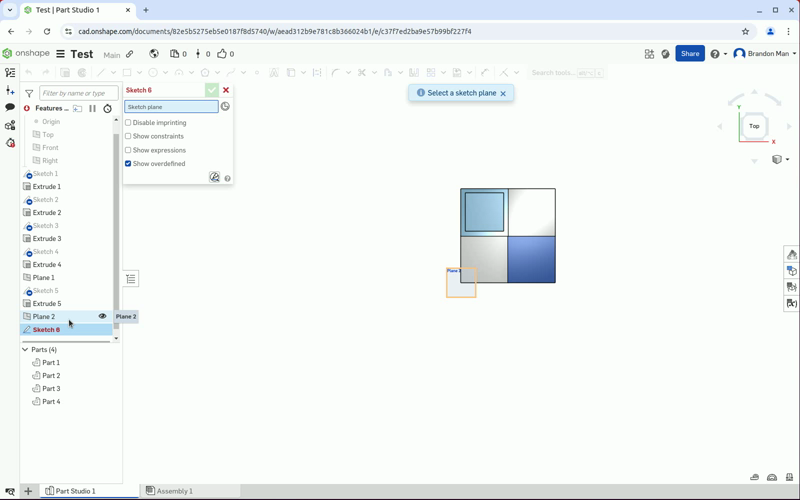
click(69, 319)
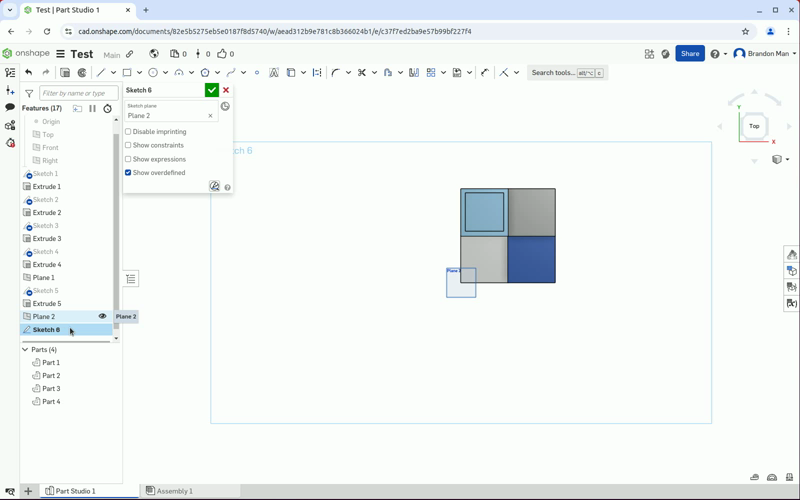
mouse_move(73, 352)
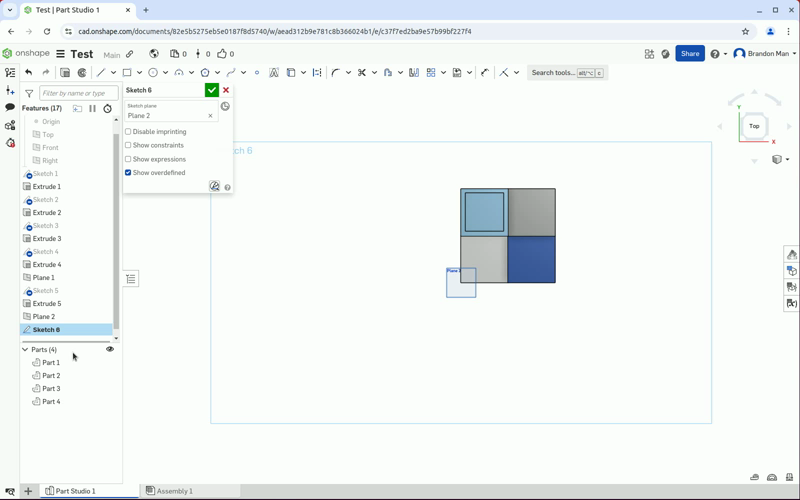
key(y)
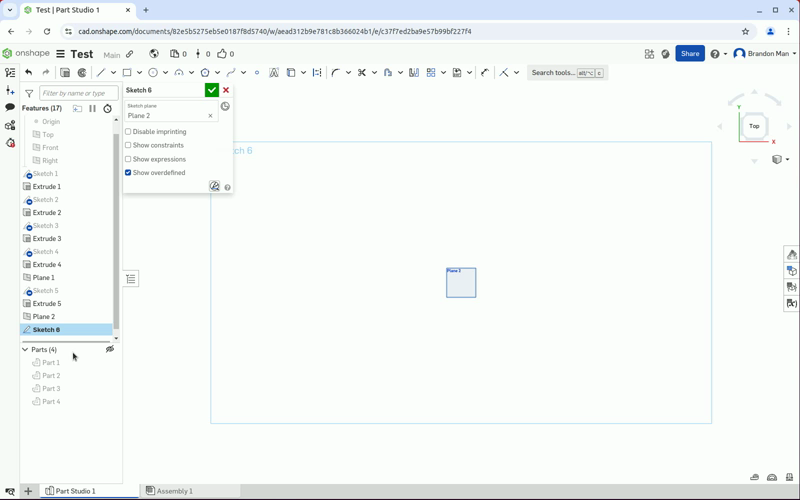
key(l)
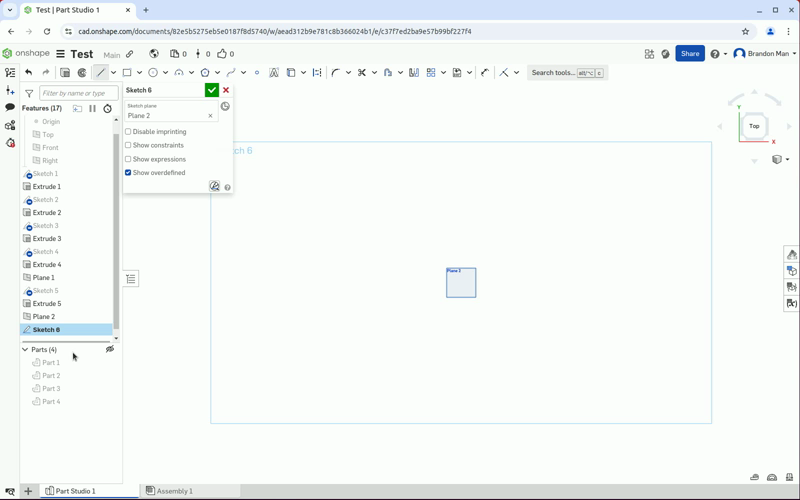
key_down(shift)
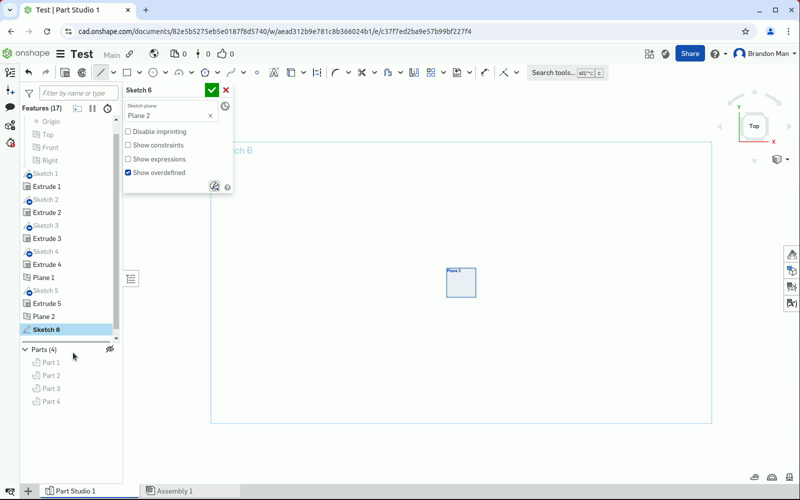
mouse_move(512, 231)
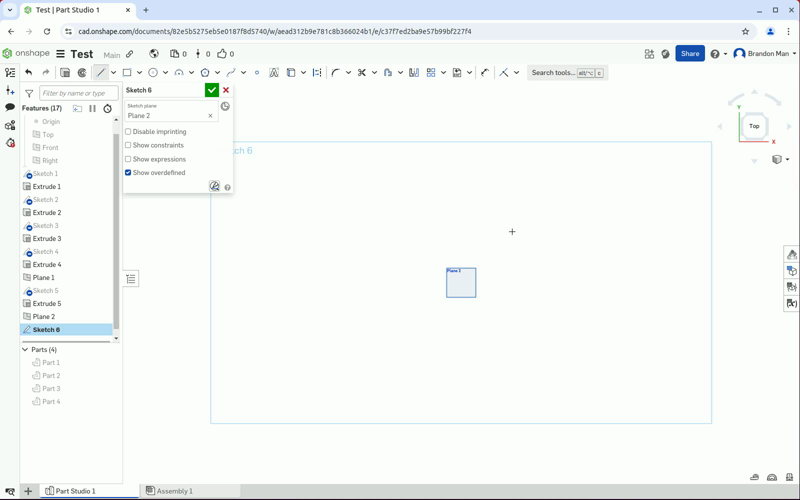
click(512, 231)
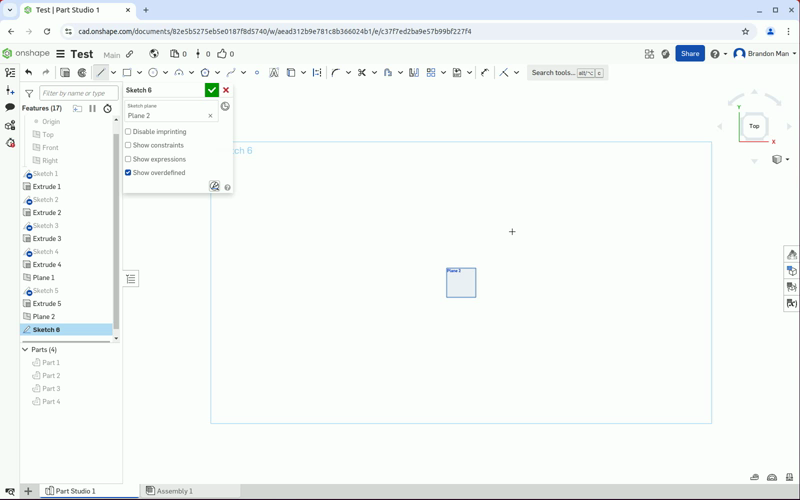
key_up(shift)
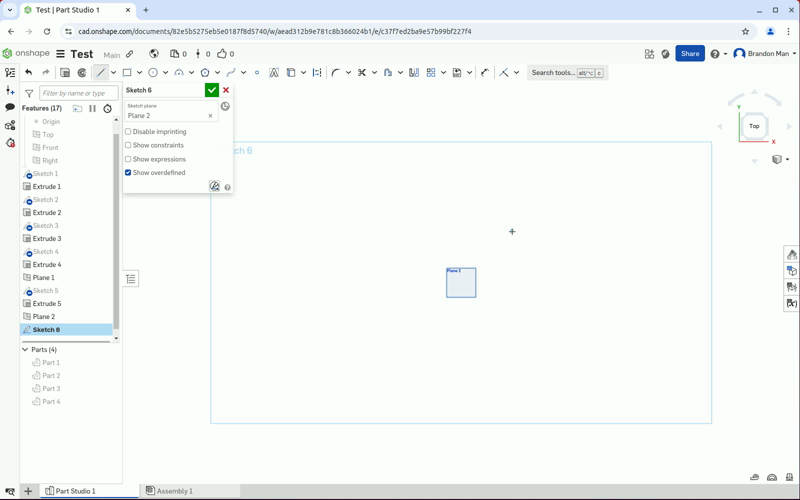
key_down(shift)
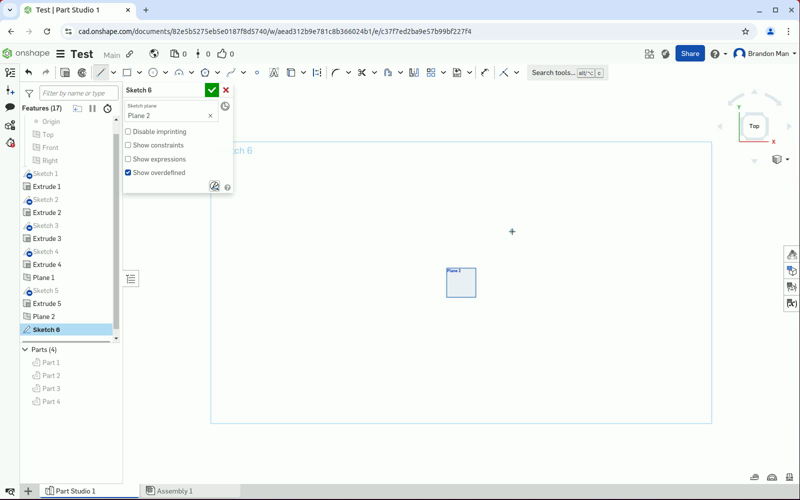
mouse_move(542, 231)
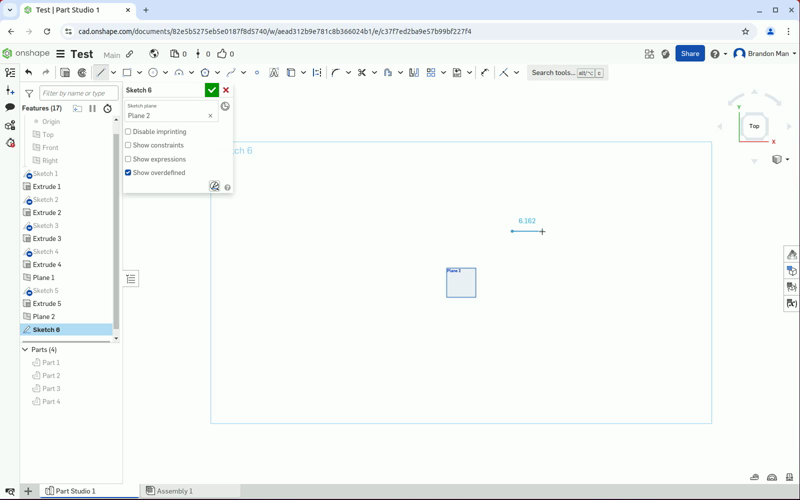
mouse_move(550, 231)
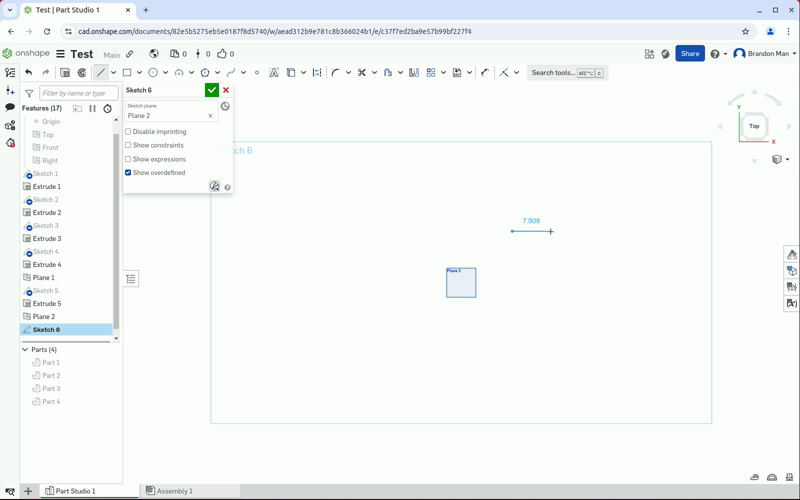
click(550, 231)
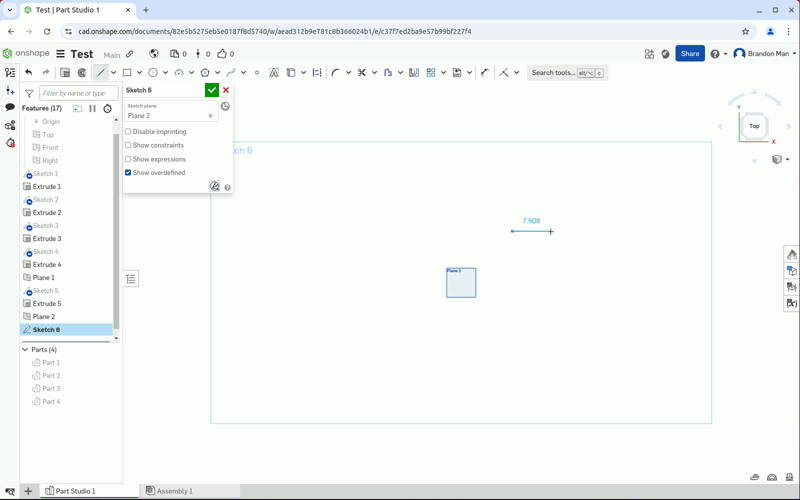
key_up(shift)
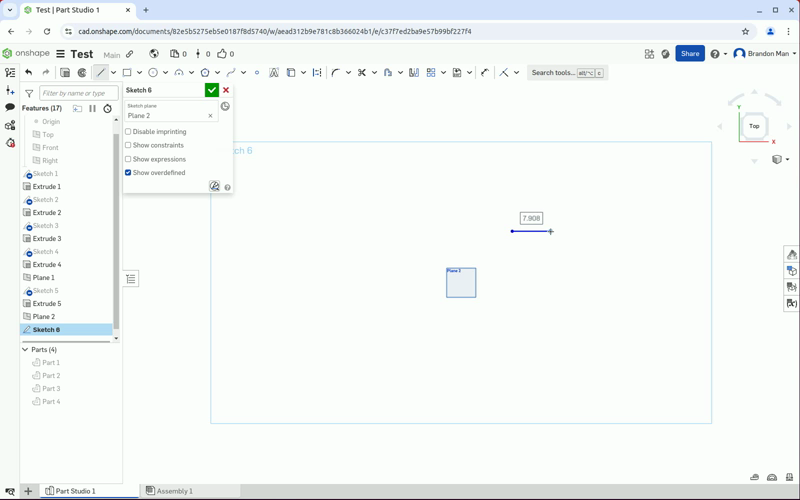
key_down(shift)
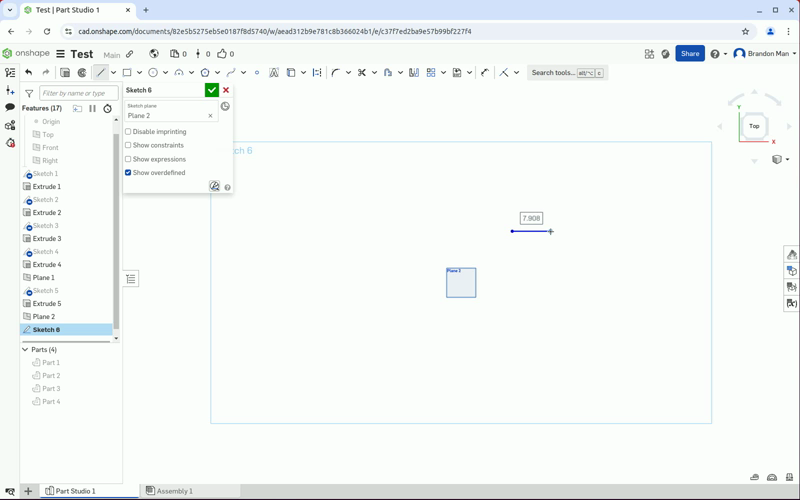
mouse_move(580, 231)
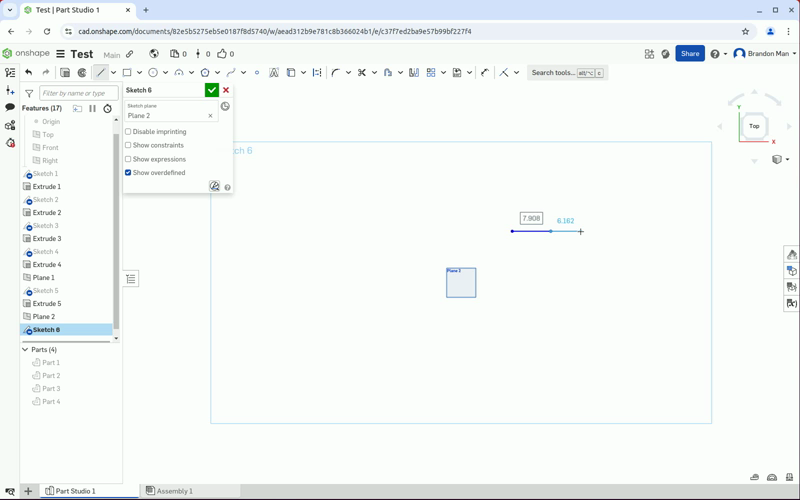
mouse_move(550, 192)
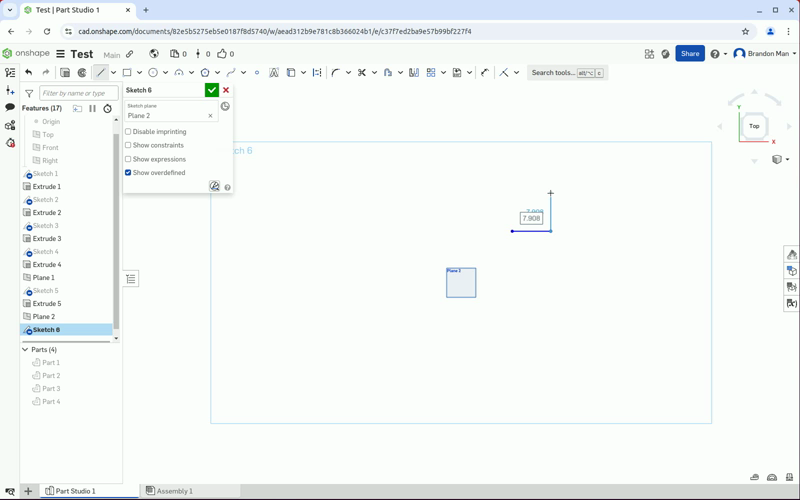
click(550, 192)
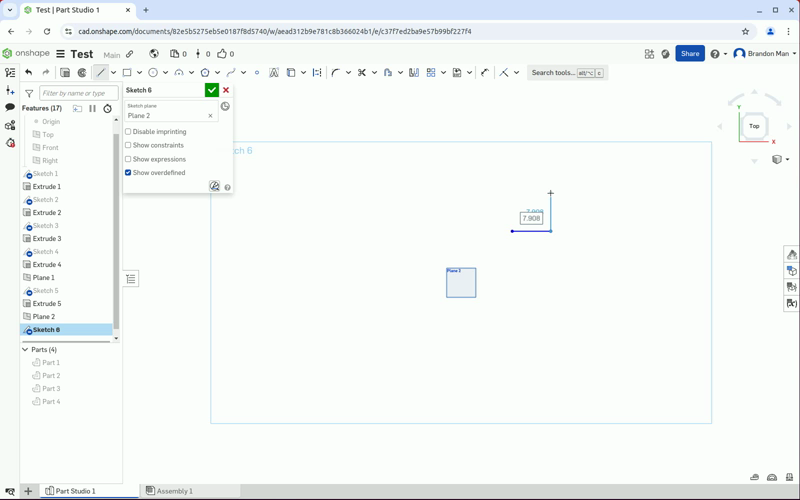
key_up(shift)
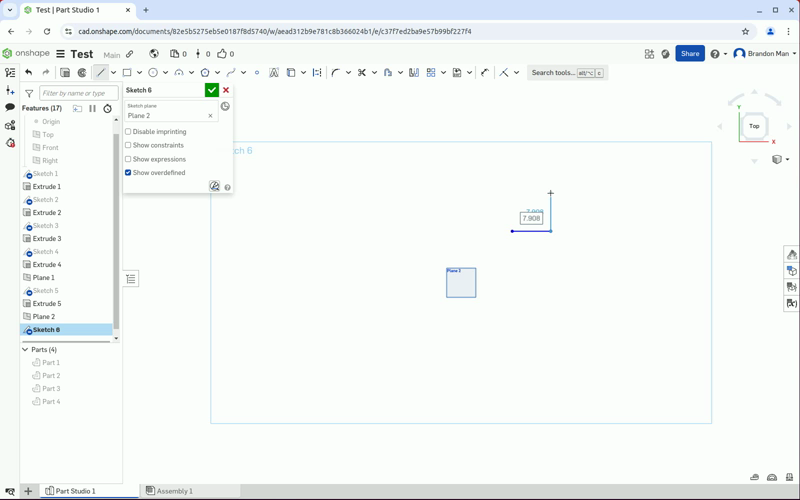
key_down(shift)
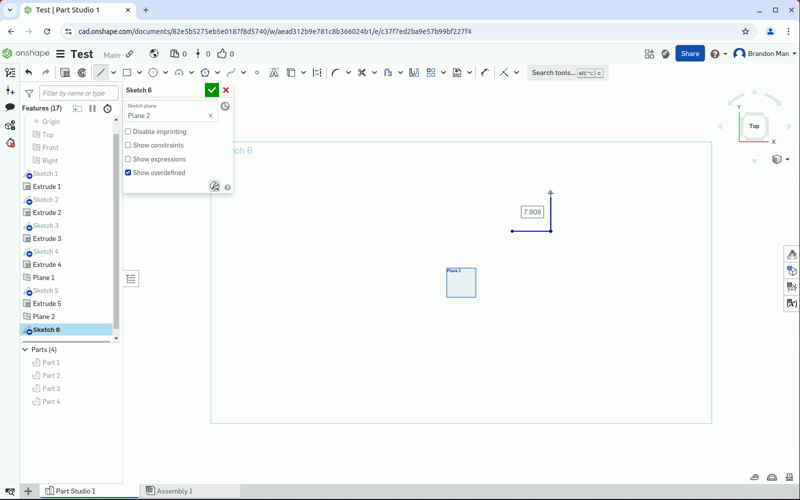
mouse_move(580, 192)
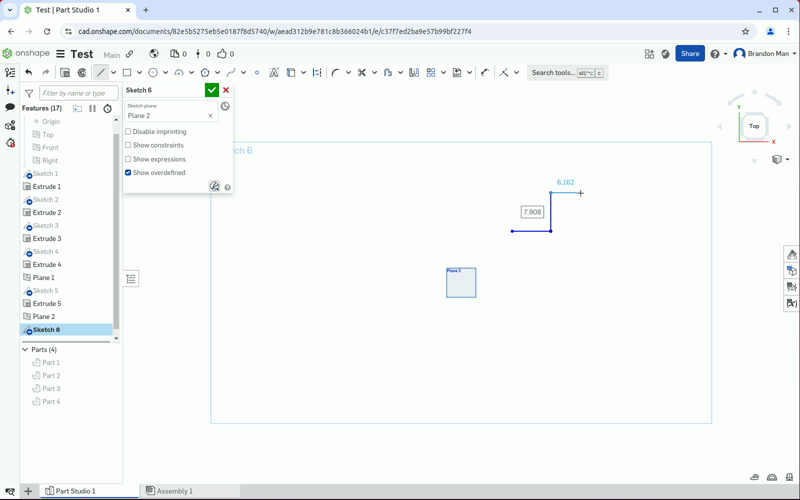
mouse_move(512, 192)
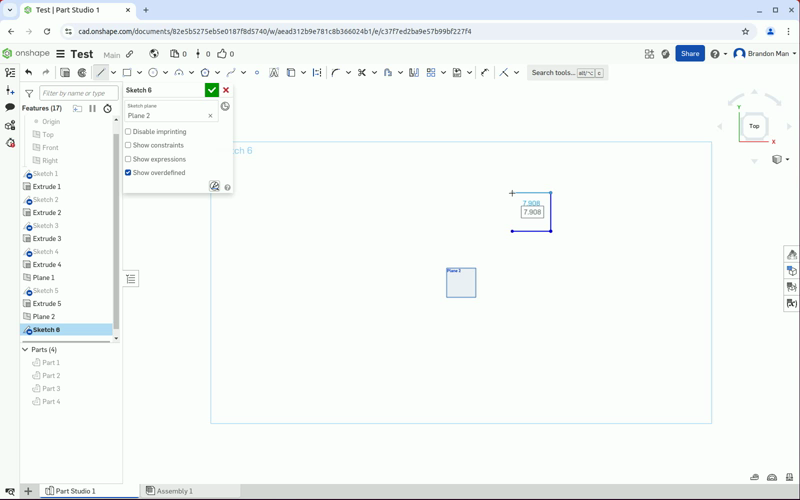
click(512, 192)
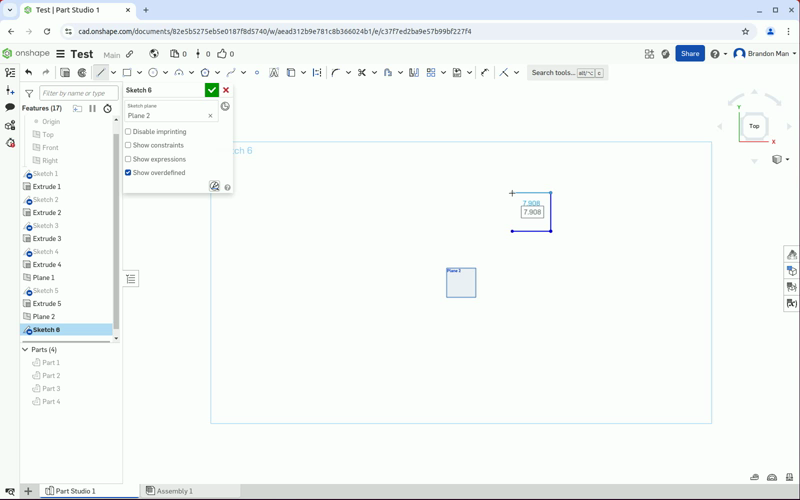
key_up(shift)
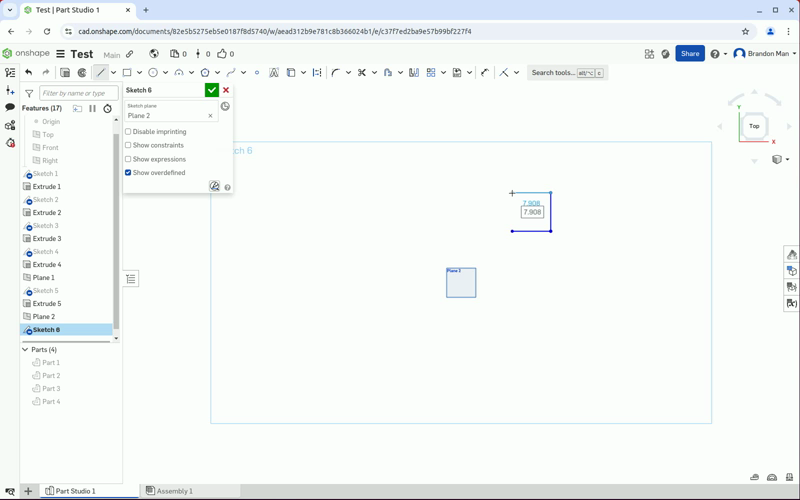
mouse_move(542, 192)
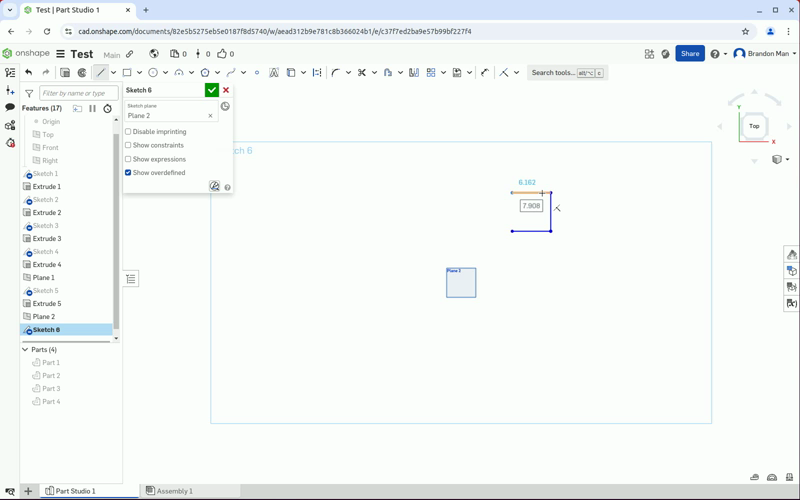
key_down(shift)
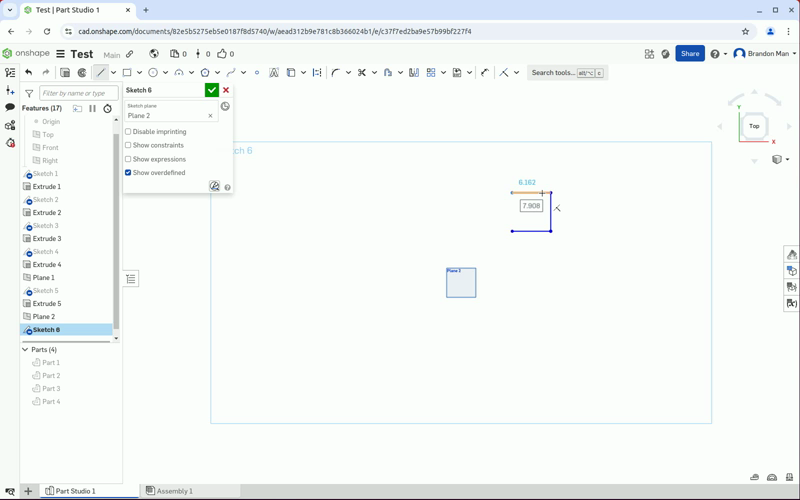
mouse_move(512, 231)
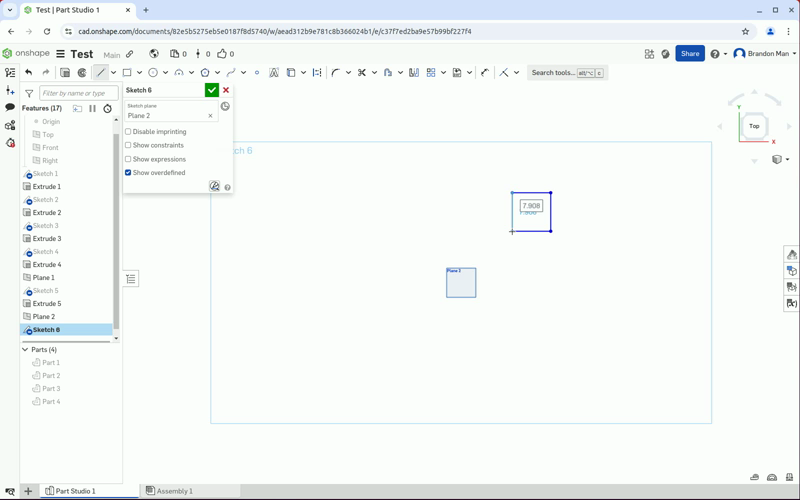
key_up(shift)
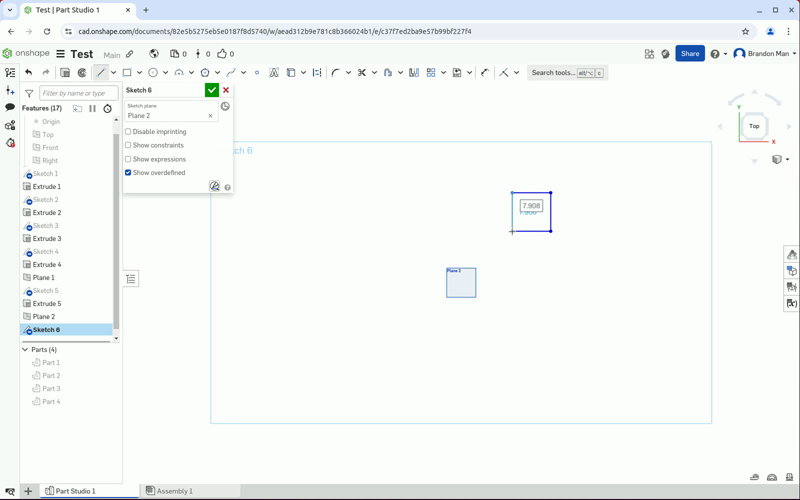
click(512, 231)
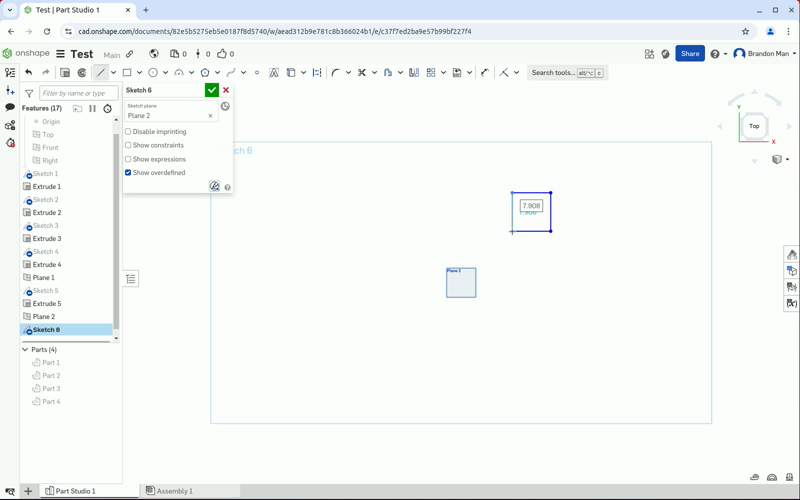
key(esc)
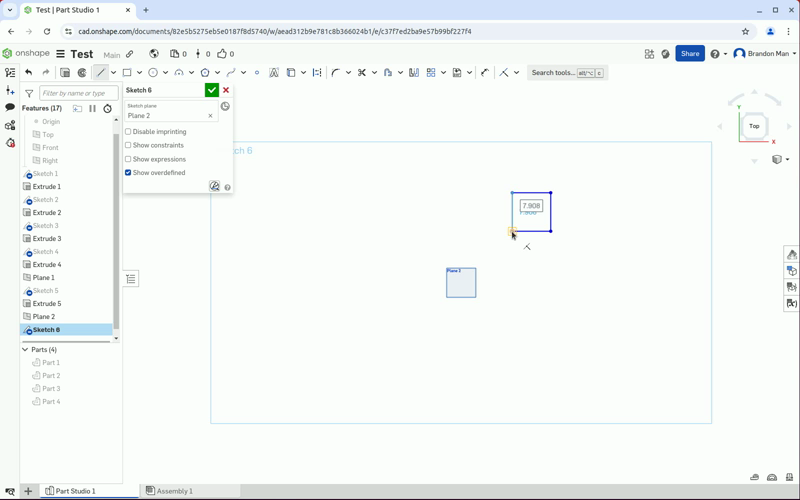
mouse_move(547, 197)
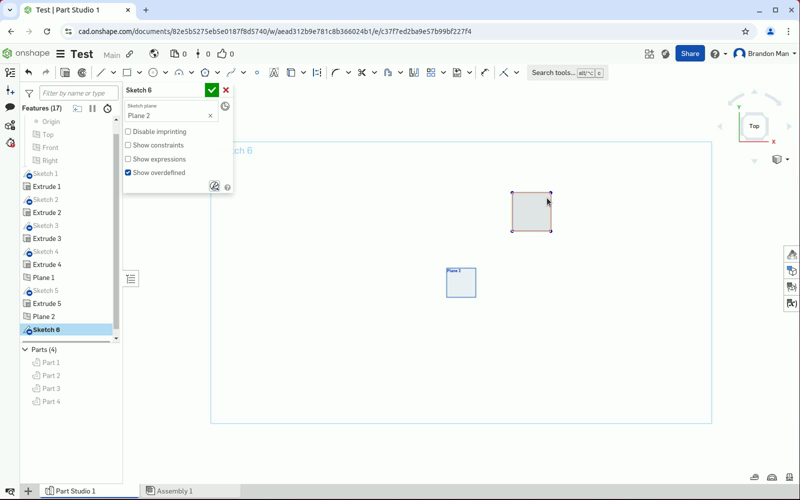
scroll(6)
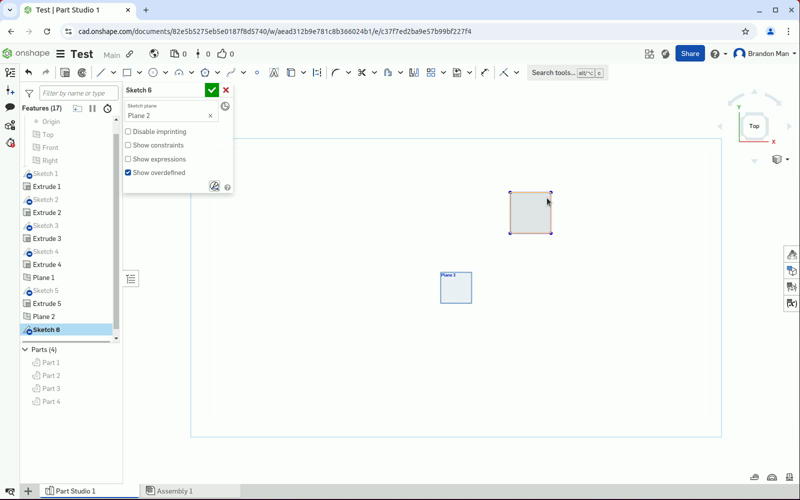
scroll(6)
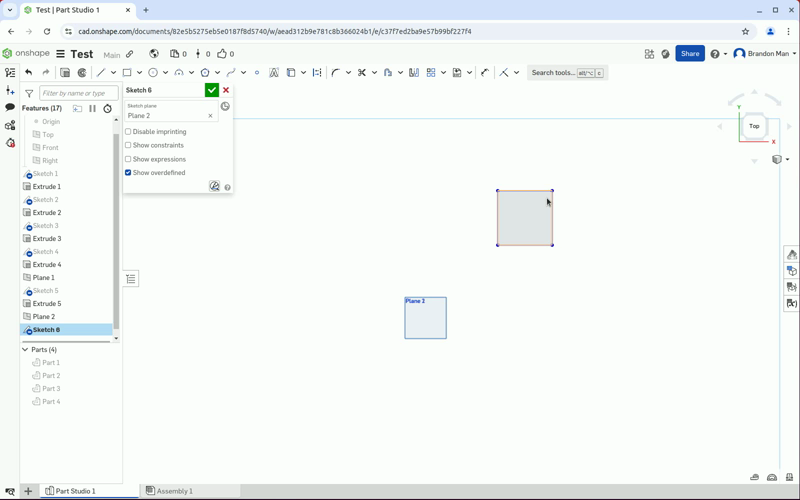
scroll(6)
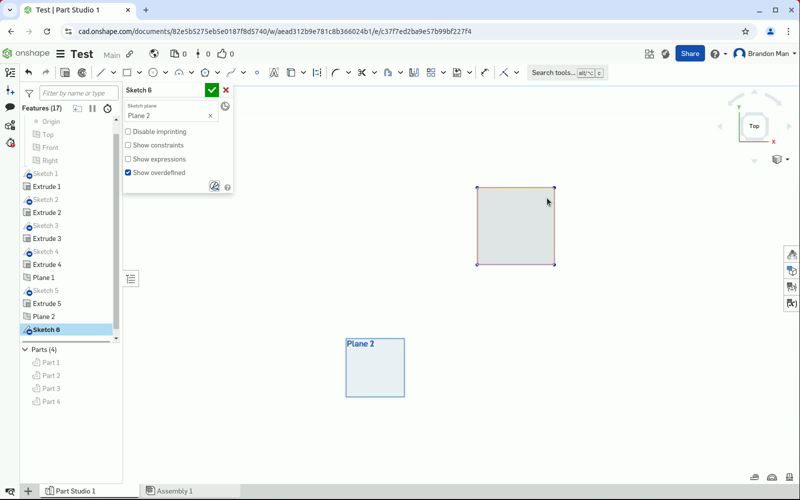
scroll(6)
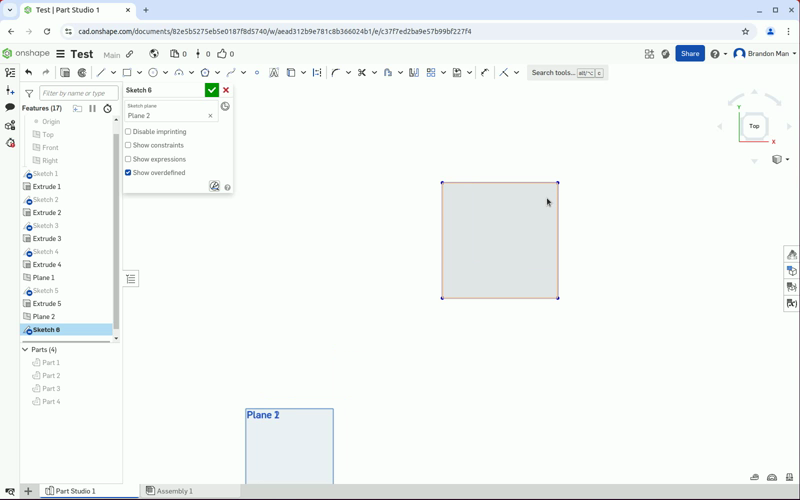
scroll(6)
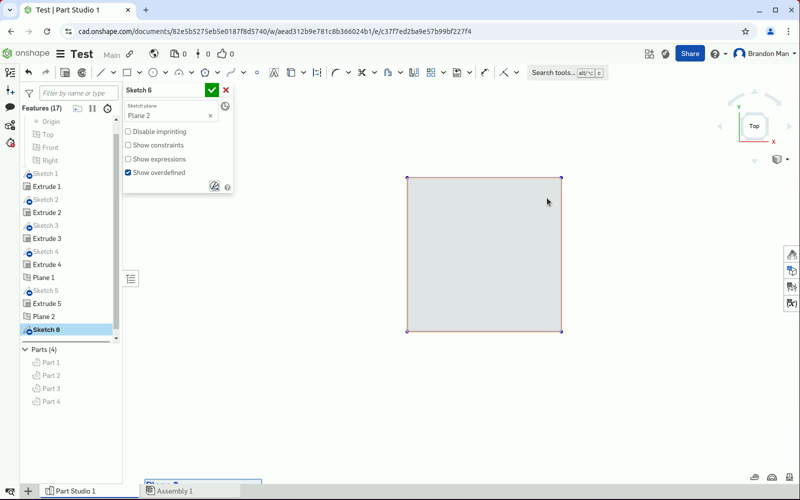
scroll(6)
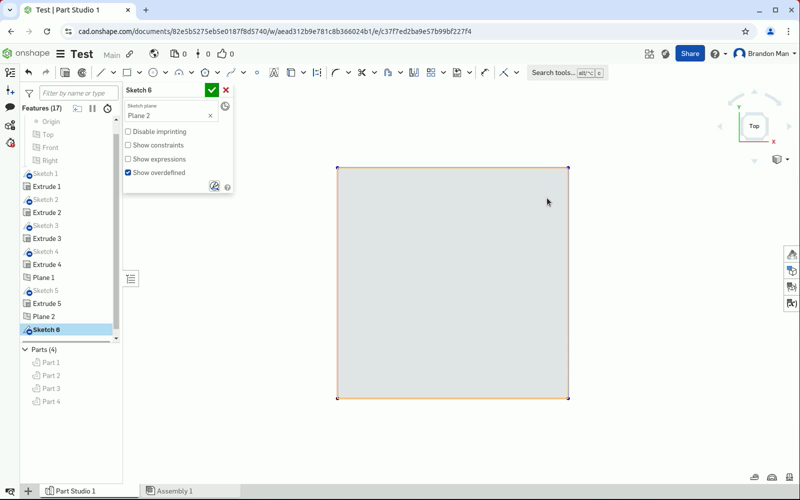
scroll(6)
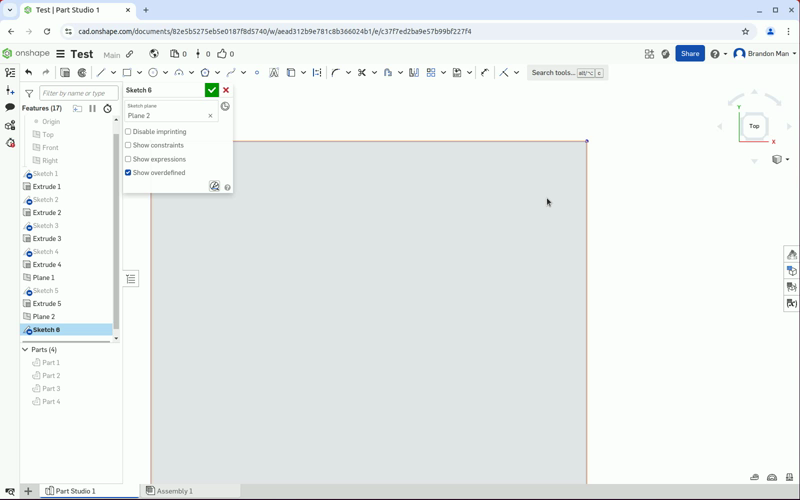
click(547, 197)
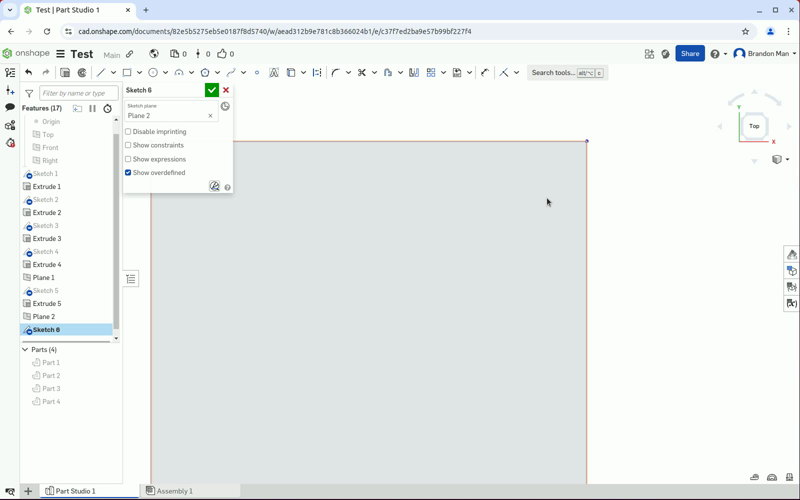
scroll(-6)
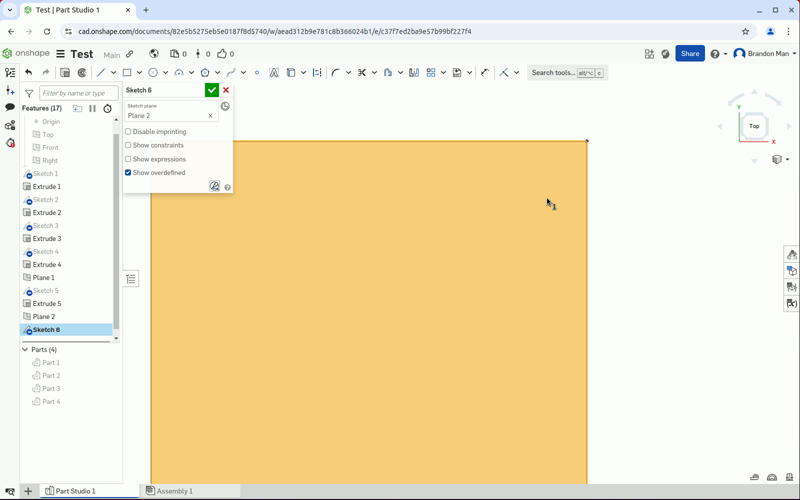
scroll(-6)
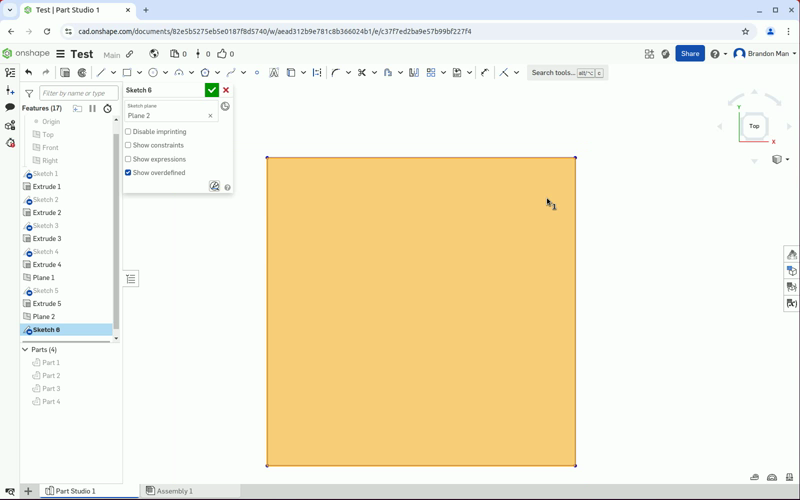
scroll(-6)
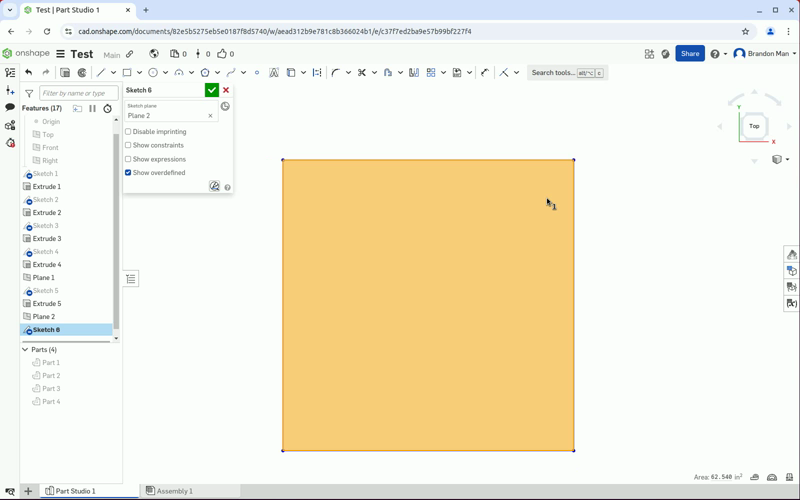
scroll(-6)
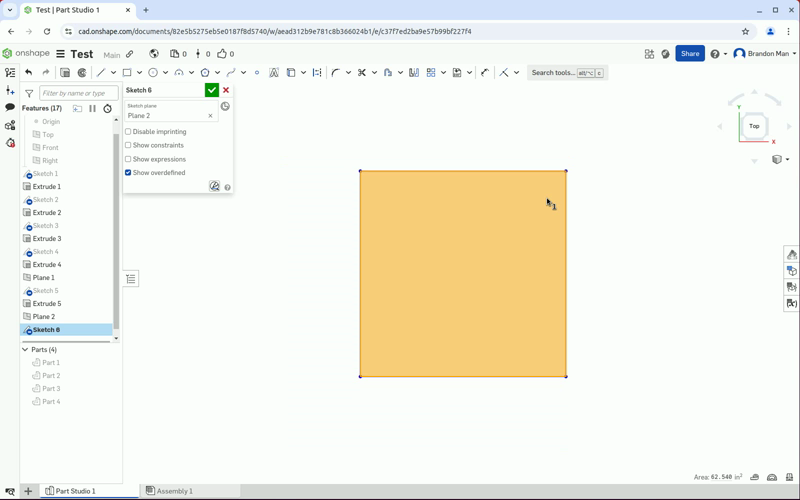
scroll(-6)
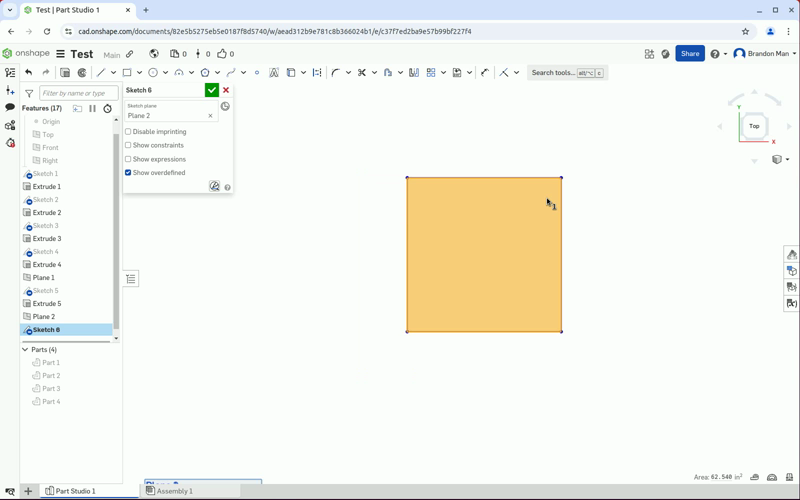
scroll(-6)
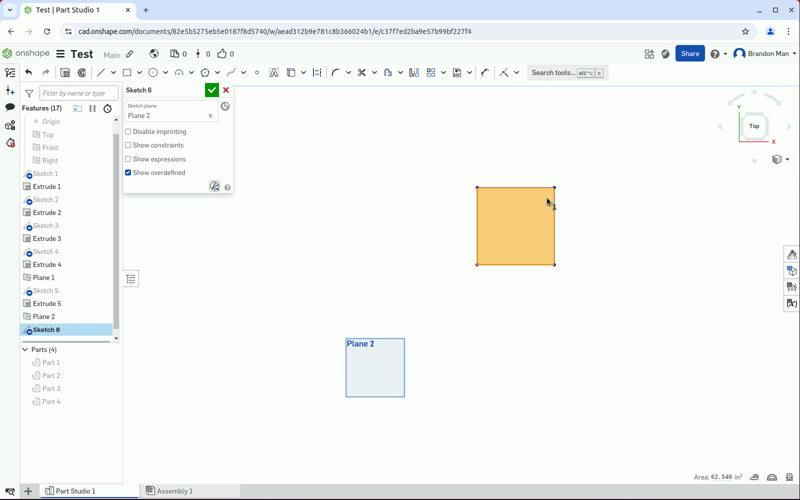
scroll(-6)
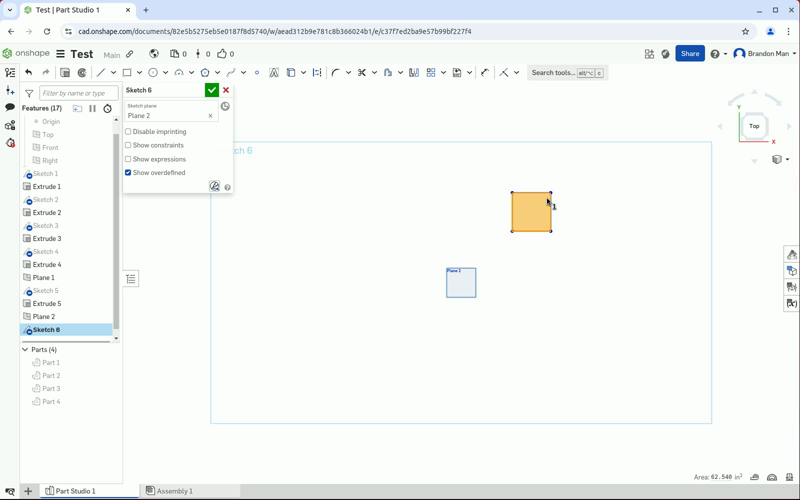
mouse_move(73, 352)
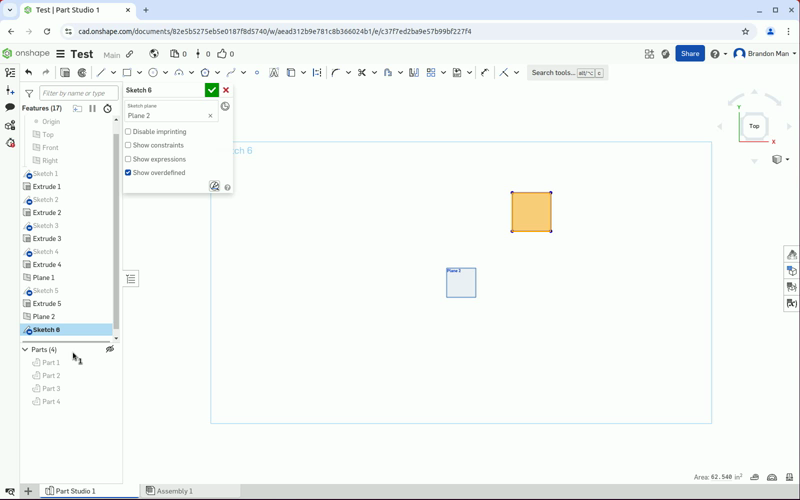
key(shift+y)
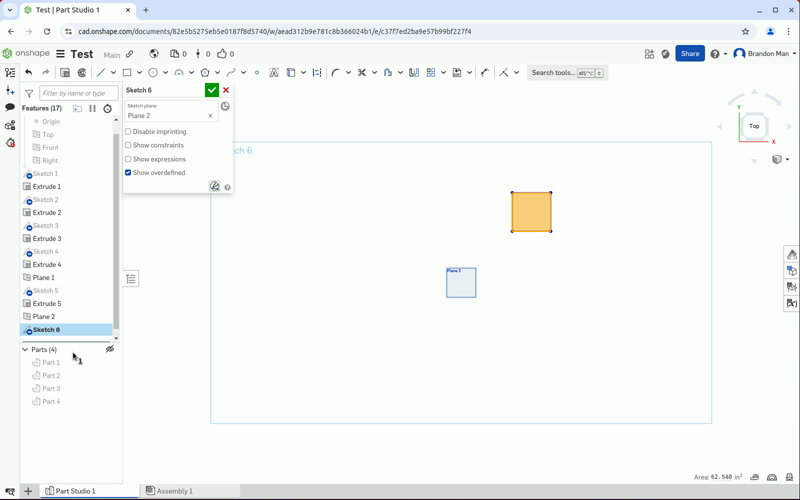
key(shift+e)
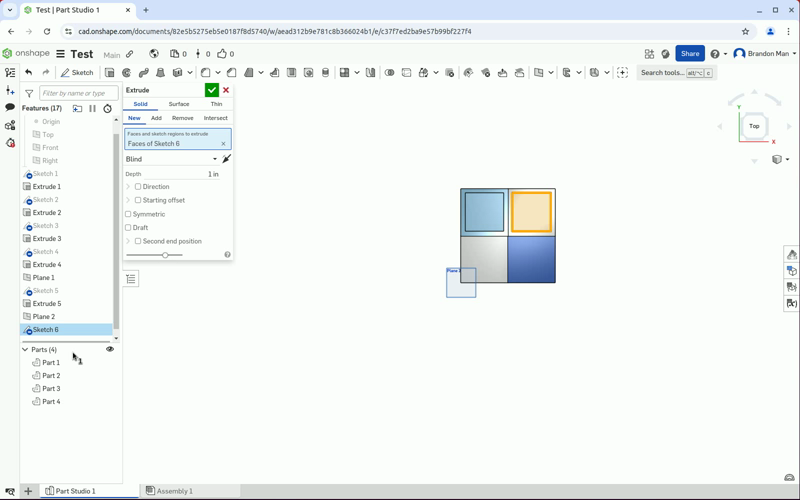
mouse_move(143, 106)
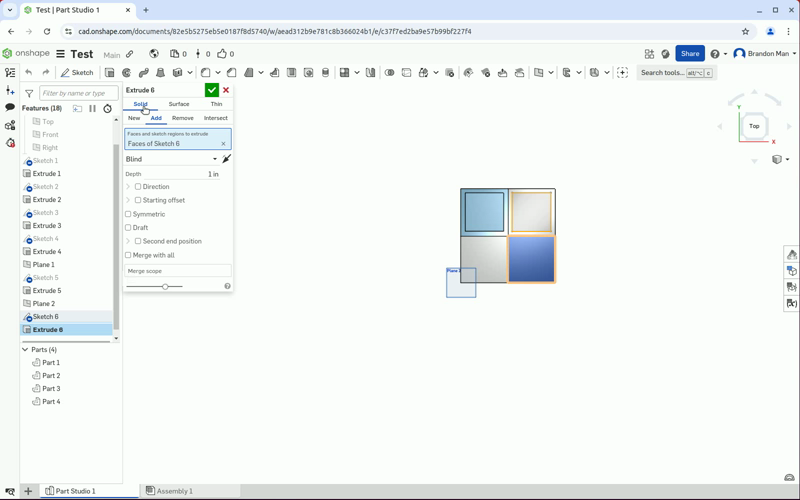
click(143, 106)
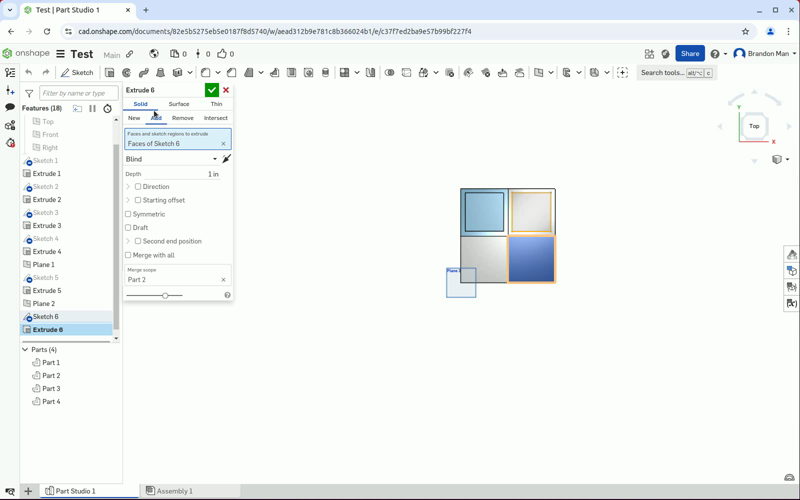
mouse_move(186, 120)
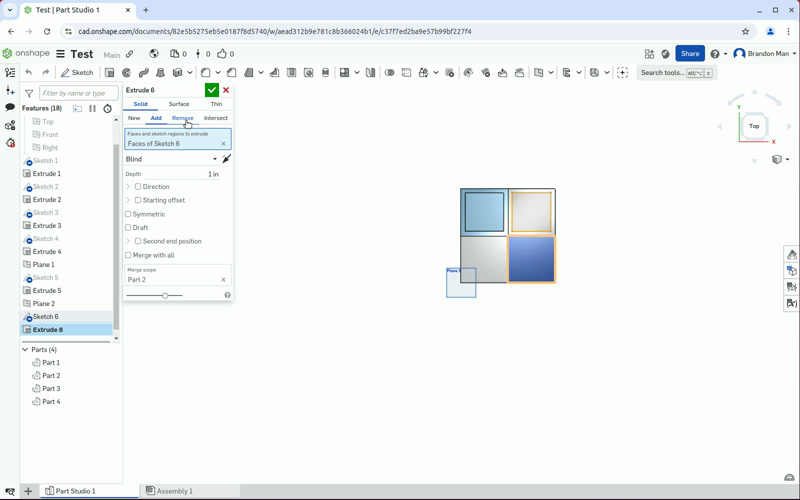
click(186, 120)
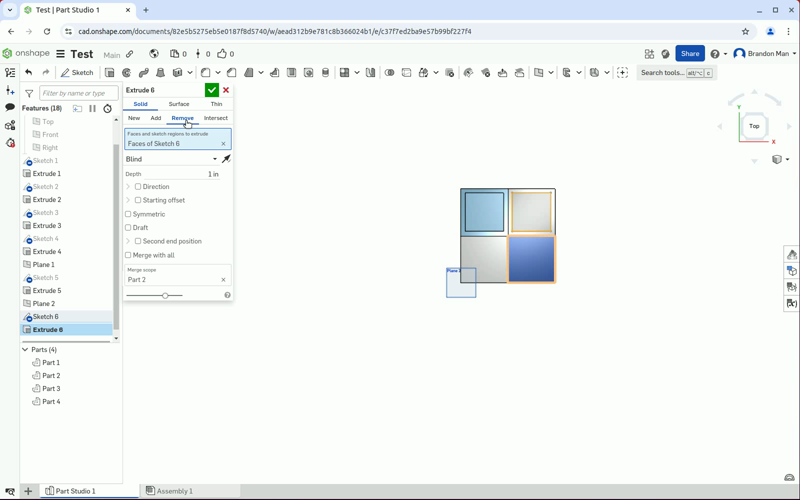
key(tab, 4)
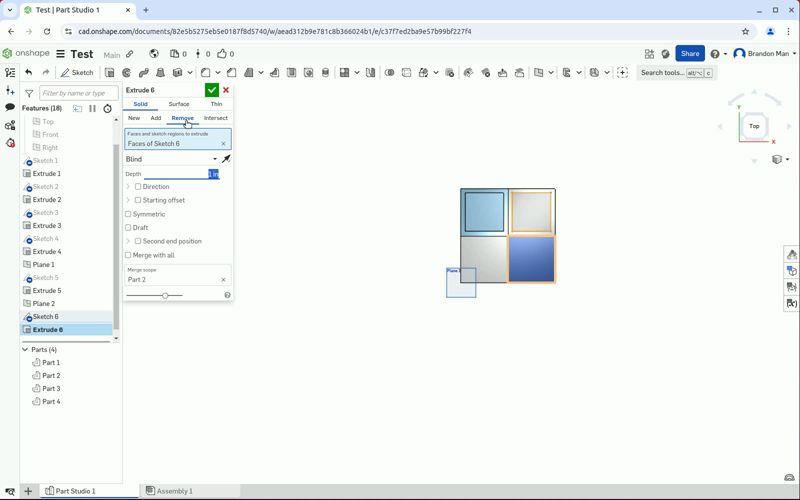
text(18.294)
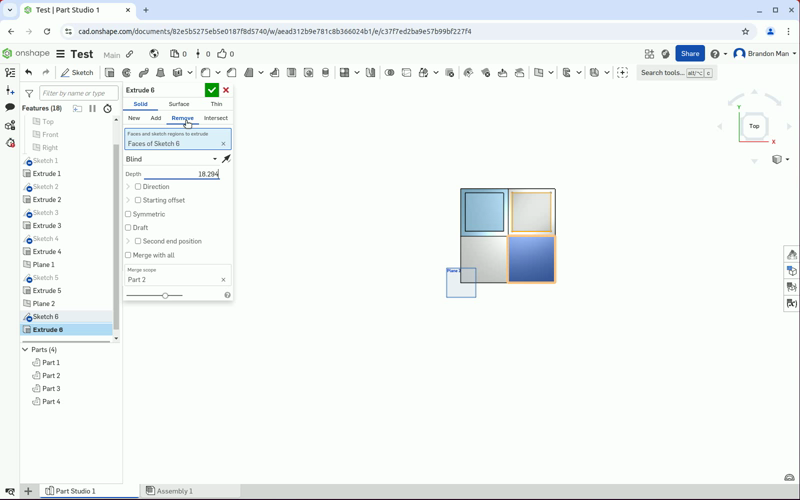
key(tab, 6)
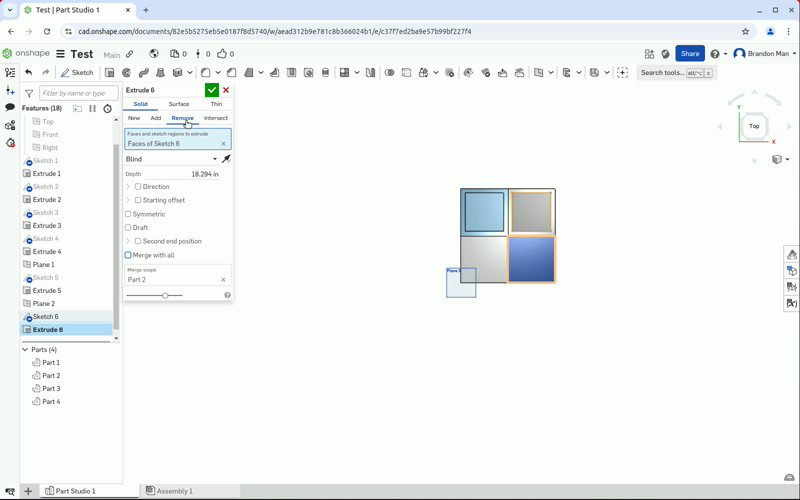
key(space)
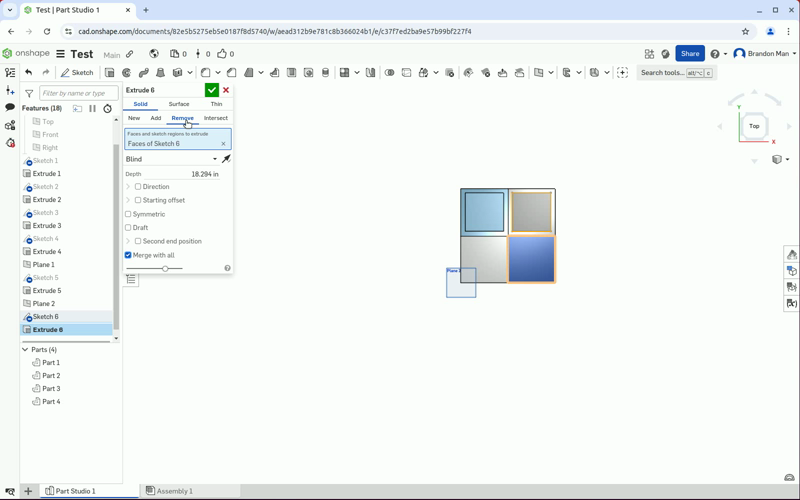
key(enter)
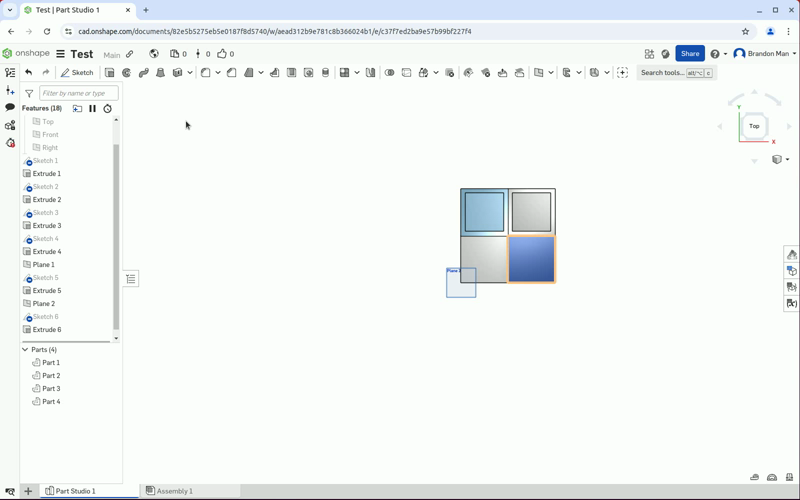
key(shift+h)
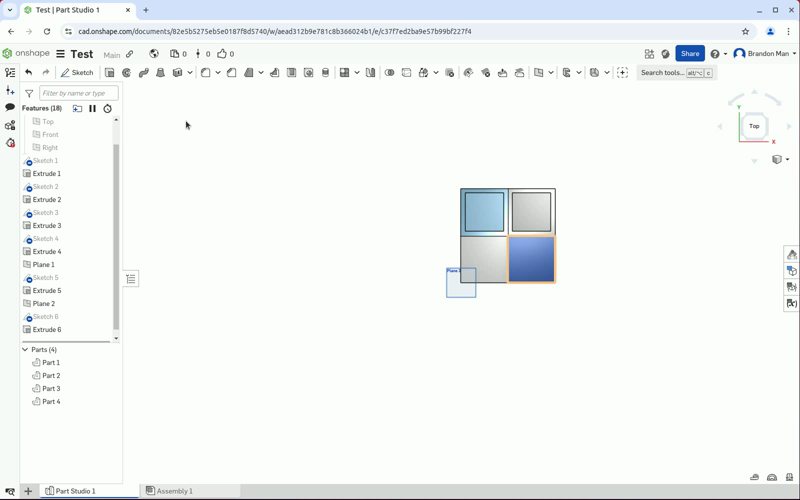
key(shift+h)
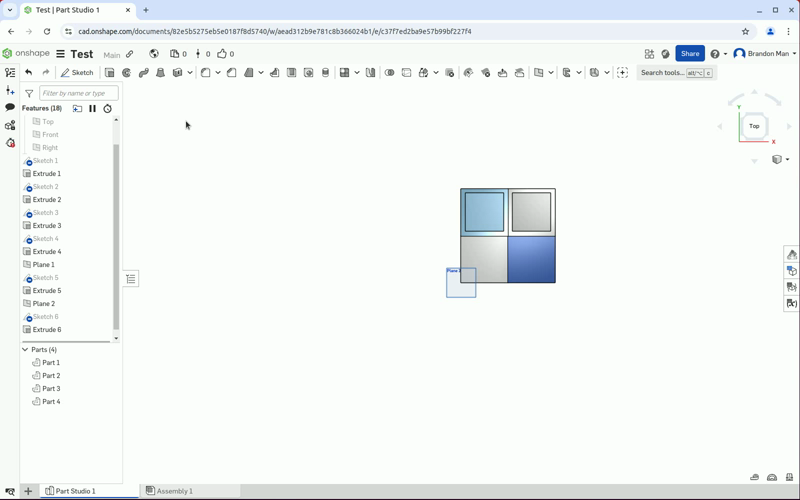
mouse_move(69, 163)
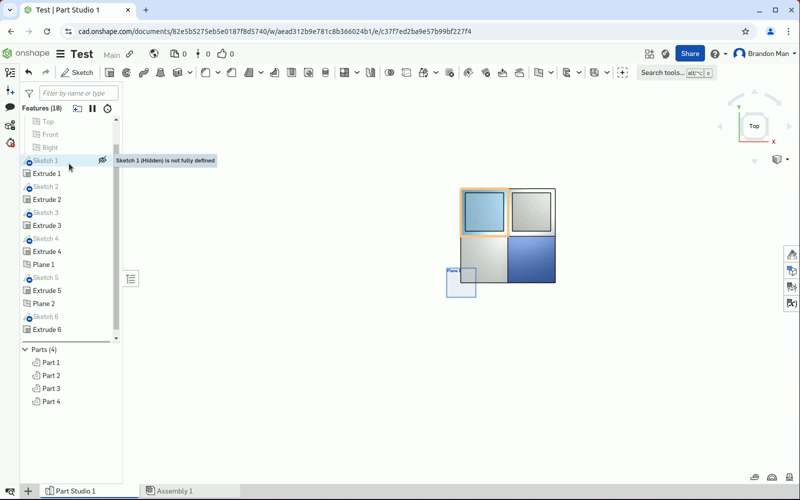
click(69, 163)
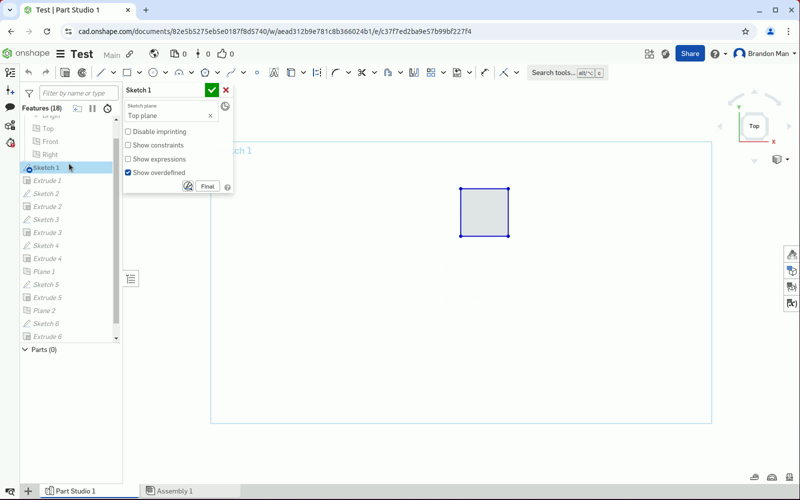
mouse_move(229, 92)
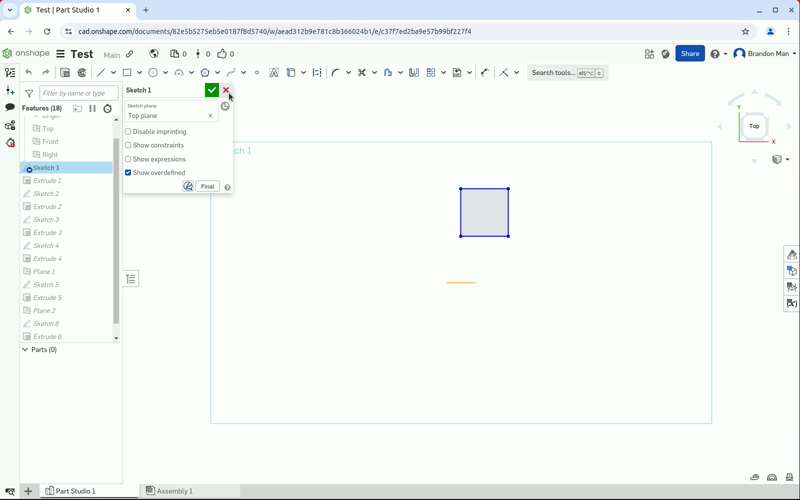
click(229, 92)
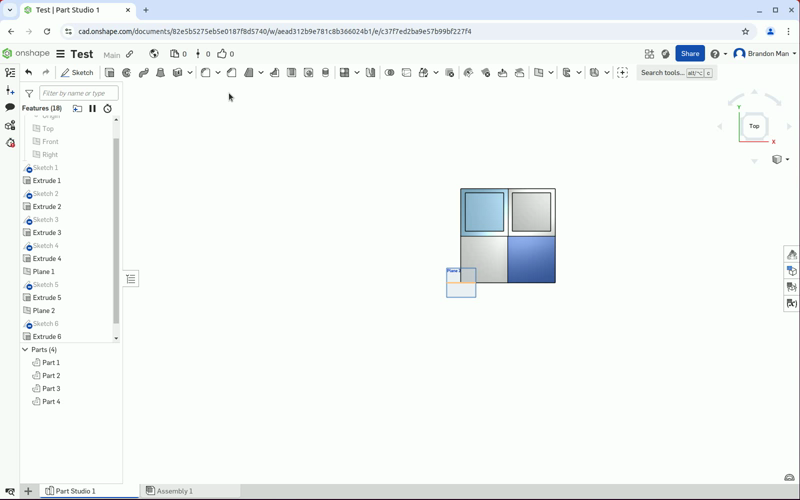
mouse_move(541, 75)
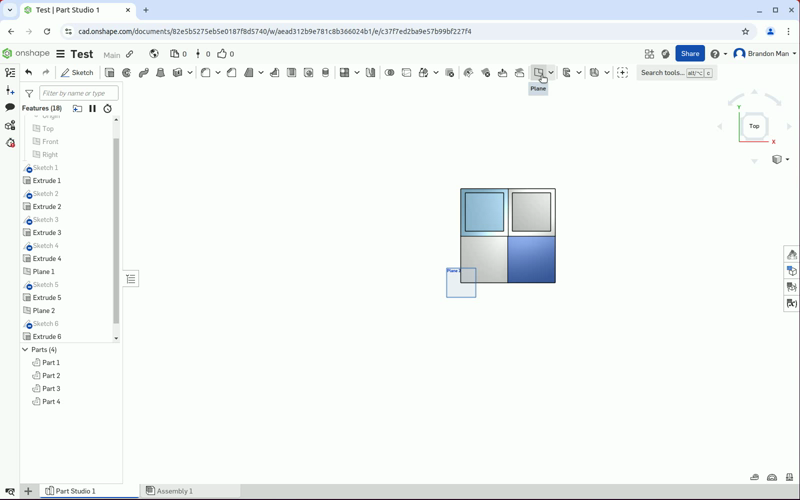
click(541, 75)
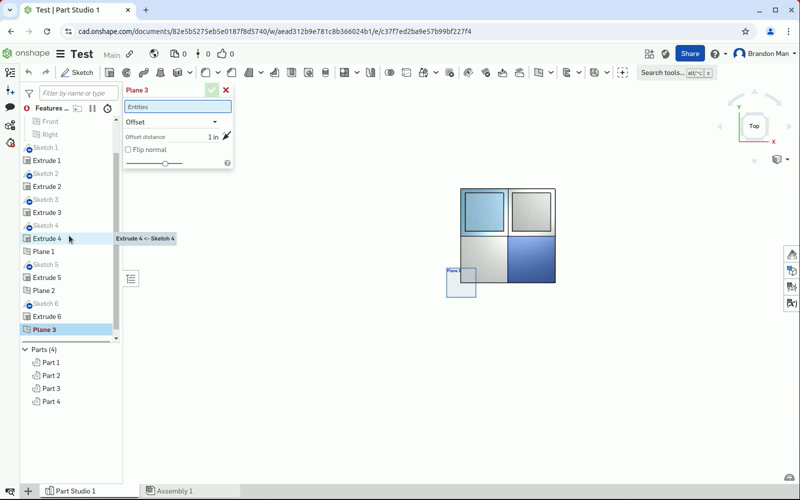
scroll(3)
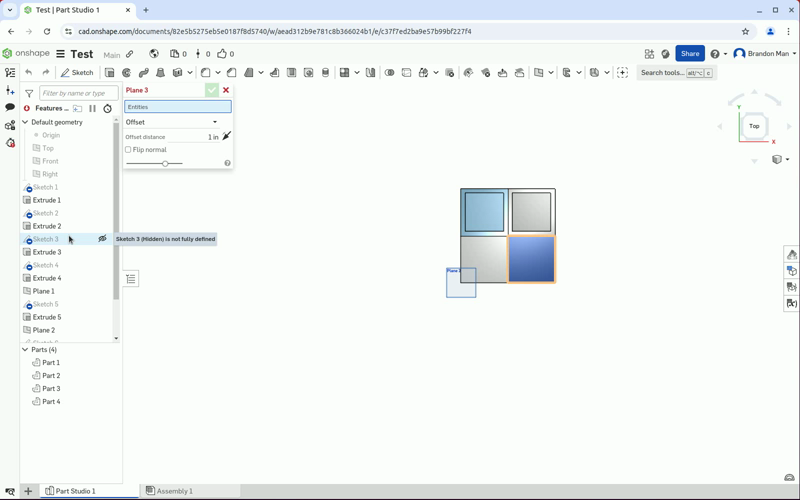
mouse_move(69, 150)
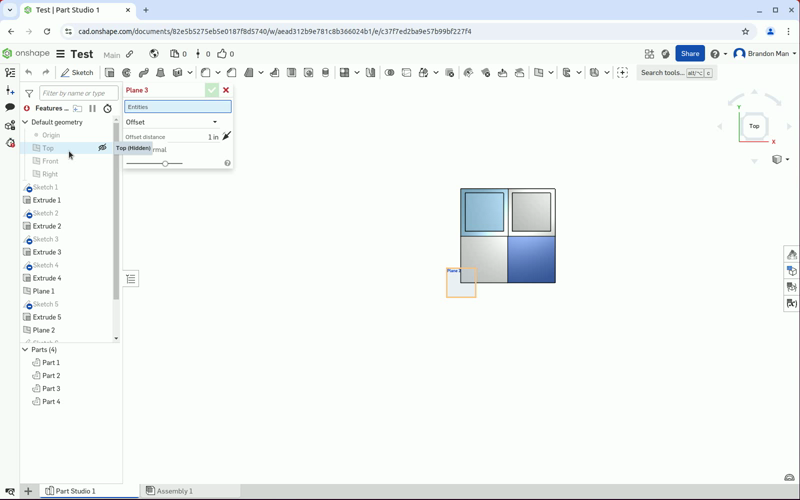
click(69, 150)
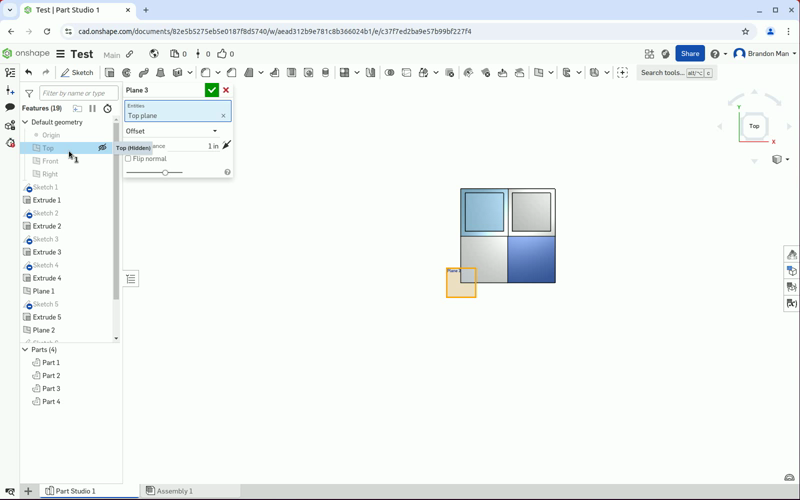
key(tab, 2)
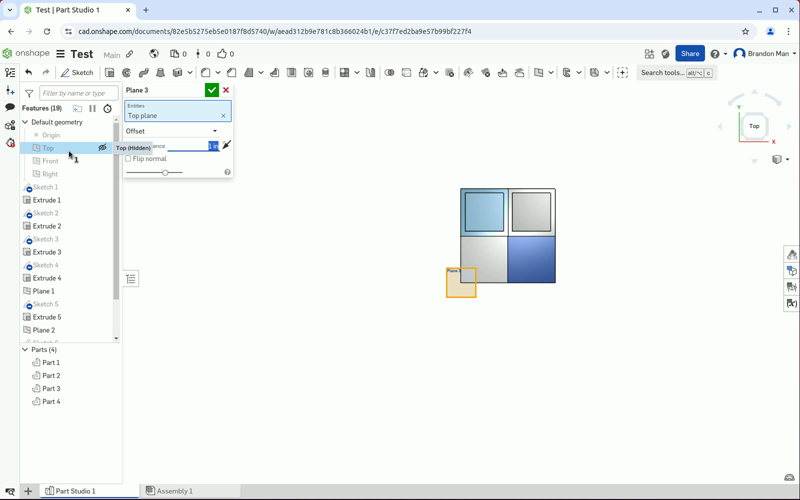
text(15.405)
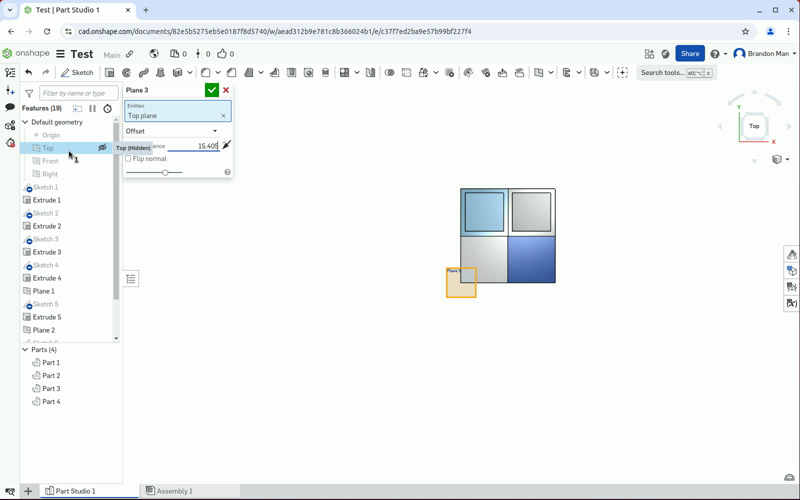
key(enter, 2)
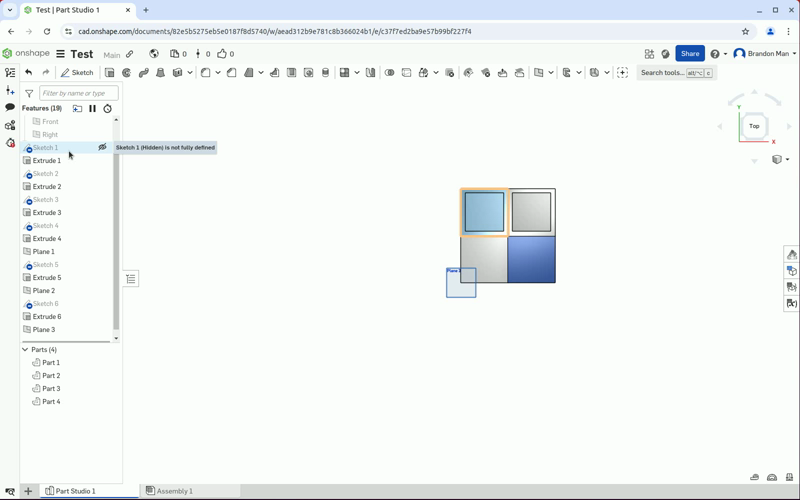
key(shift+s)
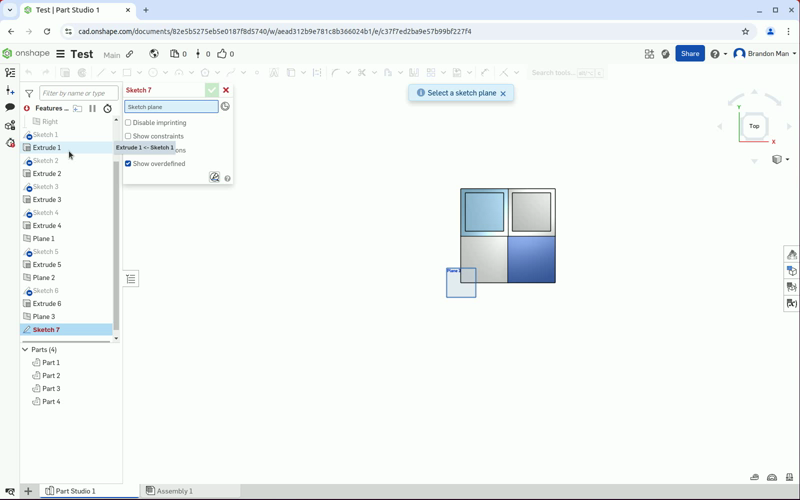
mouse_move(69, 319)
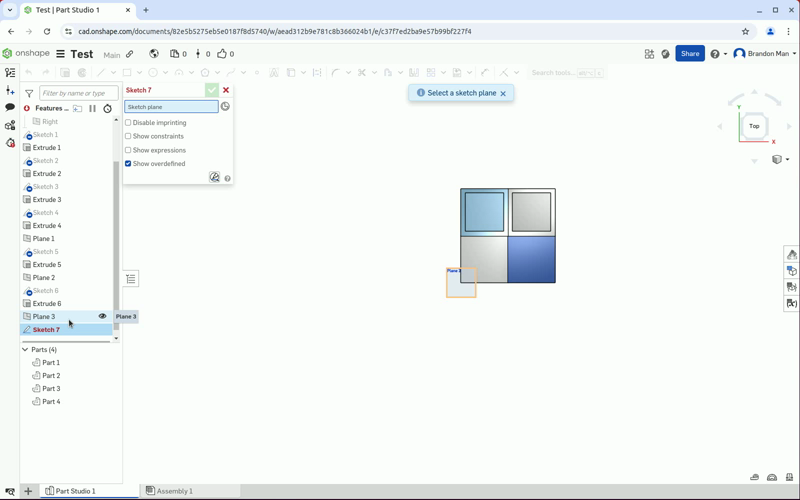
click(69, 319)
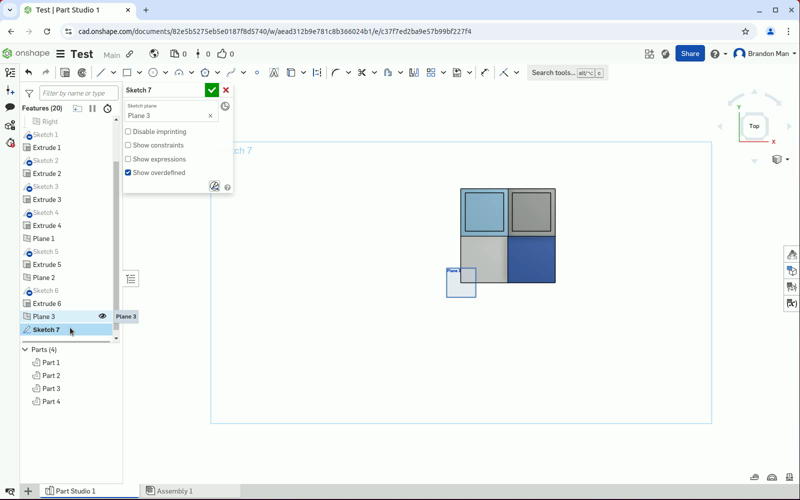
mouse_move(73, 352)
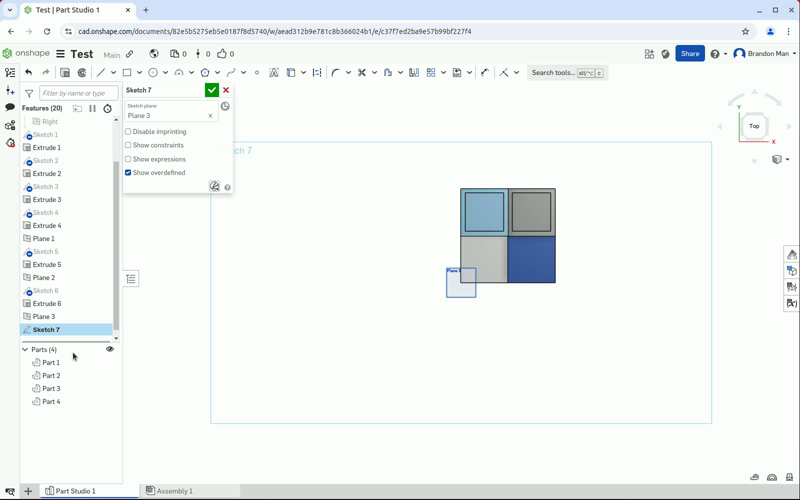
key(y)
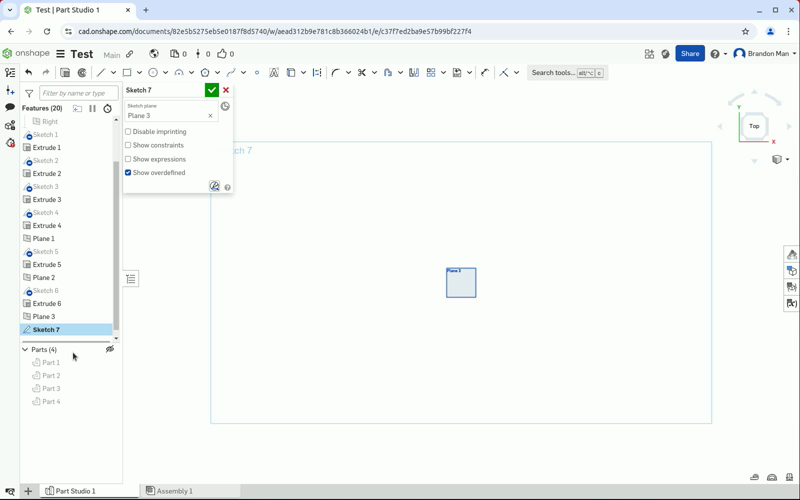
key(l)
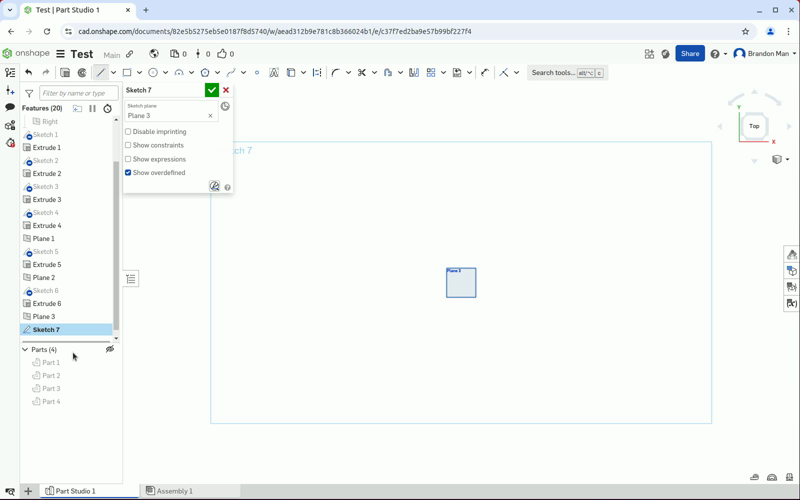
key_down(shift)
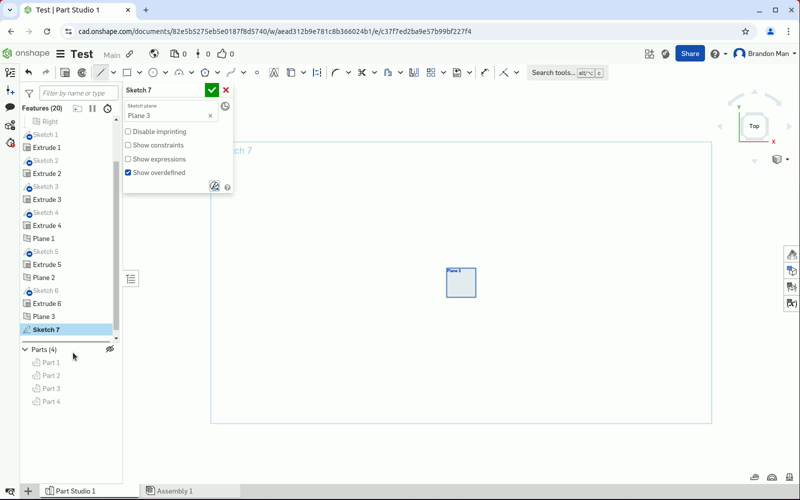
mouse_move(512, 278)
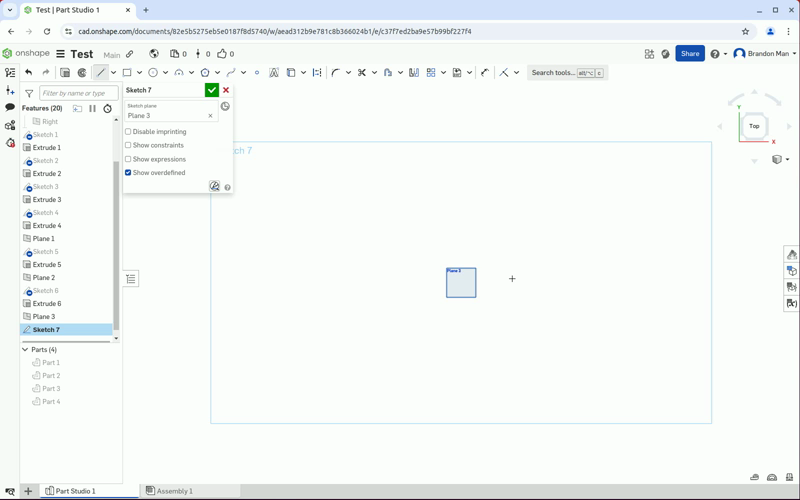
click(512, 278)
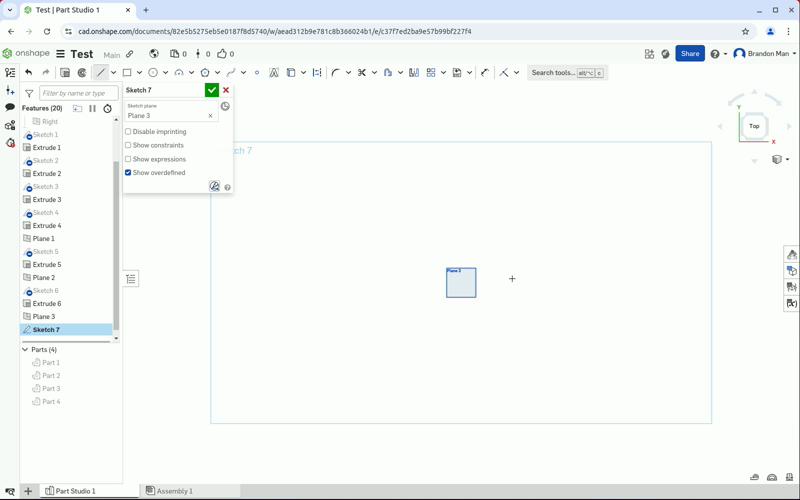
key_up(shift)
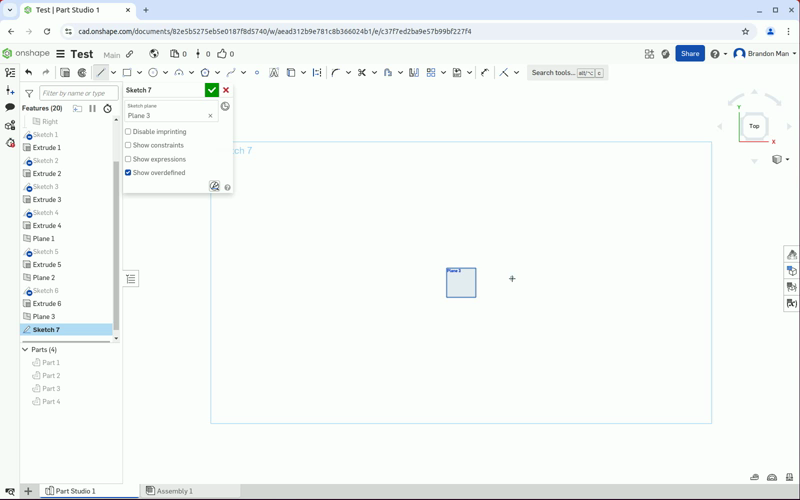
key_down(shift)
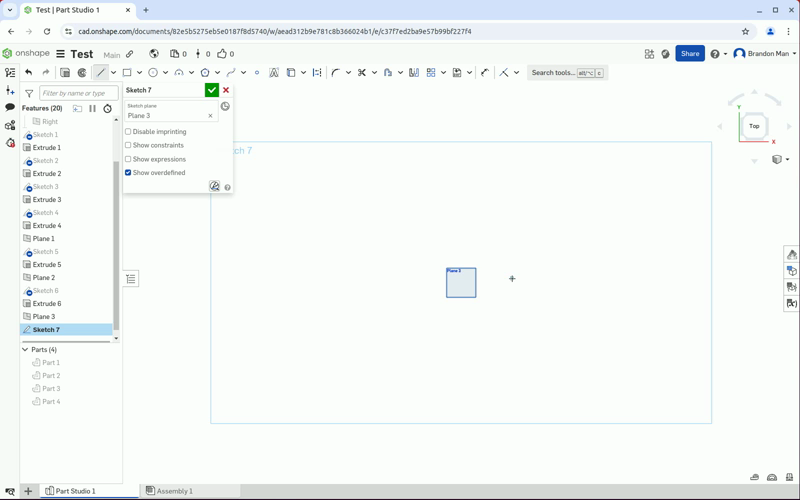
mouse_move(542, 278)
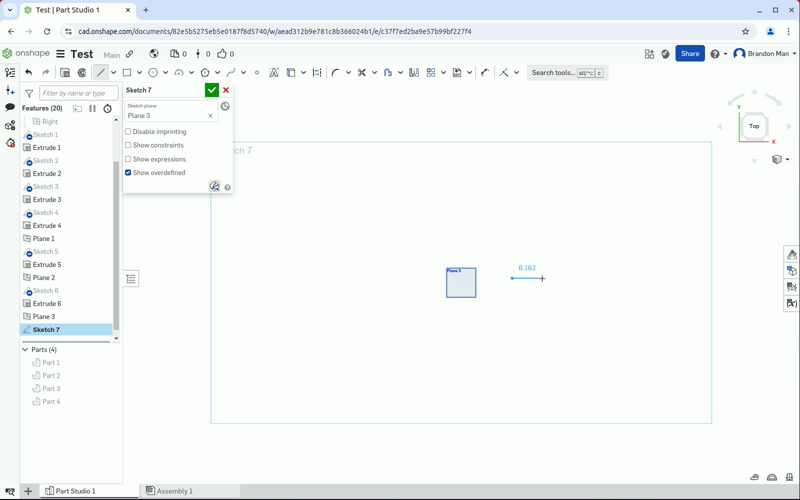
mouse_move(550, 278)
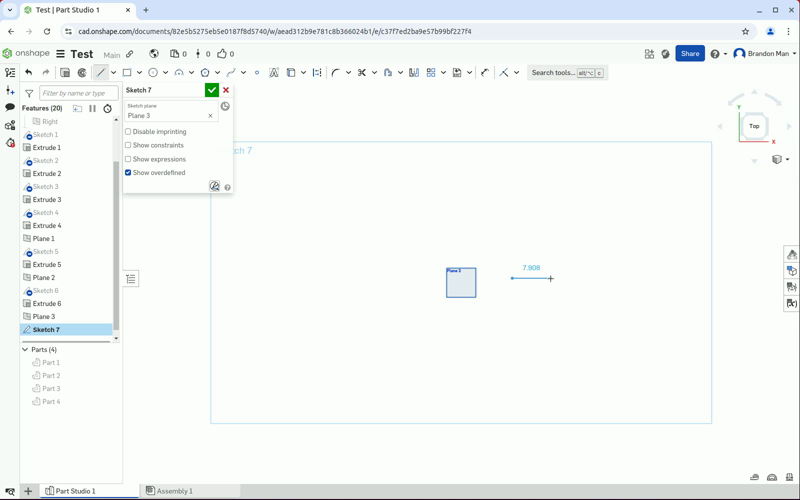
click(550, 278)
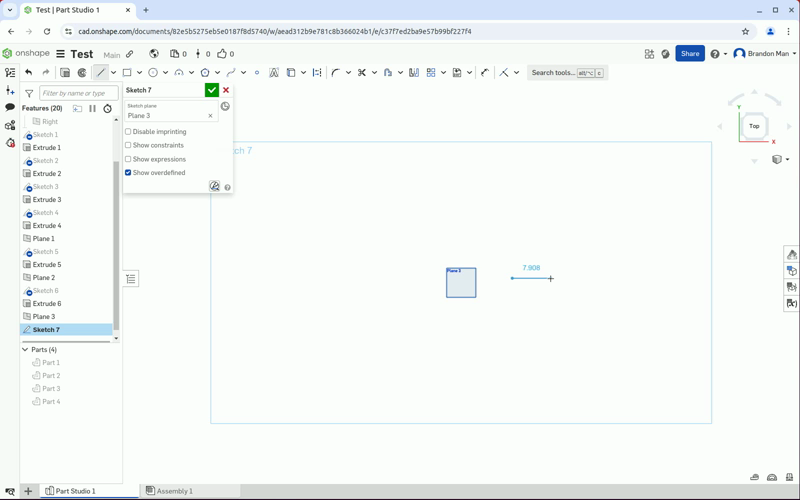
key_up(shift)
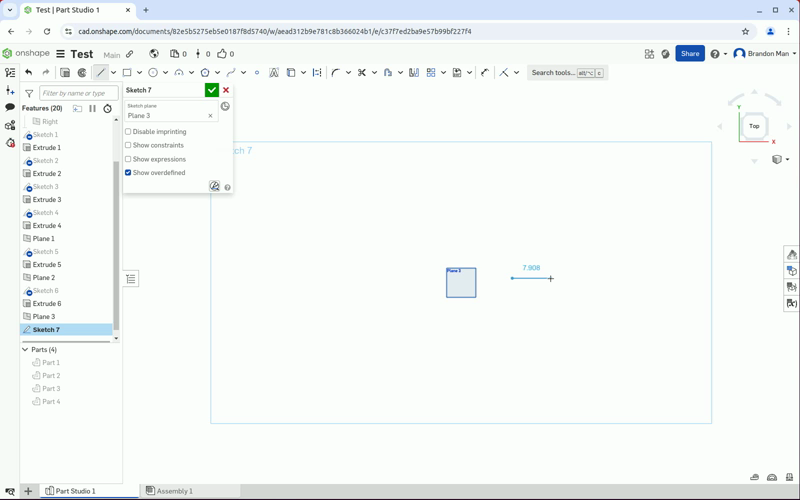
key_down(shift)
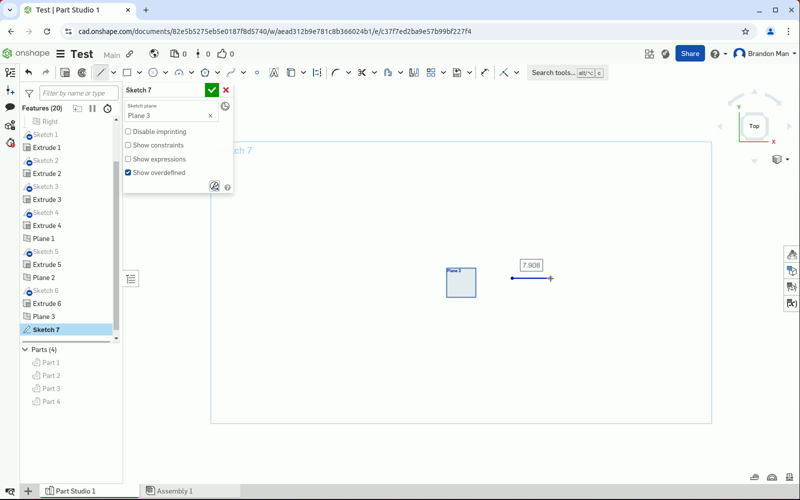
mouse_move(580, 278)
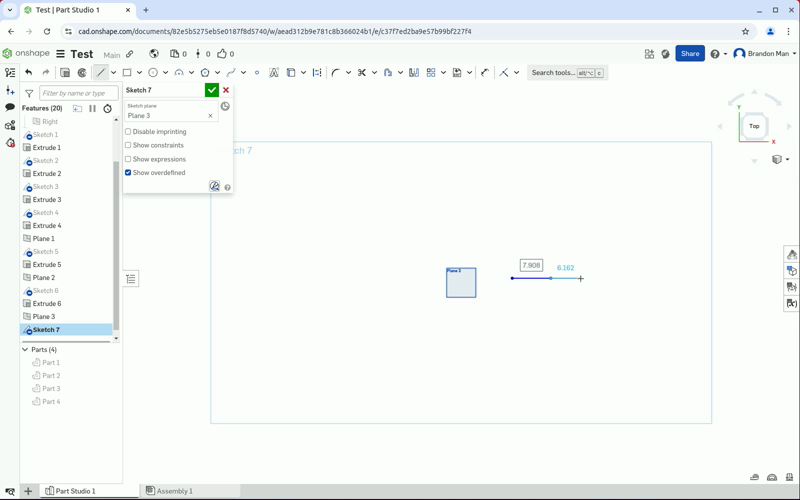
mouse_move(550, 240)
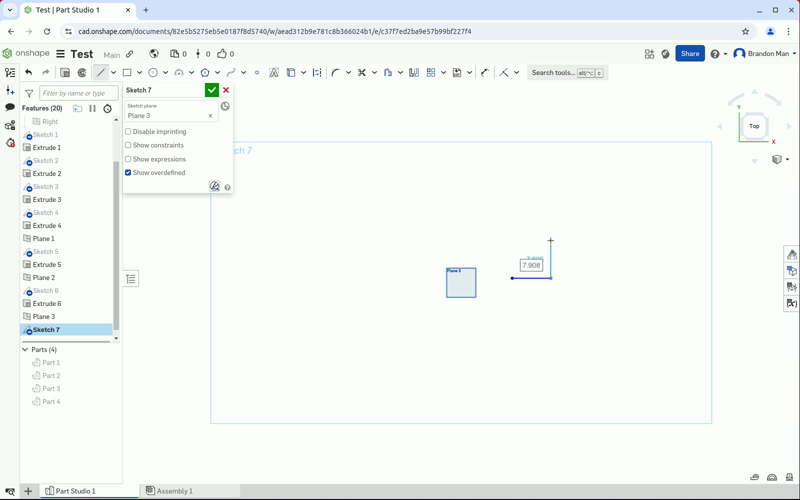
click(550, 240)
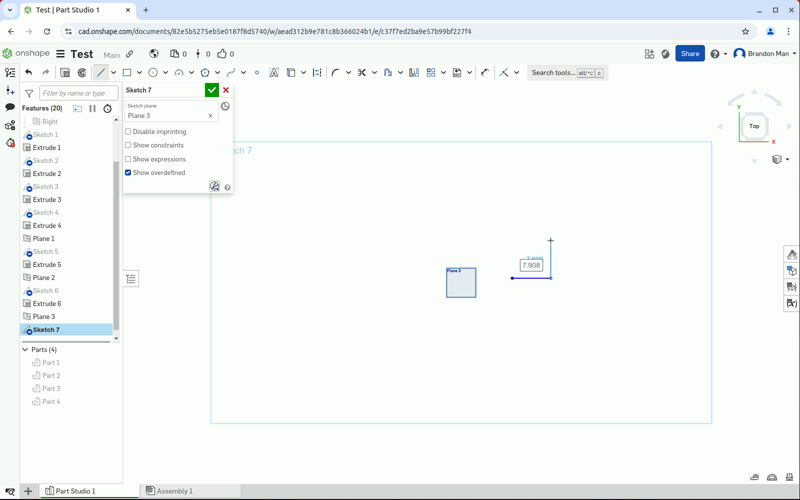
key_up(shift)
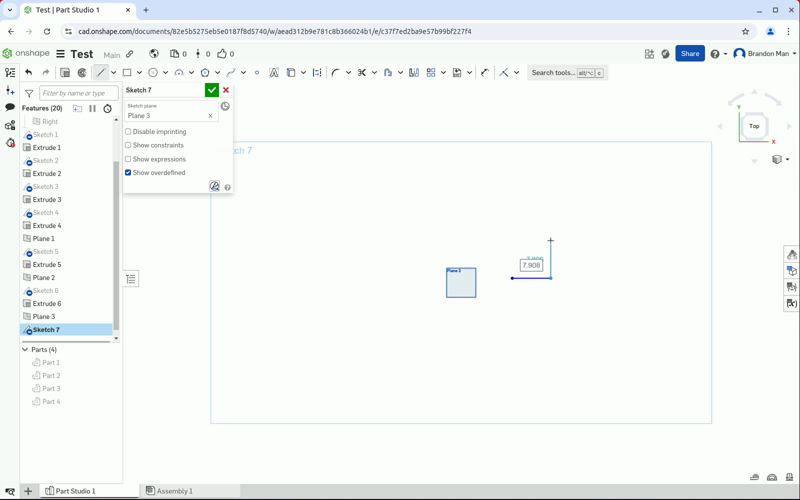
key_down(shift)
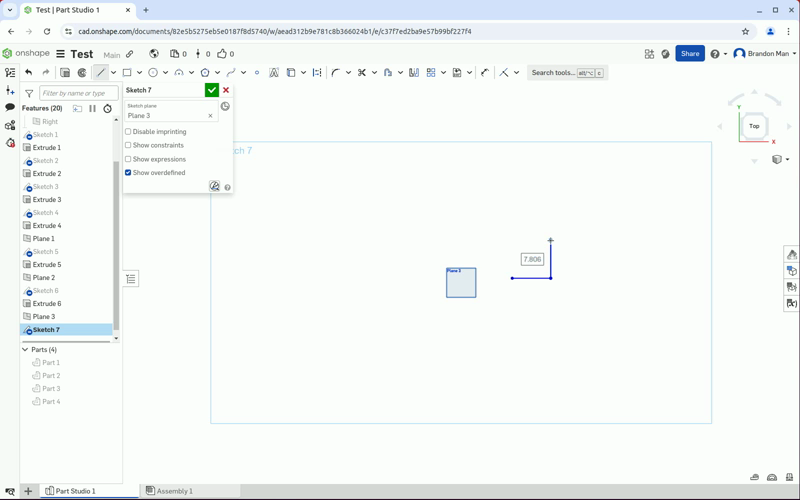
mouse_move(580, 240)
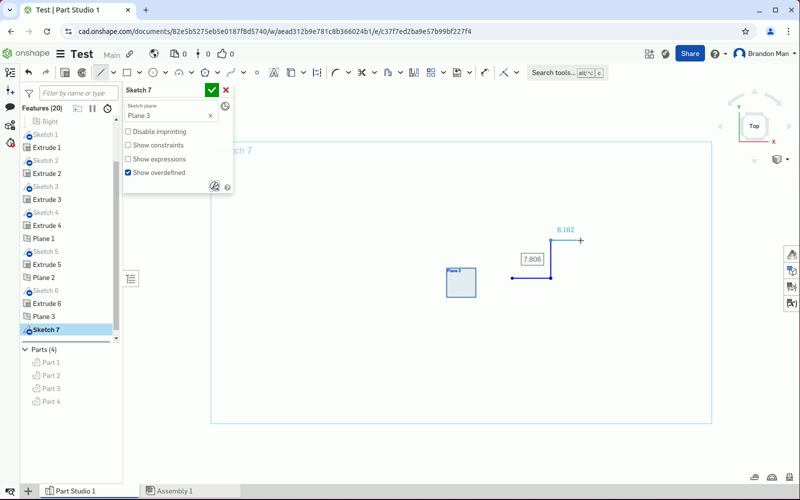
mouse_move(512, 240)
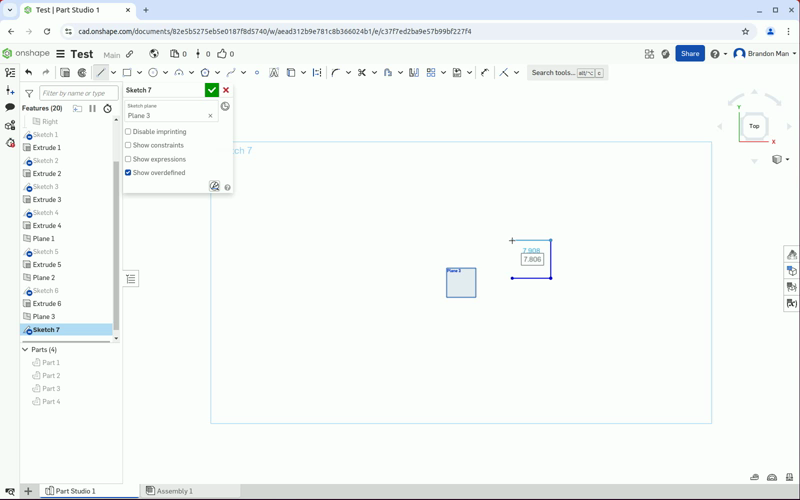
click(512, 240)
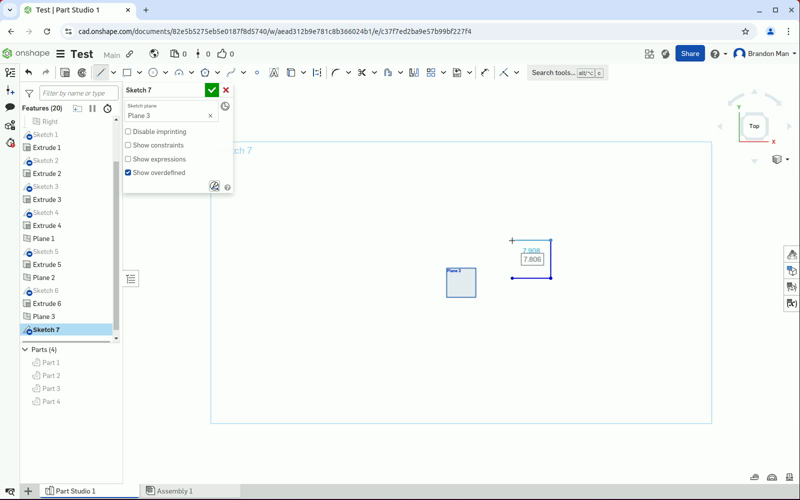
key_up(shift)
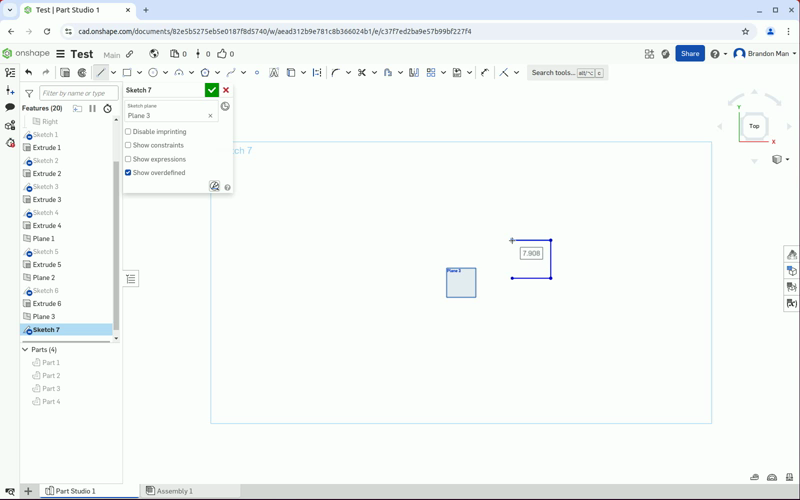
mouse_move(542, 240)
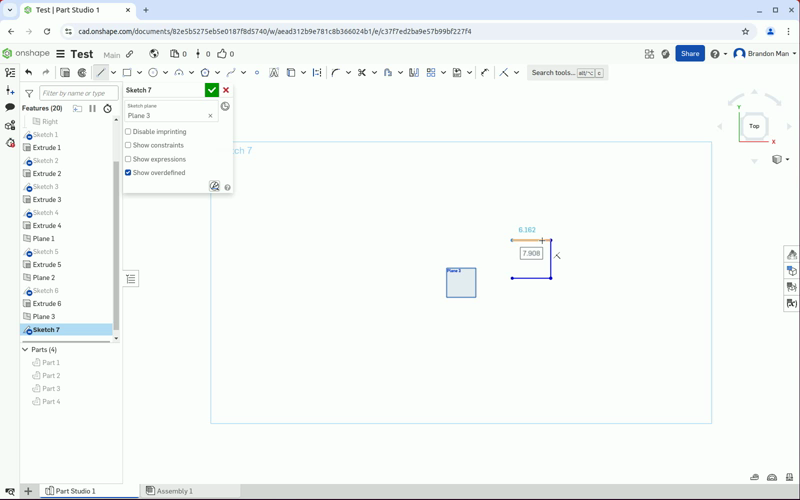
key_down(shift)
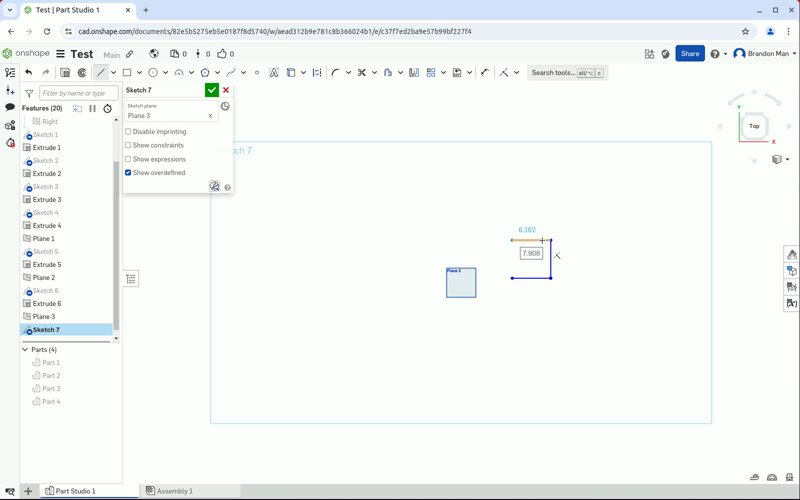
mouse_move(512, 278)
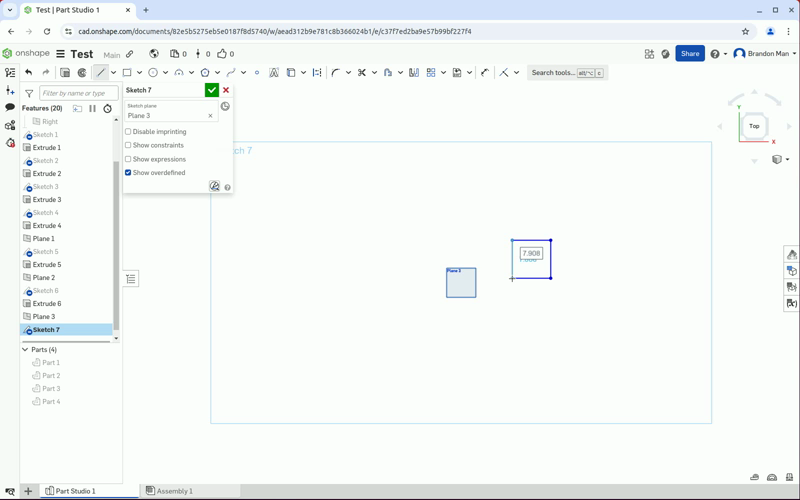
key_up(shift)
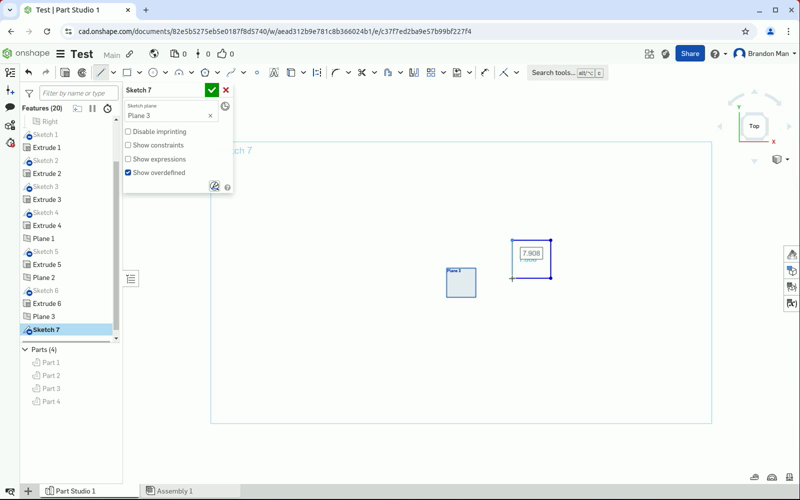
click(512, 278)
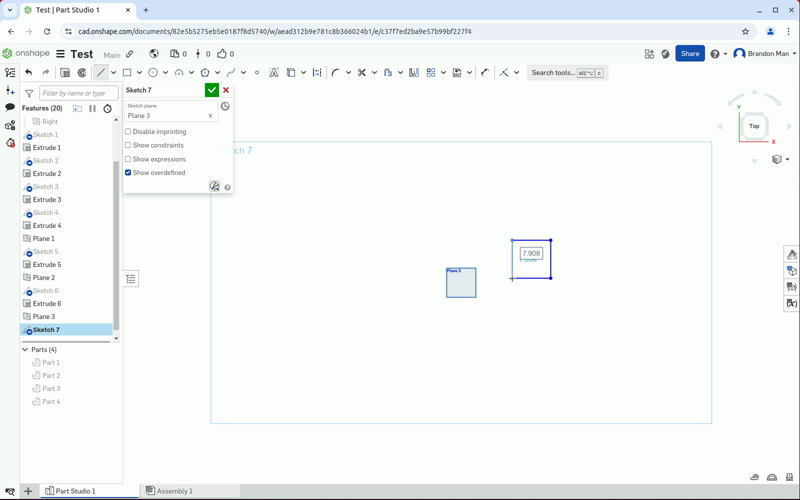
key(esc)
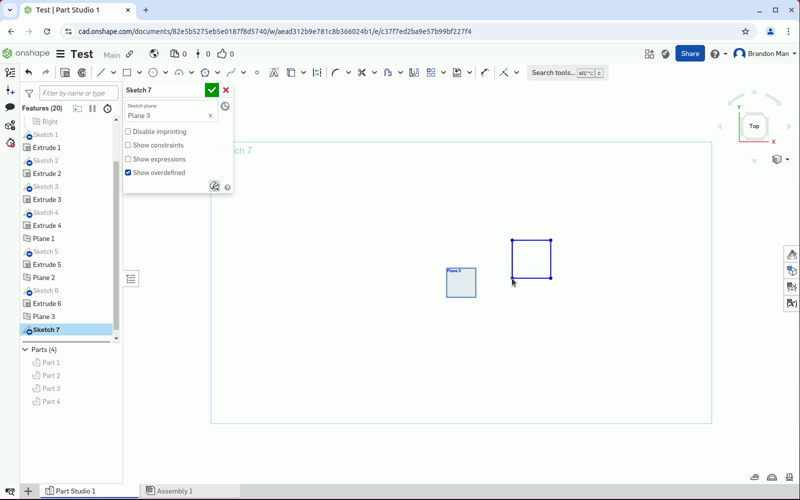
mouse_move(549, 262)
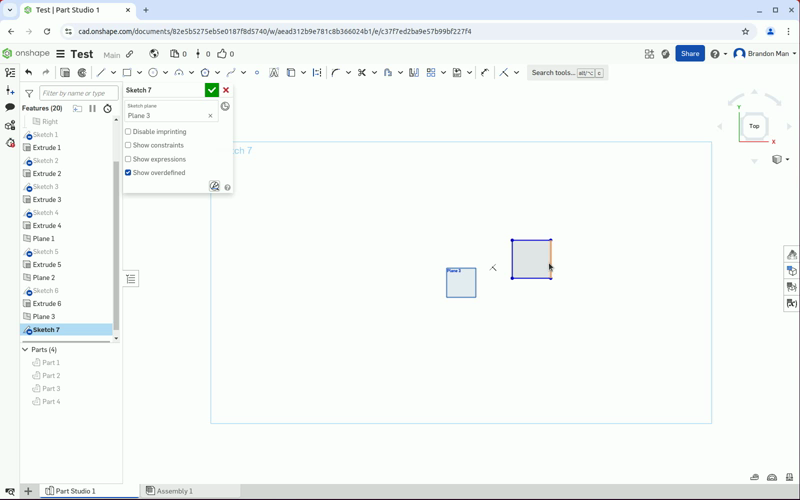
scroll(6)
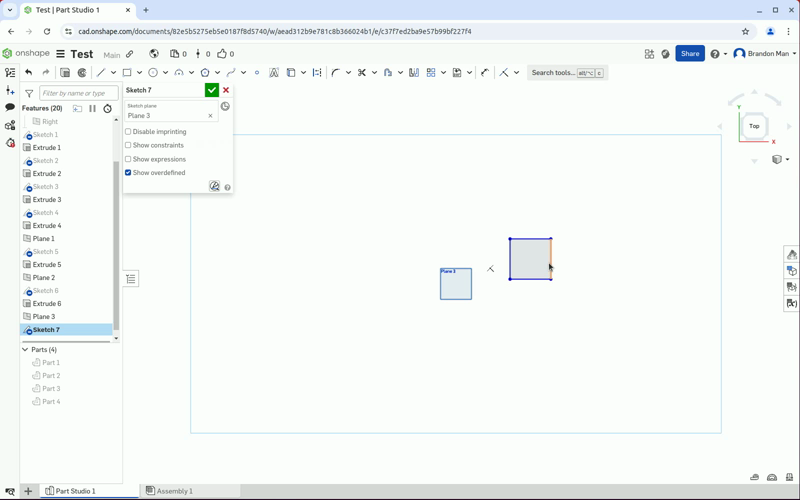
scroll(6)
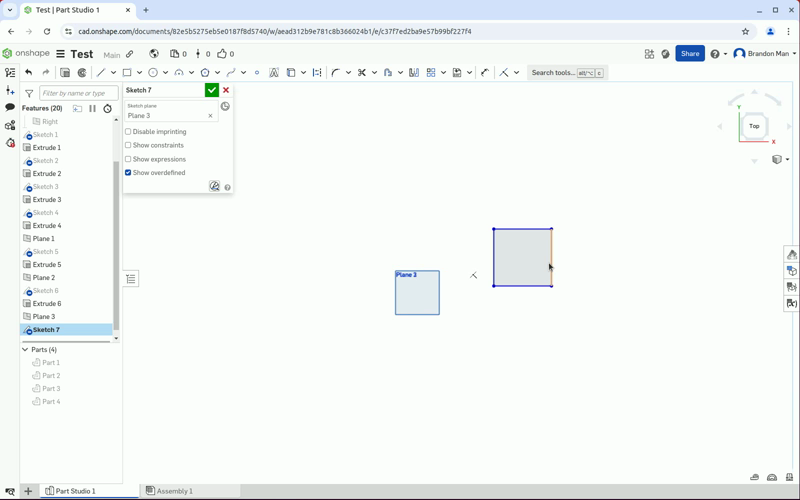
scroll(6)
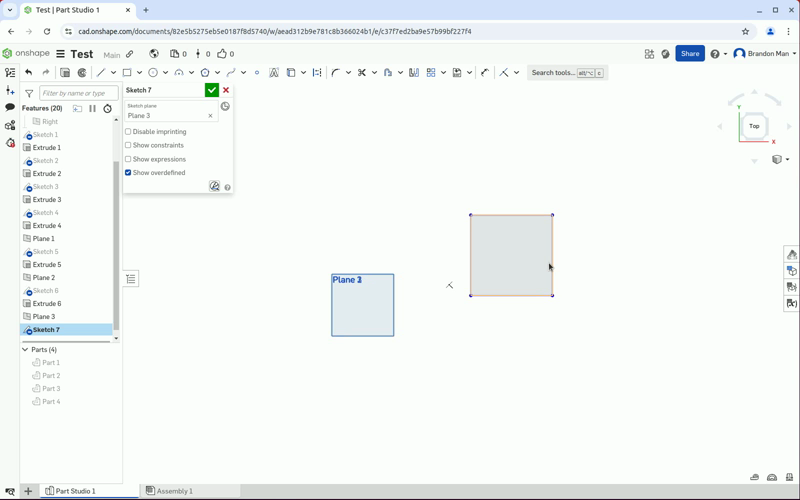
scroll(6)
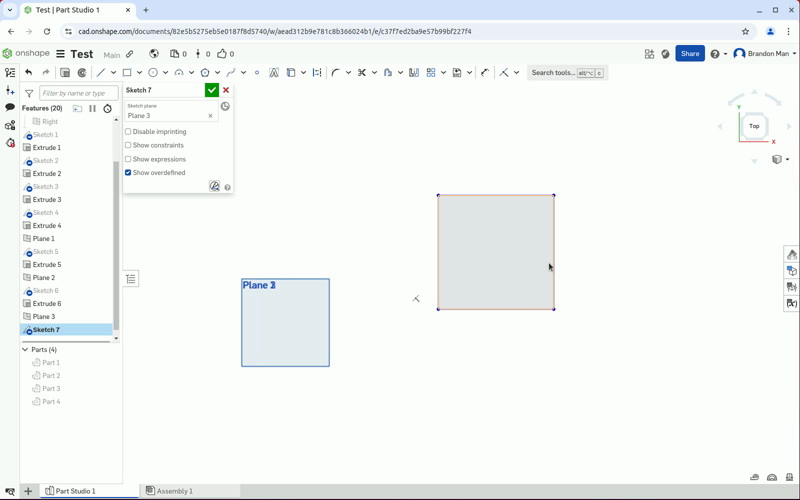
scroll(6)
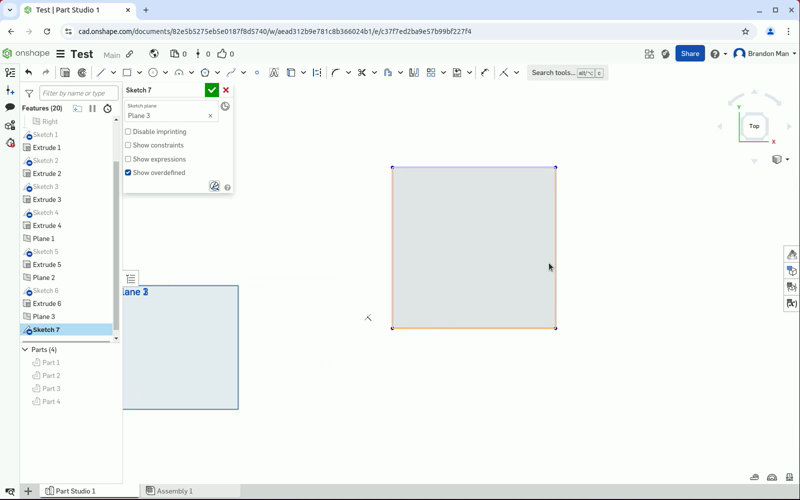
scroll(6)
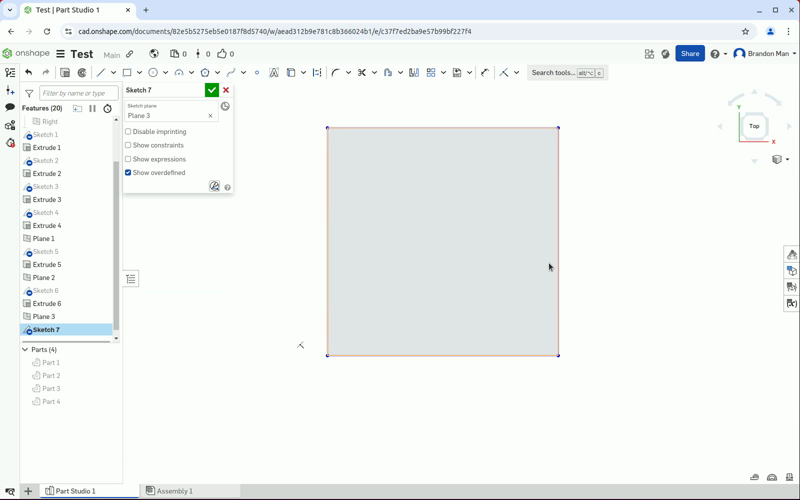
scroll(6)
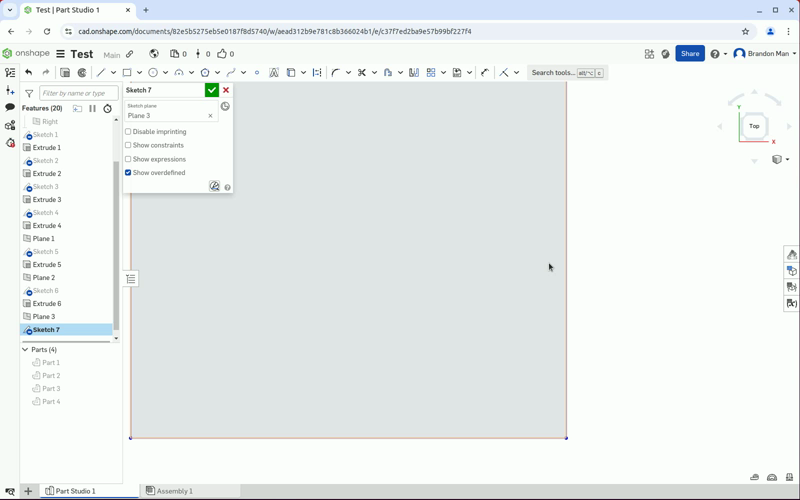
click(549, 262)
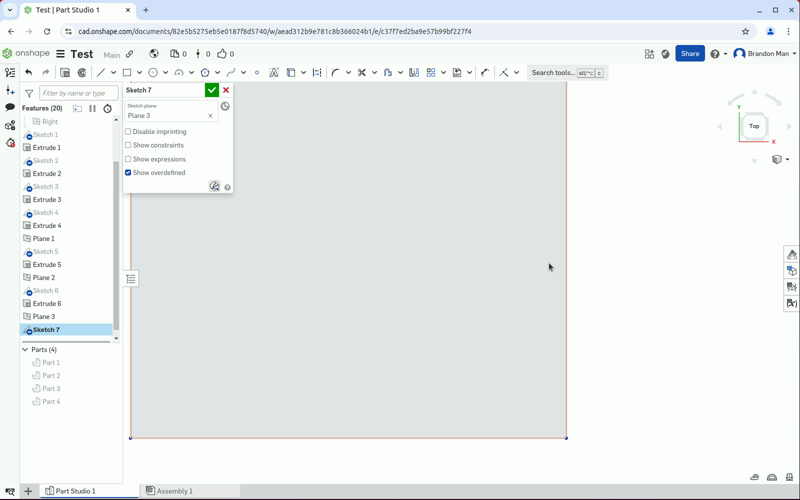
scroll(-6)
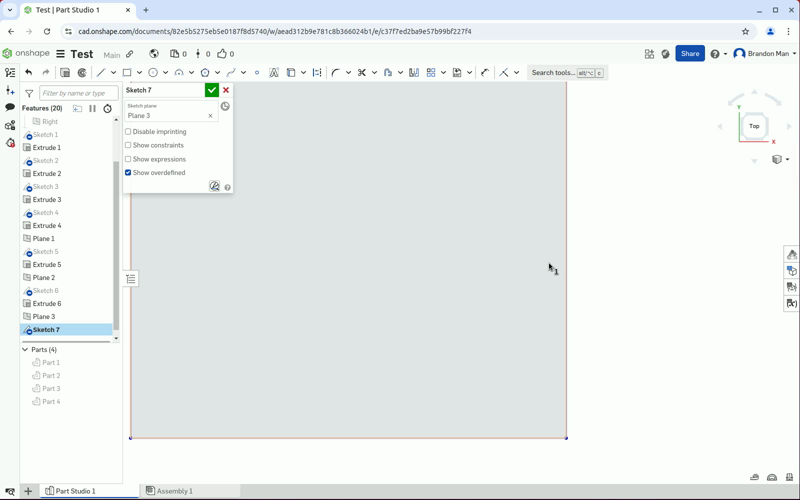
scroll(-6)
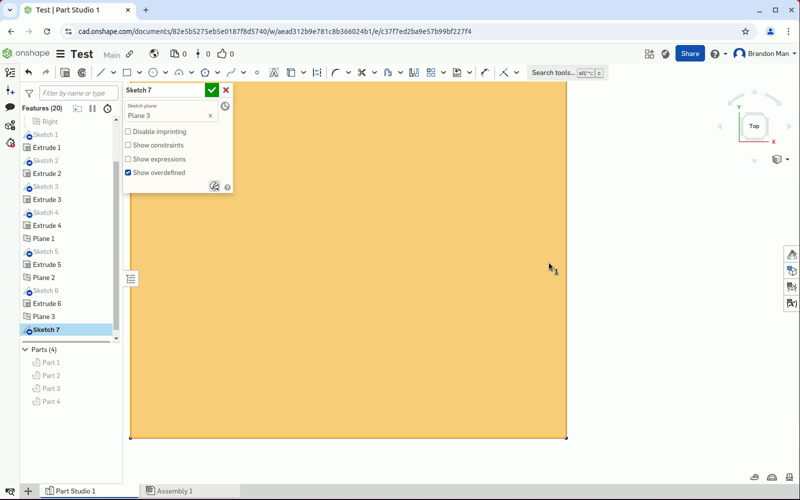
scroll(-6)
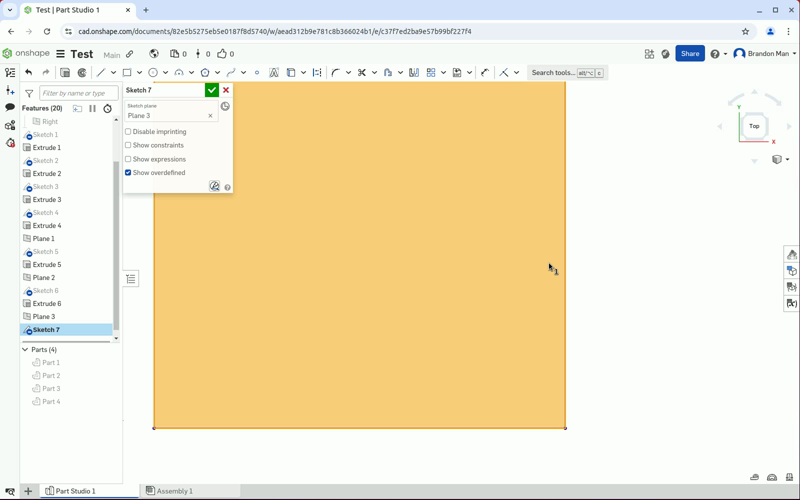
scroll(-6)
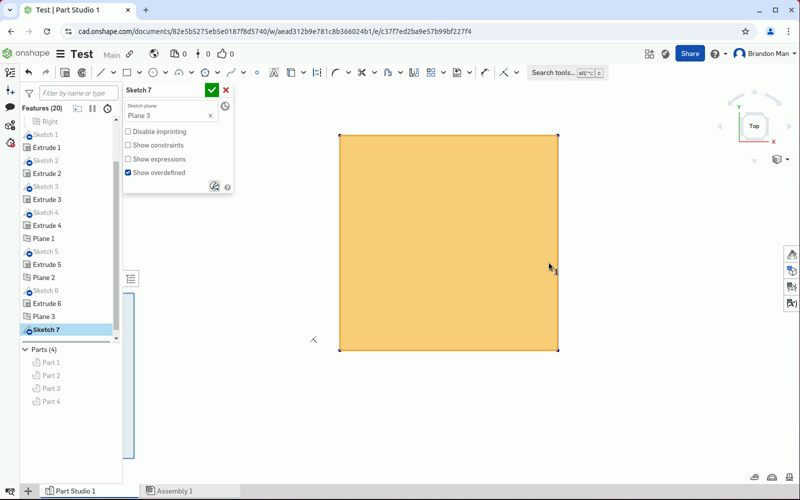
scroll(-6)
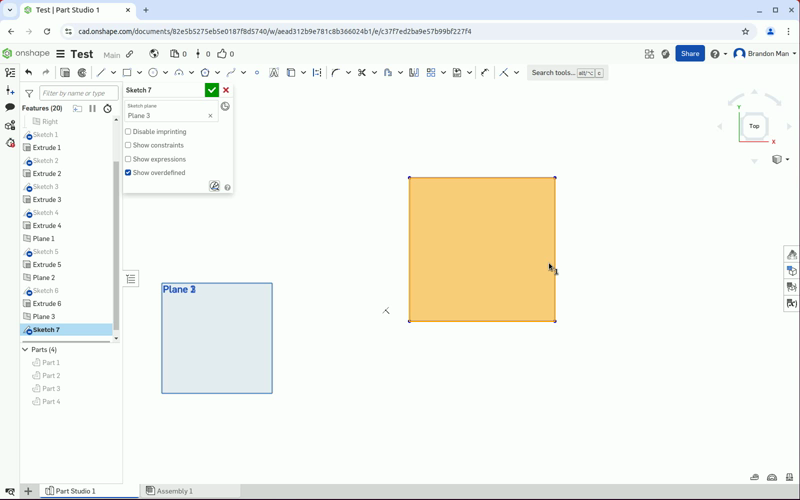
scroll(-6)
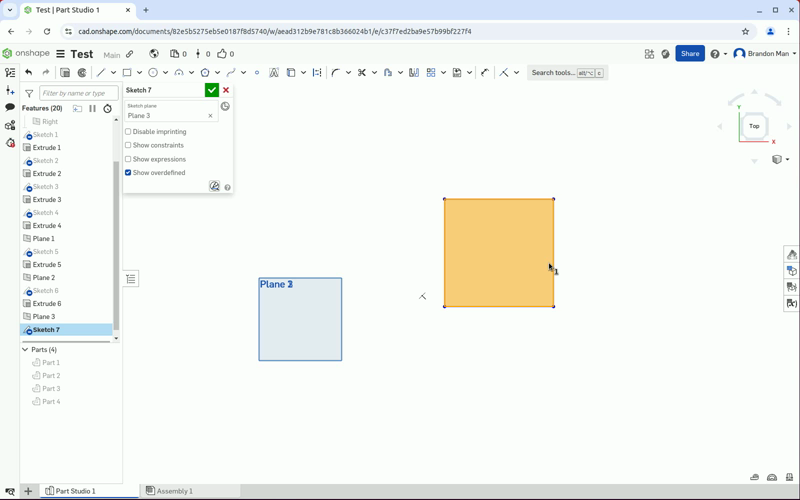
scroll(-6)
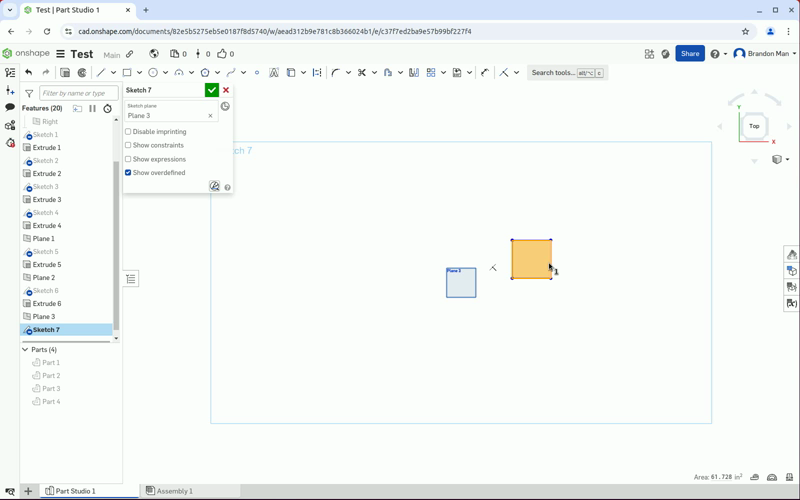
mouse_move(73, 352)
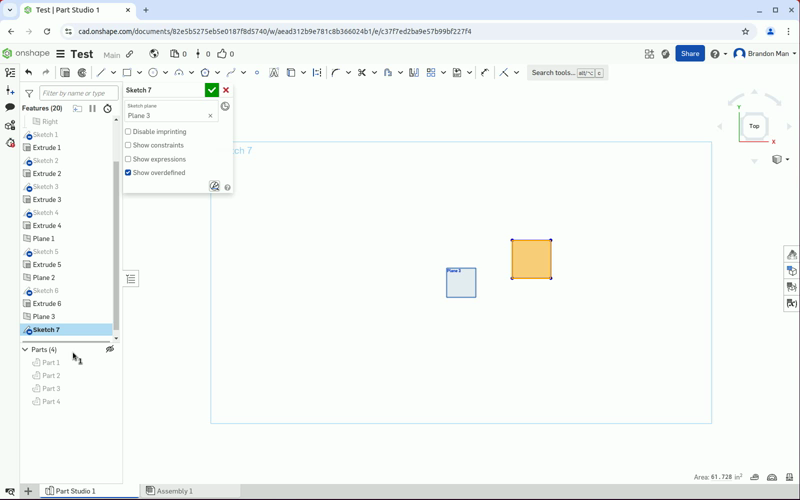
key(shift+y)
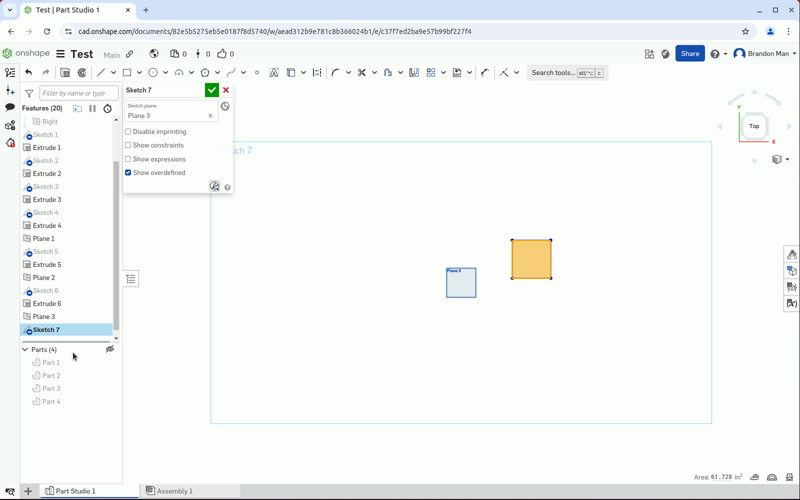
key(shift+e)
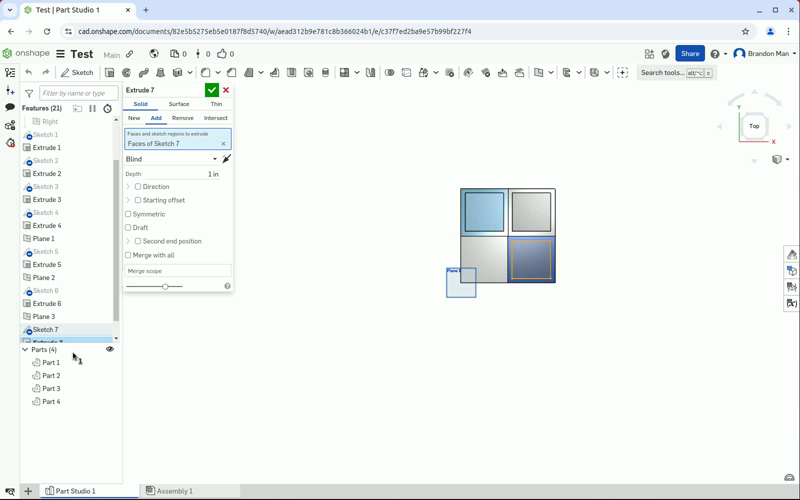
mouse_move(143, 106)
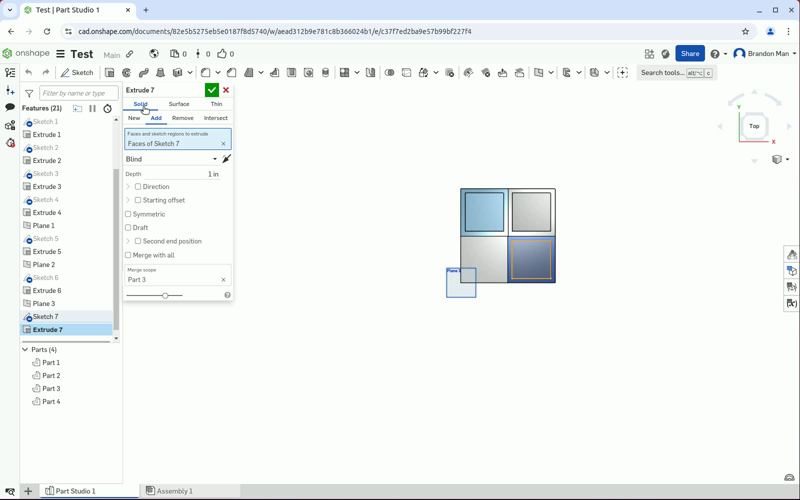
click(143, 106)
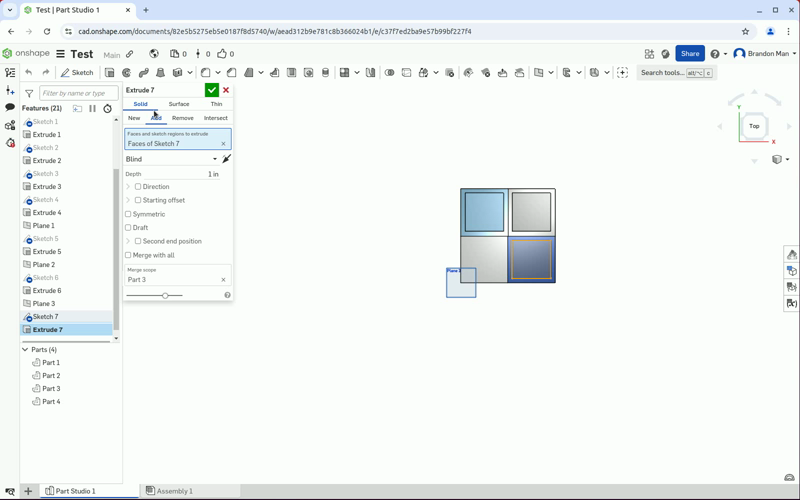
mouse_move(186, 120)
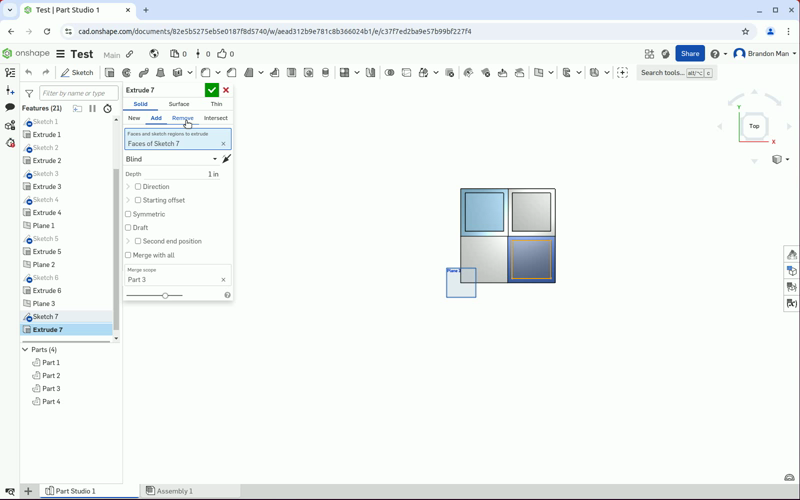
click(186, 120)
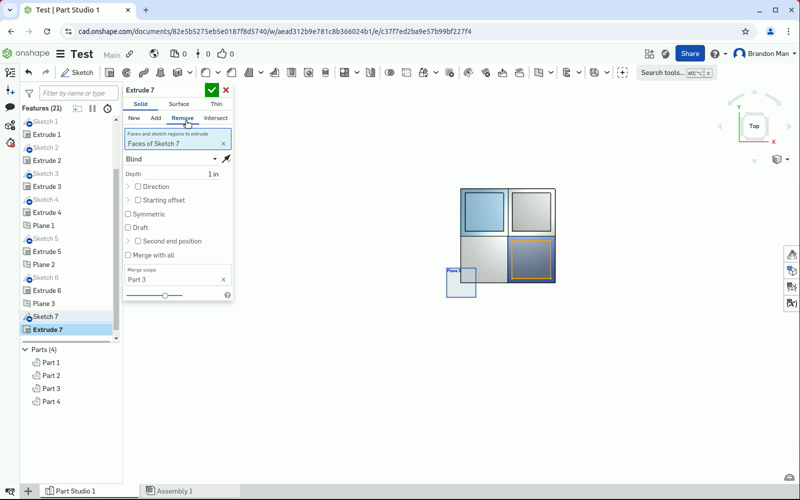
key(tab, 4)
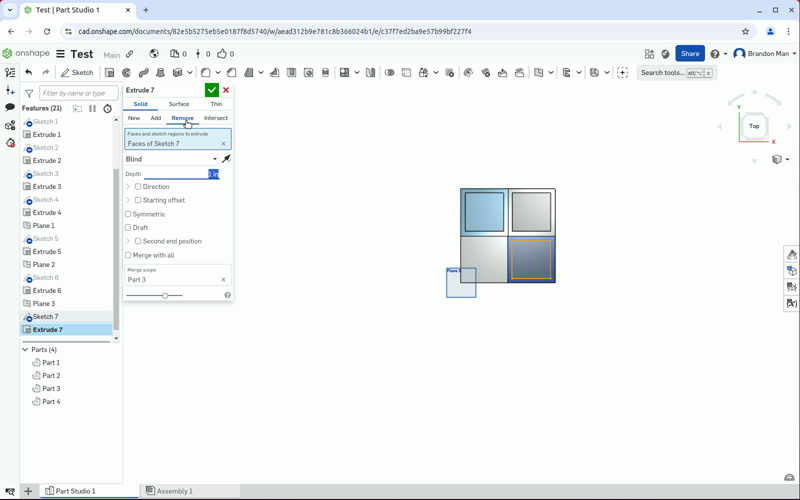
text(14.443)
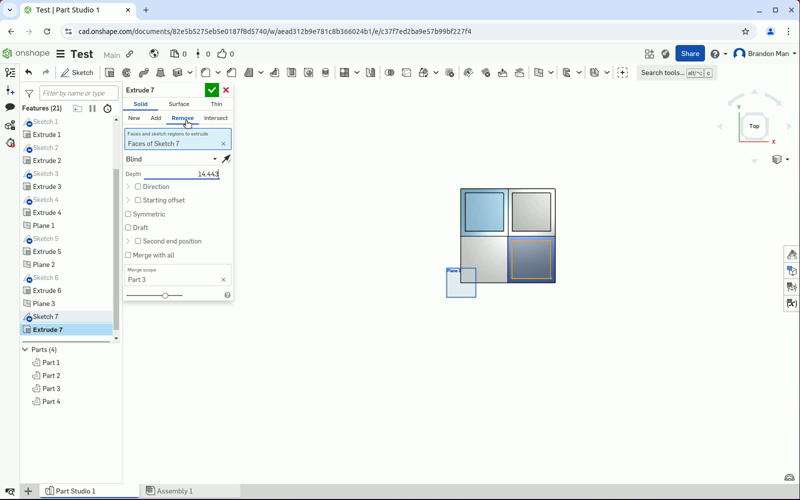
key(tab, 6)
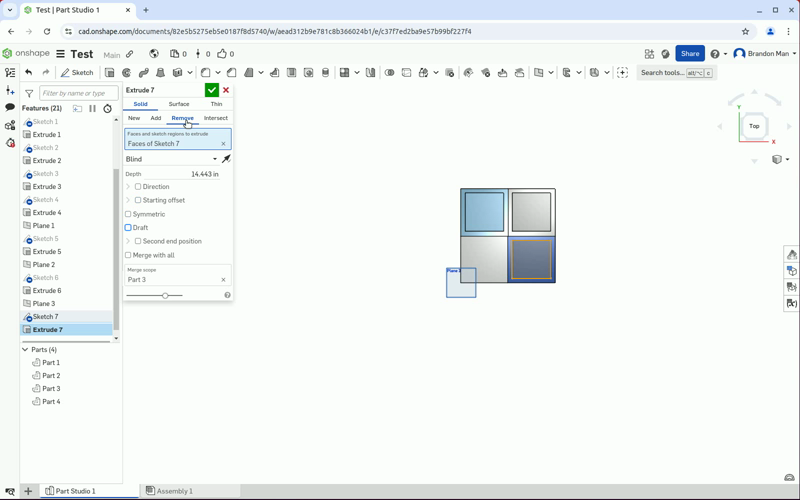
key(space)
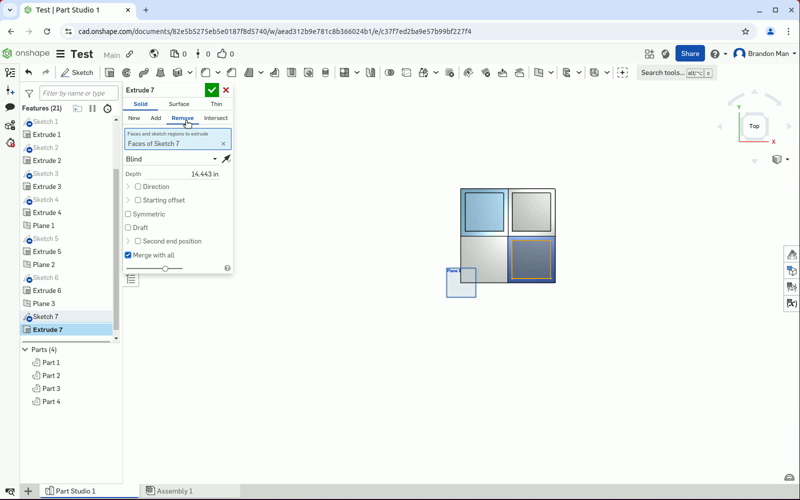
key(enter)
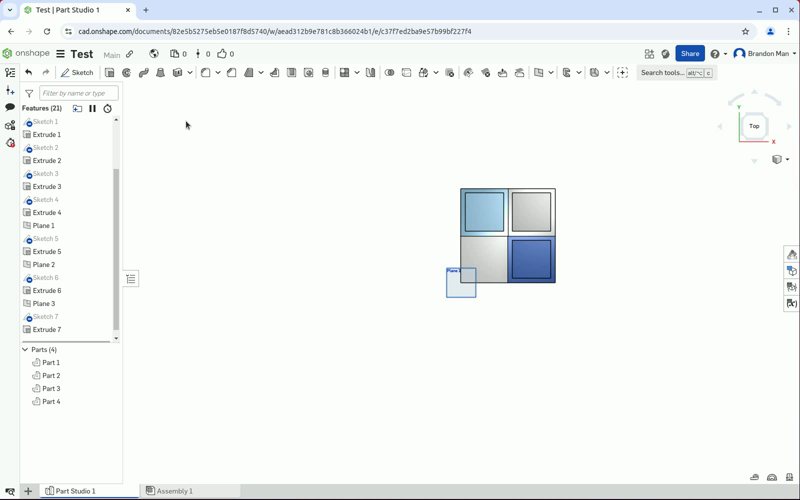
key(shift+h)
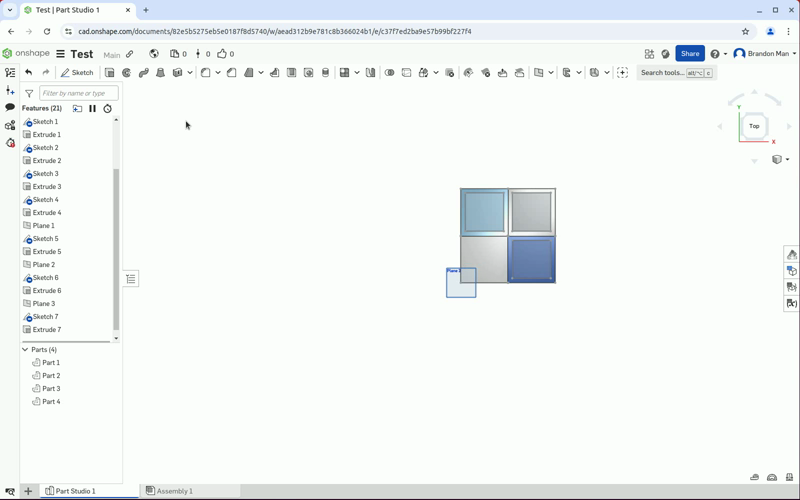
key(shift+h)
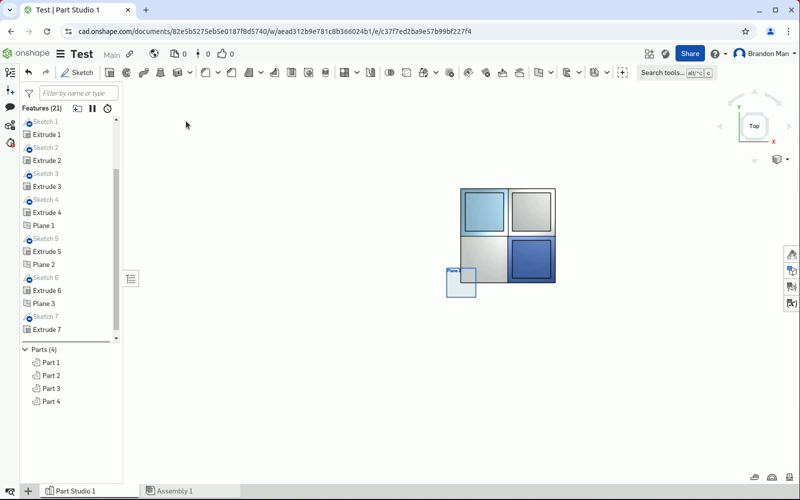
mouse_move(69, 124)
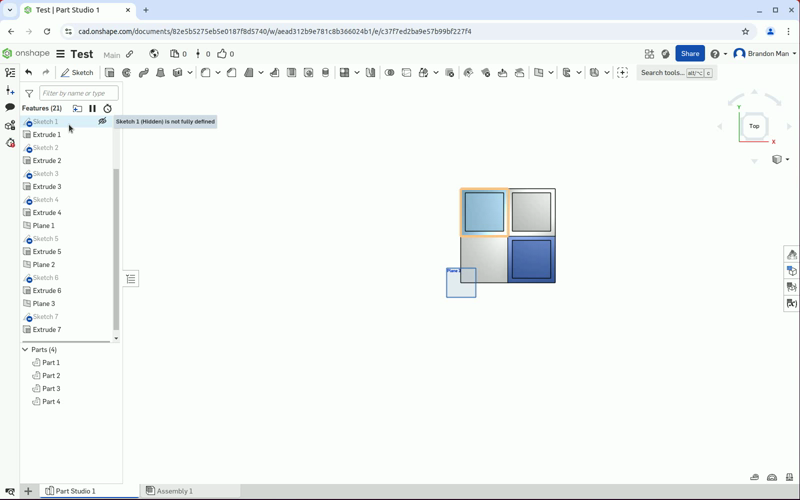
click(69, 124)
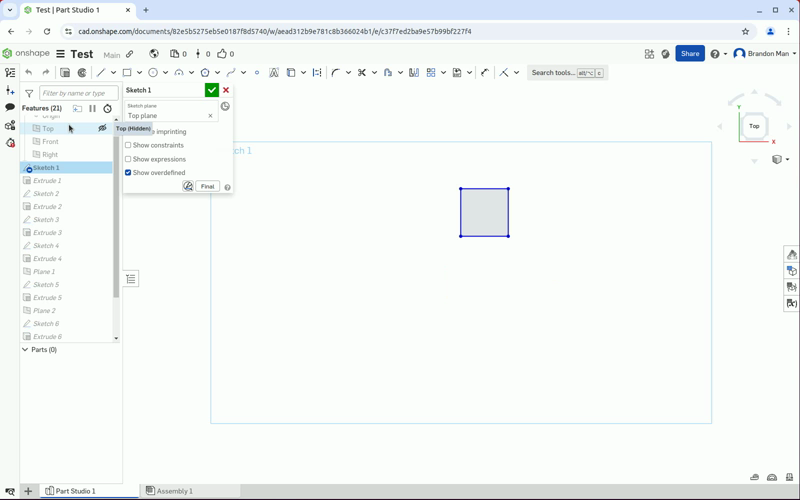
mouse_move(229, 92)
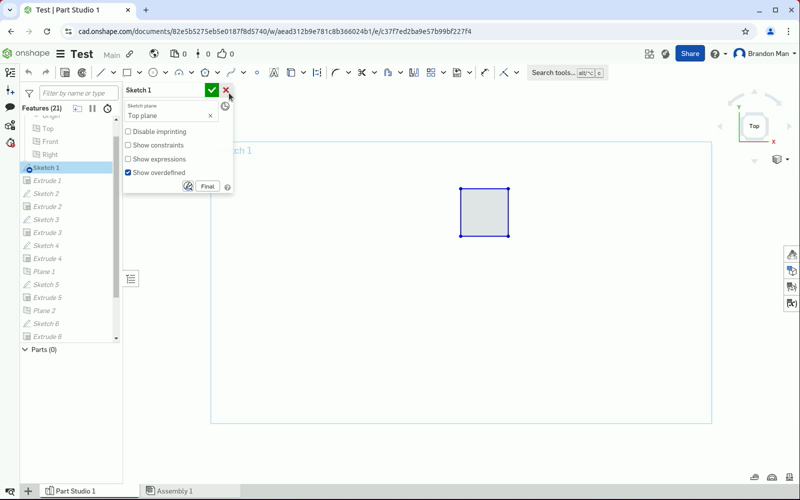
click(229, 92)
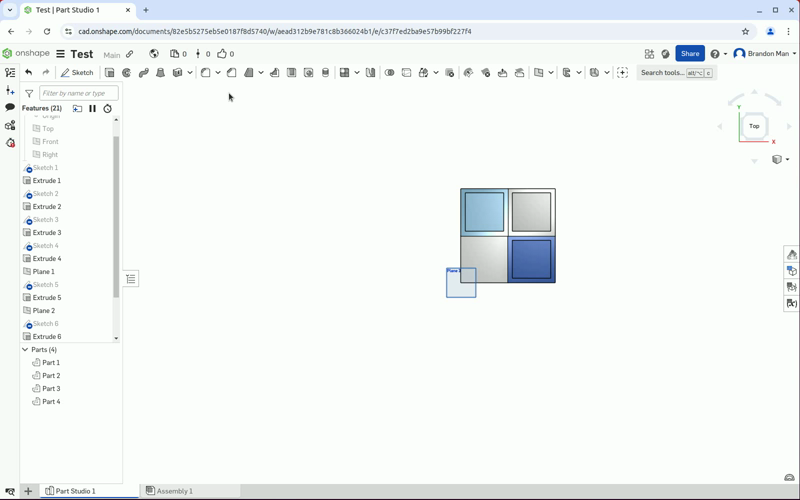
mouse_move(541, 75)
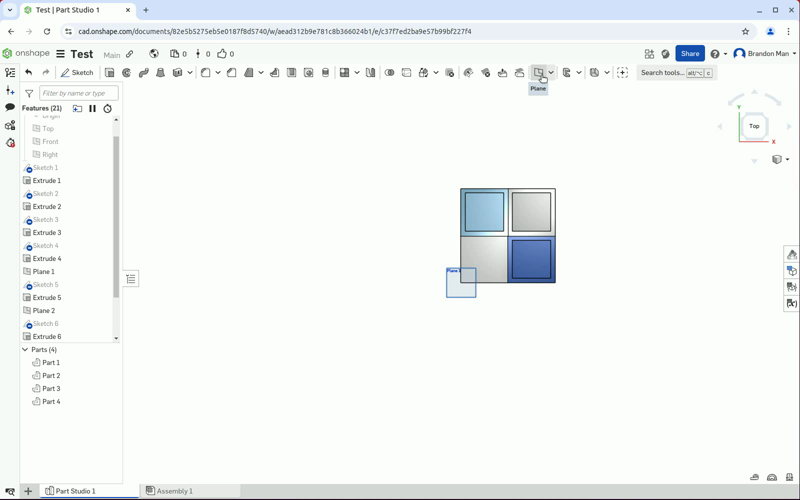
click(541, 75)
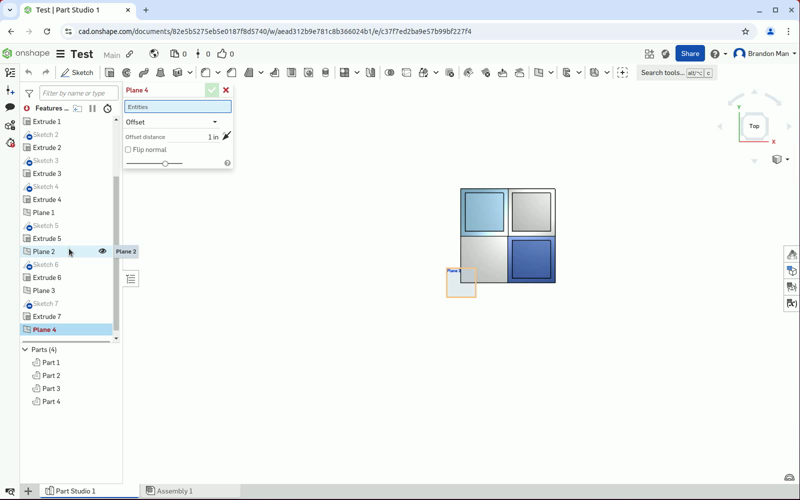
scroll(3)
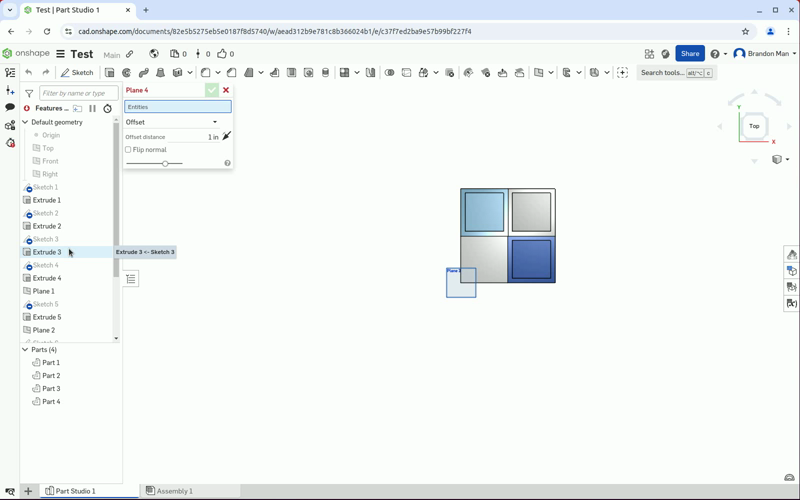
mouse_move(69, 150)
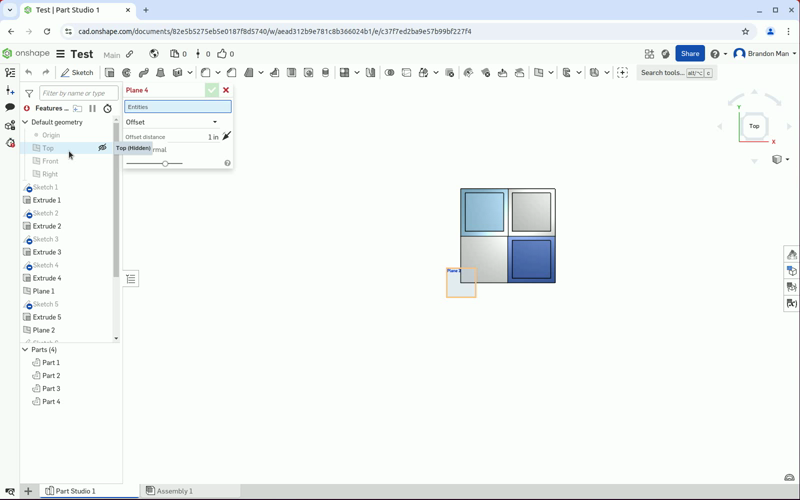
click(69, 150)
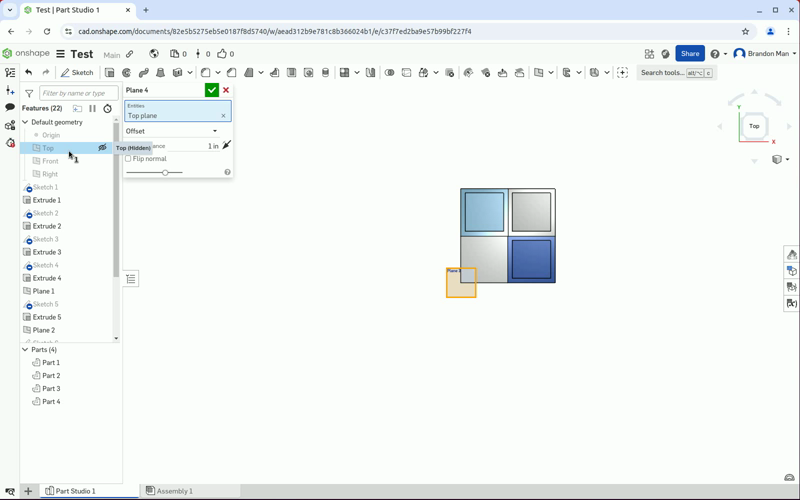
key(tab, 2)
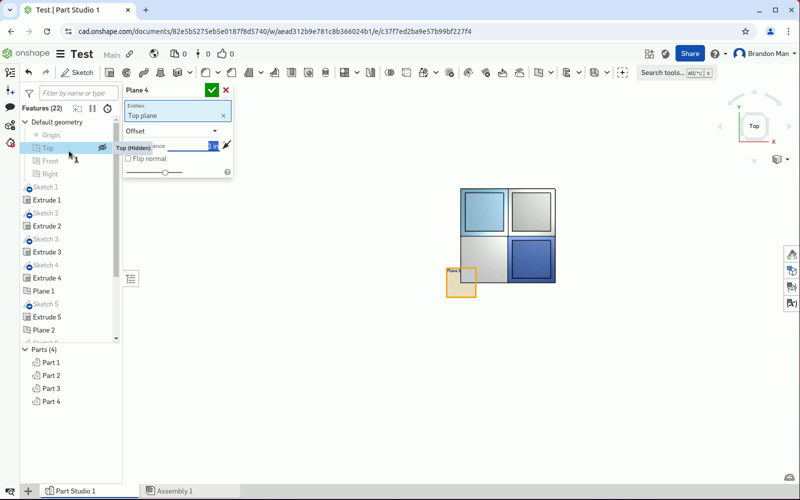
text(11.554)
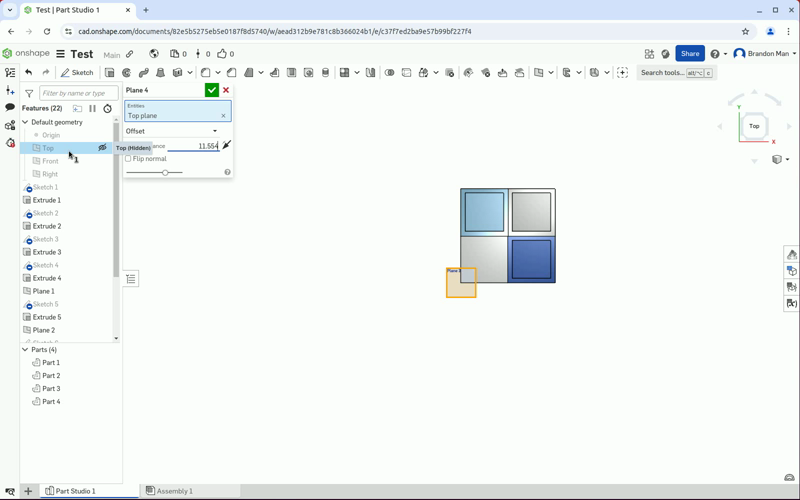
key(enter, 2)
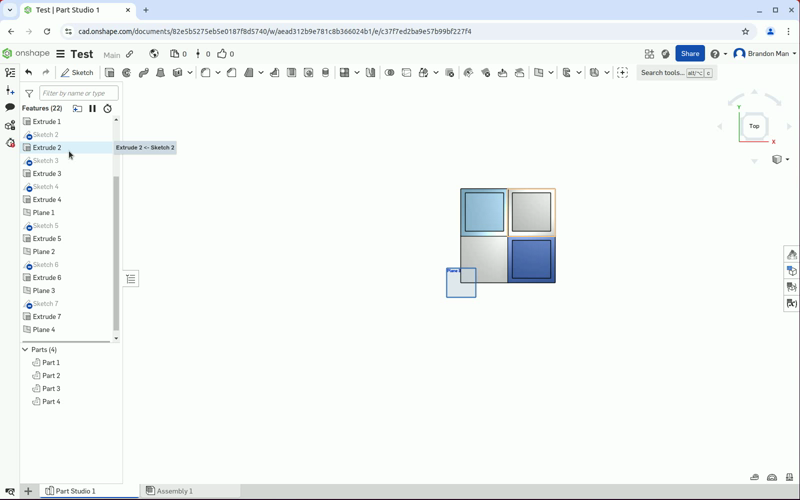
key(shift+s)
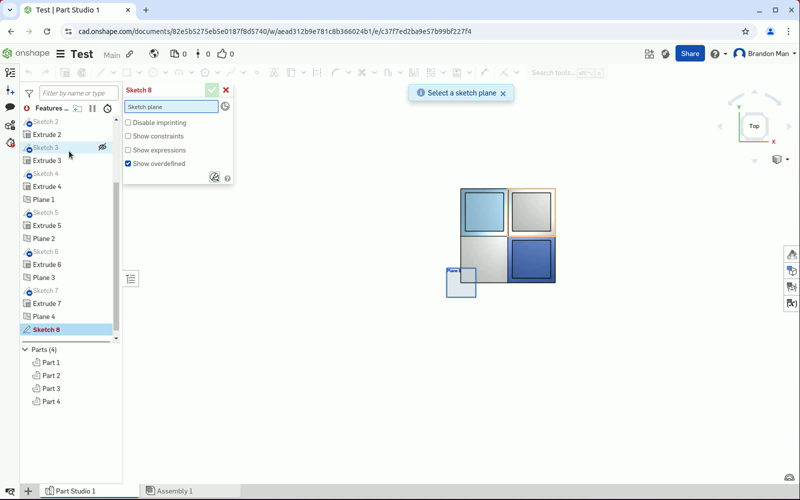
mouse_move(69, 319)
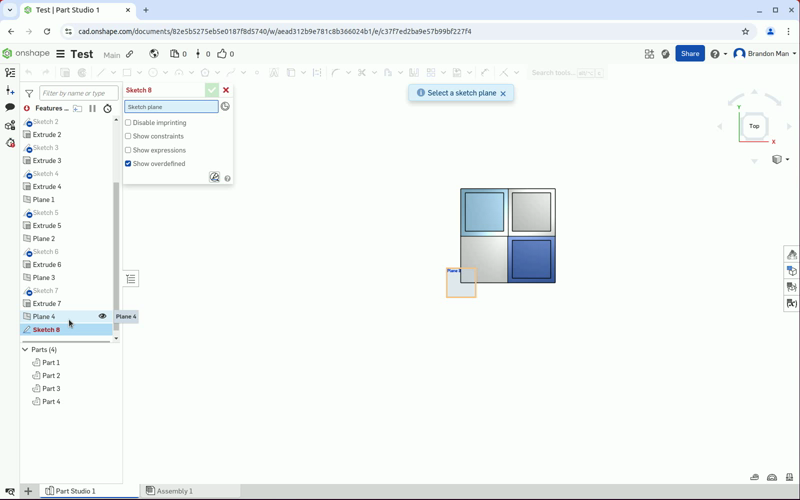
click(69, 319)
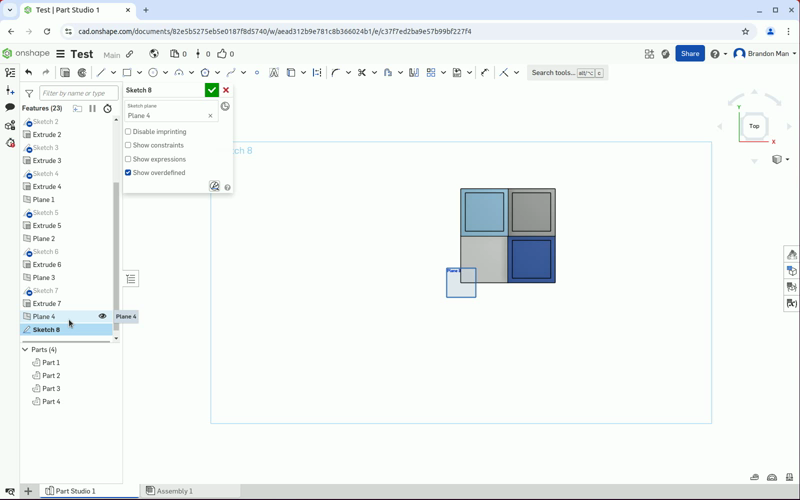
mouse_move(73, 352)
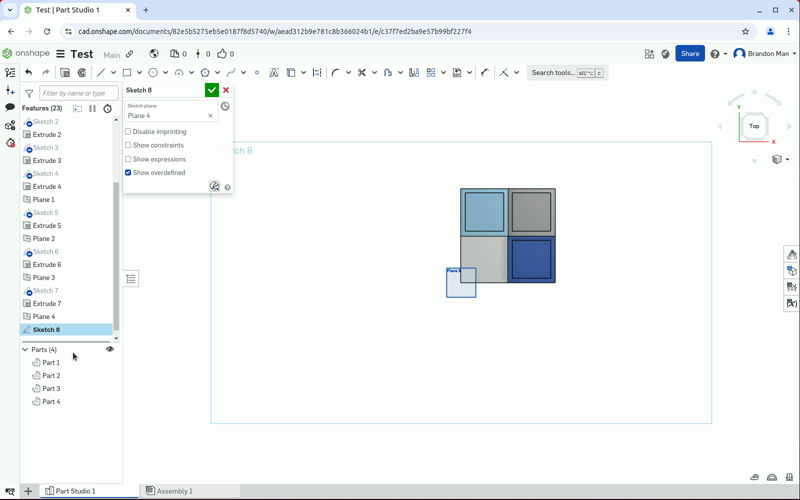
key(y)
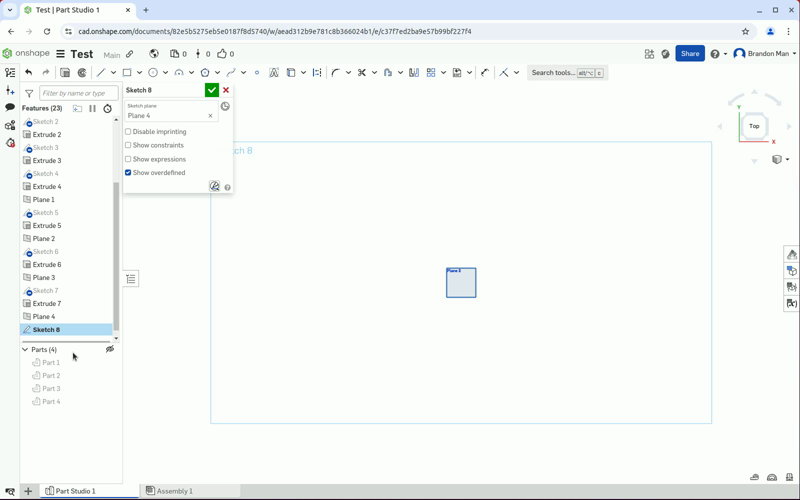
key(l)
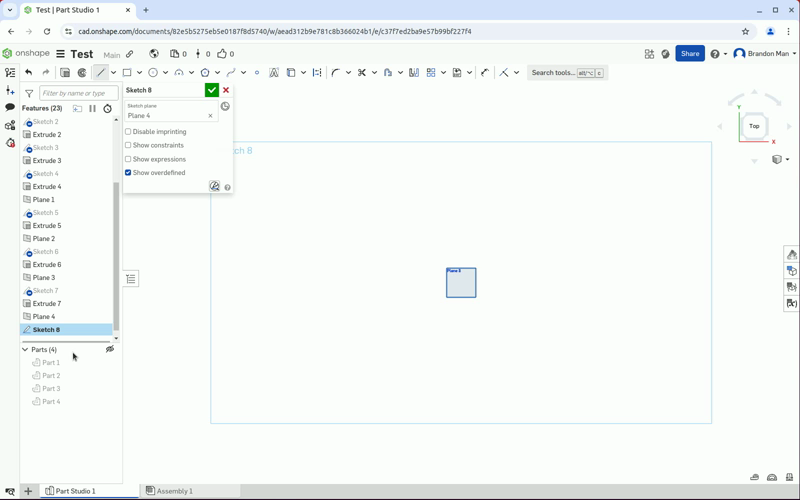
key_down(shift)
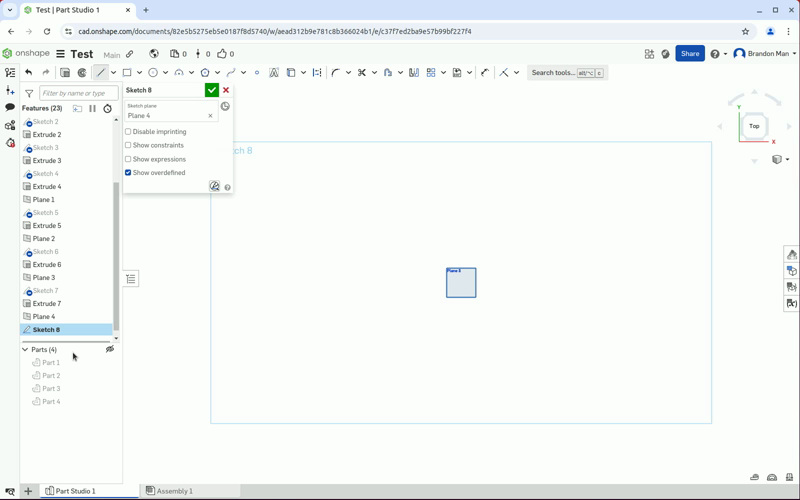
mouse_move(465, 278)
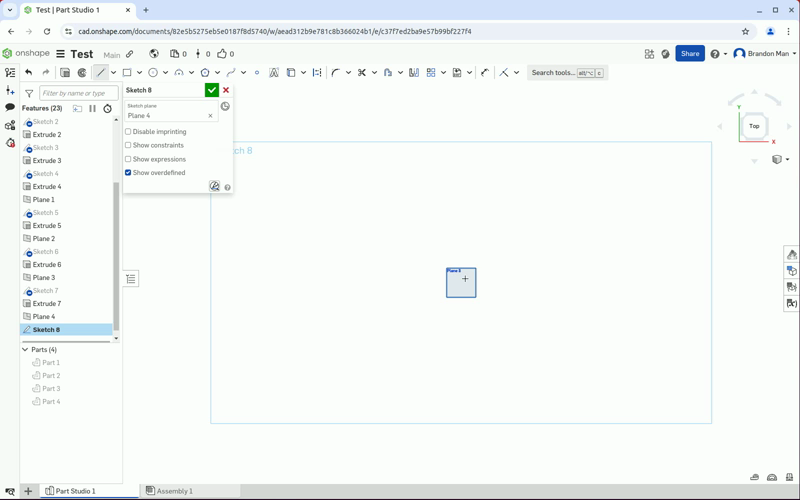
click(465, 278)
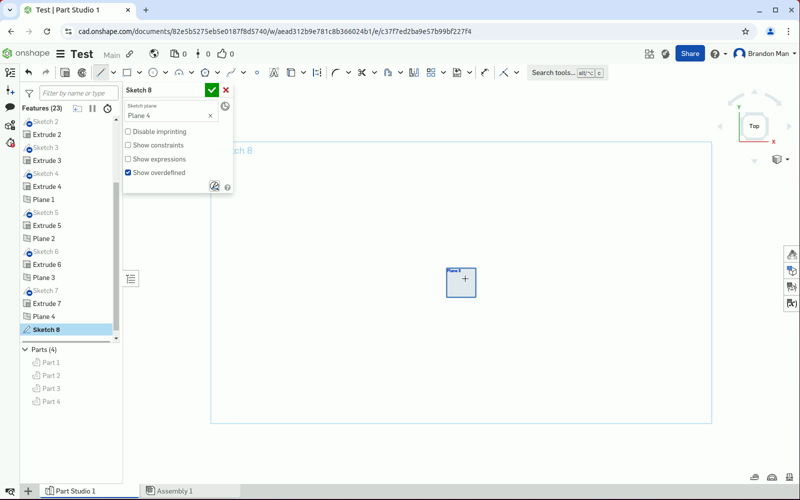
key_up(shift)
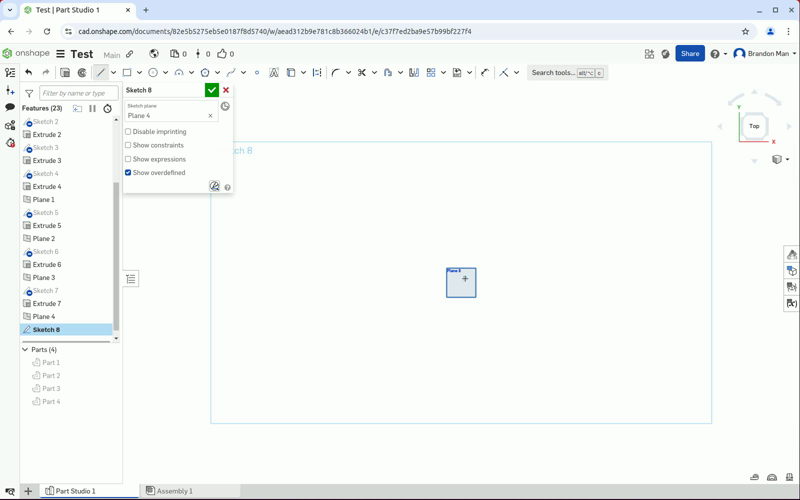
key_down(shift)
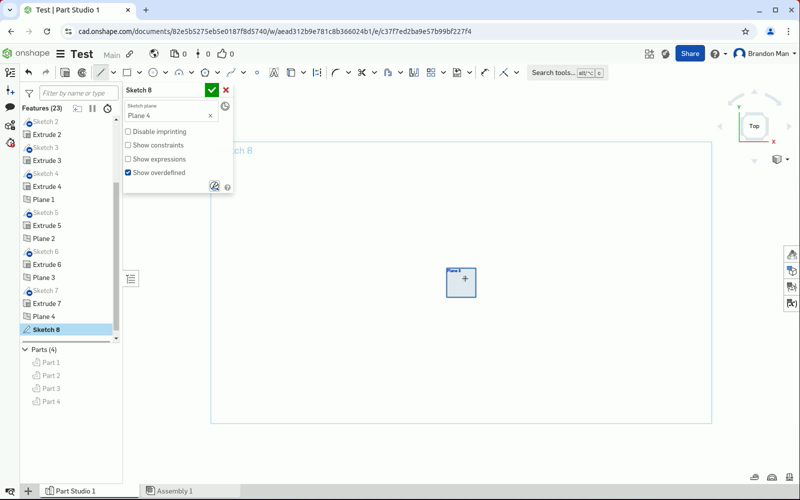
mouse_move(495, 278)
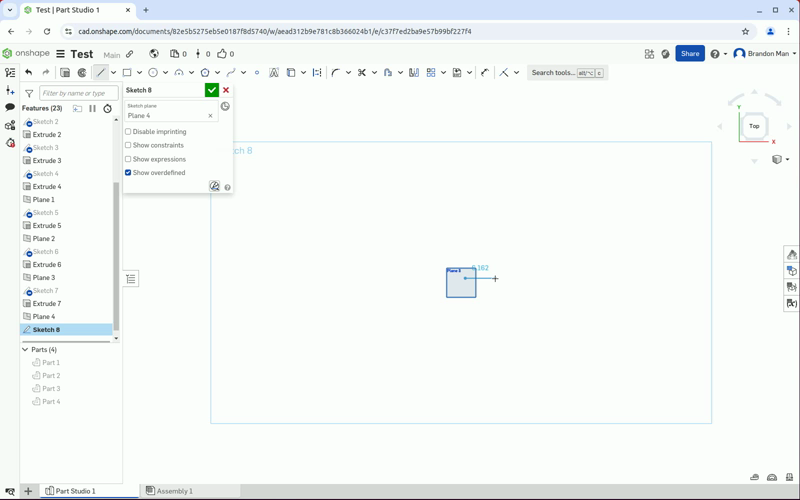
mouse_move(503, 278)
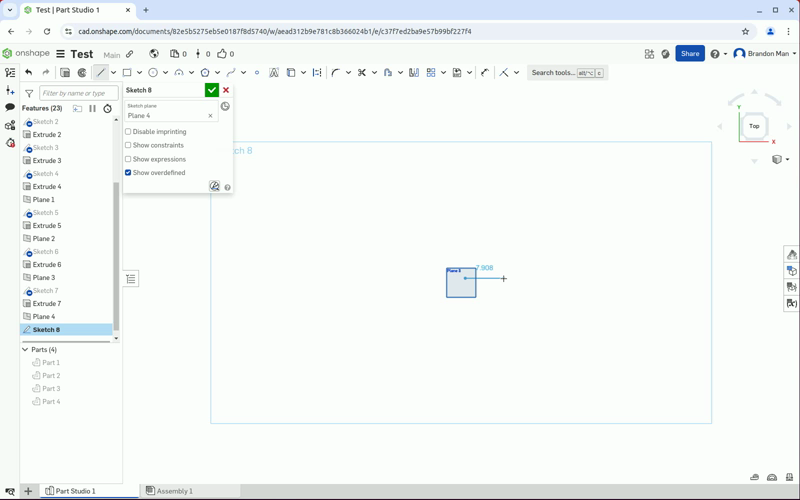
click(503, 278)
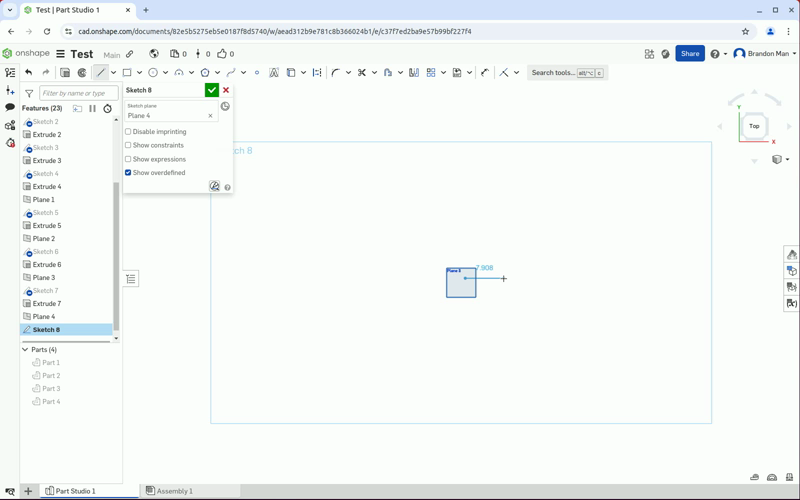
key_up(shift)
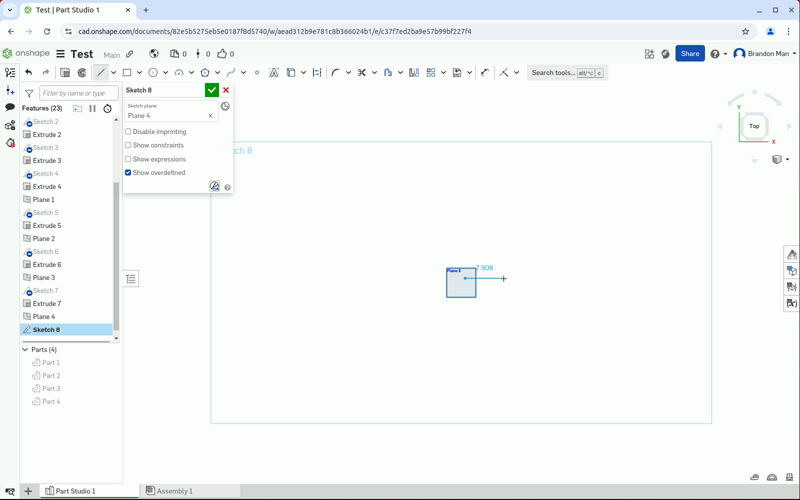
key_down(shift)
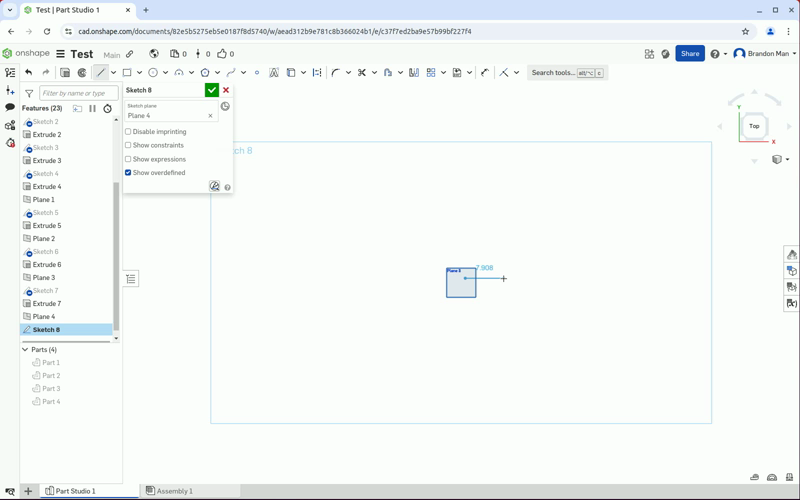
mouse_move(533, 278)
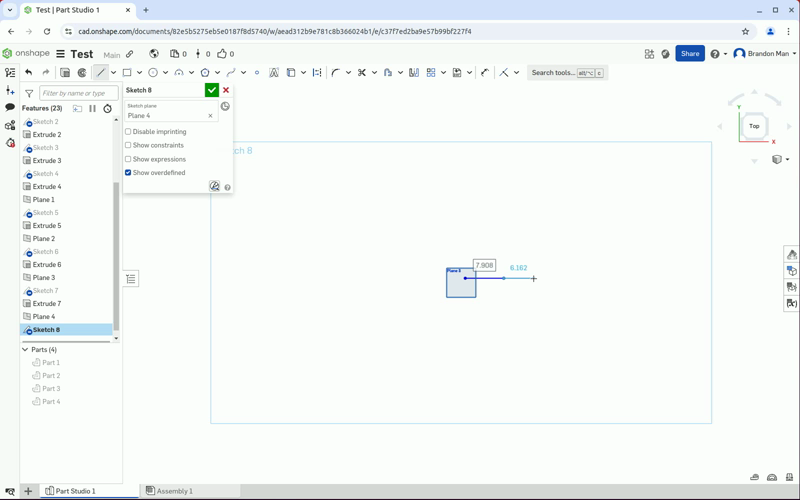
mouse_move(503, 240)
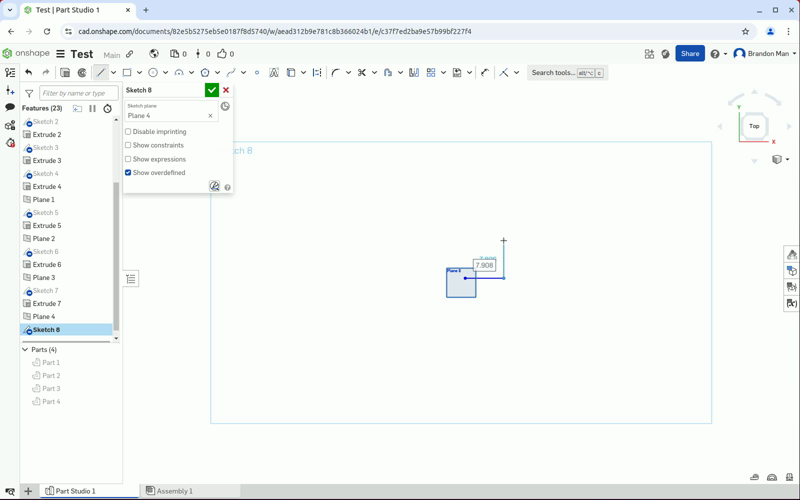
click(503, 240)
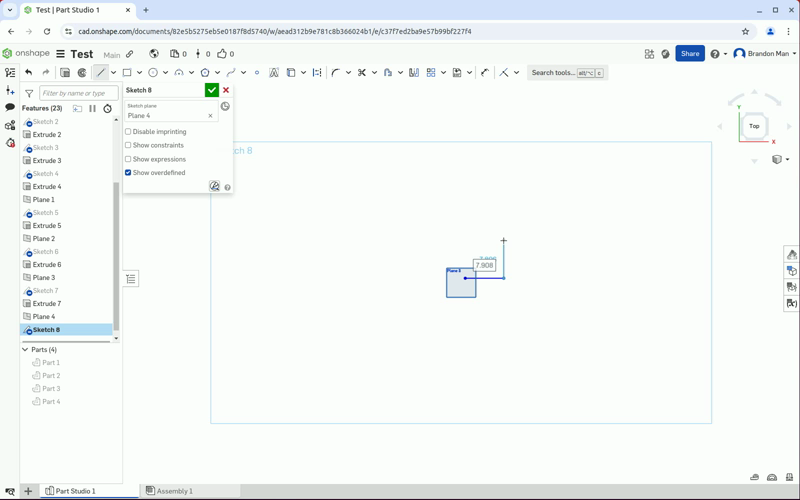
key_up(shift)
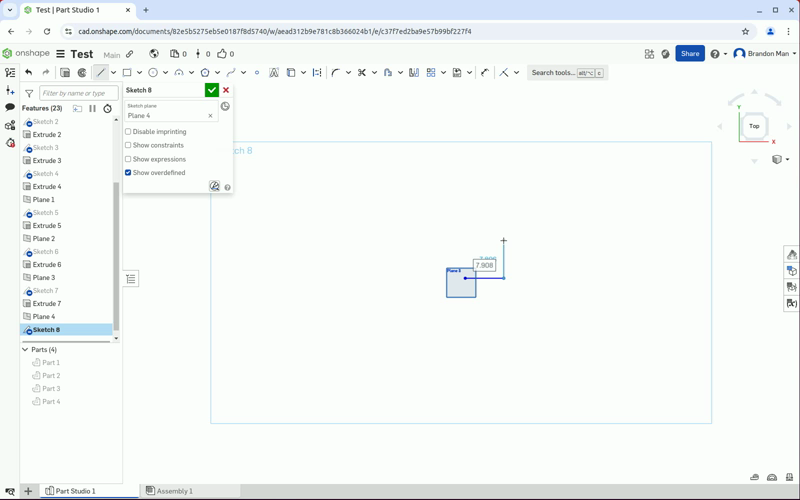
key_down(shift)
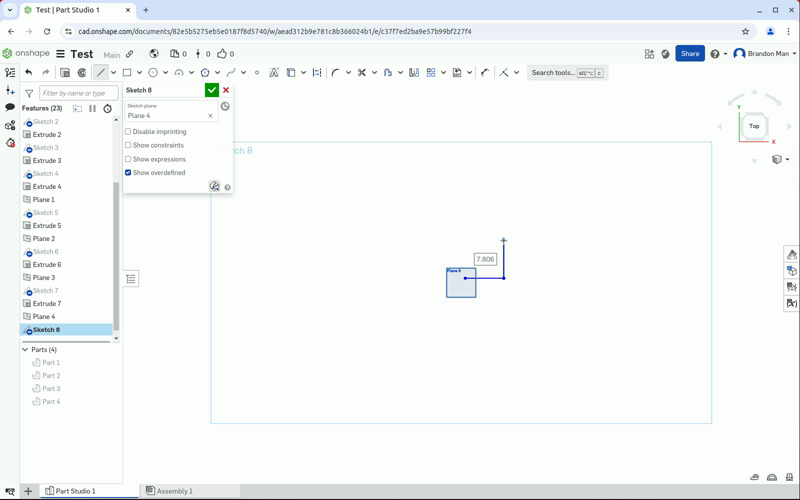
mouse_move(533, 240)
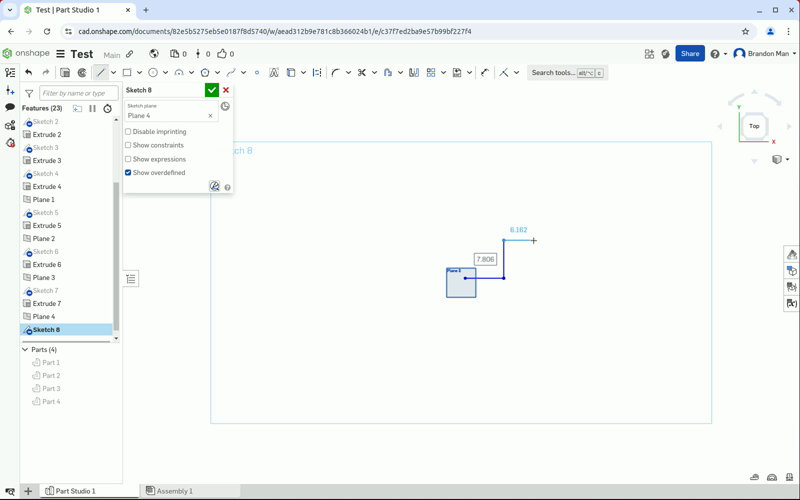
mouse_move(465, 240)
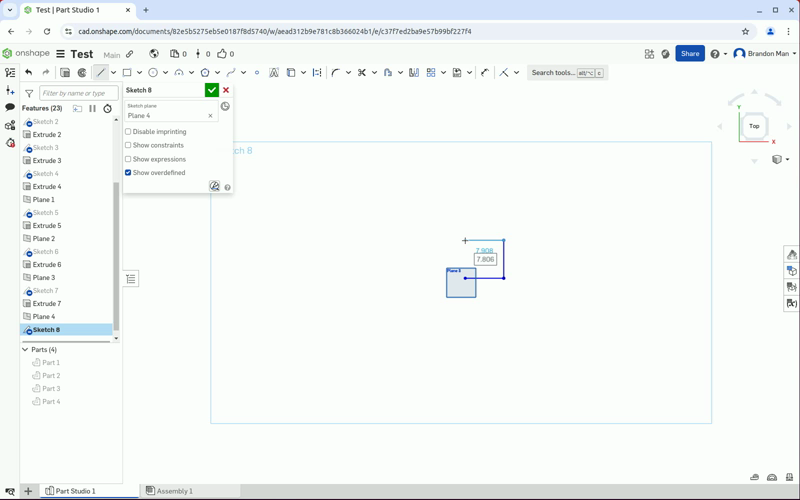
click(465, 240)
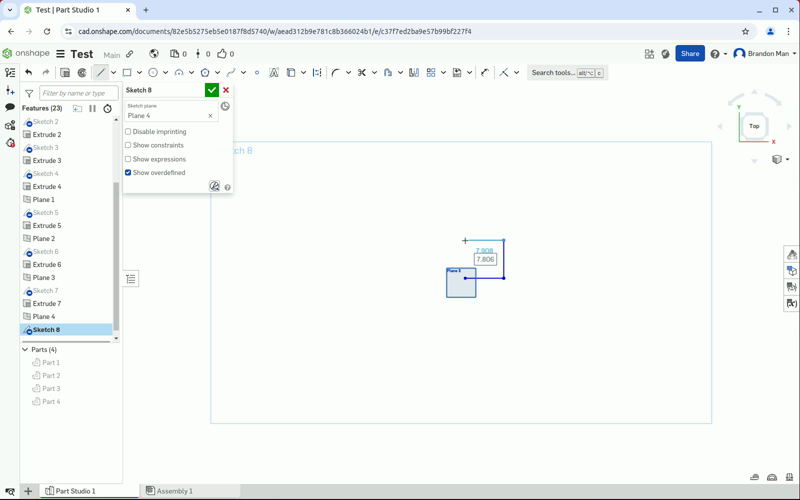
key_up(shift)
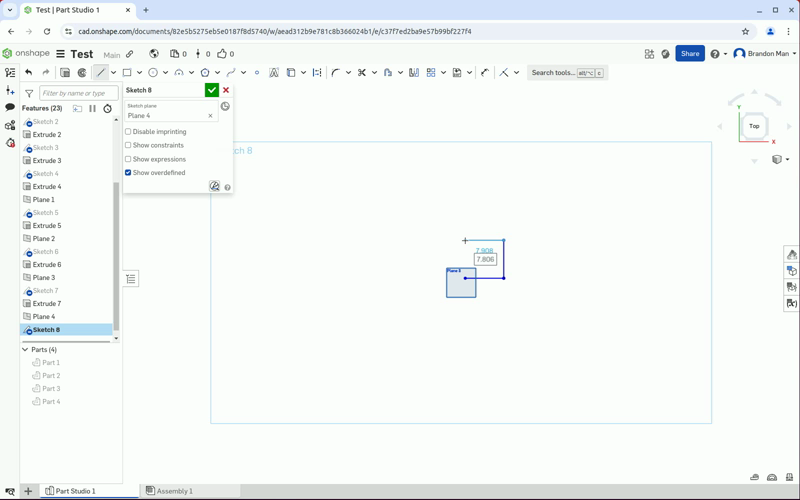
mouse_move(495, 240)
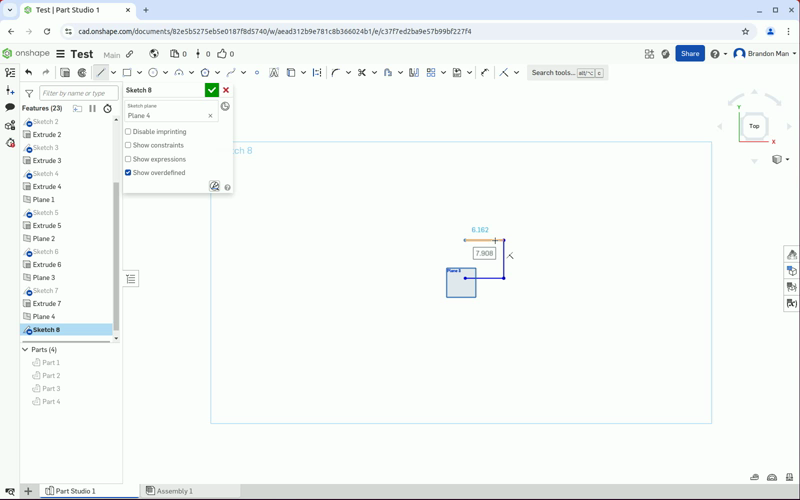
key_down(shift)
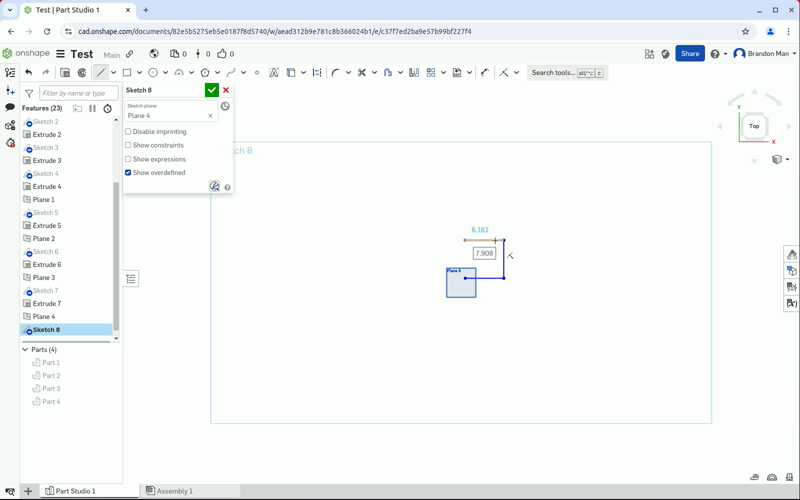
mouse_move(465, 278)
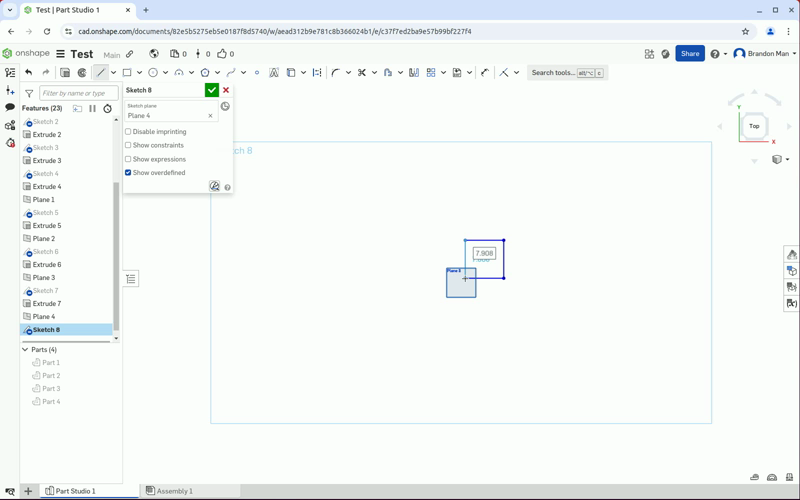
key_up(shift)
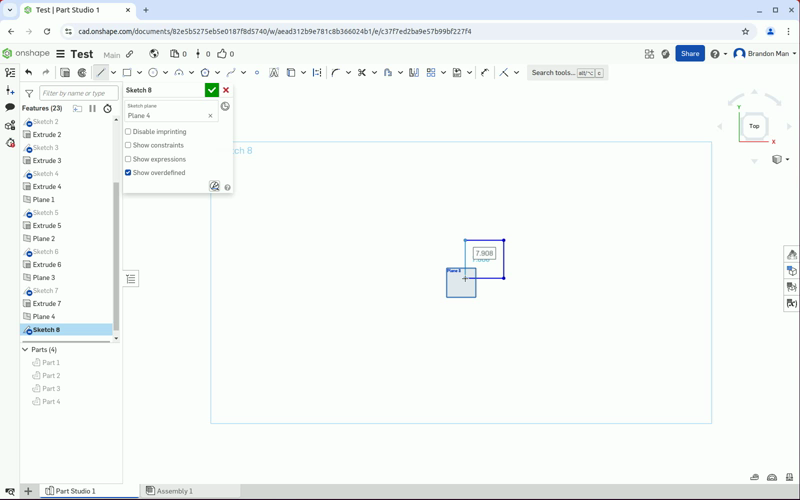
click(465, 278)
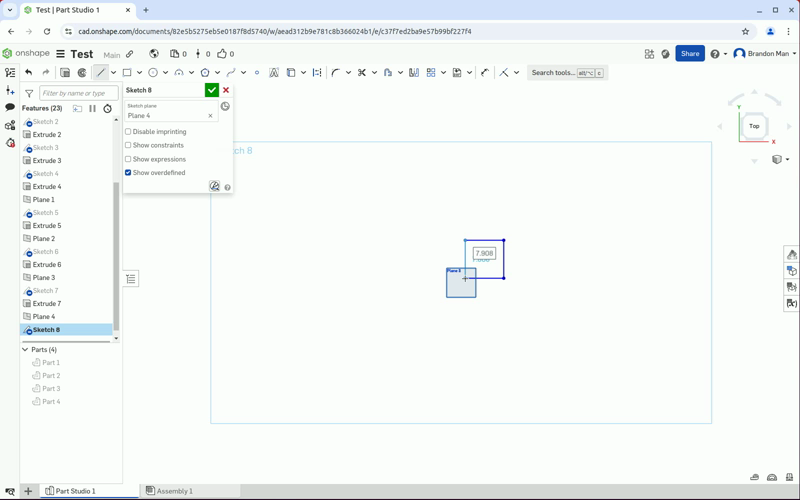
key(esc)
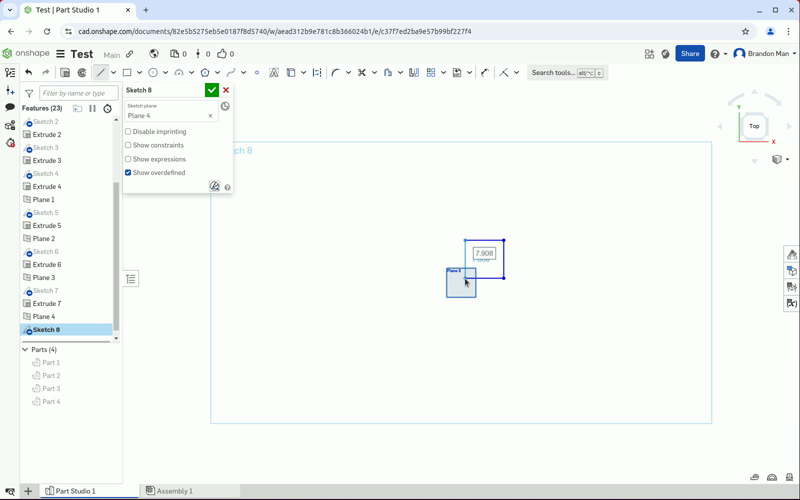
mouse_move(497, 263)
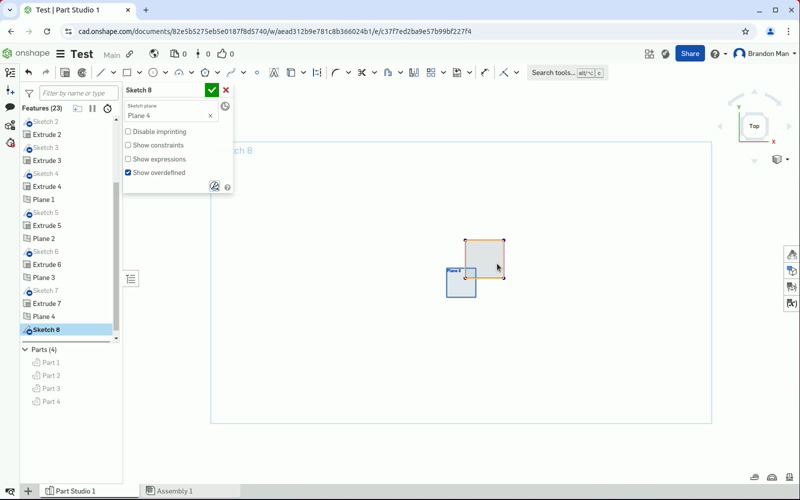
scroll(6)
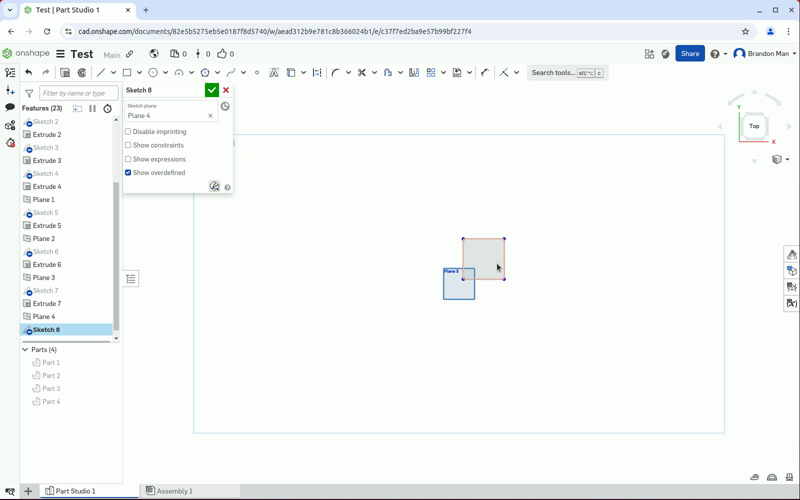
scroll(6)
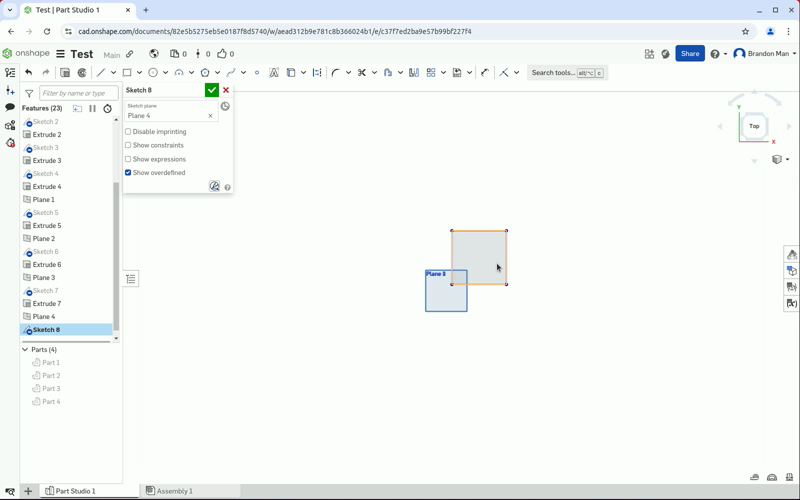
scroll(6)
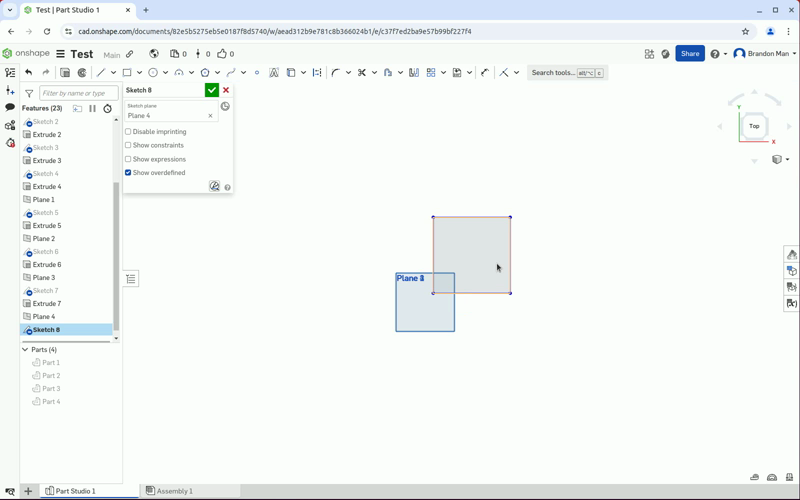
scroll(6)
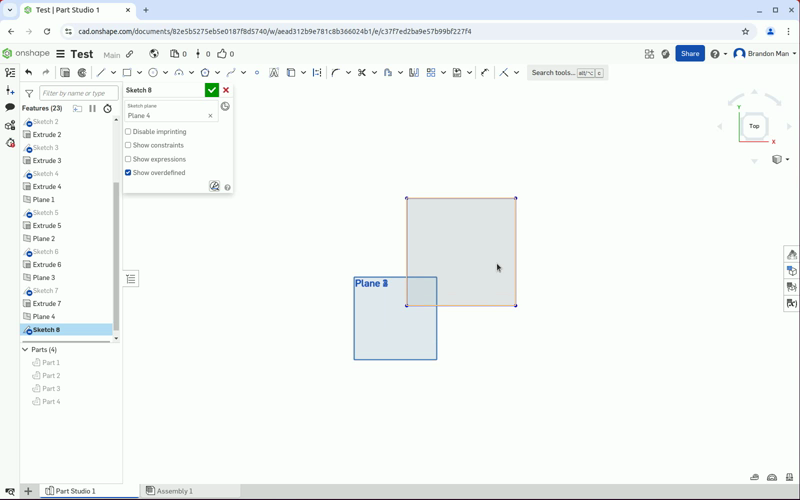
scroll(6)
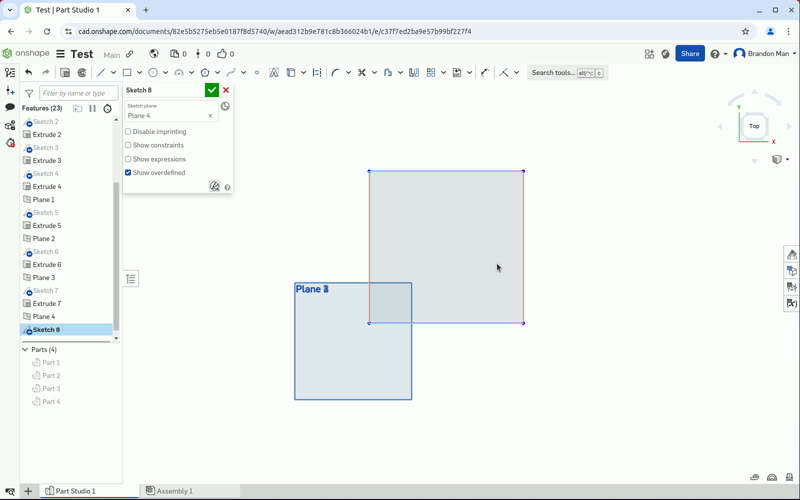
scroll(6)
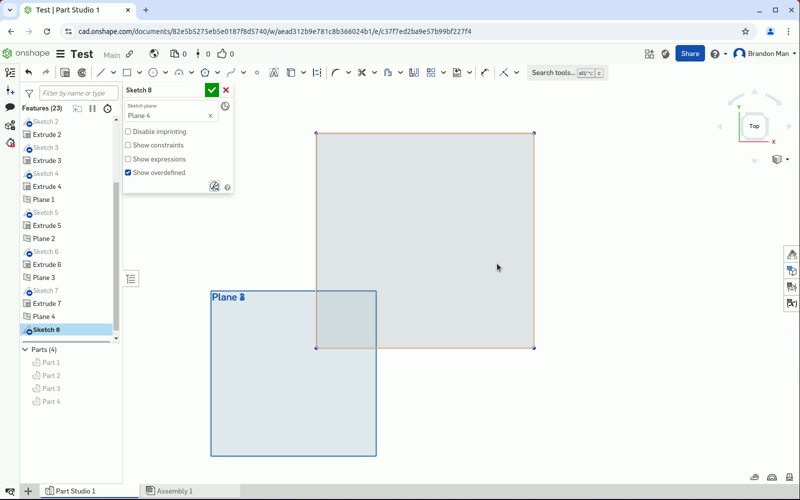
scroll(6)
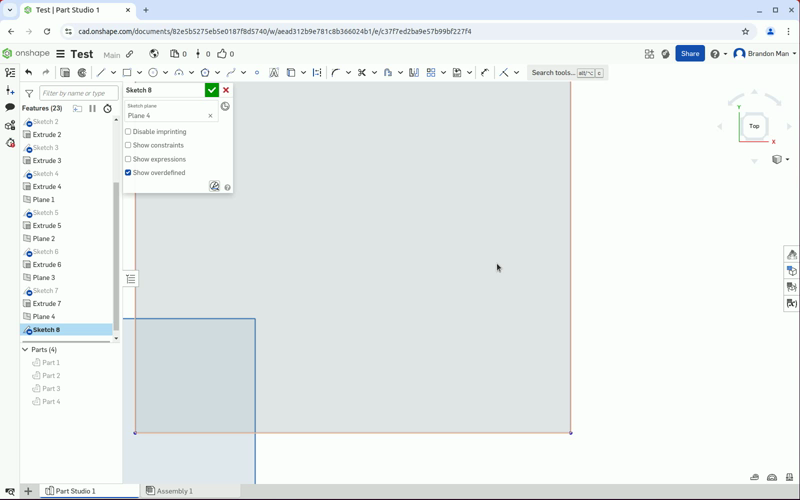
click(497, 263)
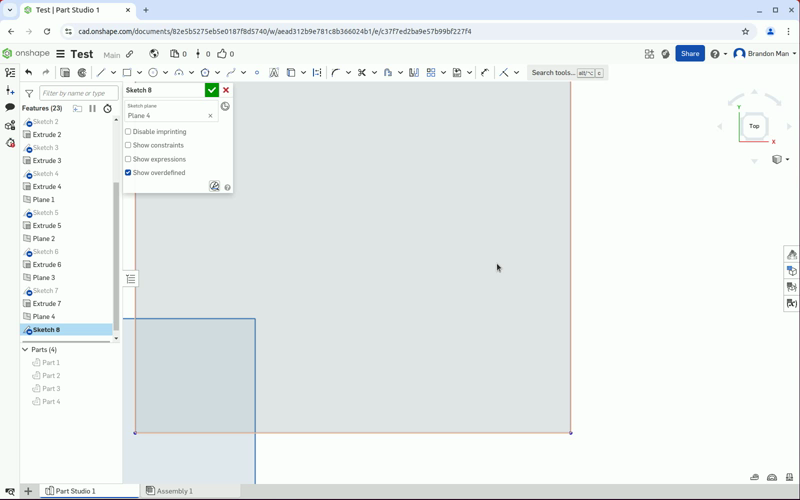
scroll(-6)
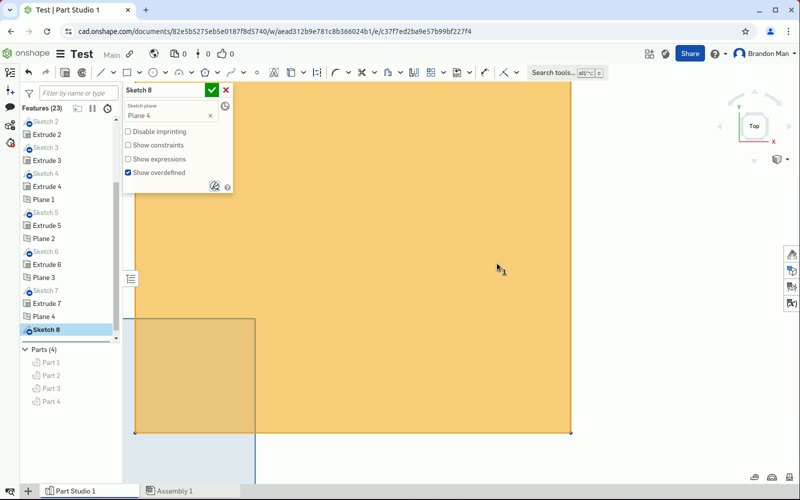
scroll(-6)
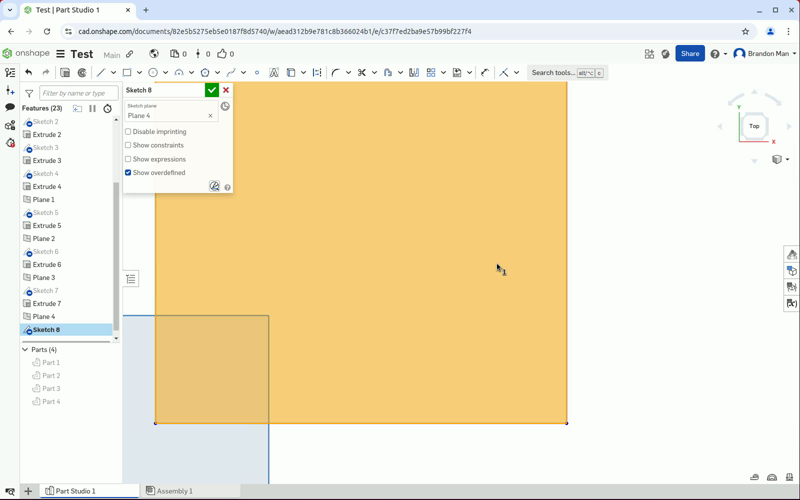
scroll(-6)
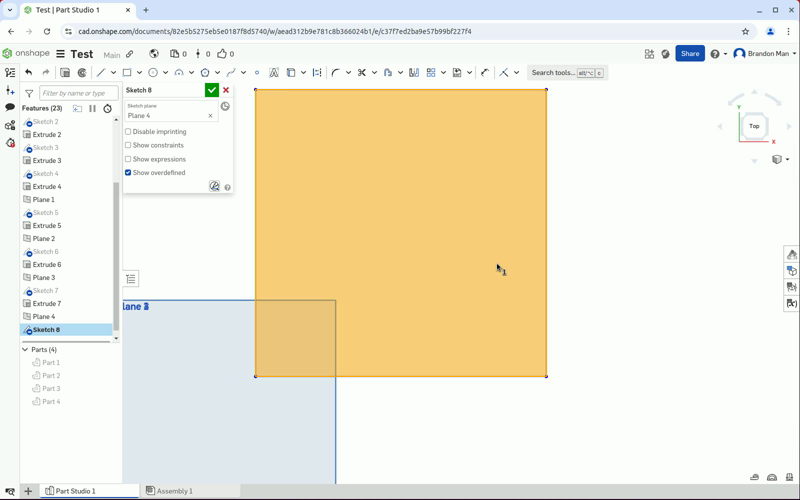
scroll(-6)
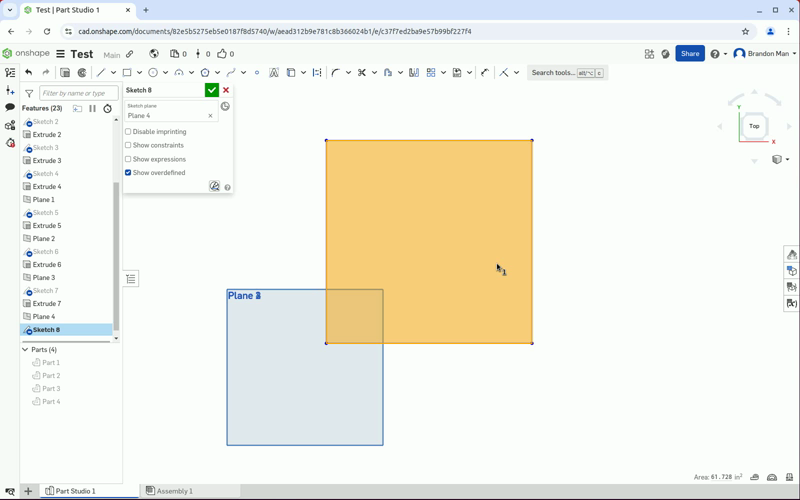
scroll(-6)
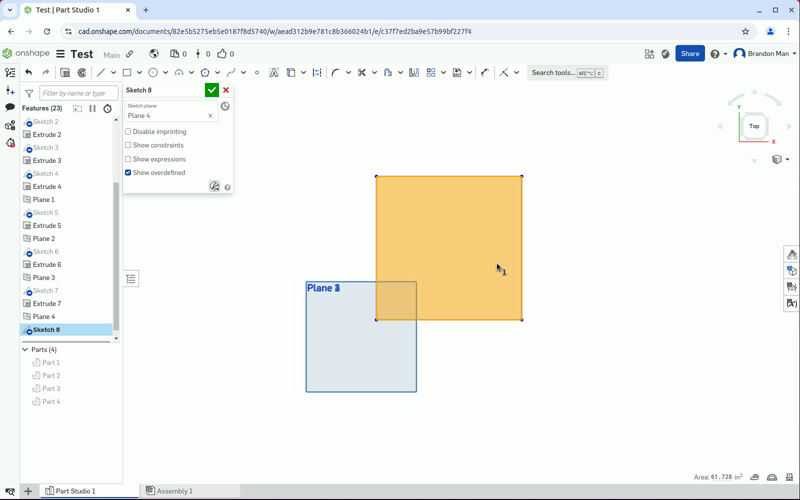
scroll(-6)
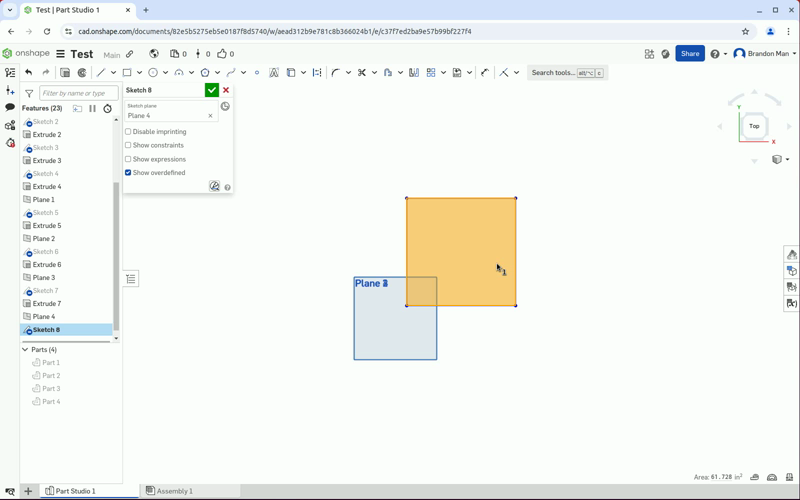
scroll(-6)
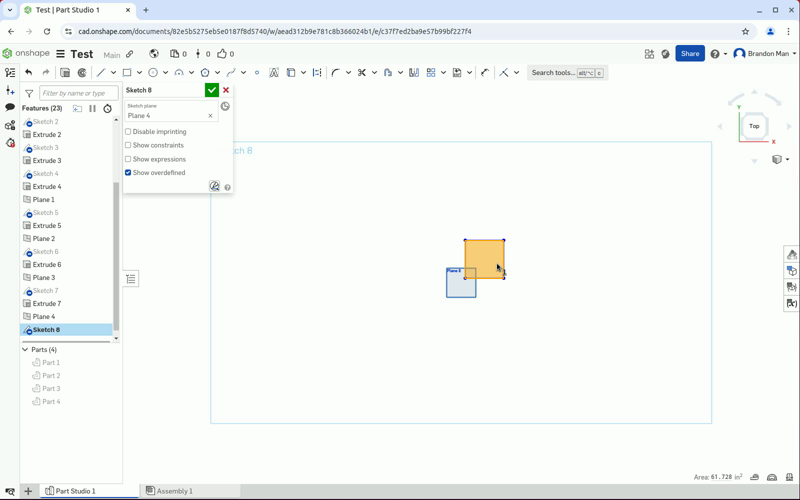
mouse_move(73, 352)
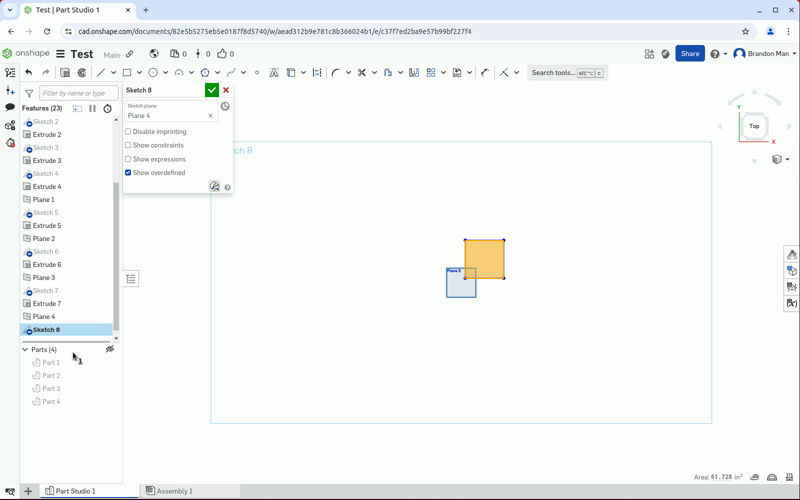
key(shift+y)
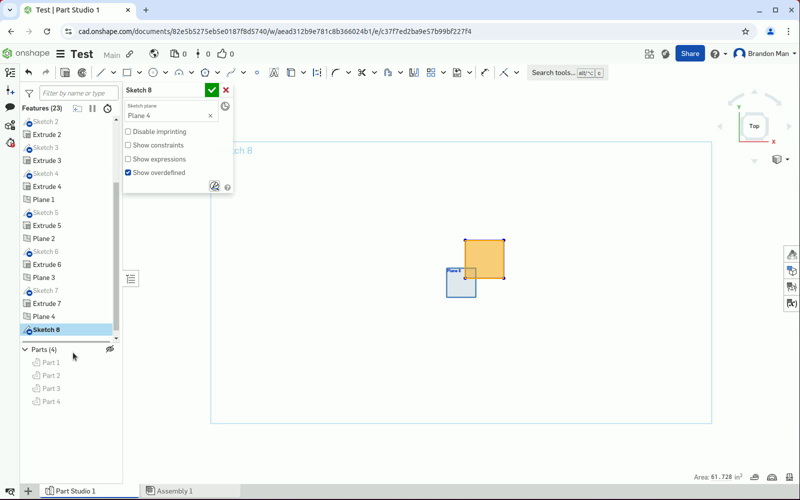
key(shift+e)
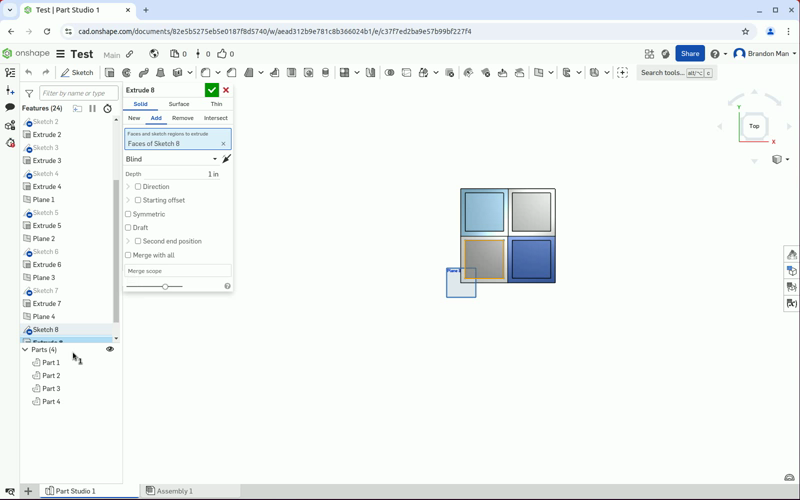
mouse_move(143, 106)
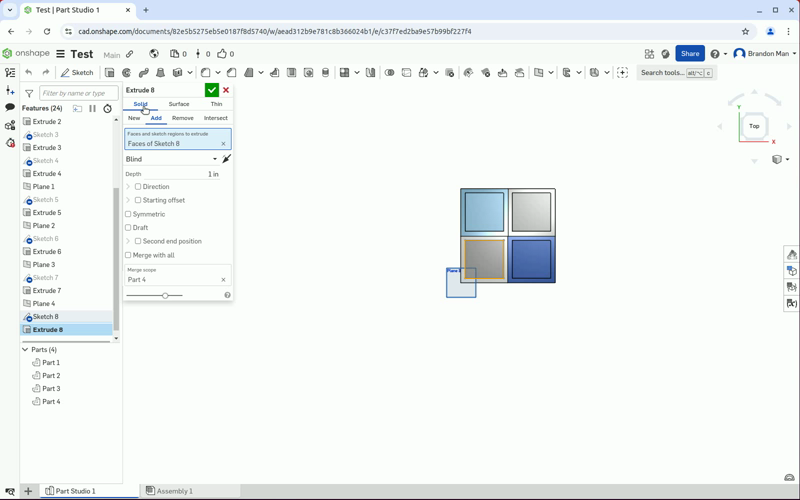
click(143, 106)
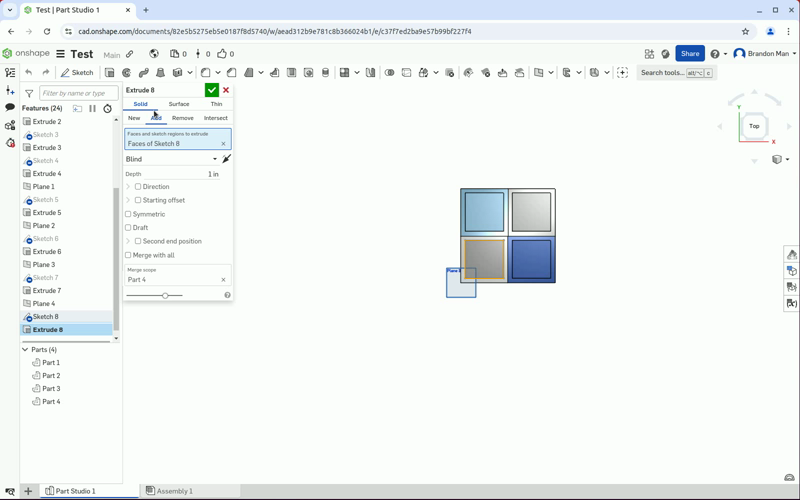
mouse_move(186, 120)
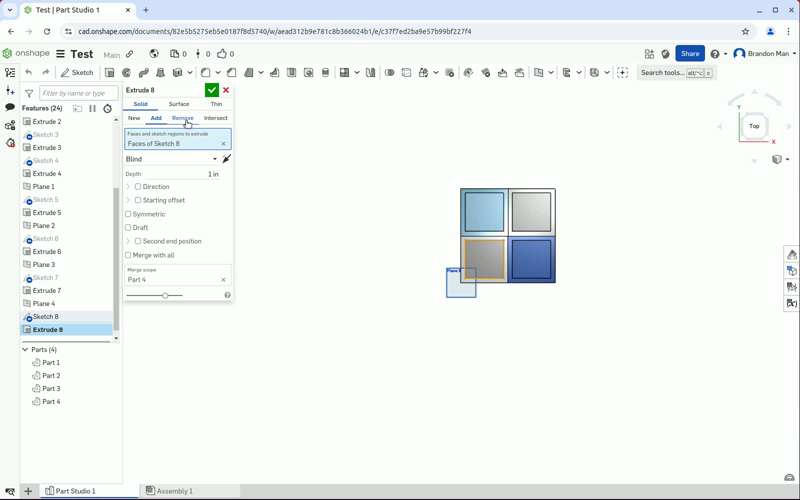
click(186, 120)
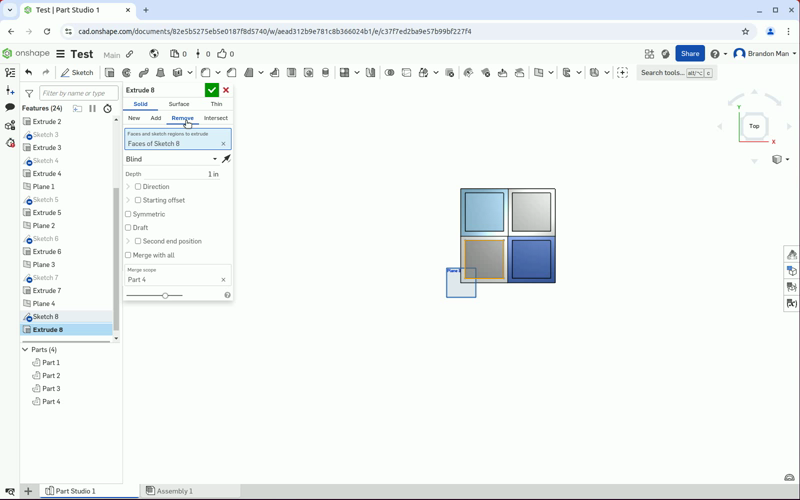
key(tab, 4)
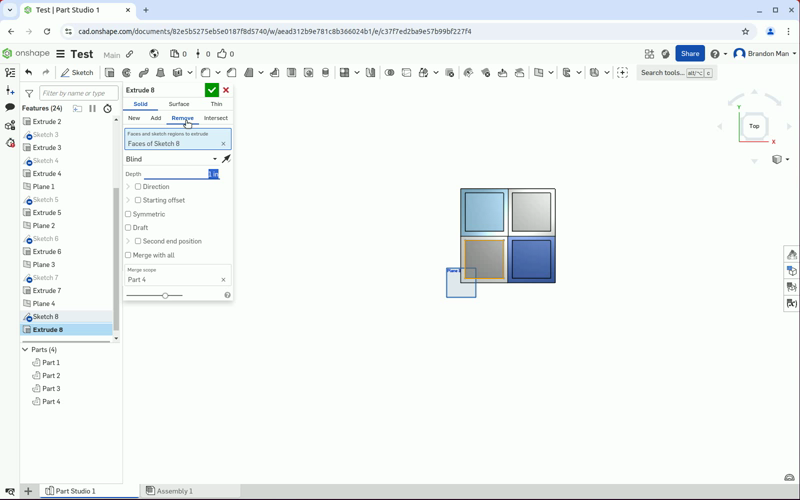
text(10.591)
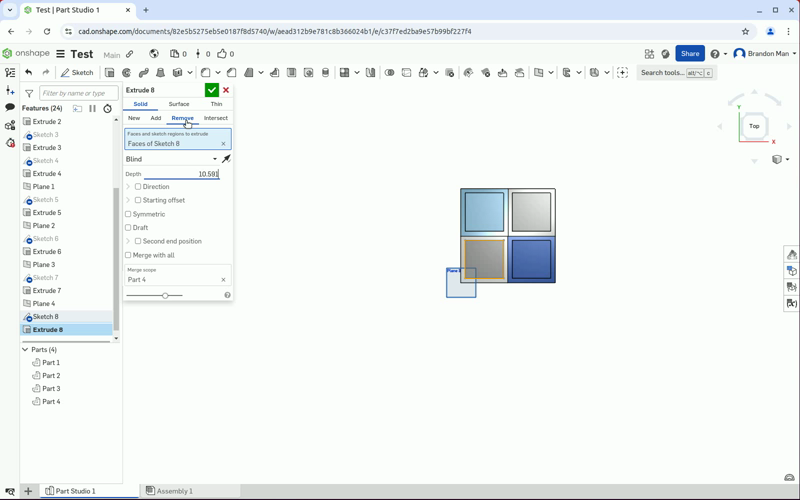
key(tab, 6)
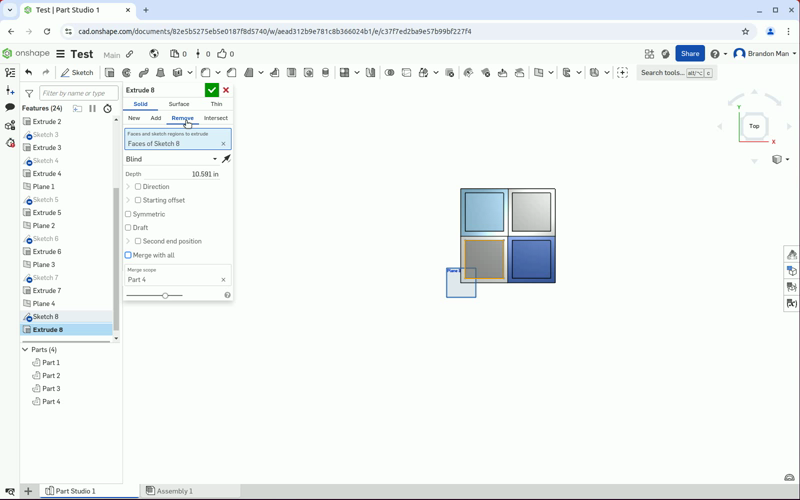
key(space)
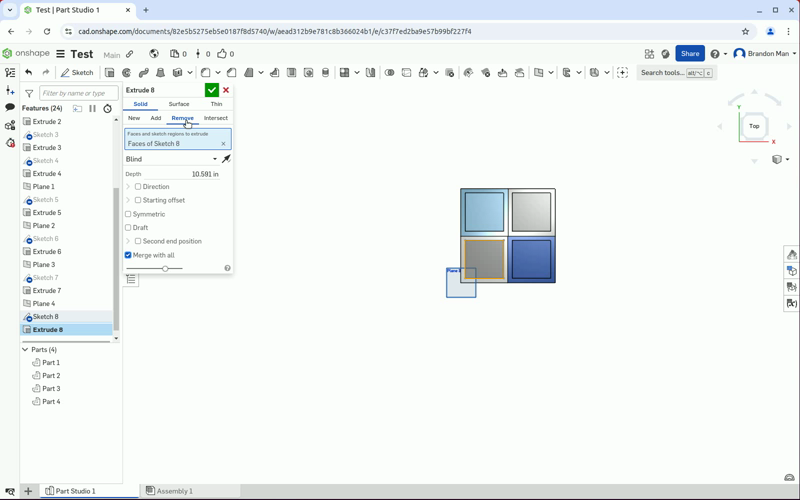
key(enter)
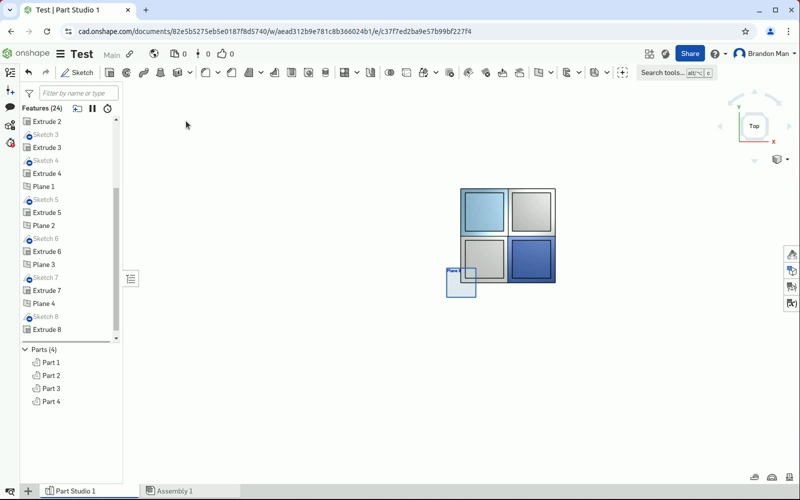
key(shift+h)
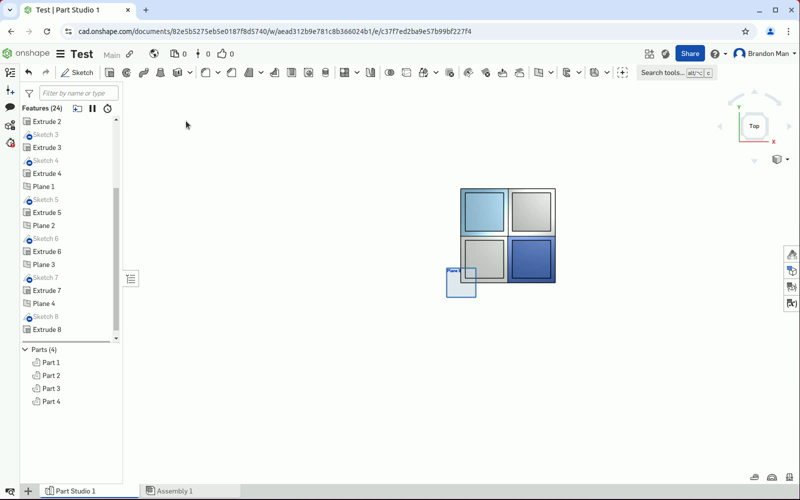
key(shift+h)
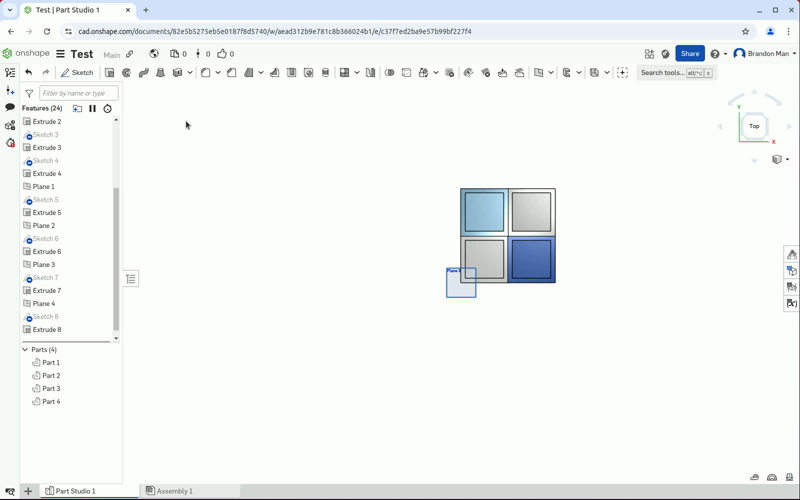
key(shift+7)
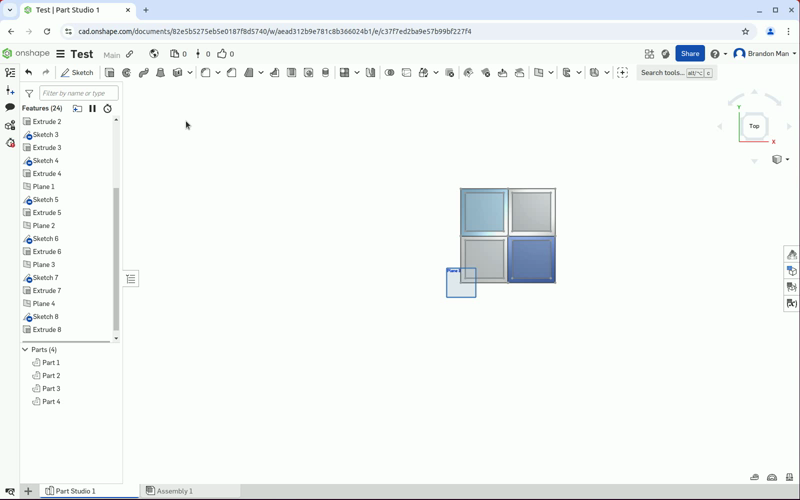
key(up, 3)
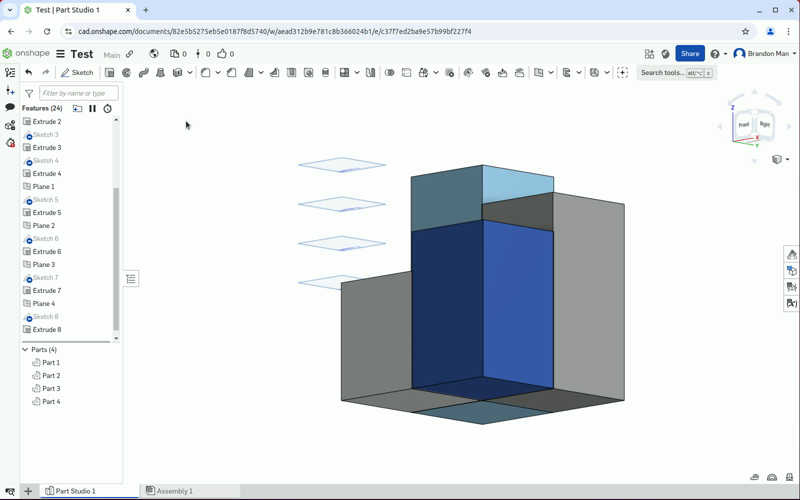
key(left, 3)
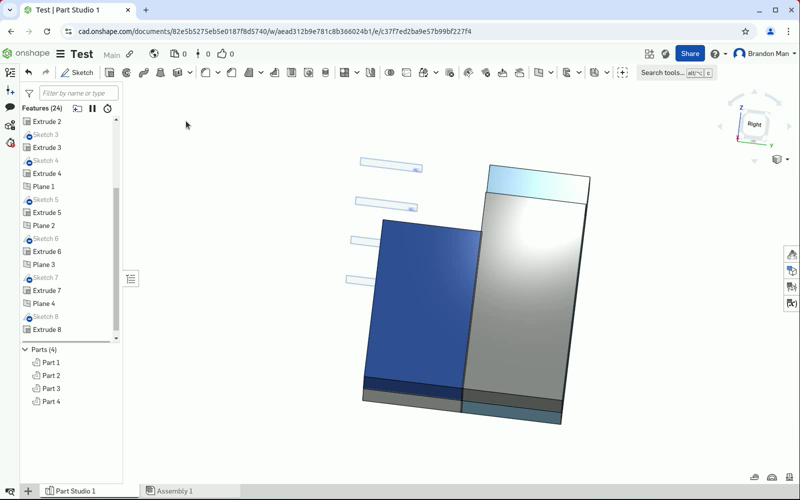
key(right, 3)
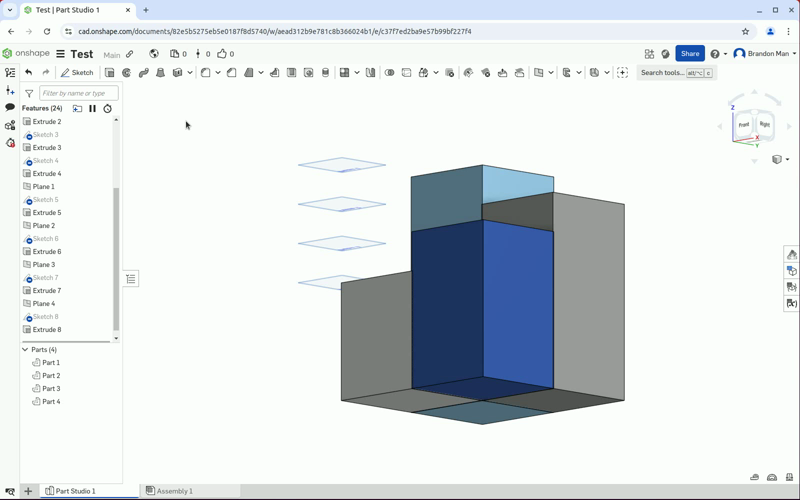
key(down, 3)
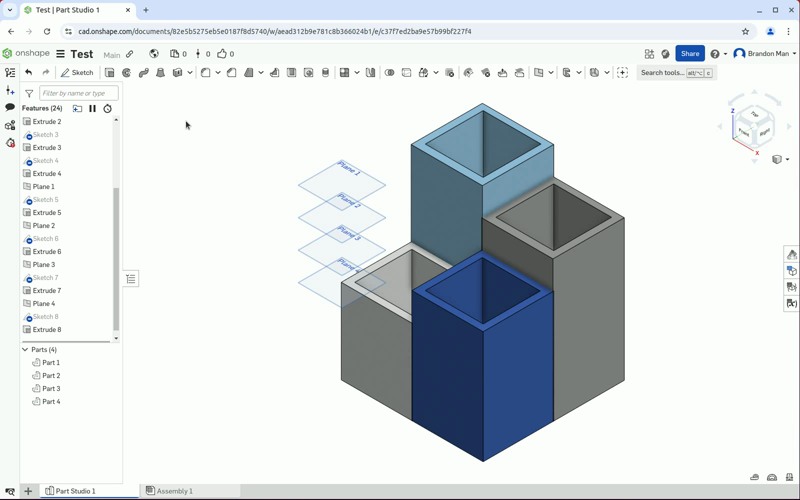
mouse_move(69, 85)
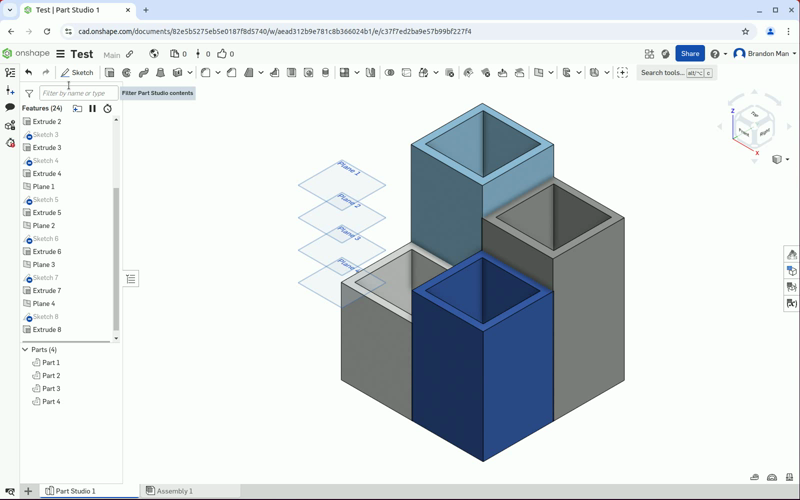
click(69, 85)